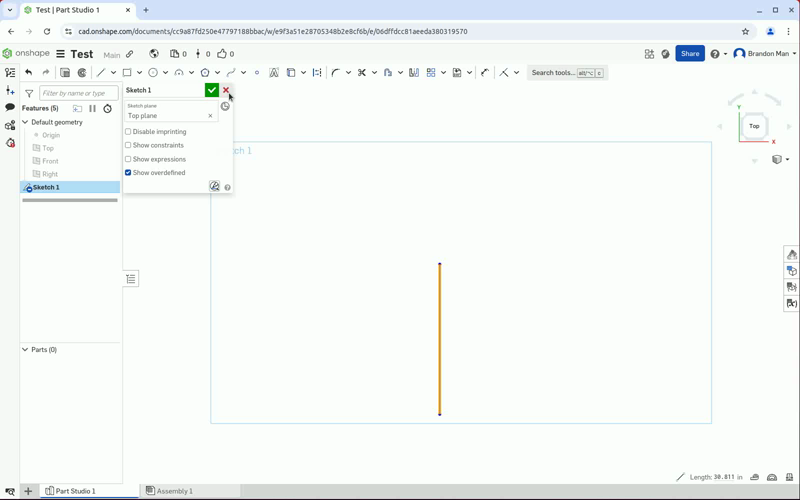
key(shift+h)
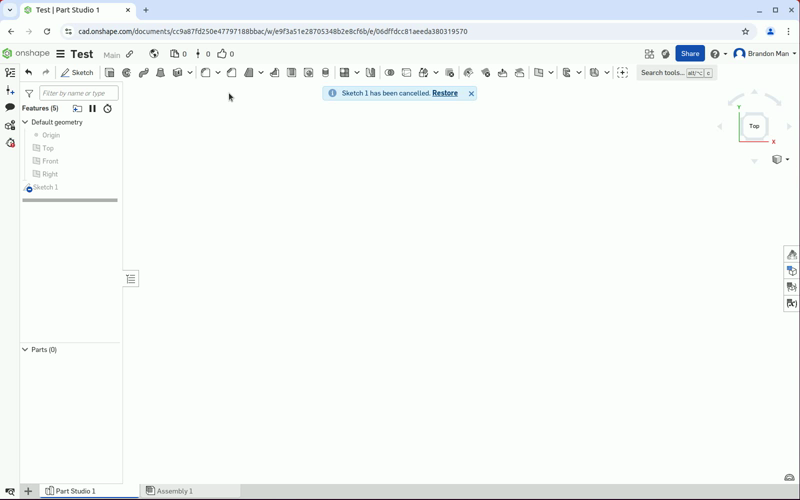
mouse_move(73, 352)
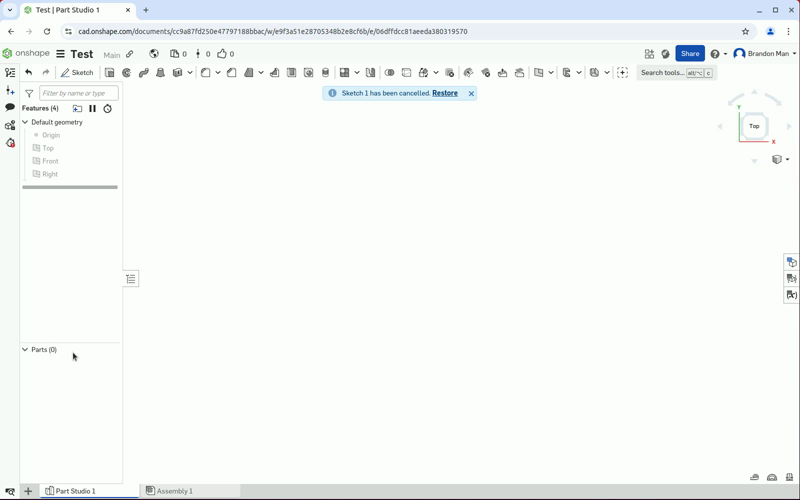
key(y)
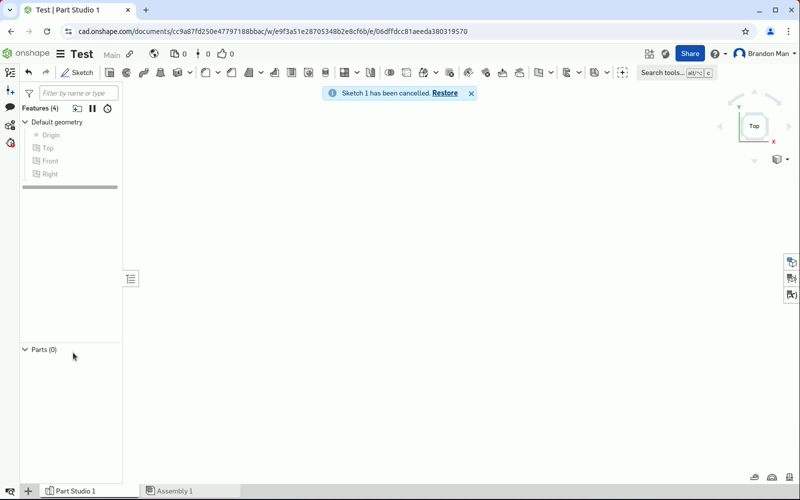
key(shift+p)
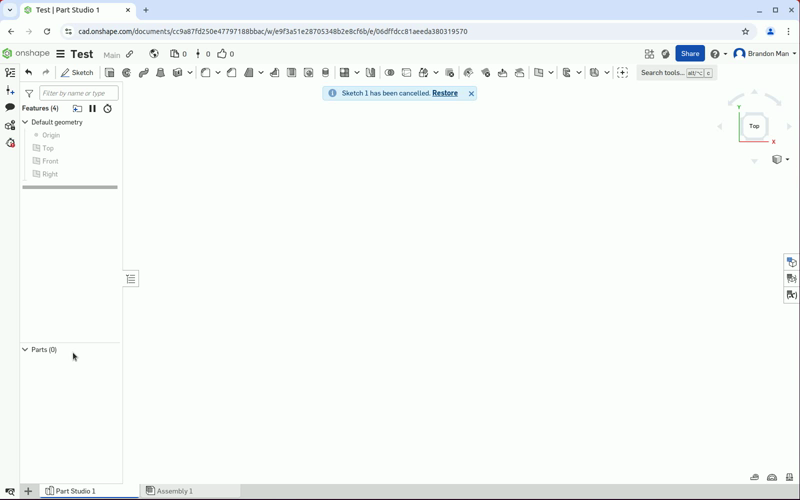
key(space)
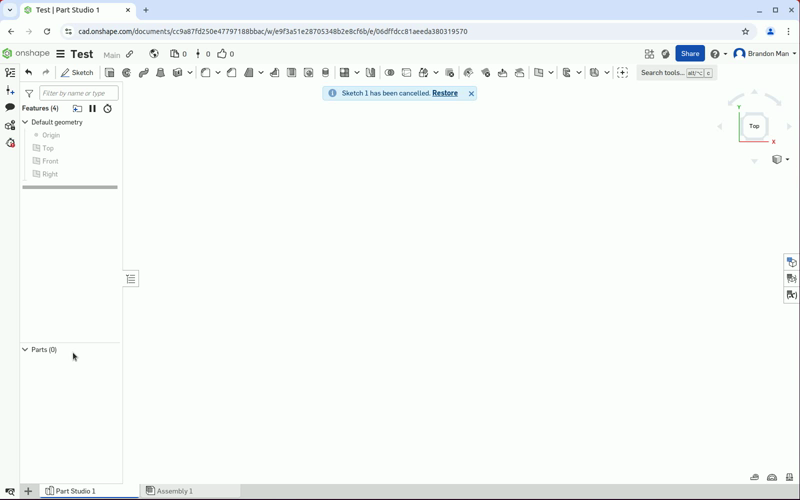
key_down(shift)
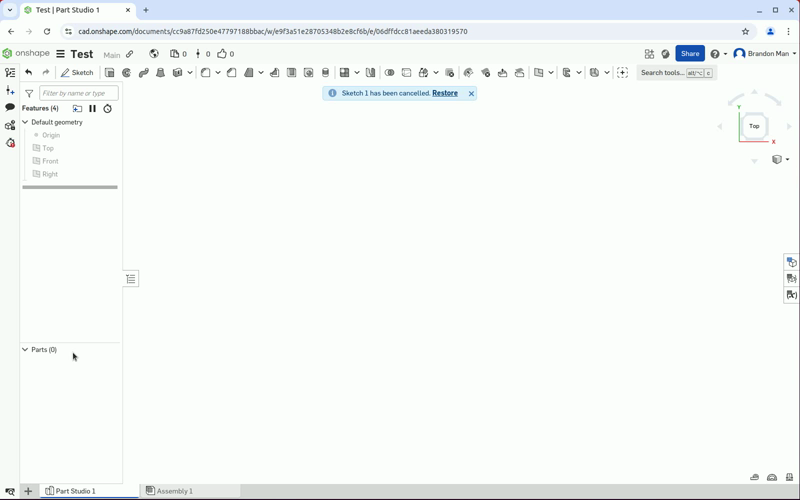
key(up)
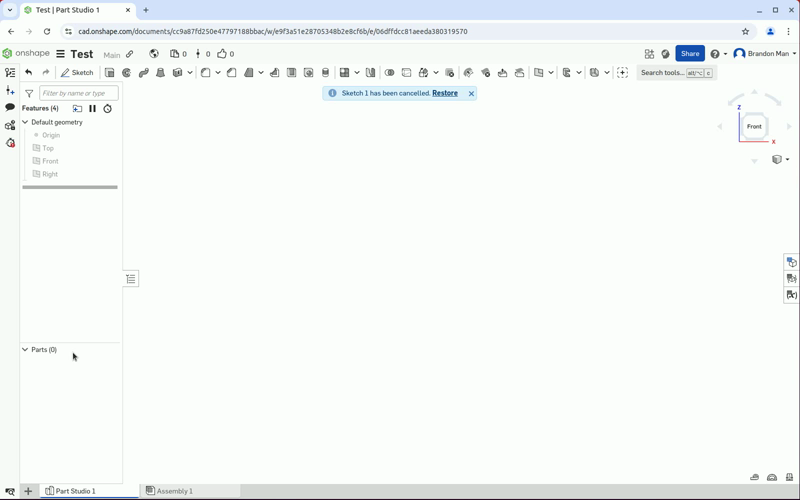
key_up(shift)
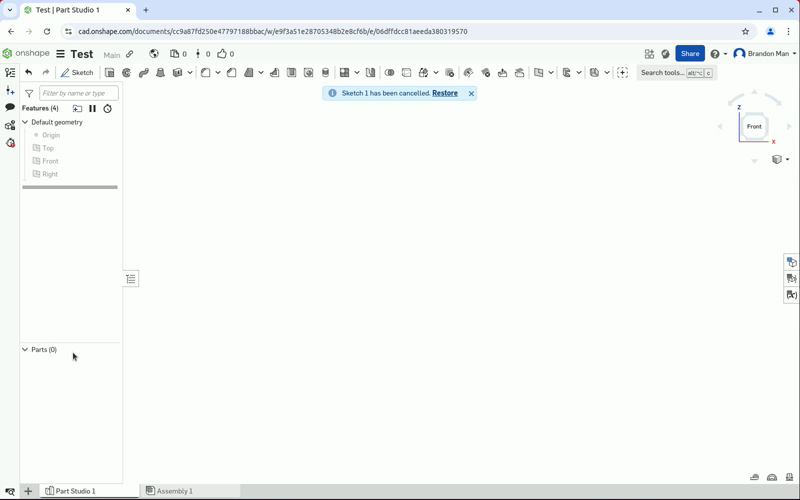
mouse_move(73, 352)
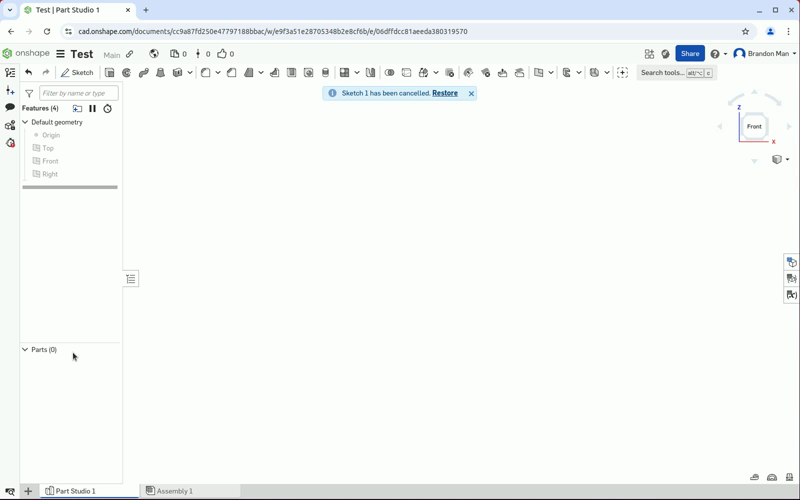
key(shift+y)
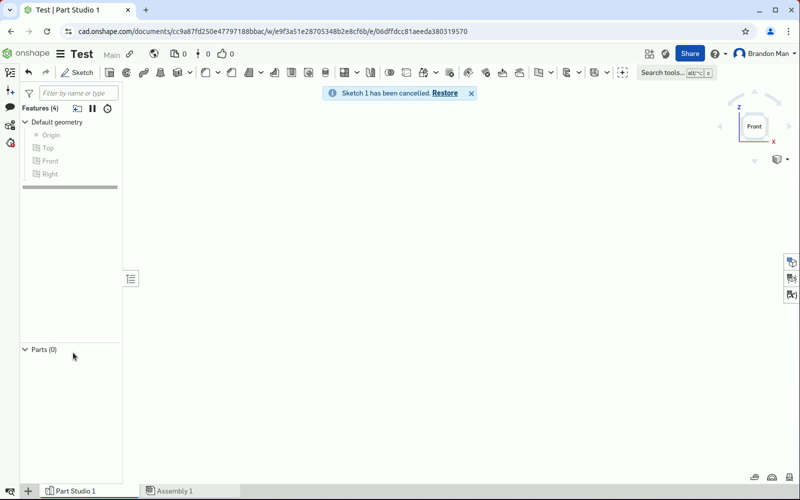
key(shift+s)
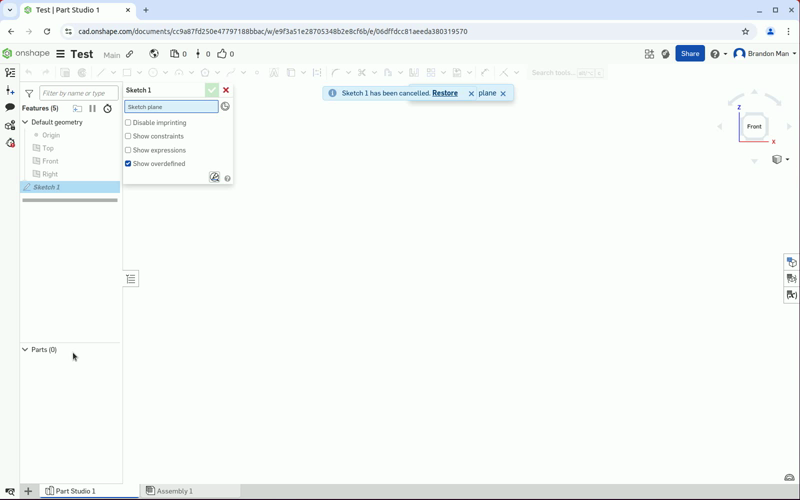
mouse_move(73, 163)
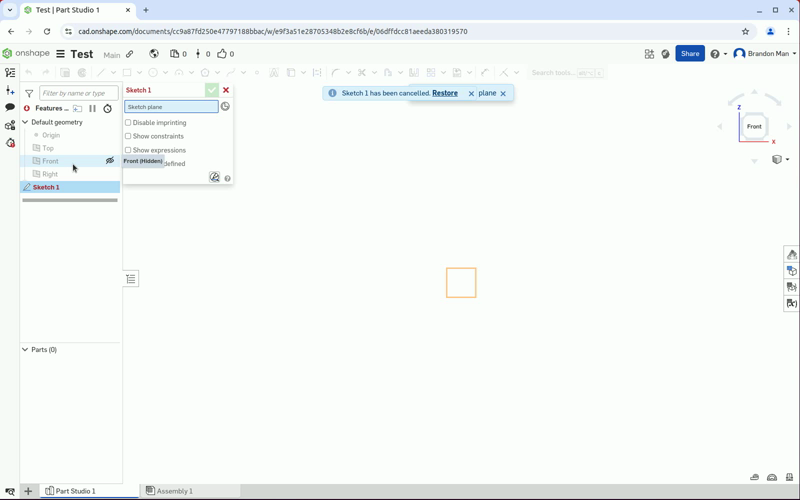
click(73, 163)
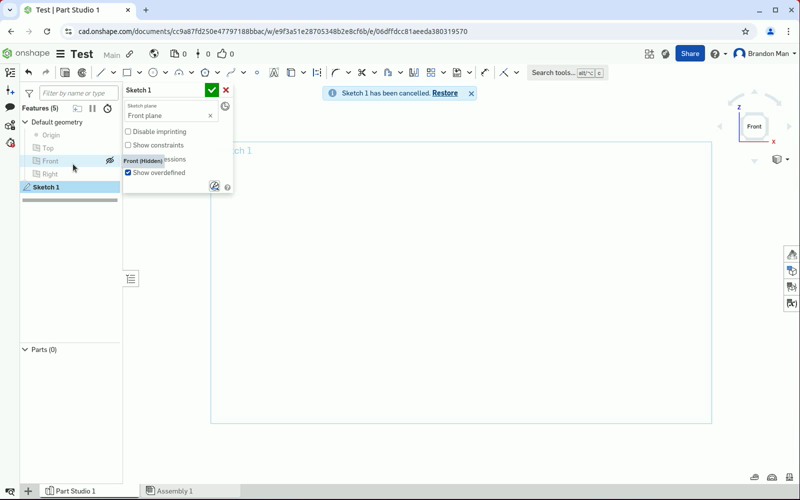
mouse_move(73, 352)
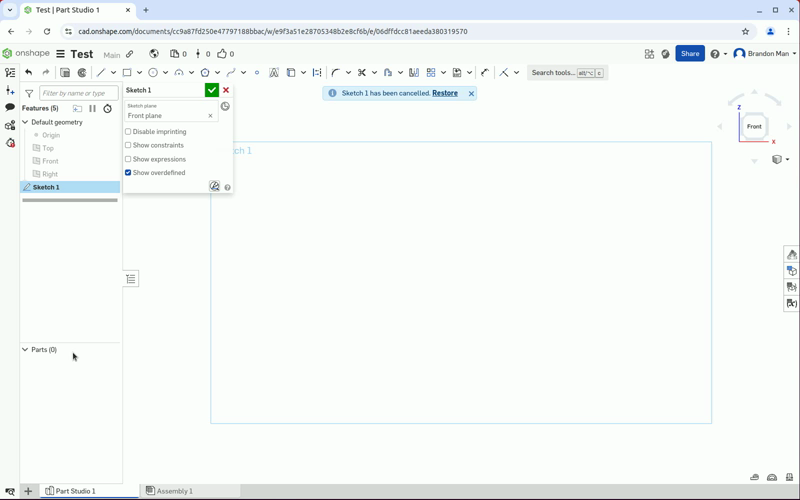
key(y)
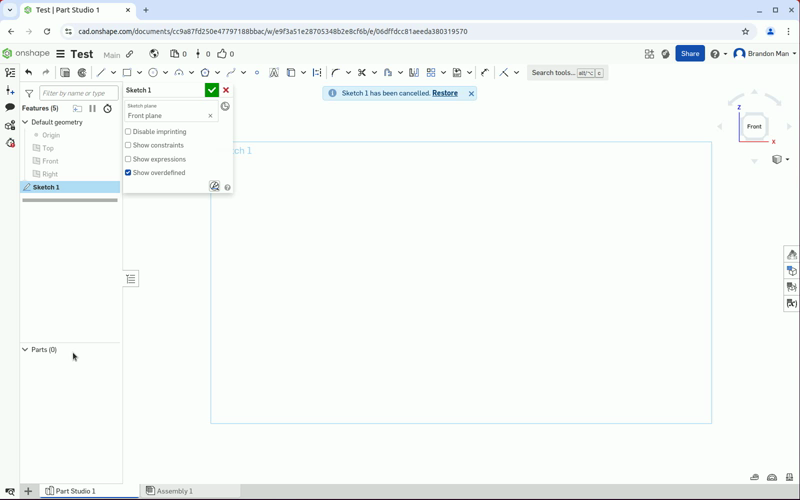
key(l)
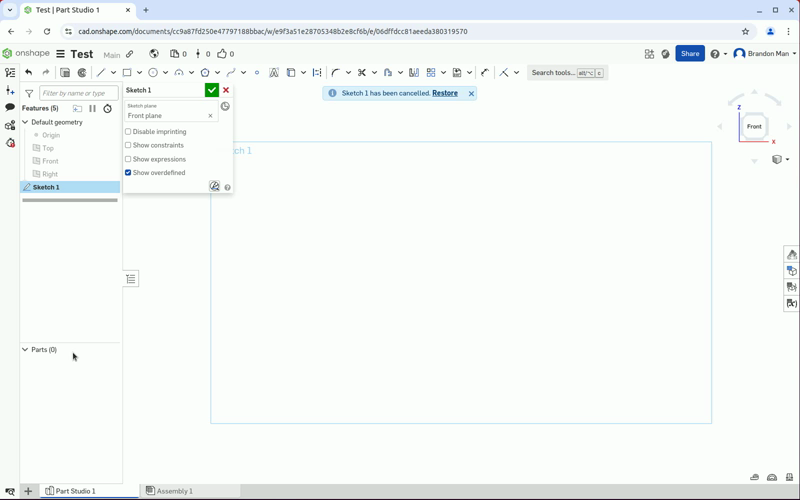
key_down(shift)
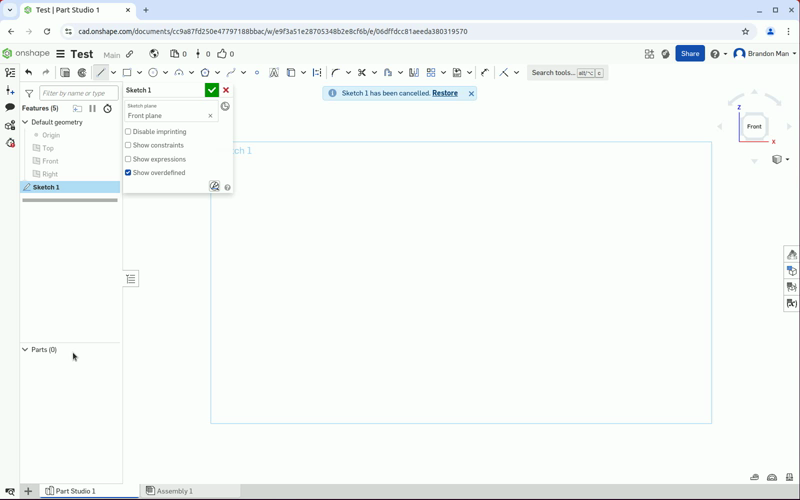
mouse_move(397, 279)
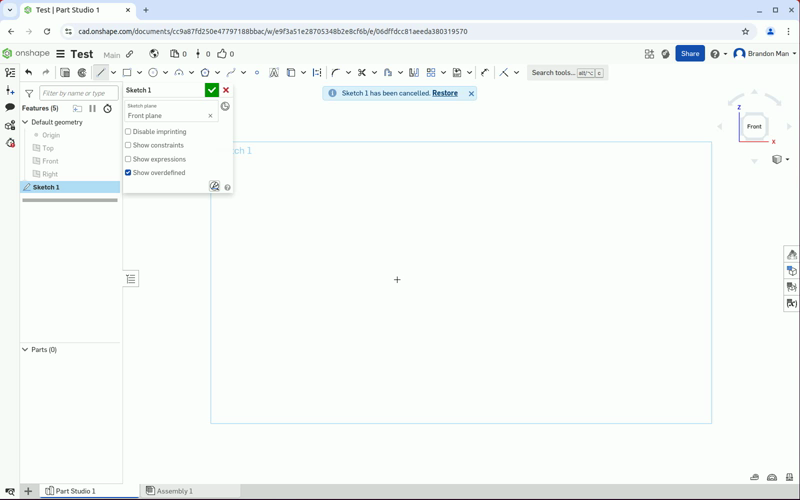
click(397, 279)
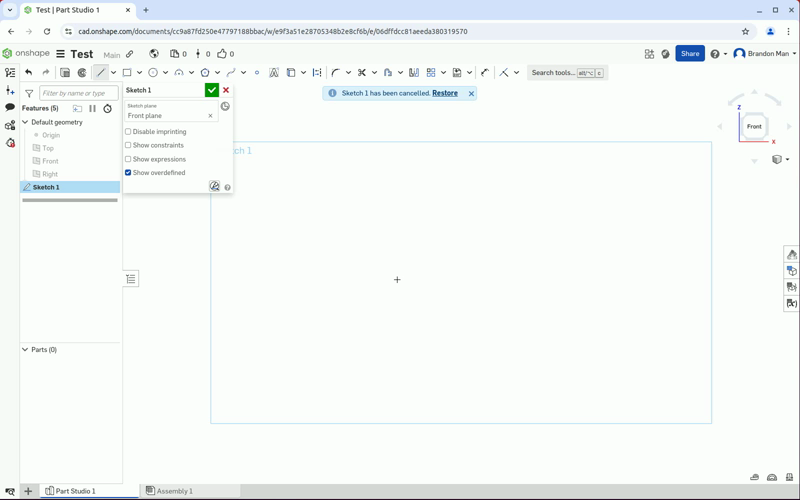
key_up(shift)
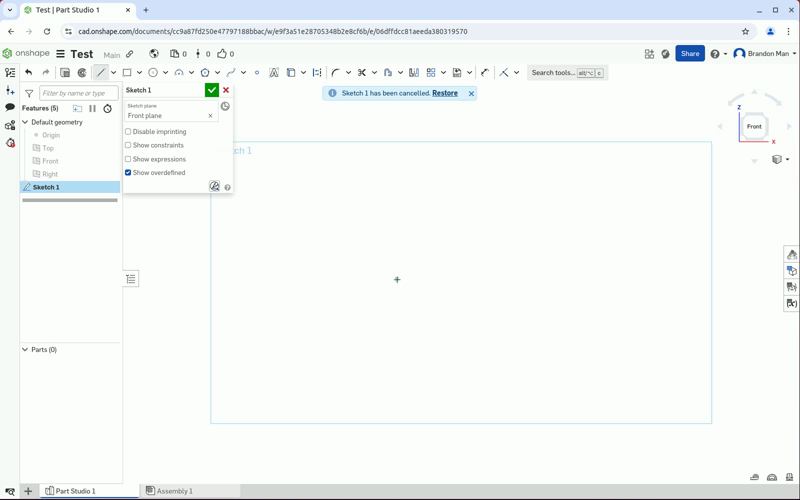
key_down(shift)
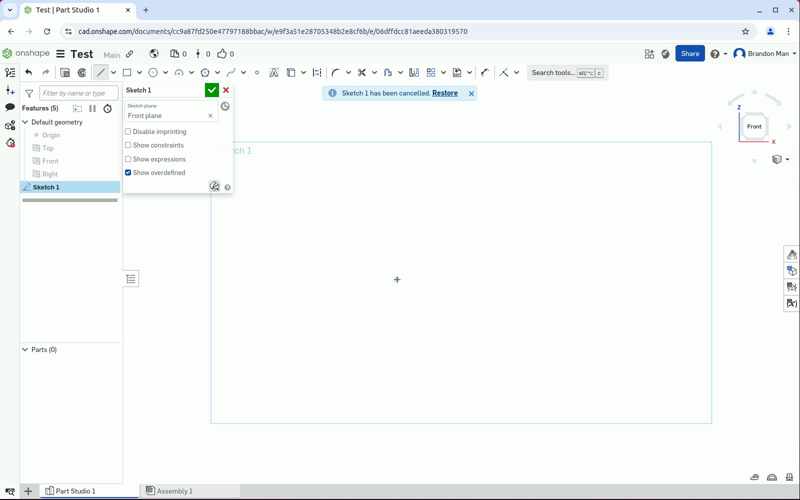
mouse_move(515, 279)
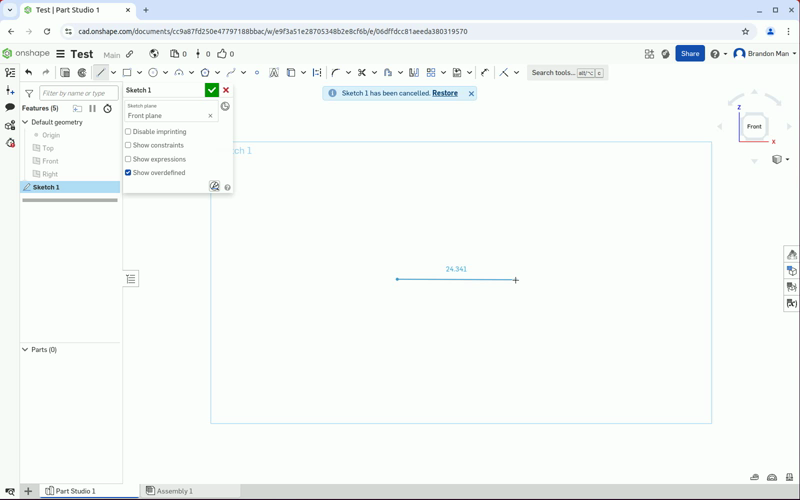
click(515, 279)
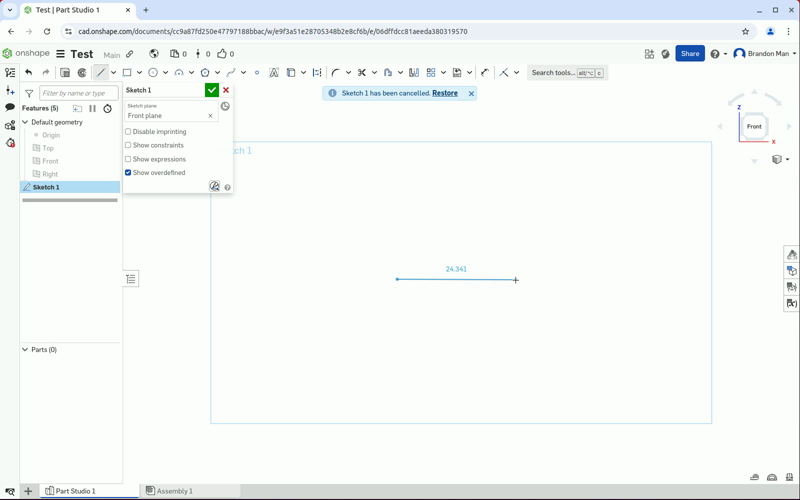
key_up(shift)
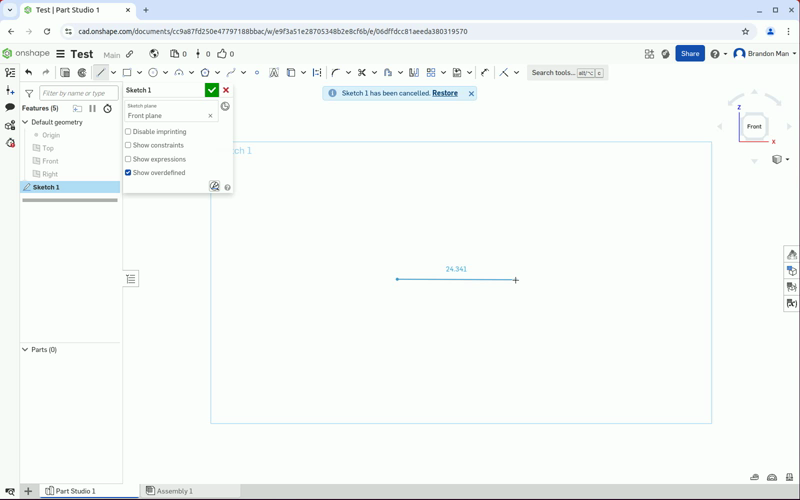
key_down(shift)
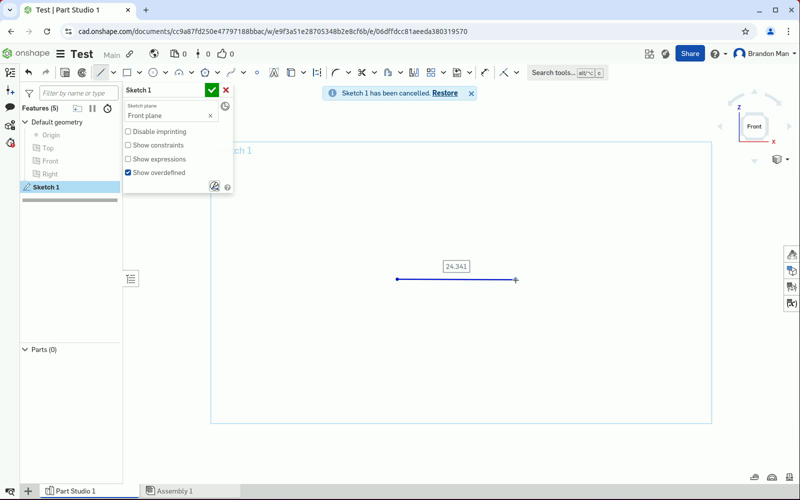
mouse_move(545, 279)
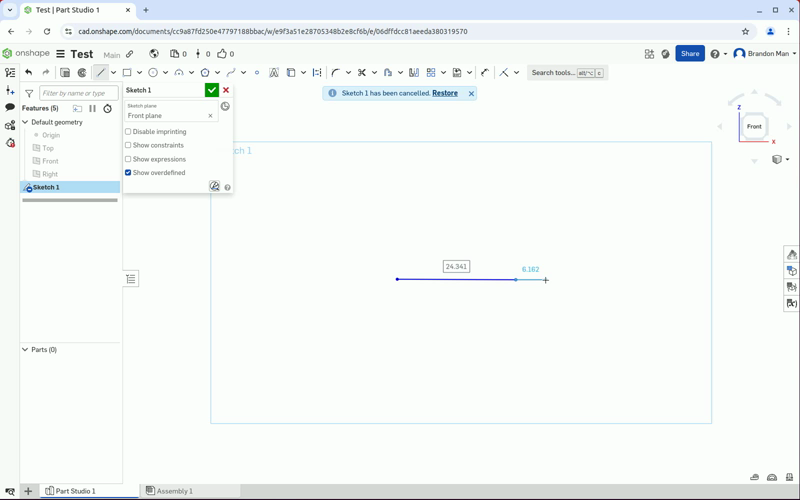
mouse_move(515, 278)
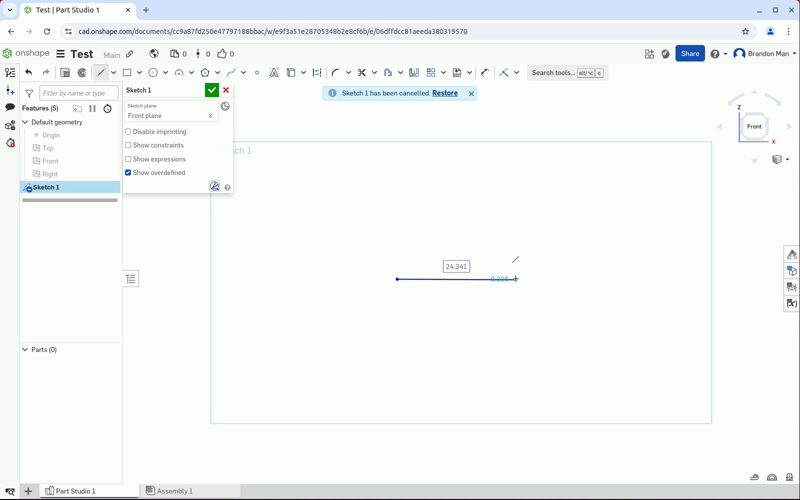
scroll(6)
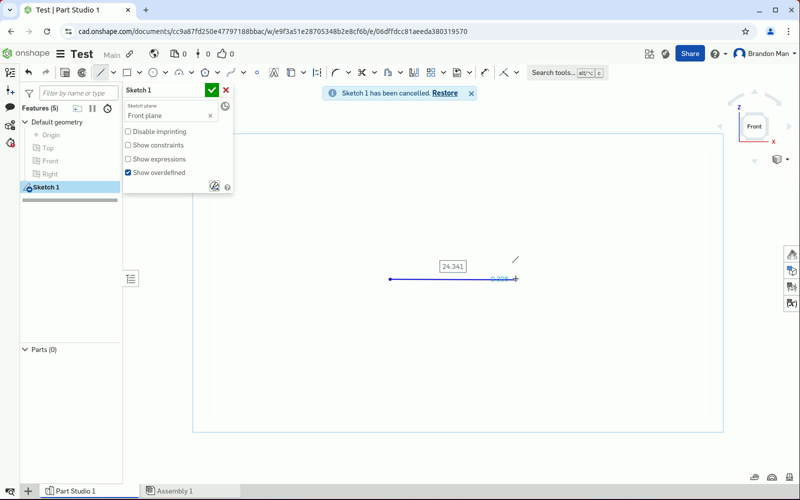
scroll(6)
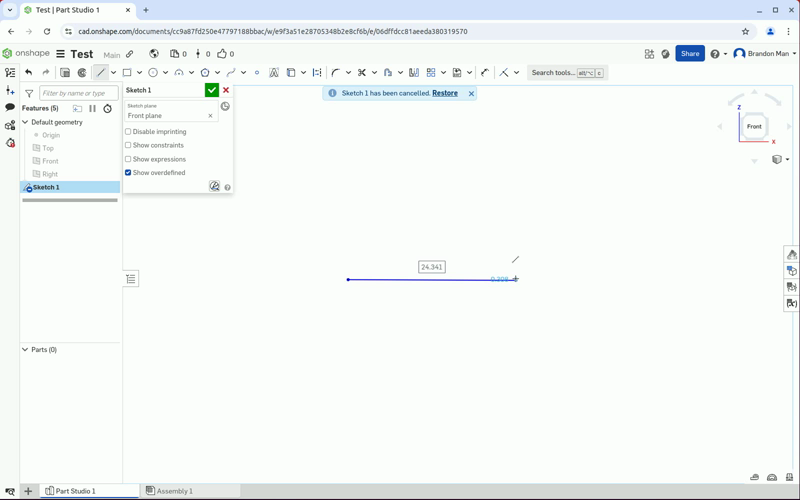
scroll(6)
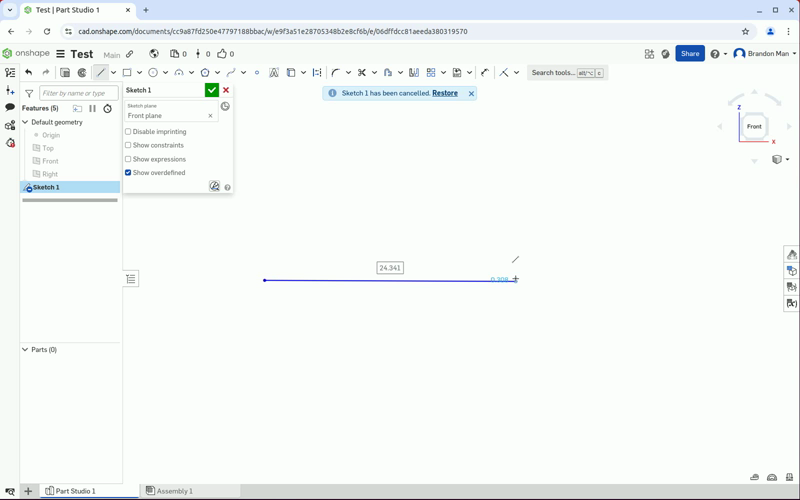
scroll(6)
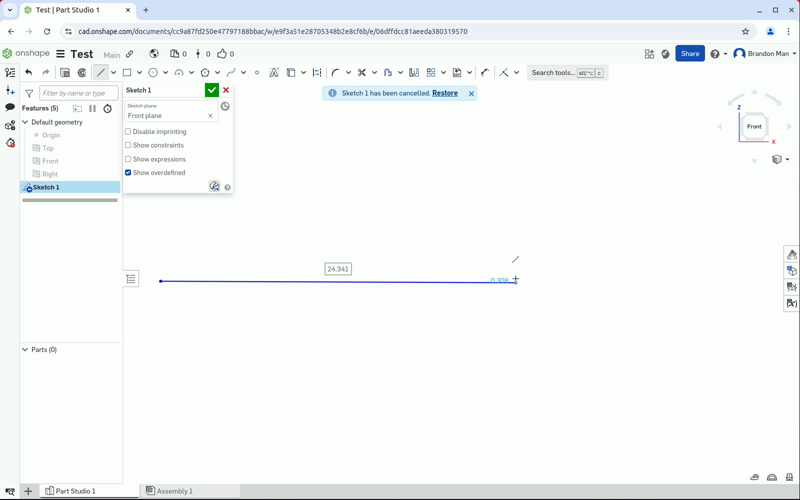
scroll(6)
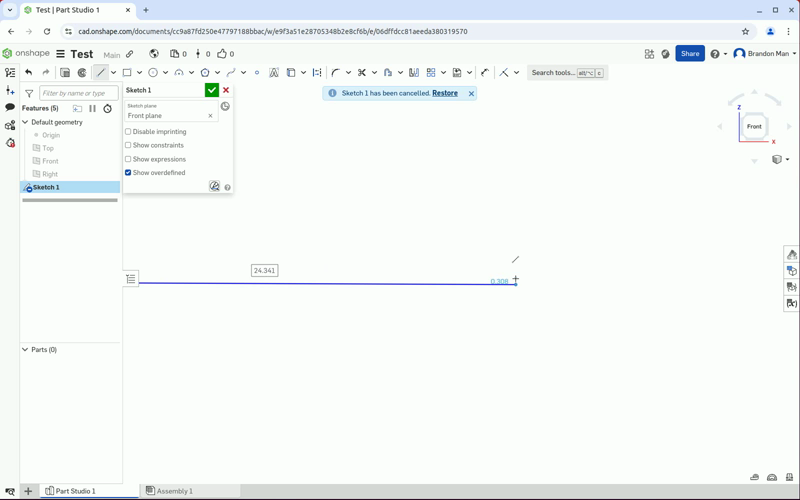
scroll(6)
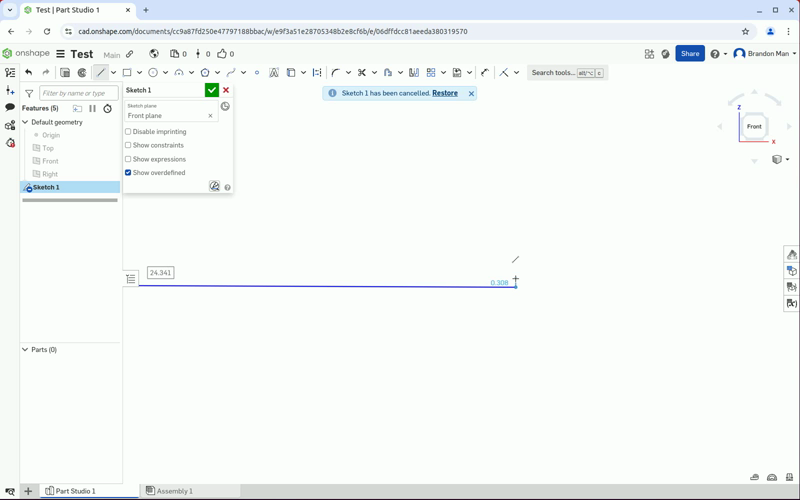
scroll(6)
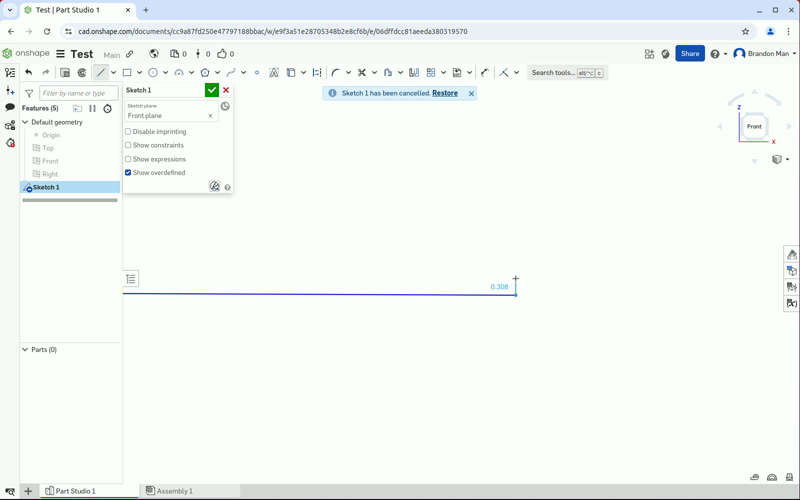
click(515, 278)
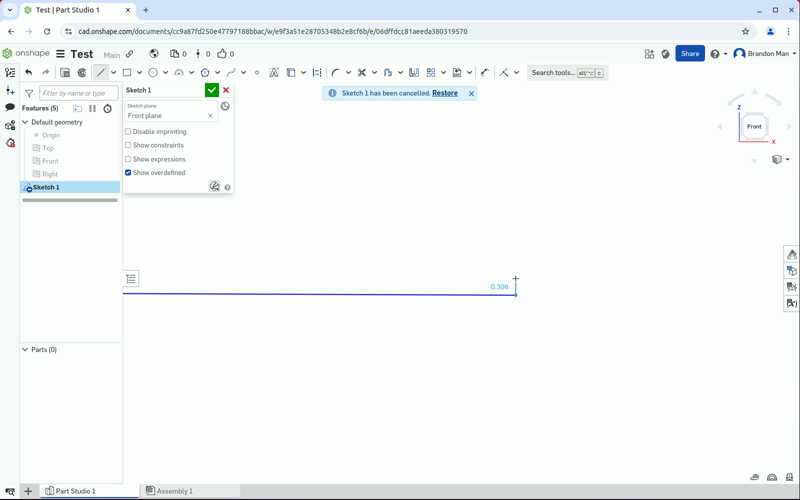
scroll(-6)
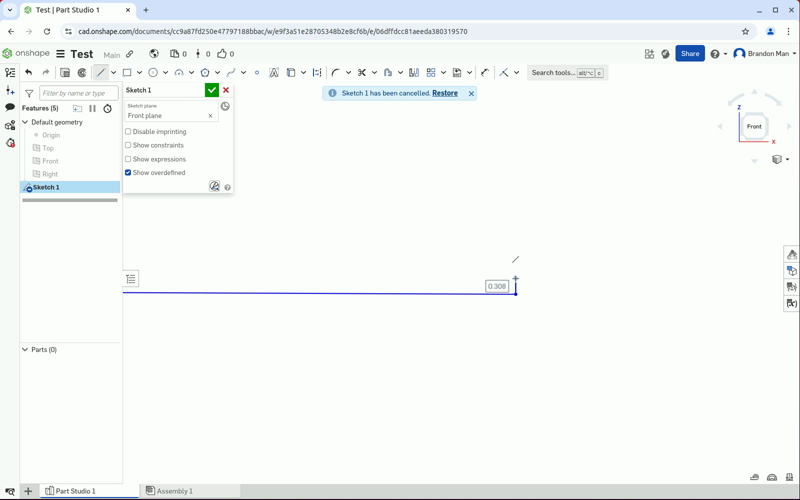
scroll(-6)
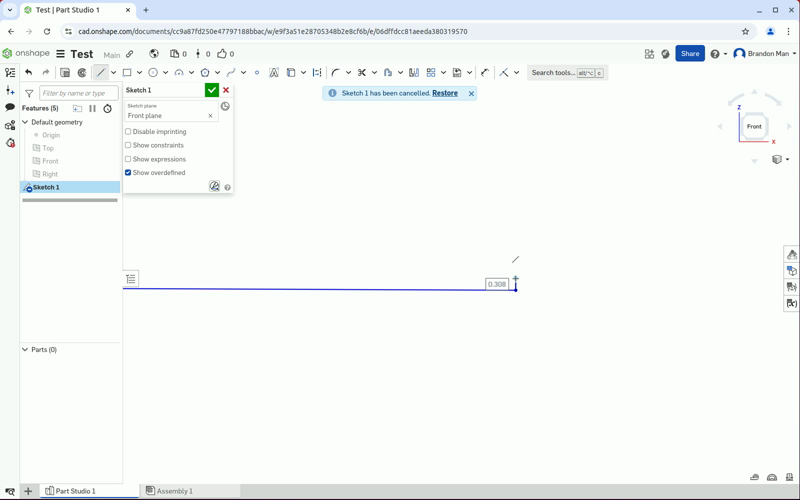
scroll(-6)
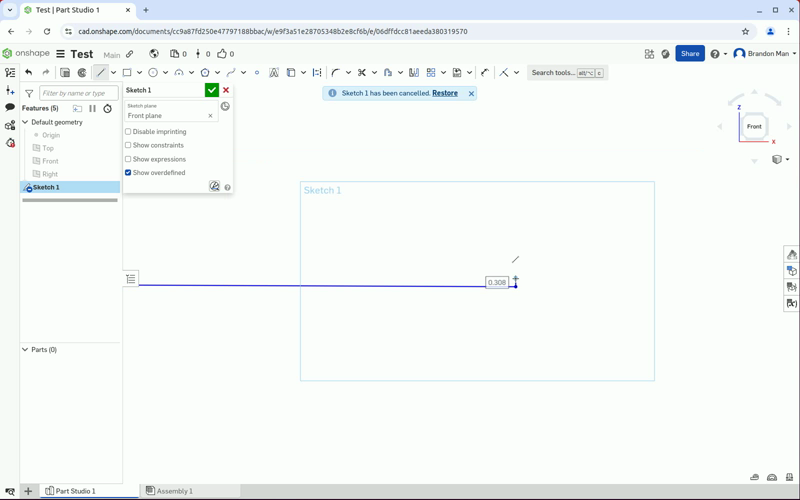
scroll(-6)
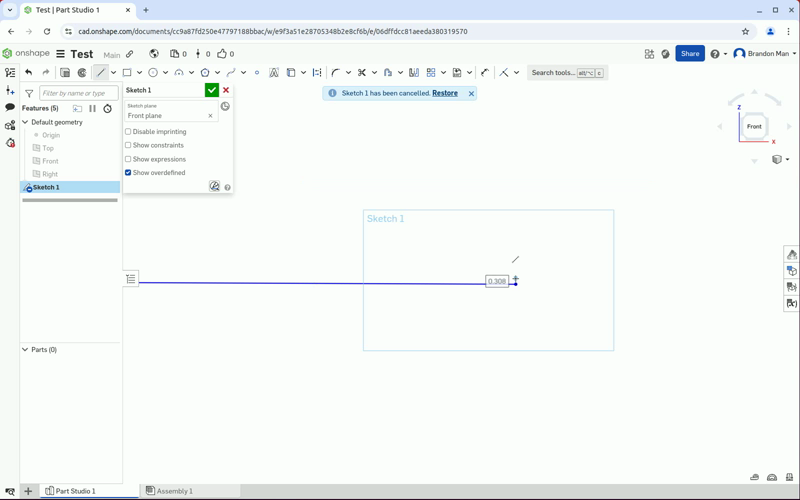
scroll(-6)
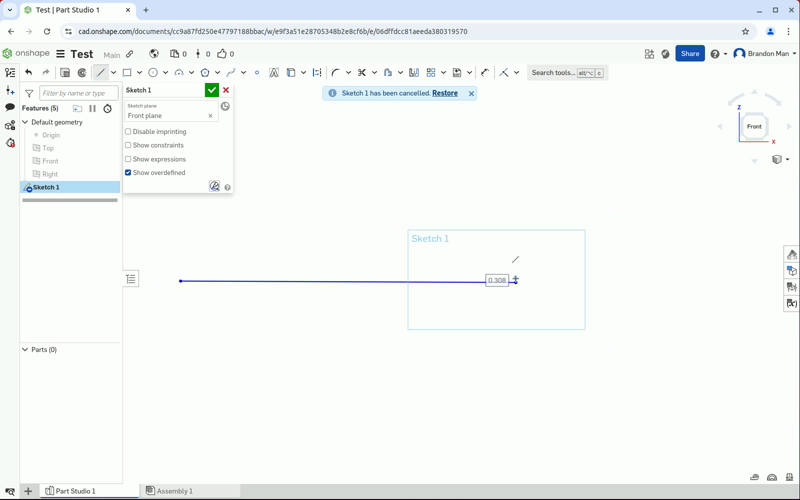
scroll(-6)
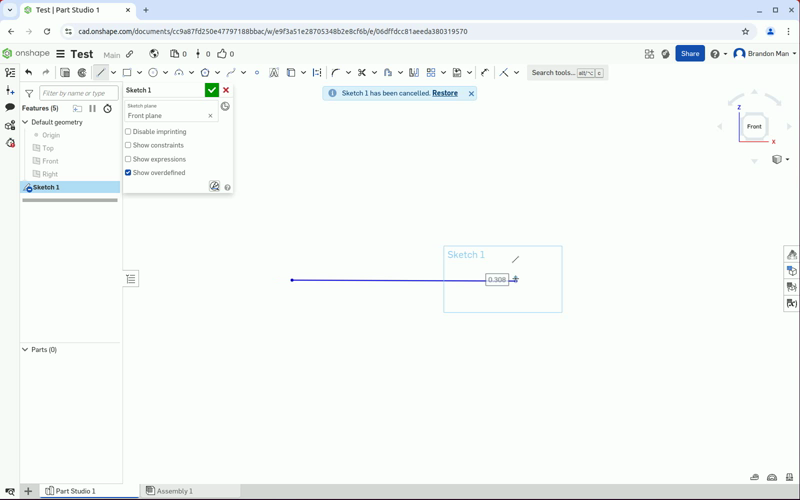
scroll(-6)
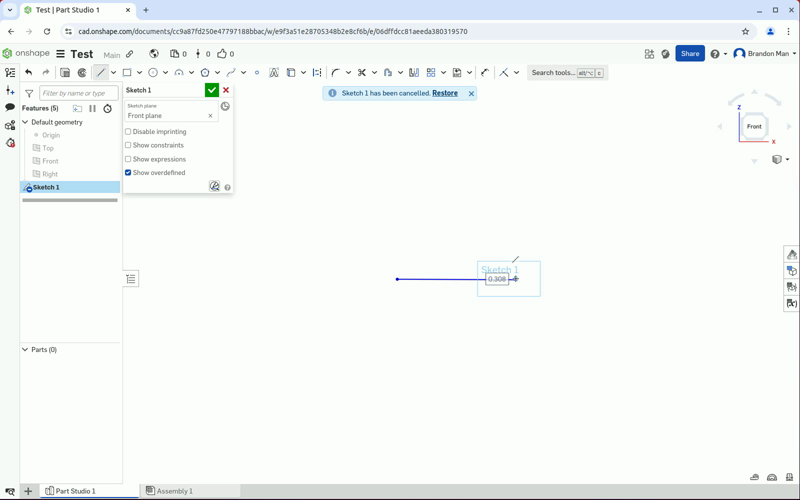
key_up(shift)
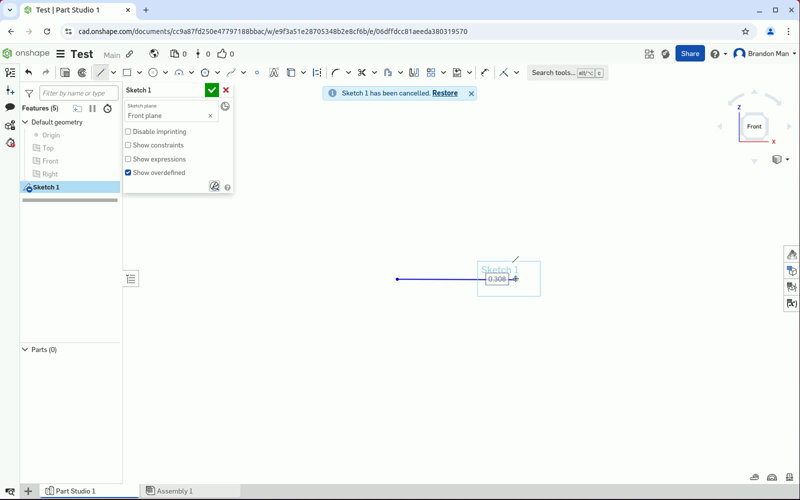
key_down(shift)
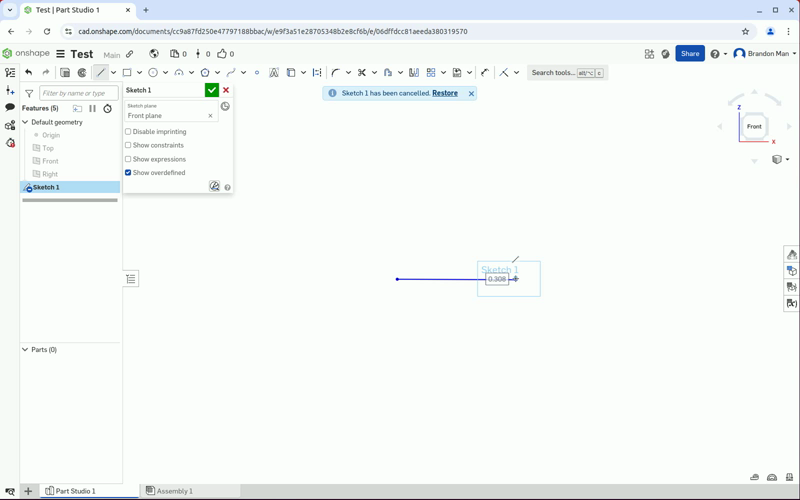
mouse_move(545, 278)
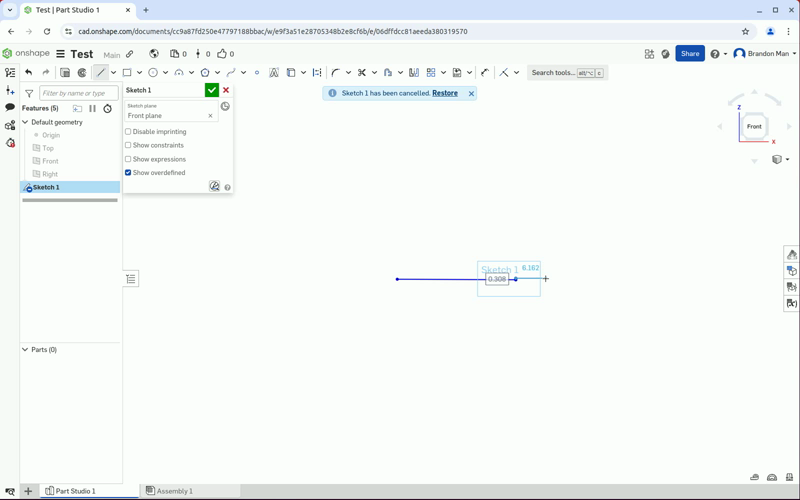
mouse_move(509, 278)
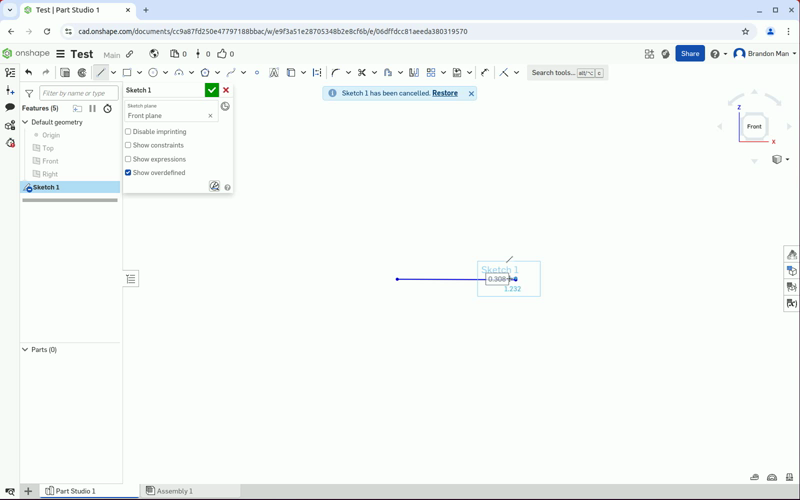
scroll(6)
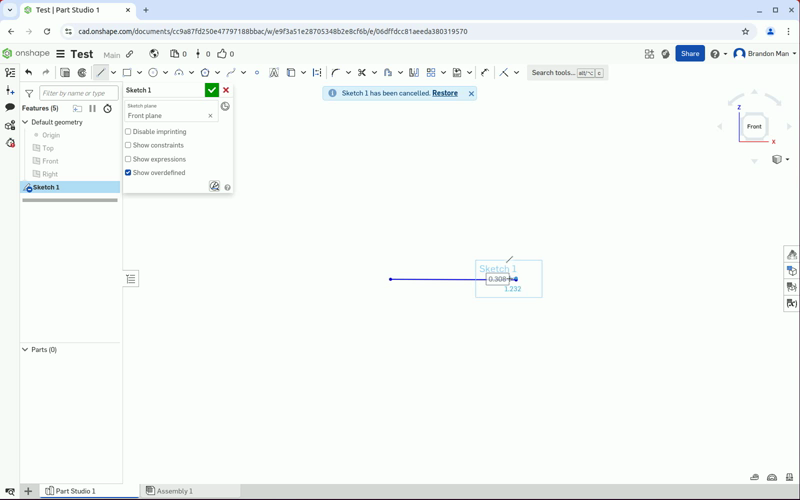
scroll(6)
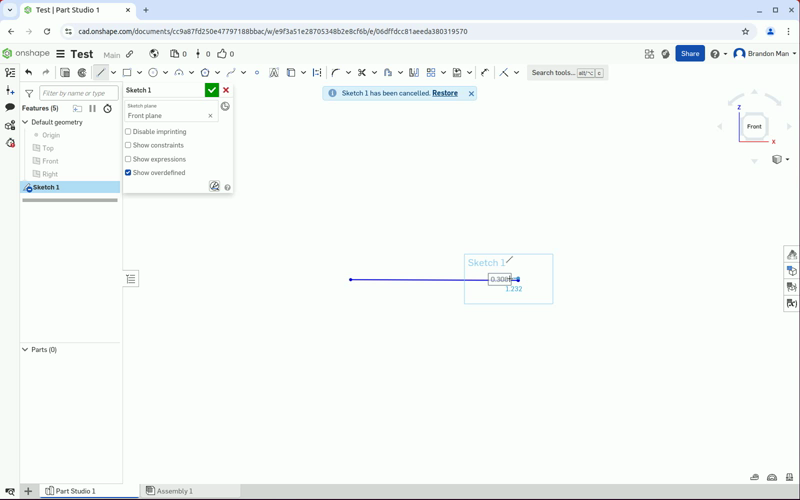
scroll(6)
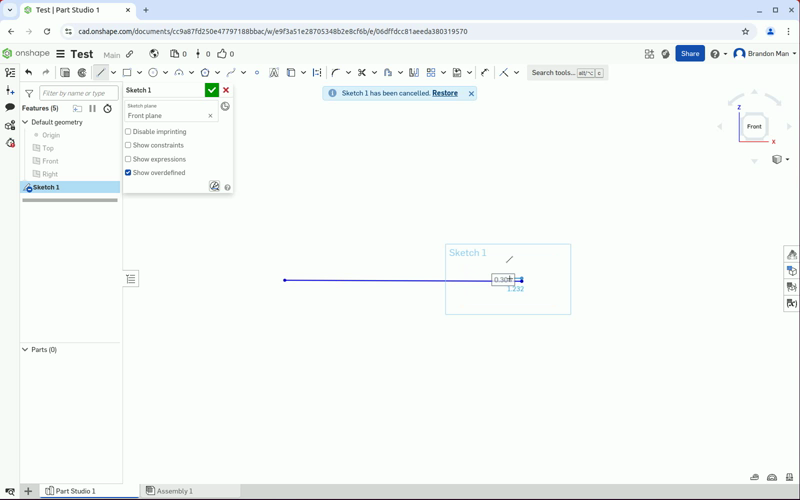
scroll(6)
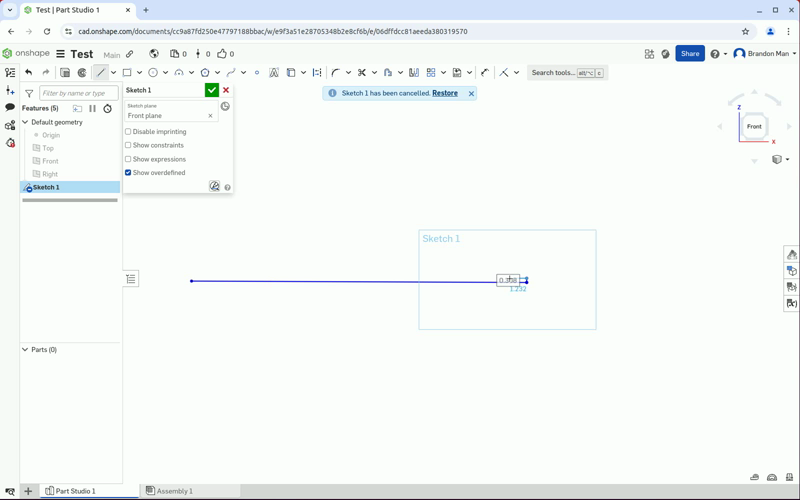
scroll(6)
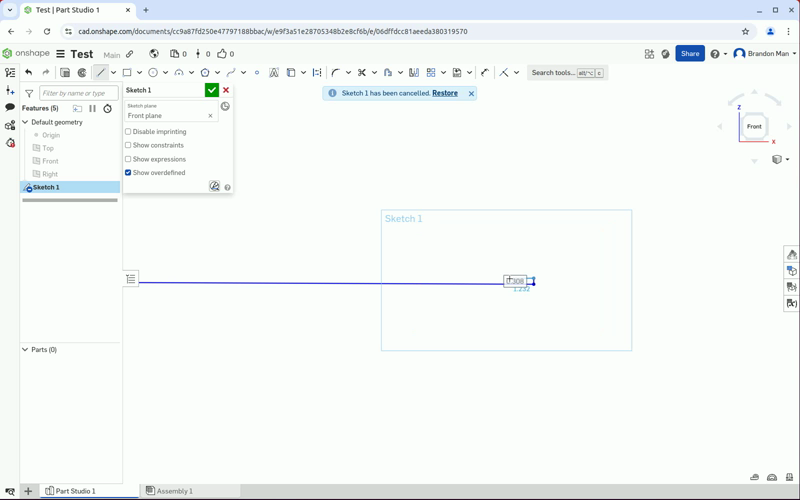
scroll(6)
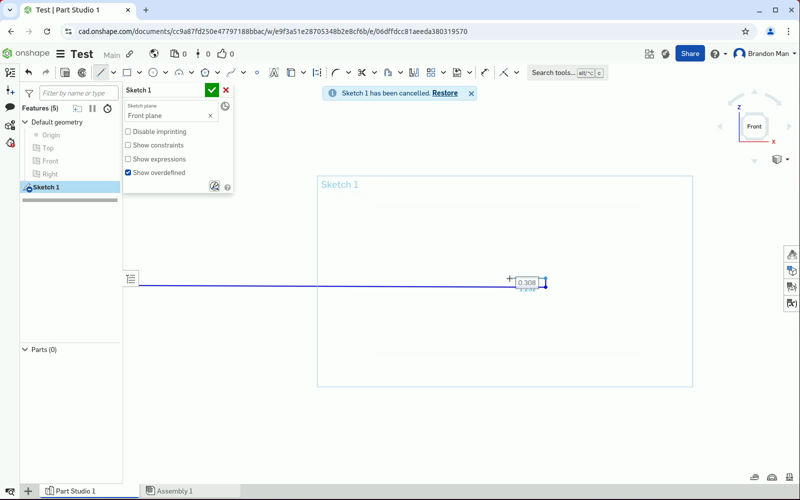
scroll(6)
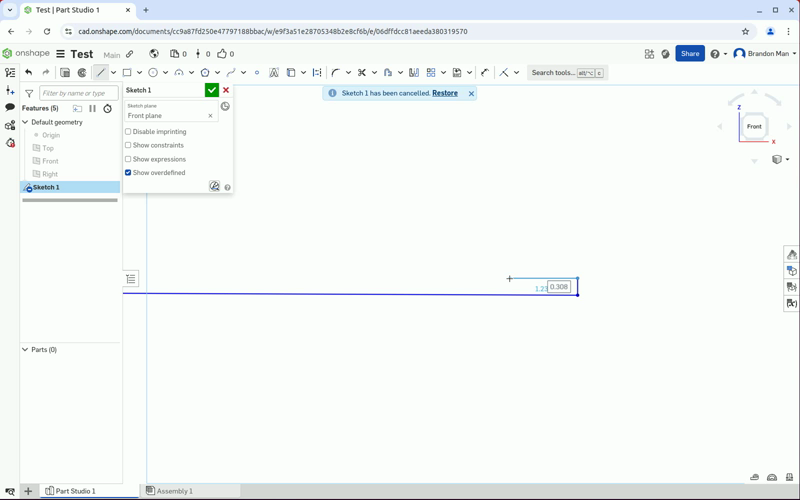
click(509, 278)
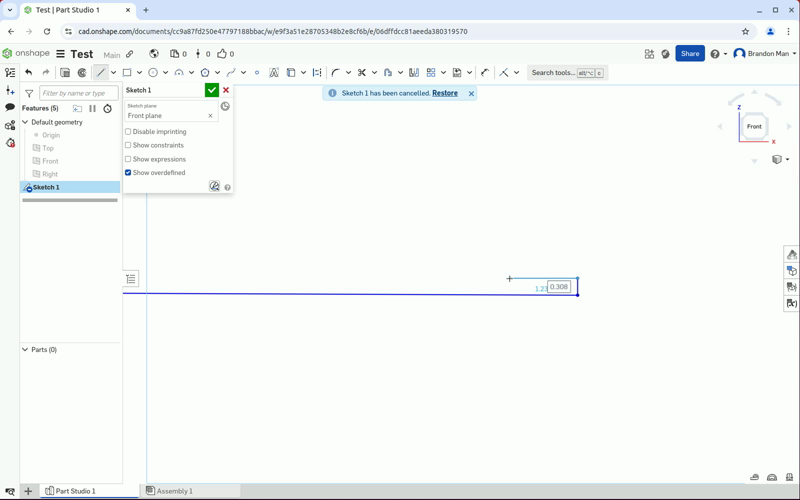
scroll(-6)
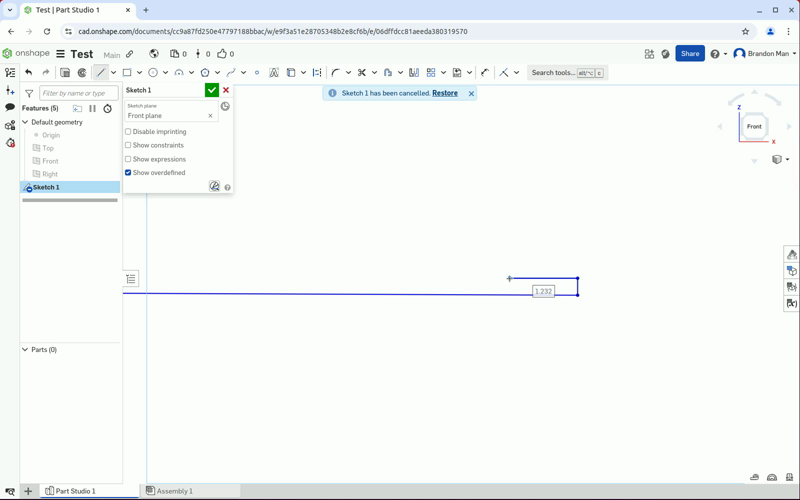
scroll(-6)
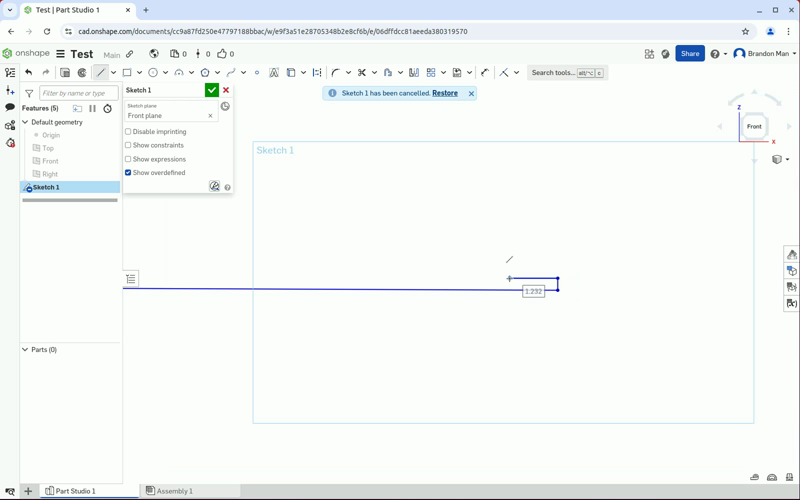
scroll(-6)
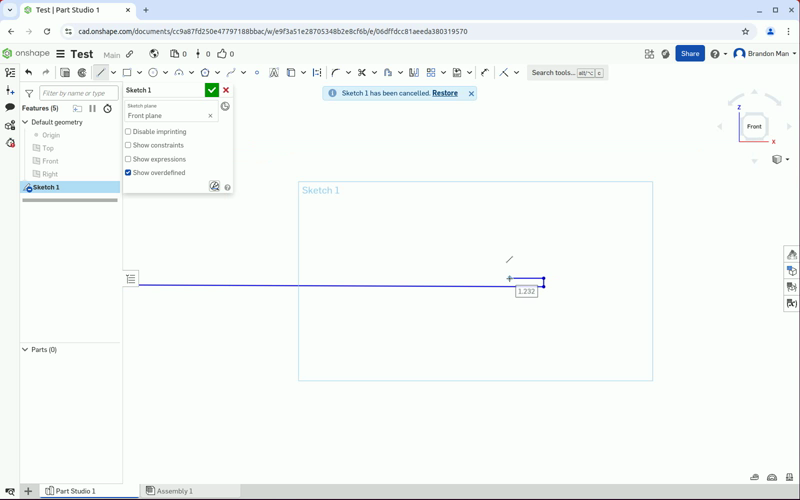
scroll(-6)
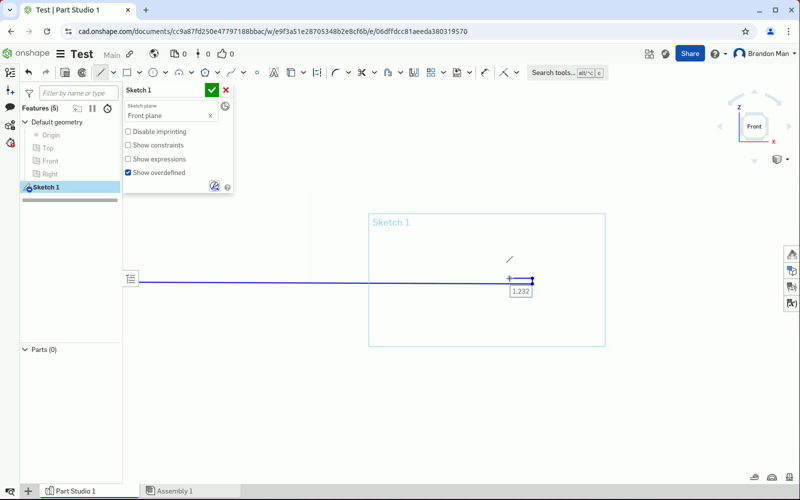
scroll(-6)
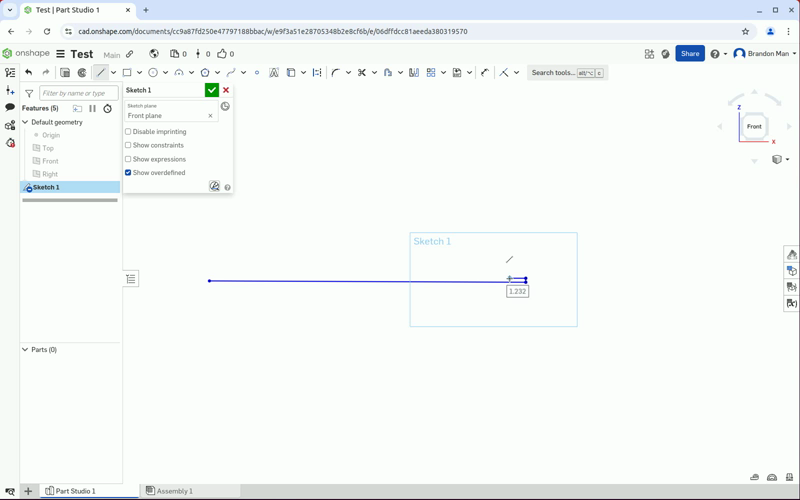
scroll(-6)
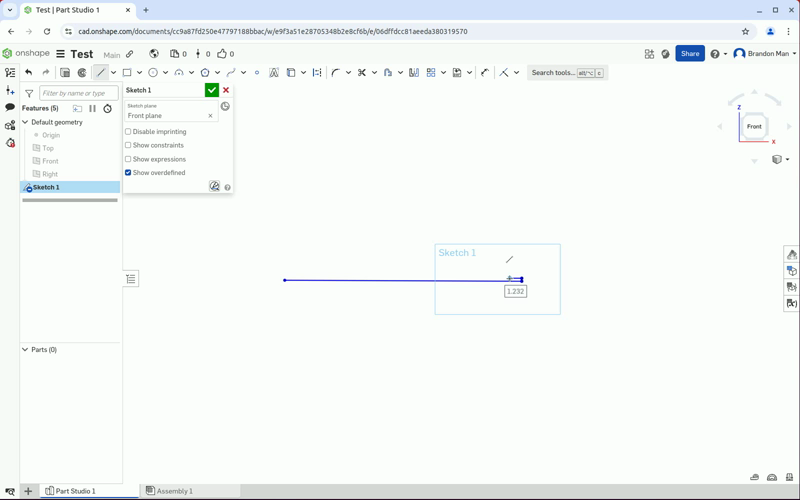
scroll(-6)
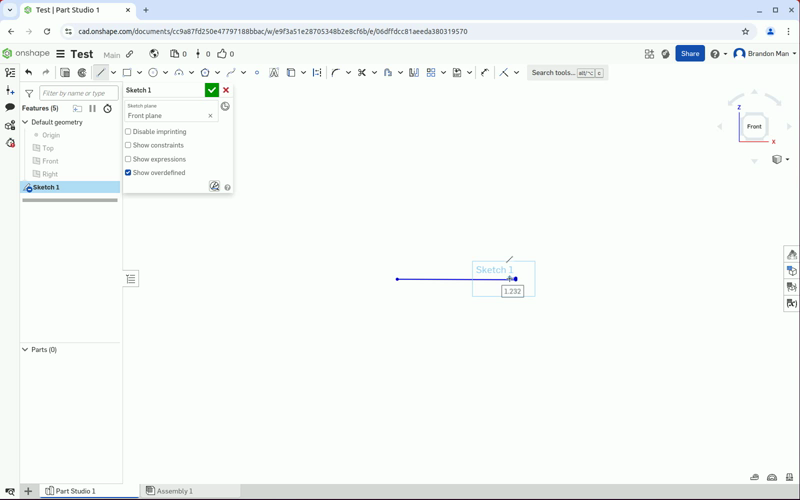
key_up(shift)
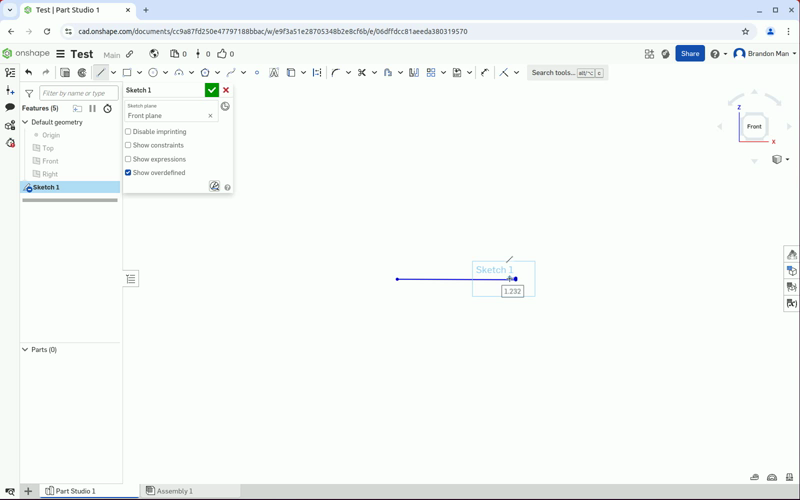
key_down(shift)
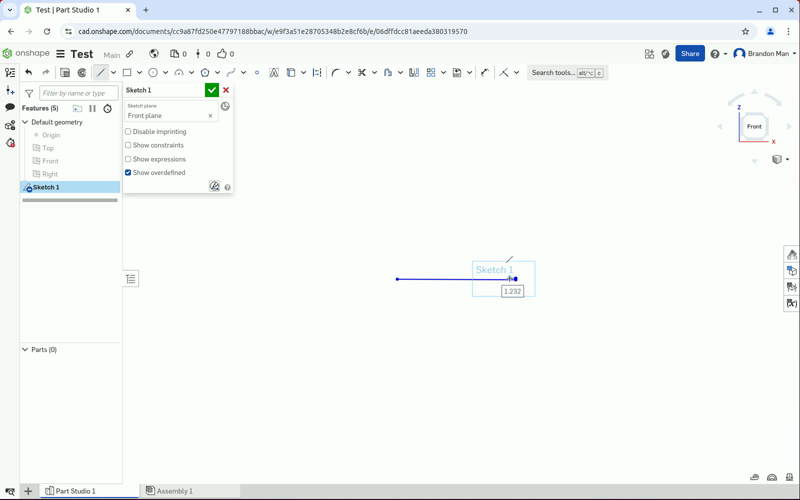
mouse_move(539, 278)
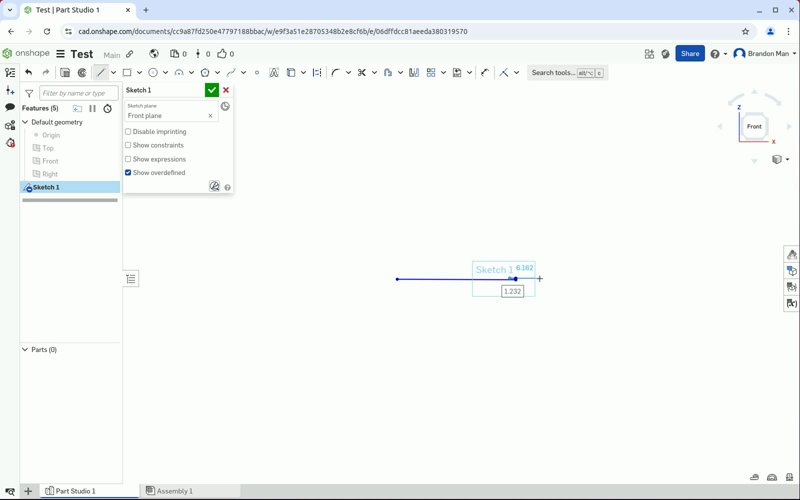
mouse_move(508, 278)
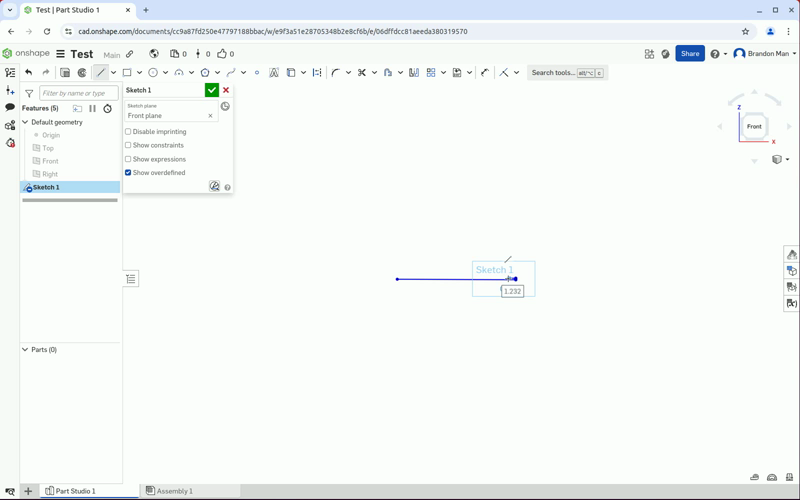
scroll(6)
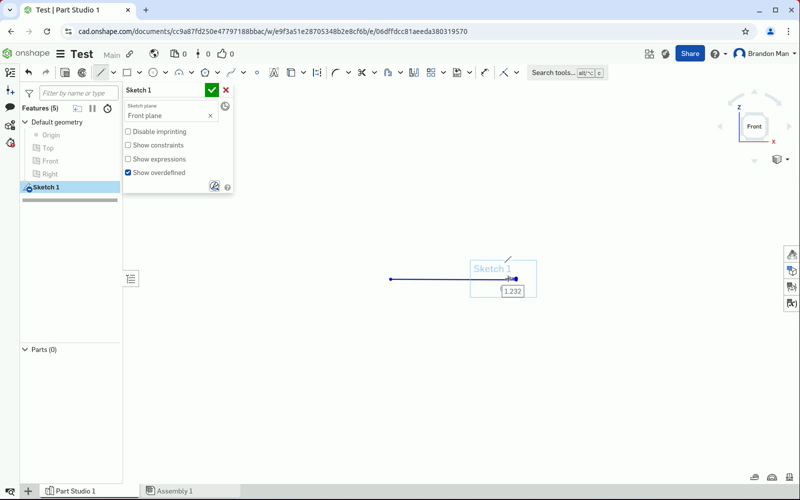
scroll(6)
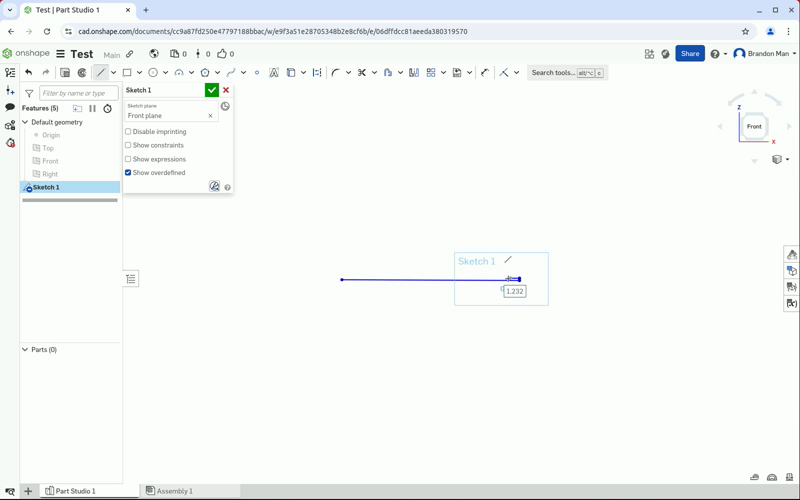
scroll(6)
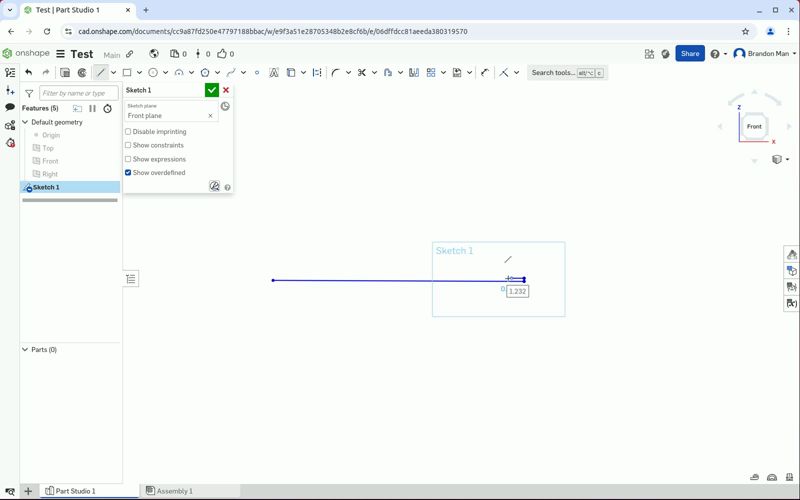
scroll(6)
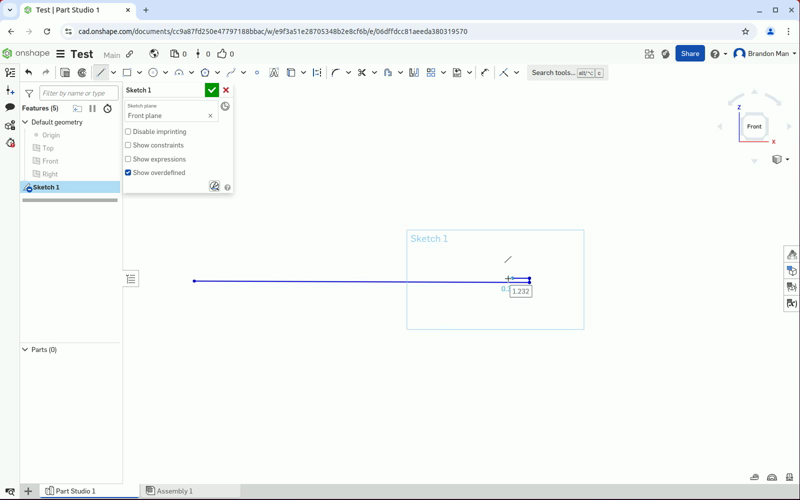
scroll(6)
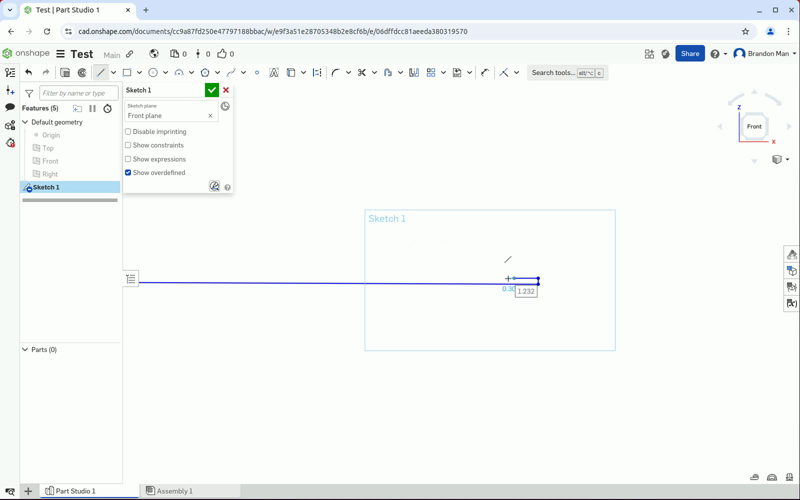
scroll(6)
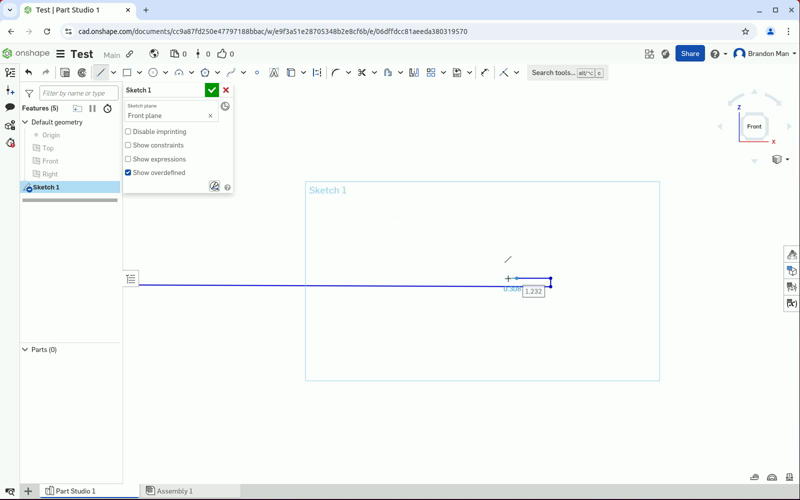
scroll(6)
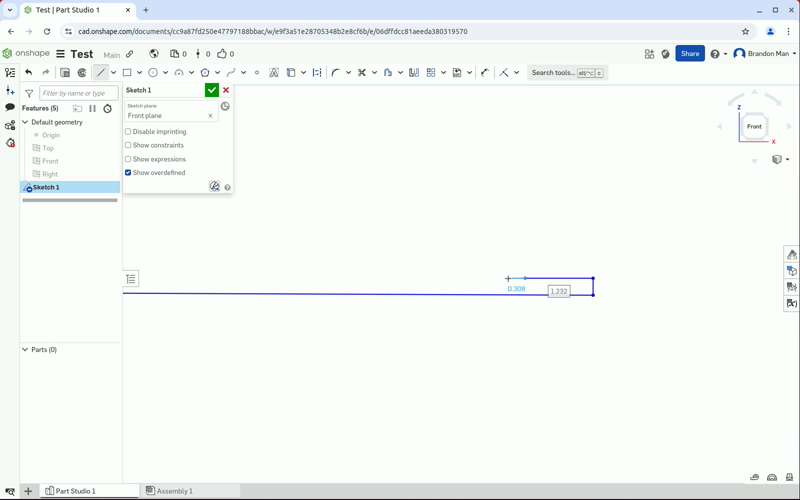
click(508, 278)
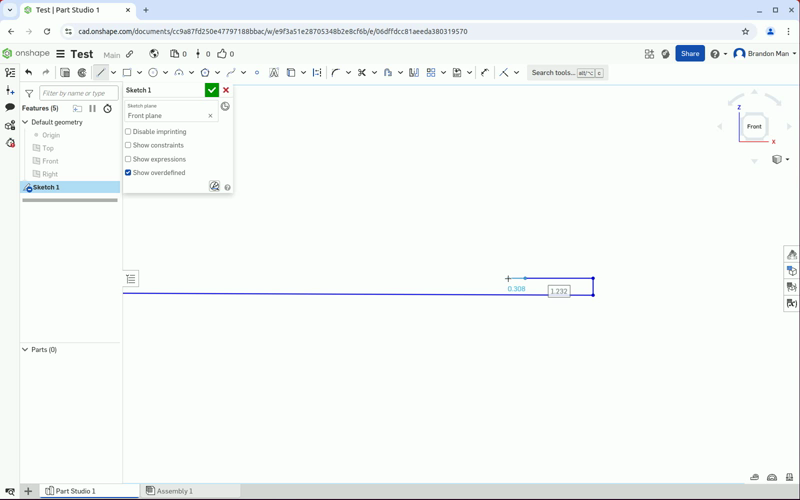
scroll(-6)
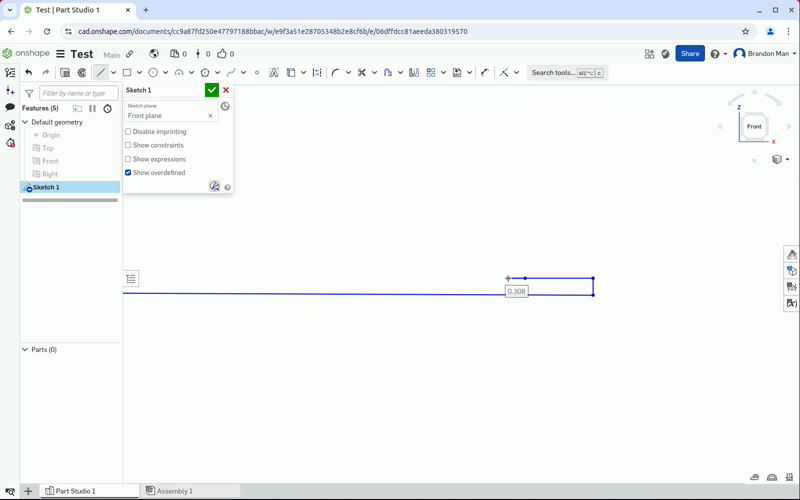
scroll(-6)
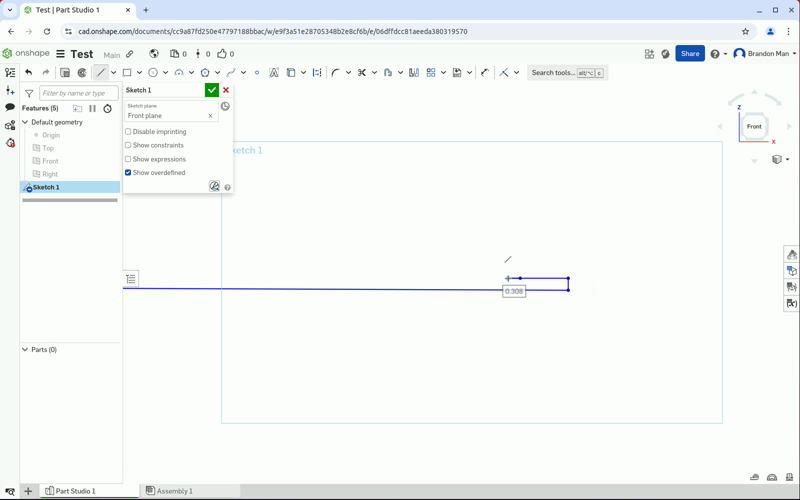
scroll(-6)
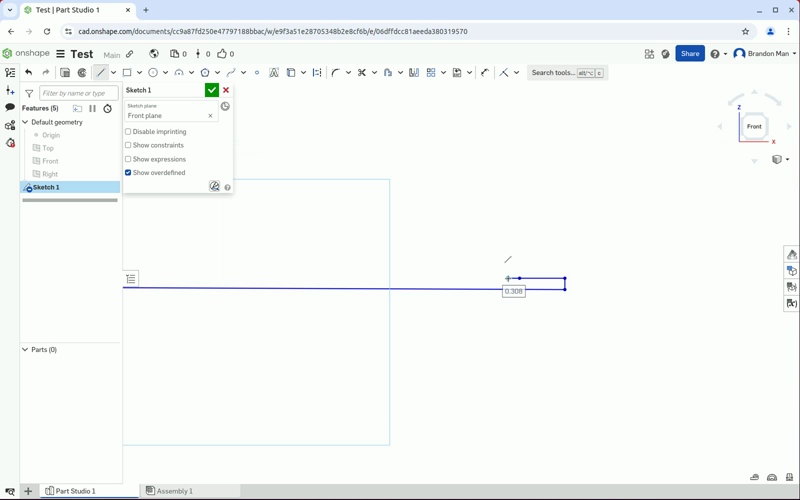
scroll(-6)
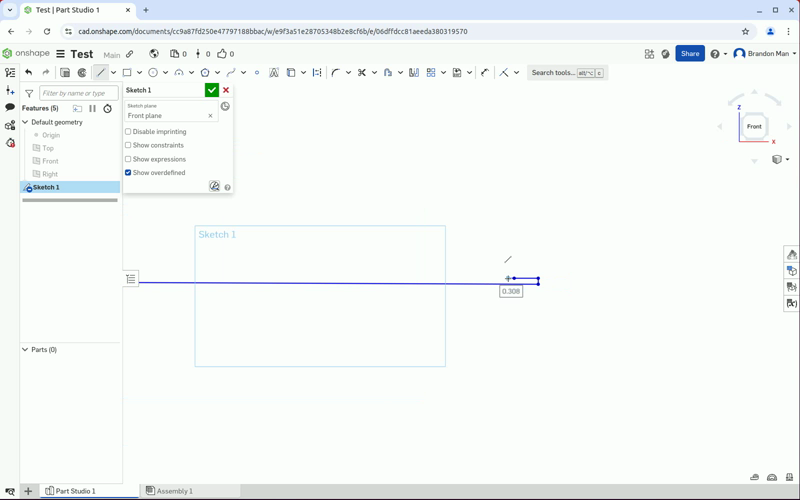
scroll(-6)
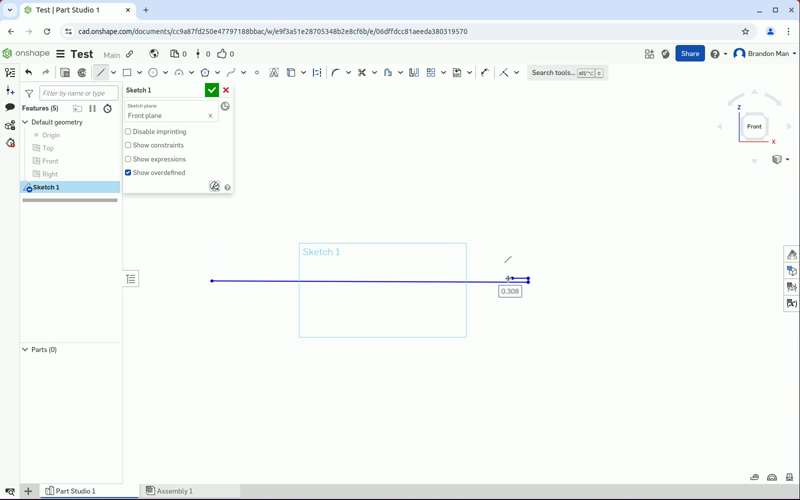
scroll(-6)
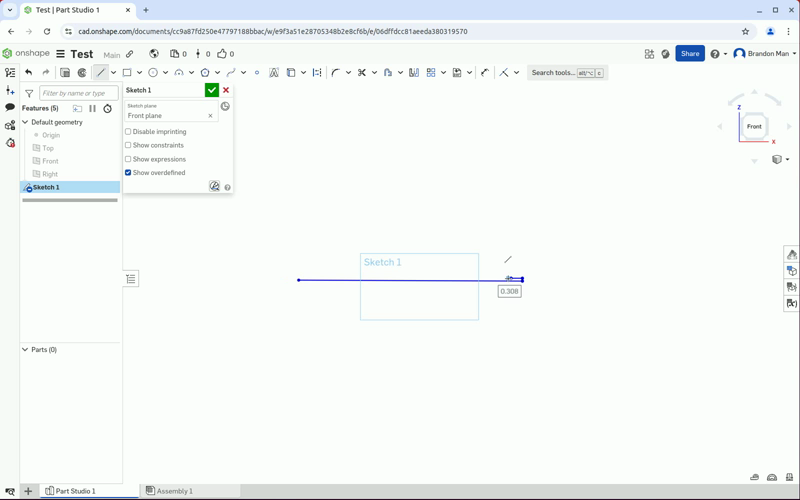
scroll(-6)
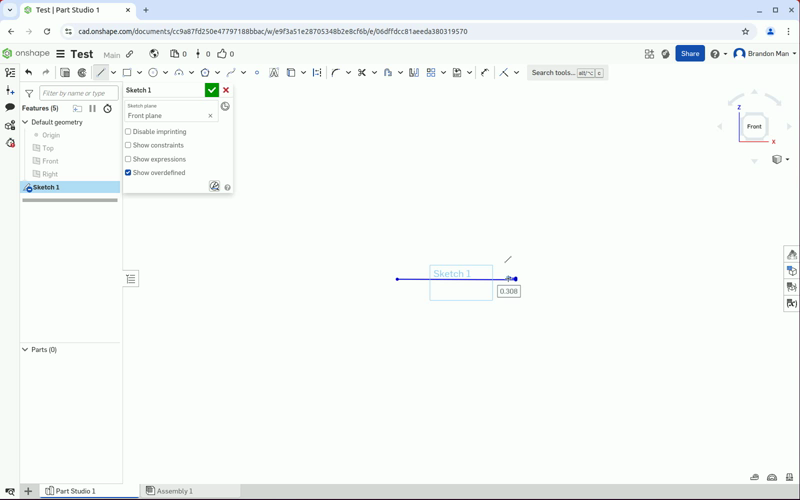
key_up(shift)
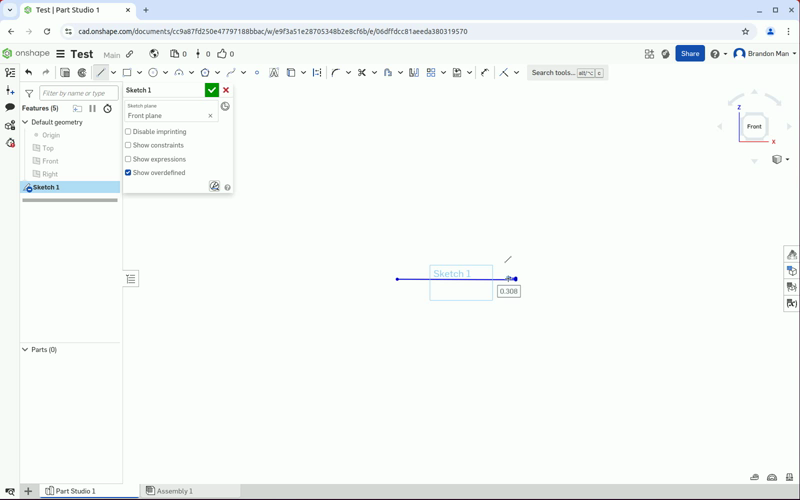
key_down(shift)
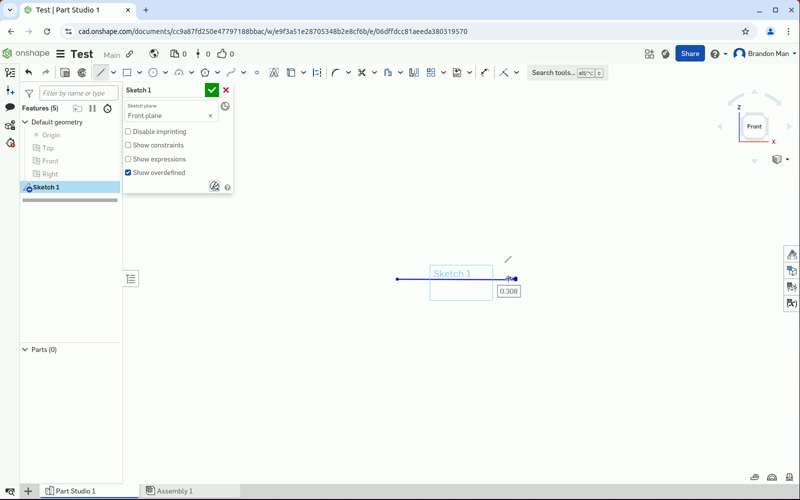
mouse_move(404, 278)
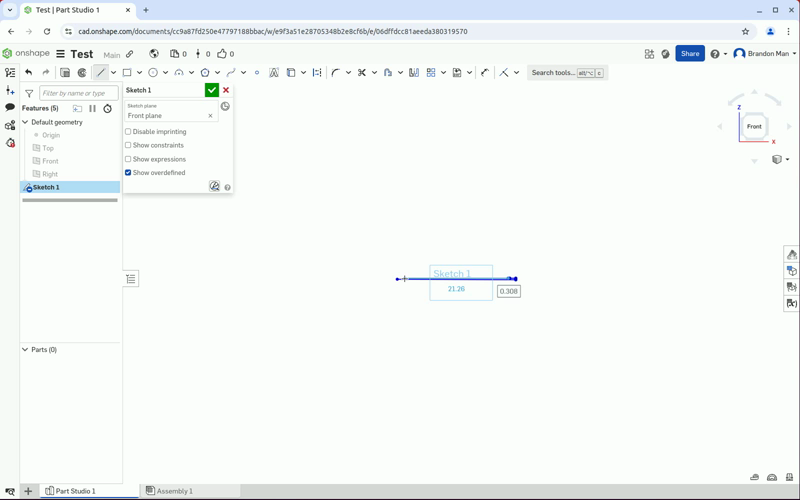
click(404, 278)
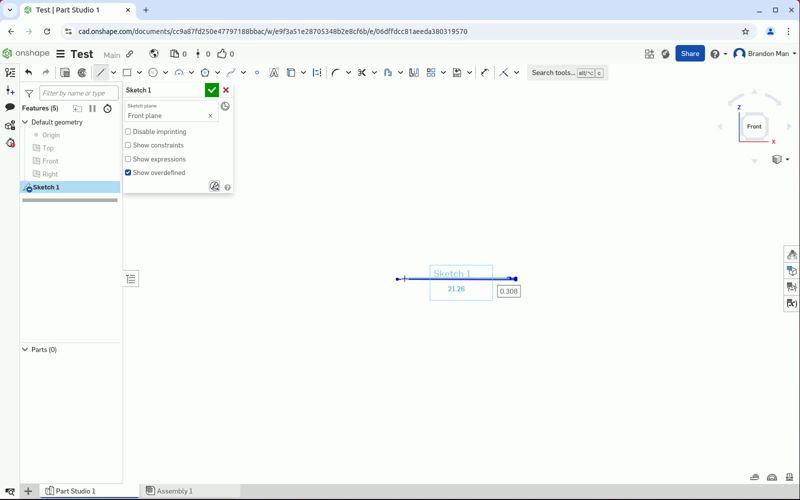
key_up(shift)
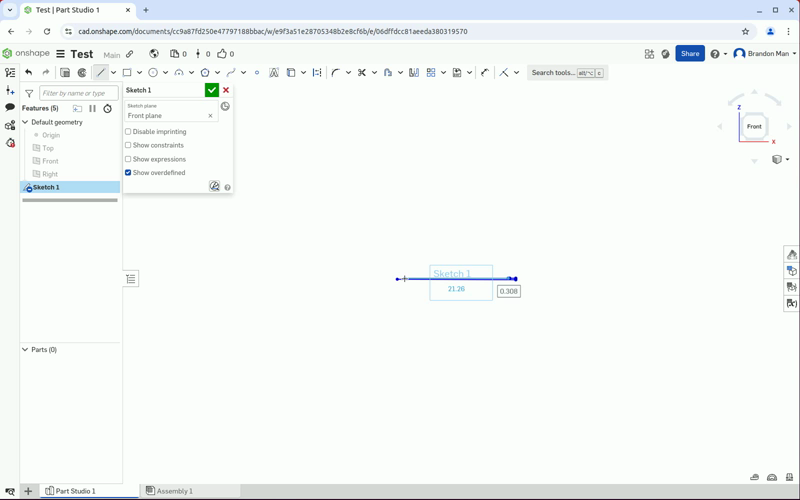
key_down(shift)
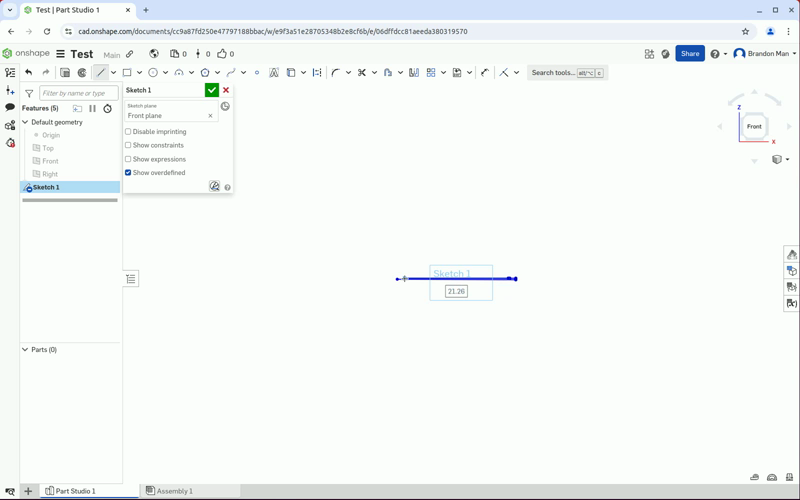
mouse_move(434, 278)
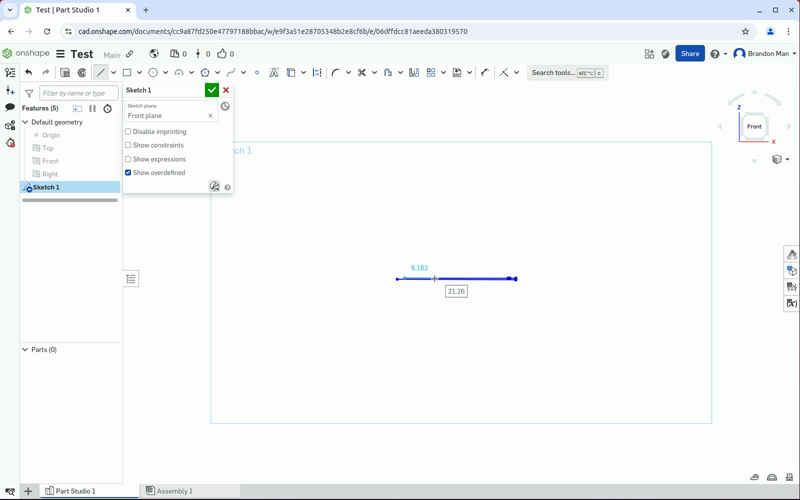
mouse_move(403, 278)
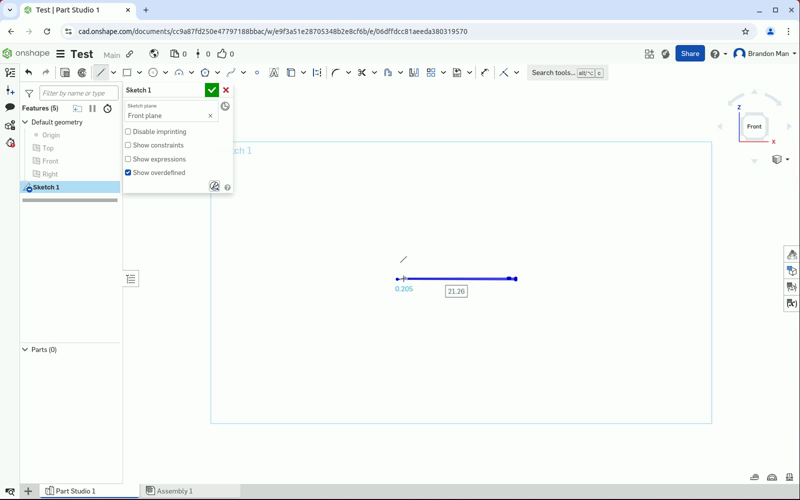
scroll(6)
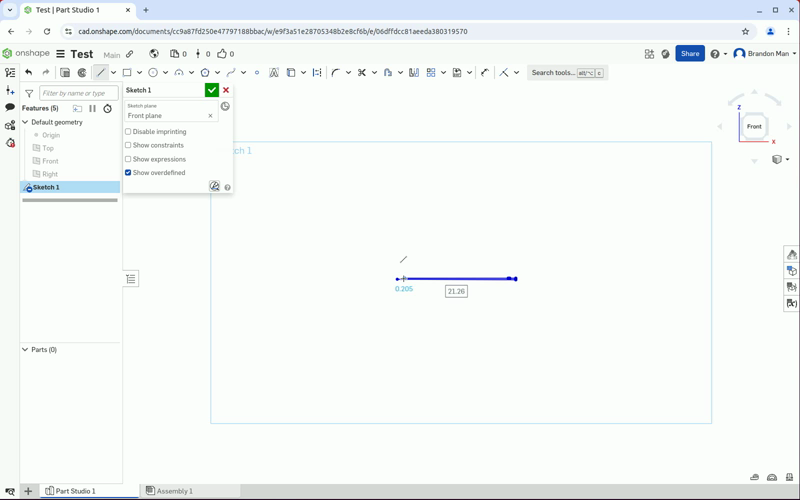
scroll(6)
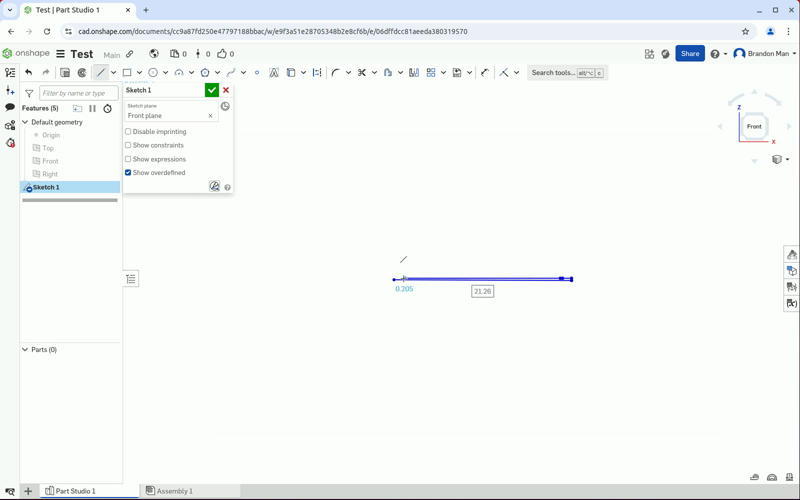
scroll(6)
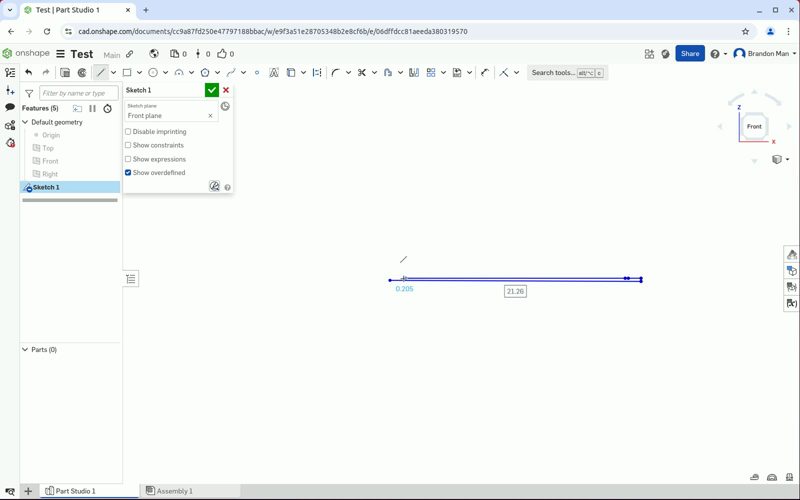
scroll(6)
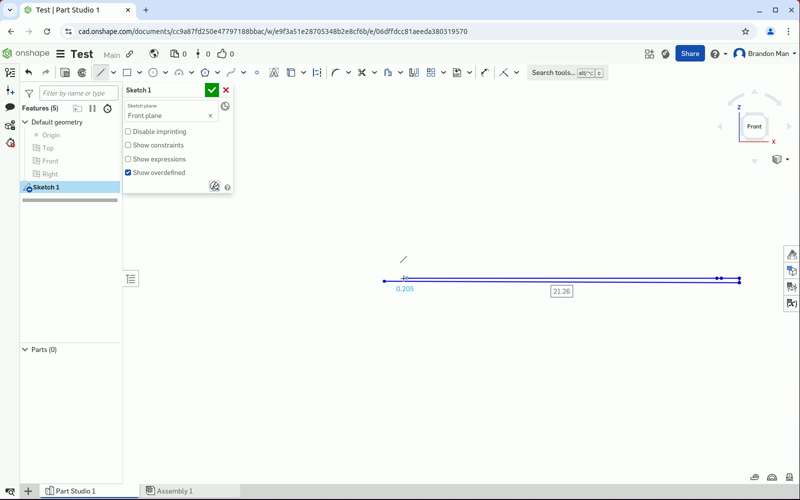
scroll(6)
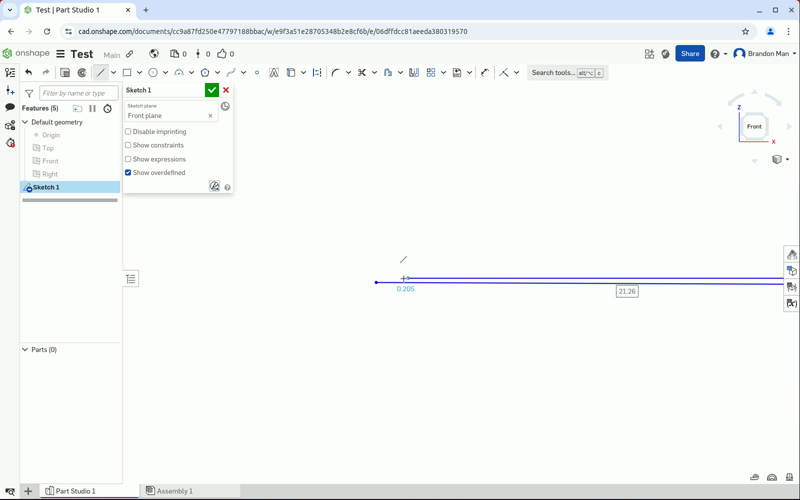
scroll(6)
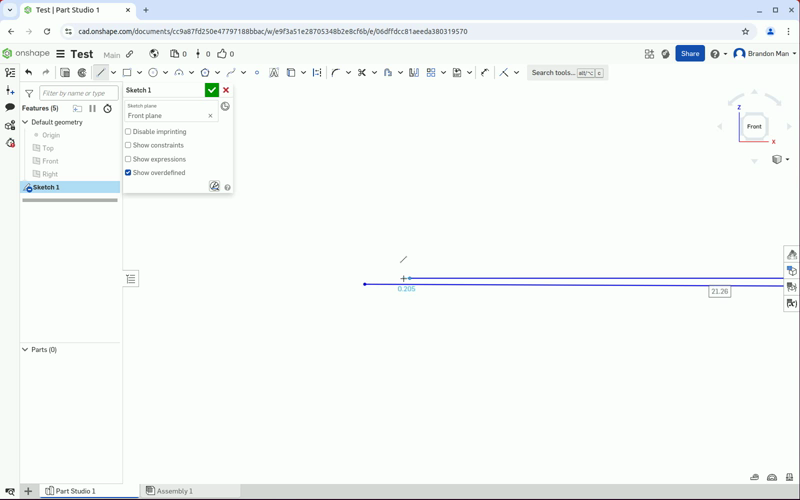
scroll(6)
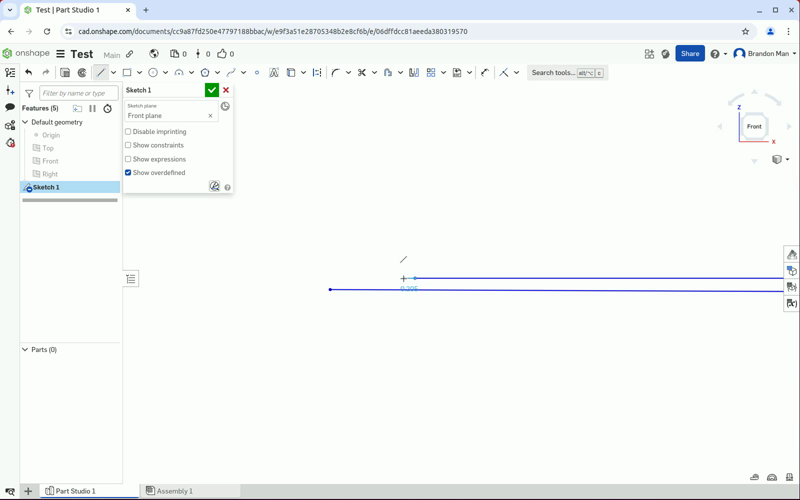
click(403, 278)
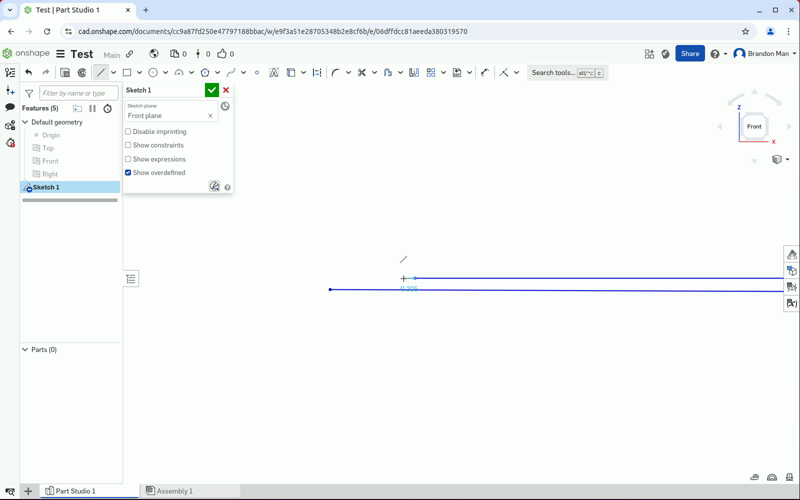
scroll(-6)
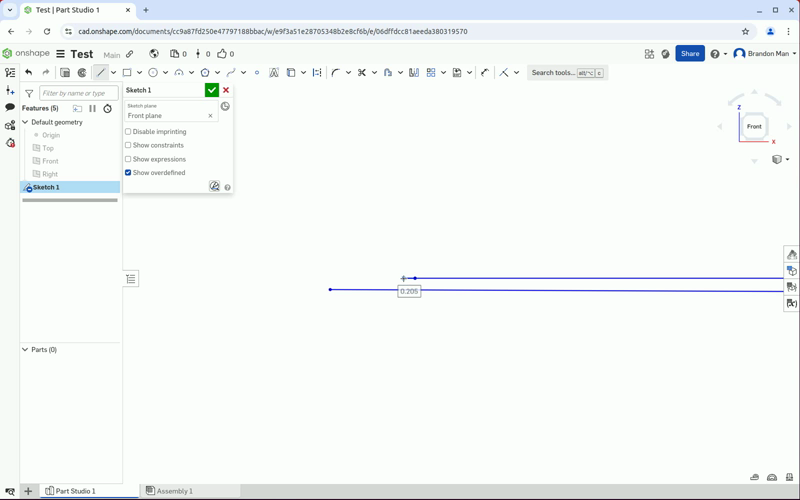
scroll(-6)
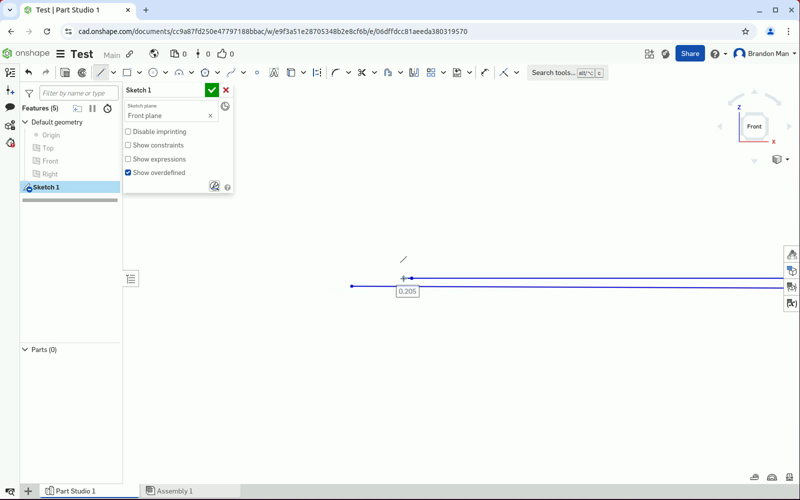
scroll(-6)
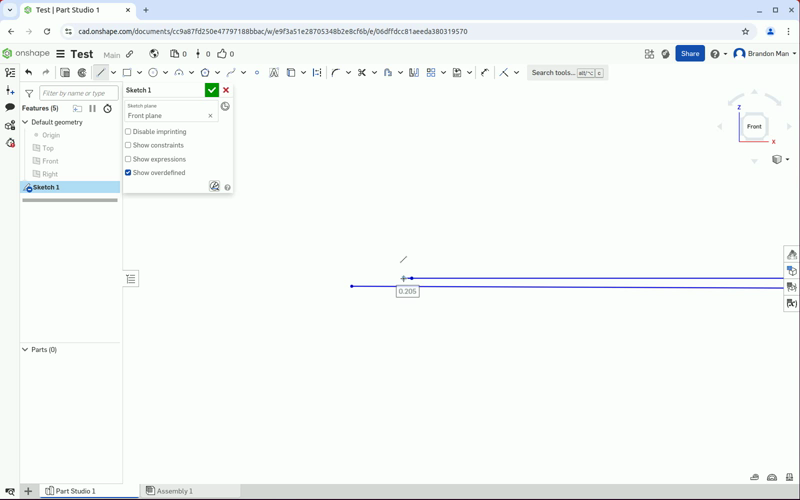
scroll(-6)
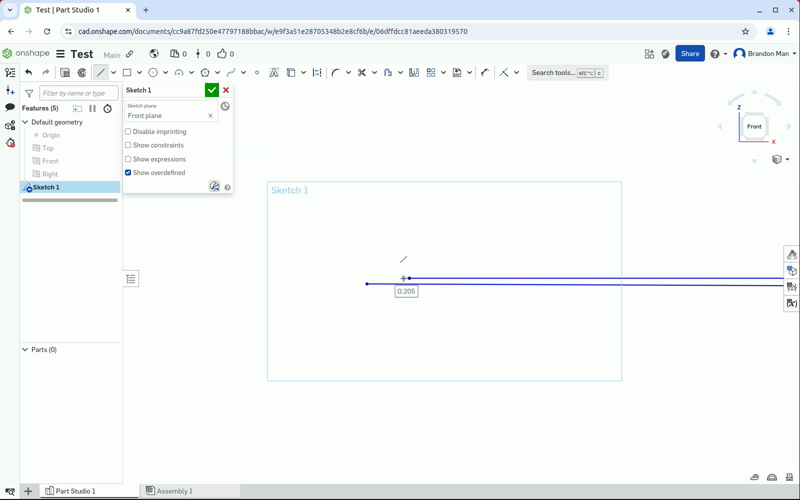
scroll(-6)
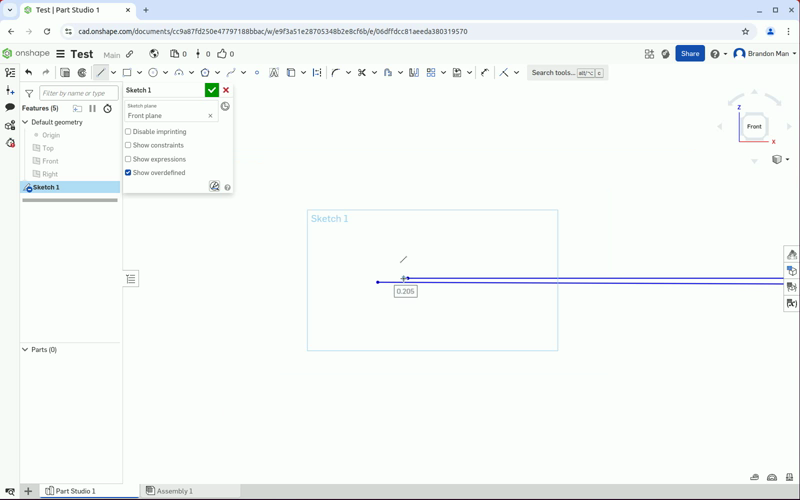
scroll(-6)
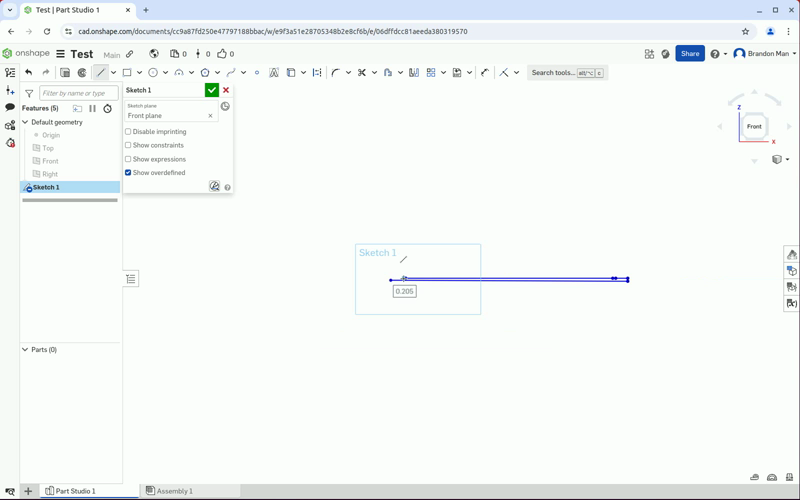
scroll(-6)
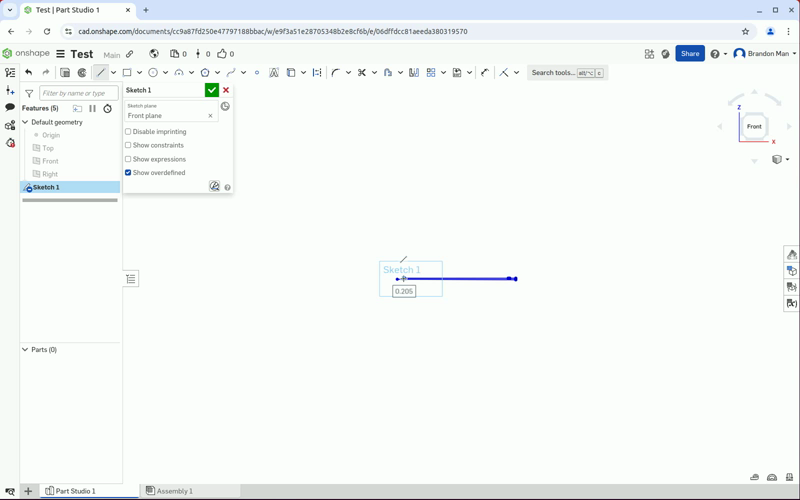
key_up(shift)
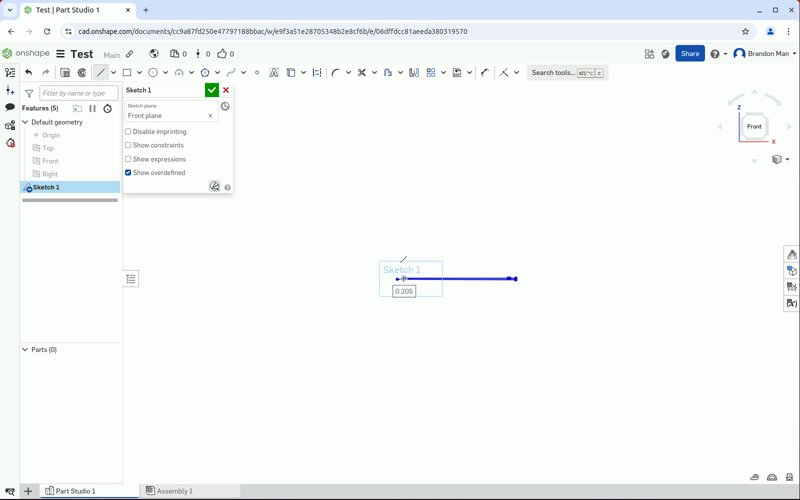
key_down(shift)
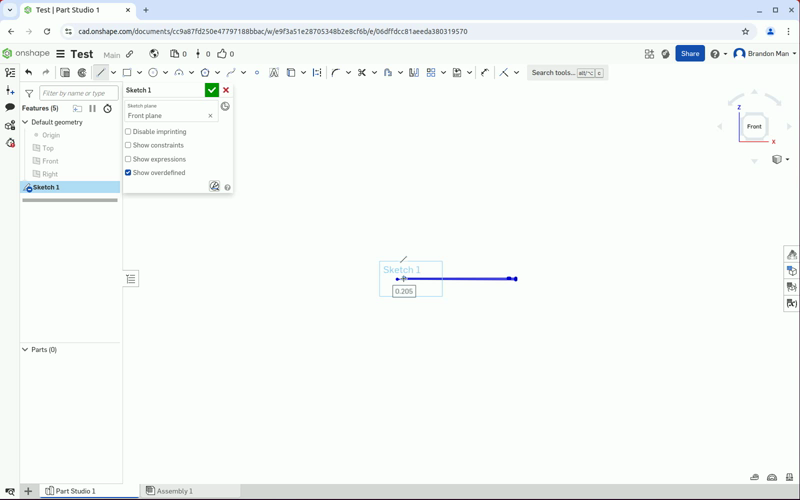
mouse_move(433, 278)
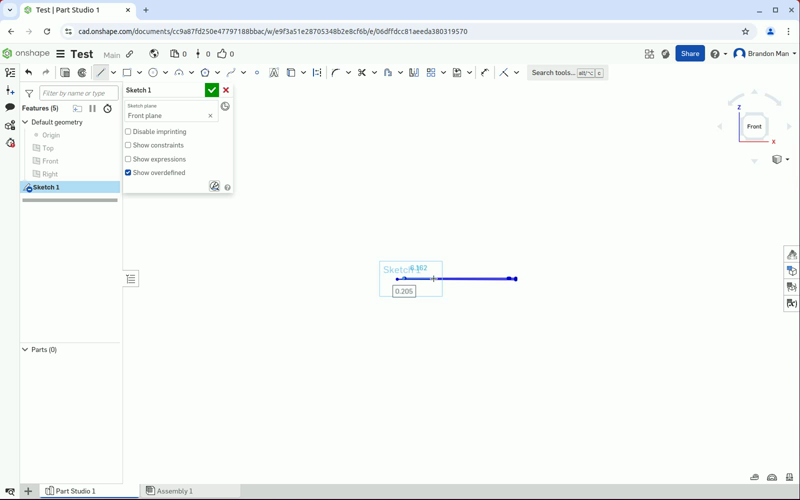
mouse_move(397, 278)
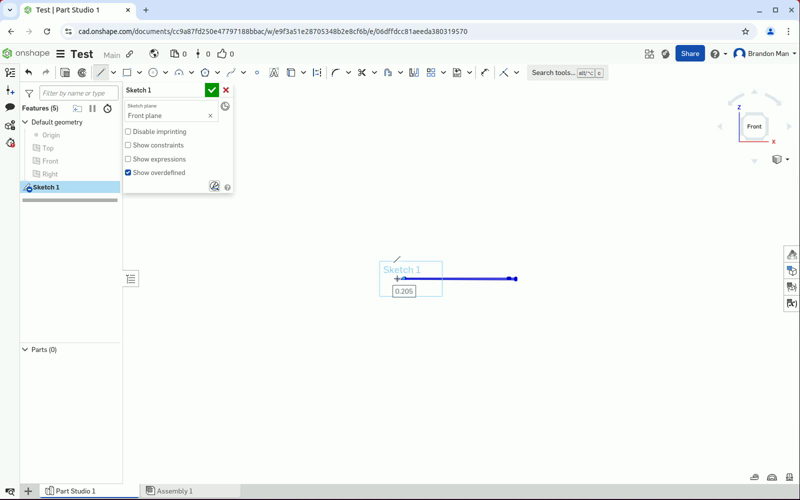
scroll(6)
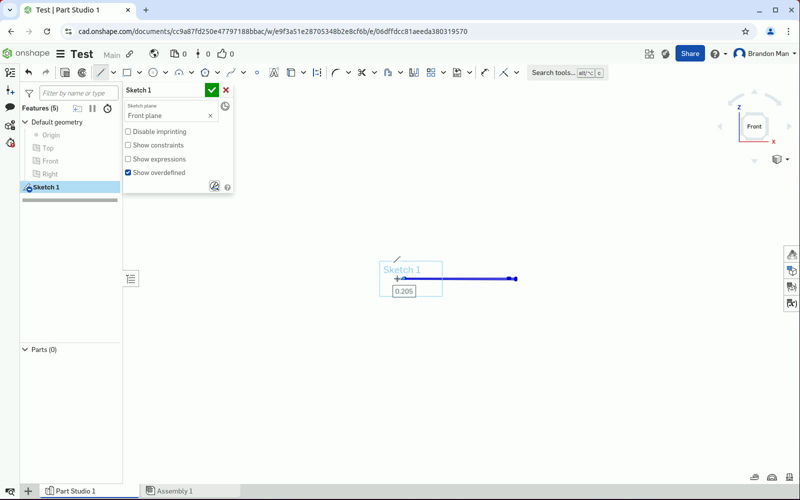
scroll(6)
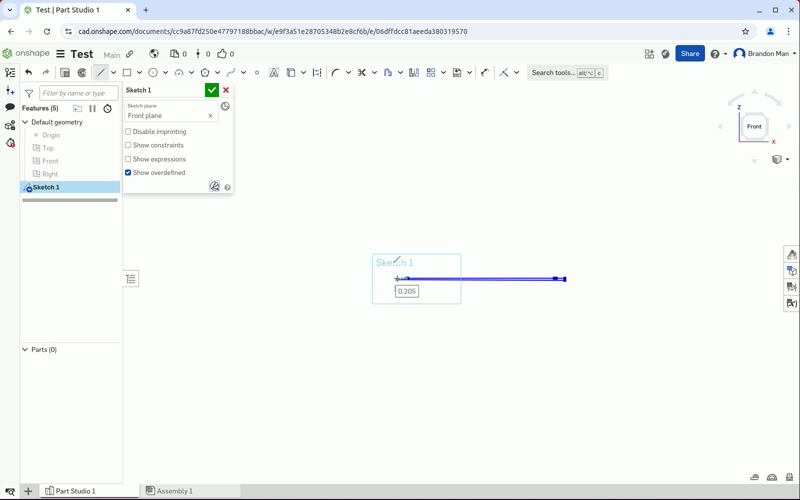
scroll(6)
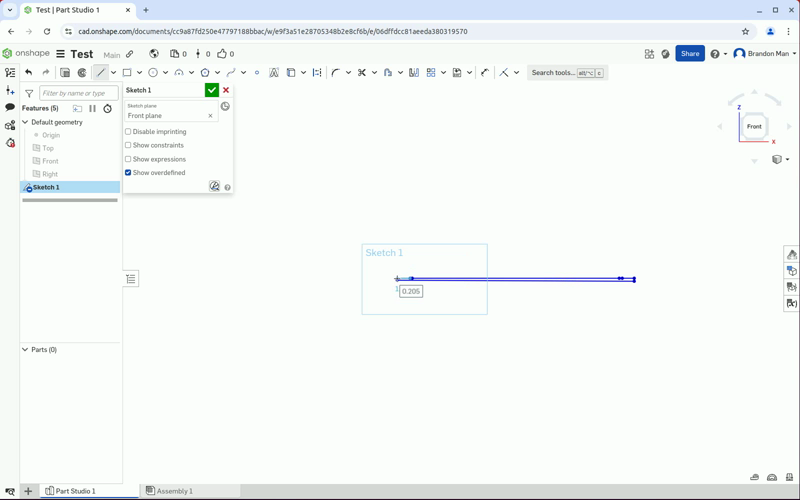
scroll(6)
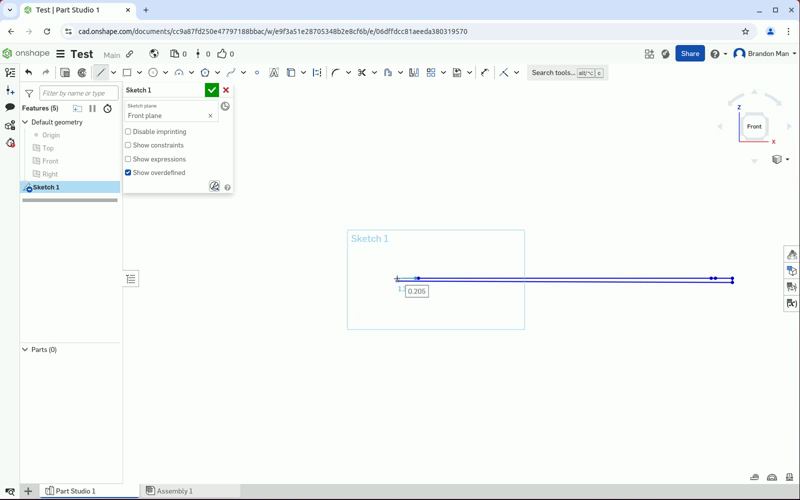
scroll(6)
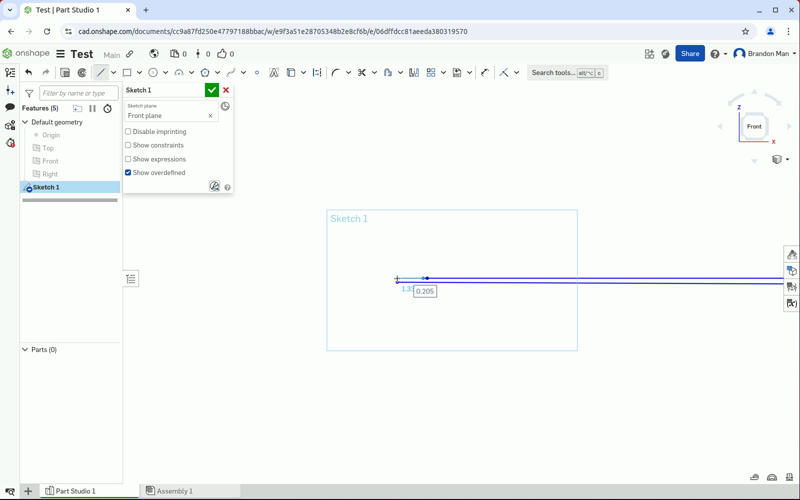
scroll(6)
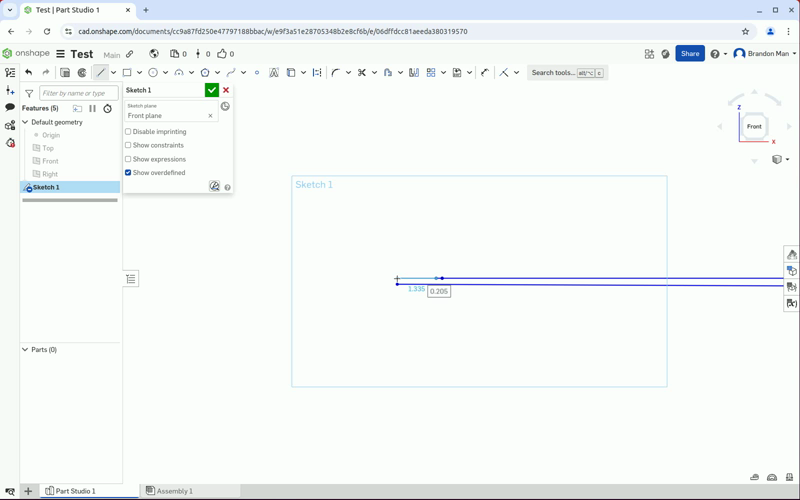
scroll(6)
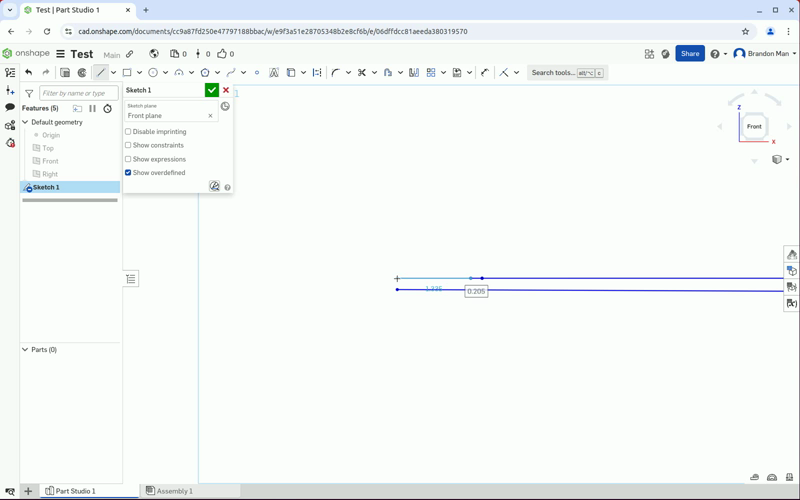
click(397, 278)
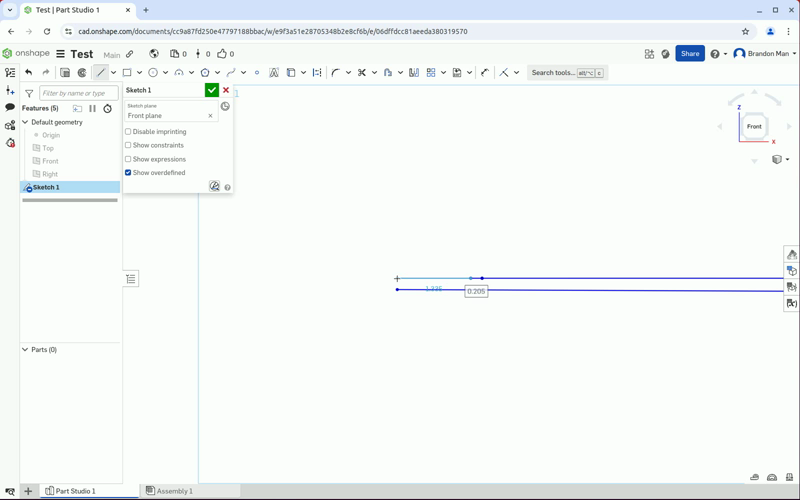
scroll(-6)
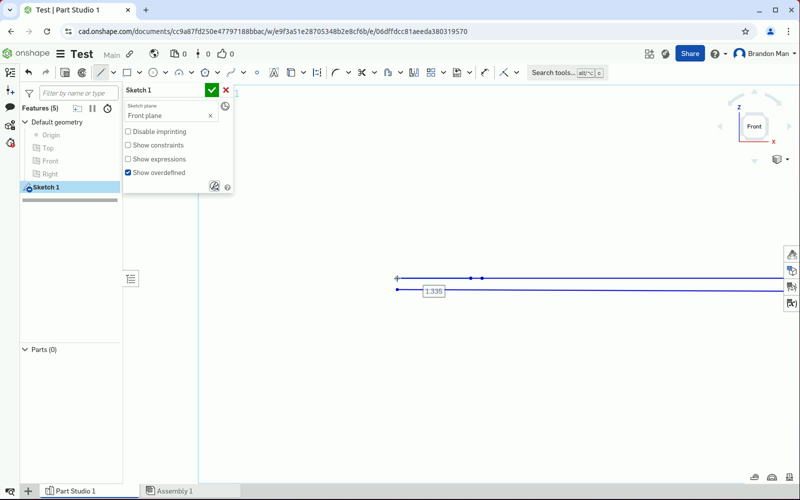
scroll(-6)
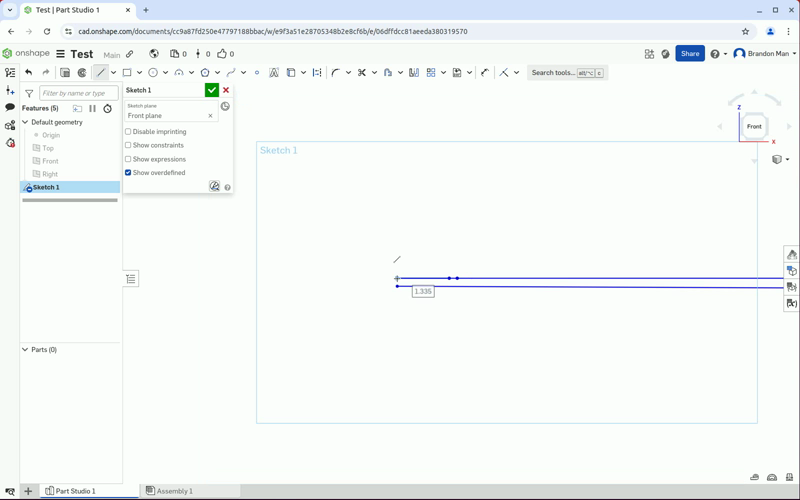
scroll(-6)
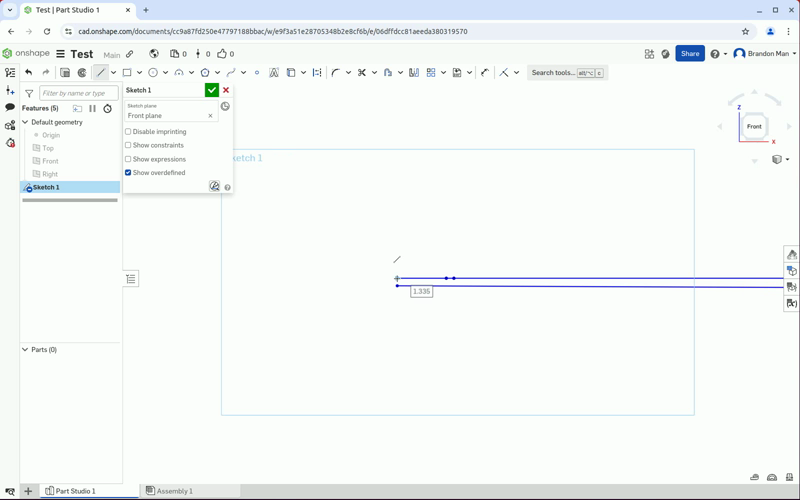
scroll(-6)
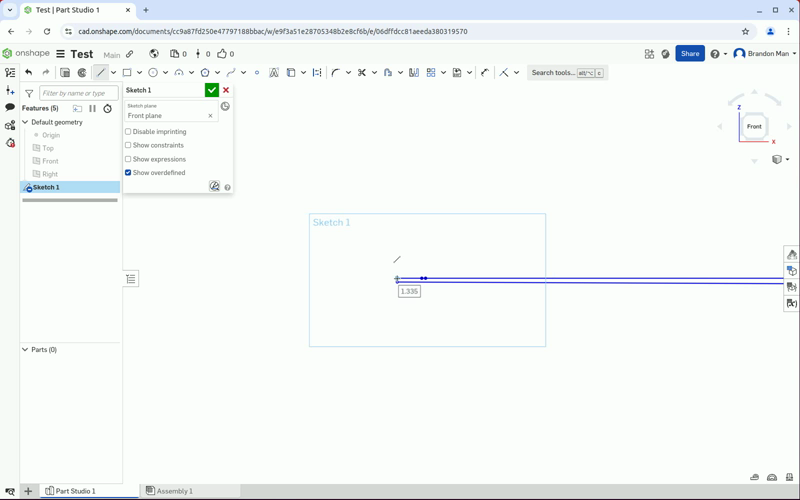
scroll(-6)
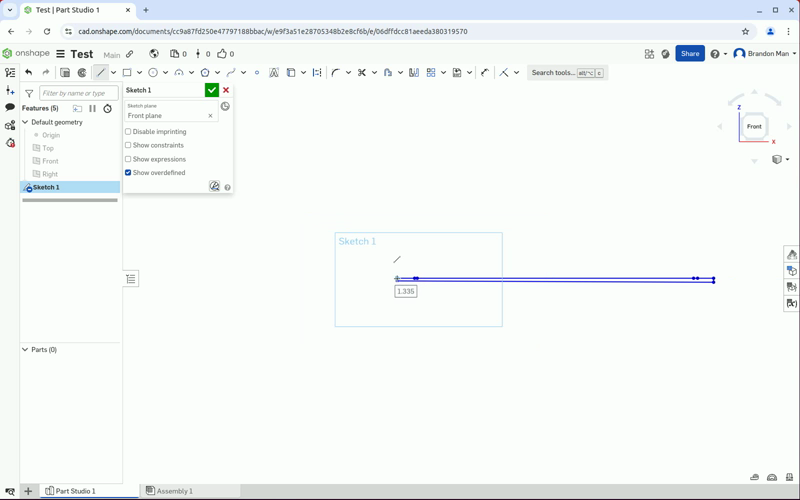
scroll(-6)
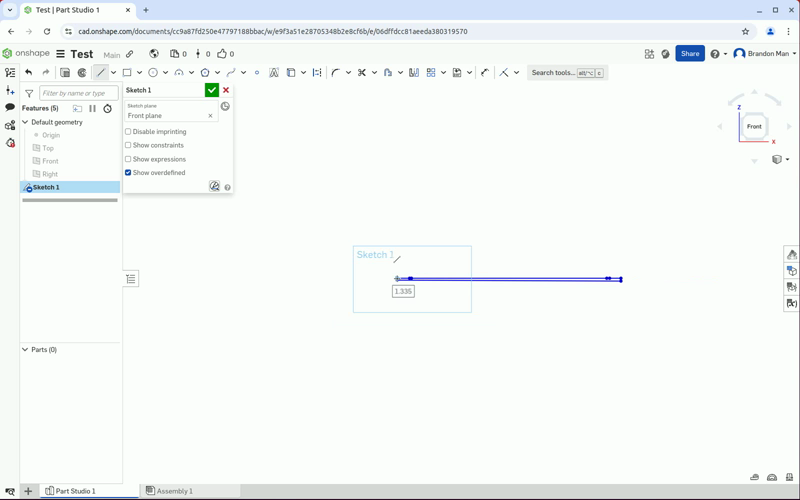
scroll(-6)
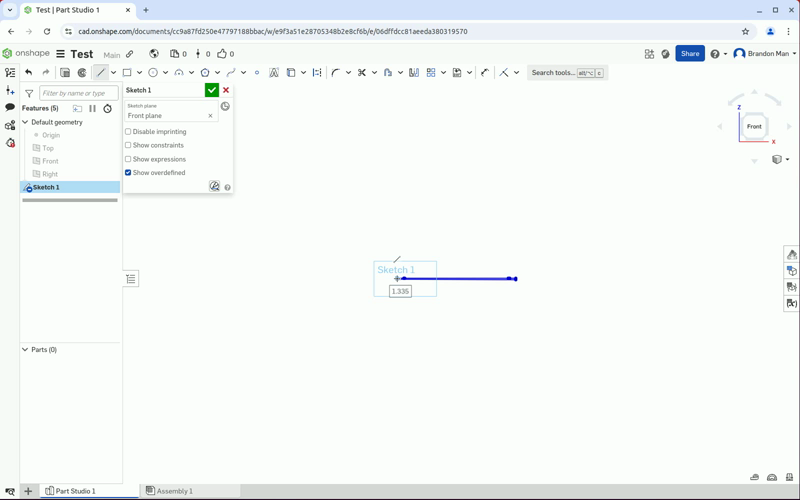
key_up(shift)
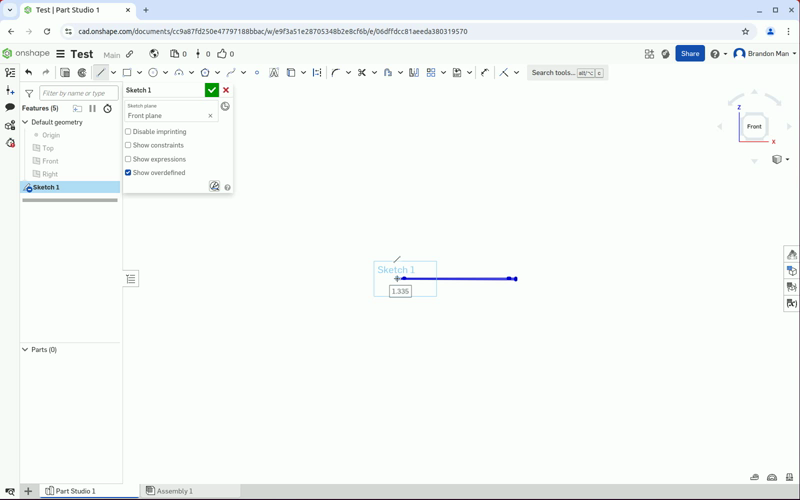
mouse_move(427, 278)
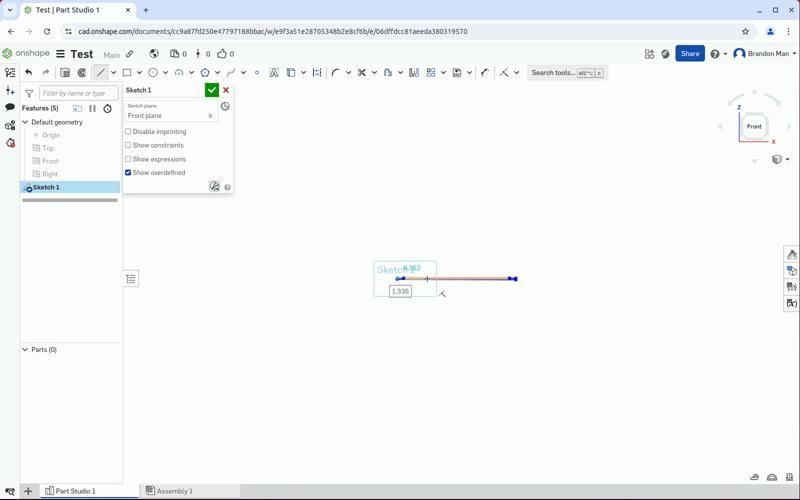
key_down(shift)
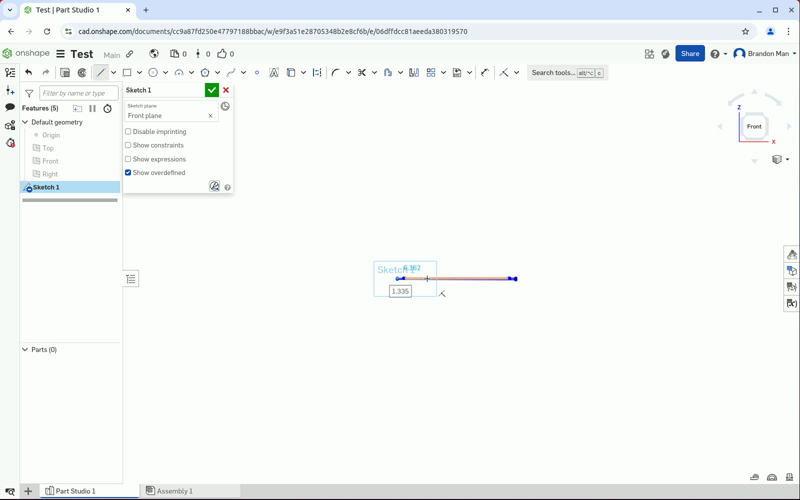
mouse_move(397, 279)
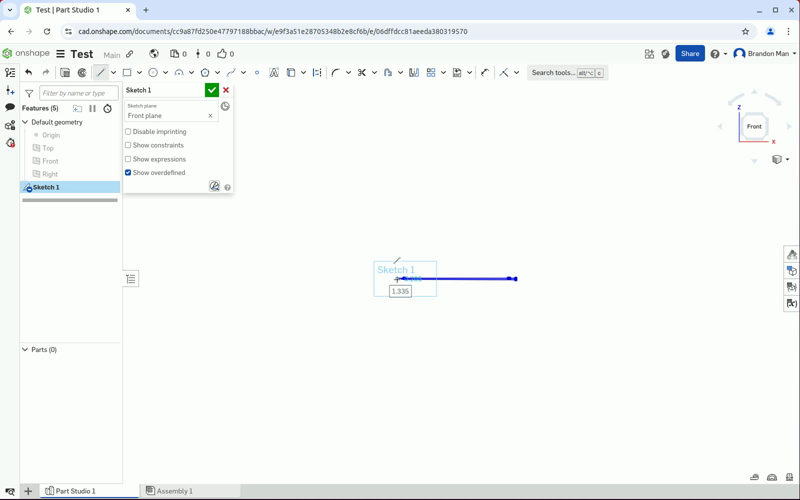
scroll(6)
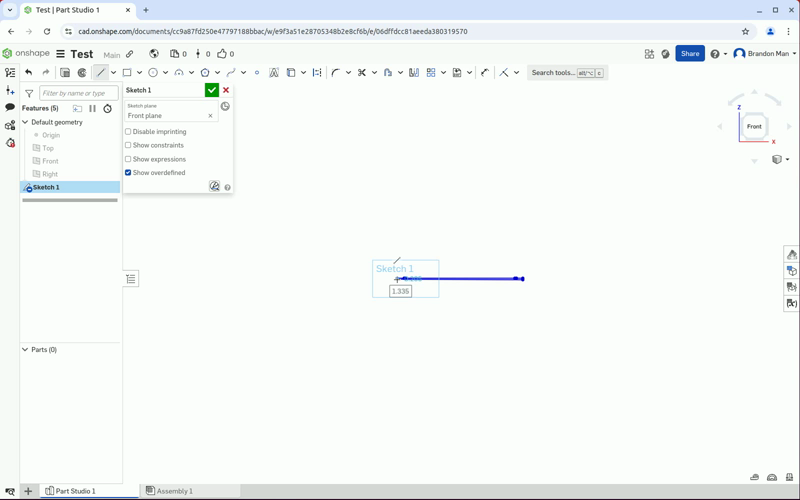
scroll(6)
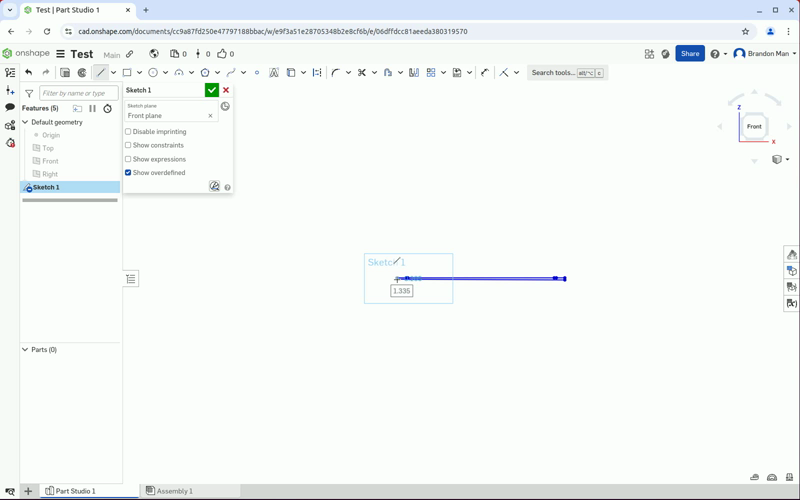
scroll(6)
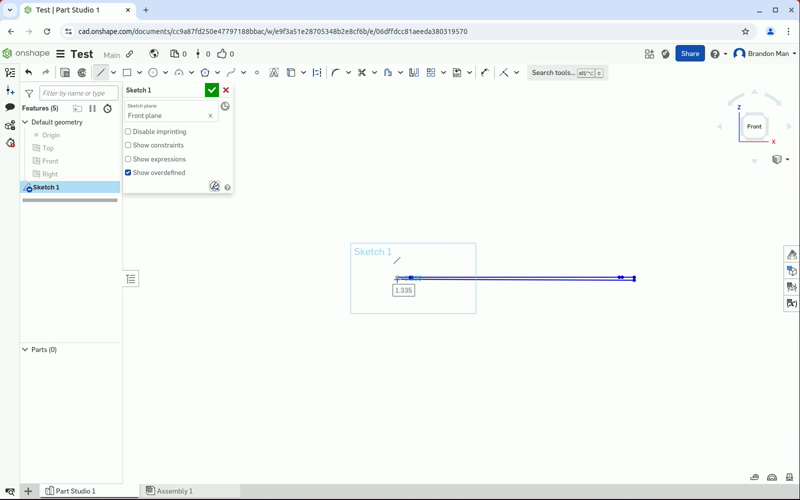
scroll(6)
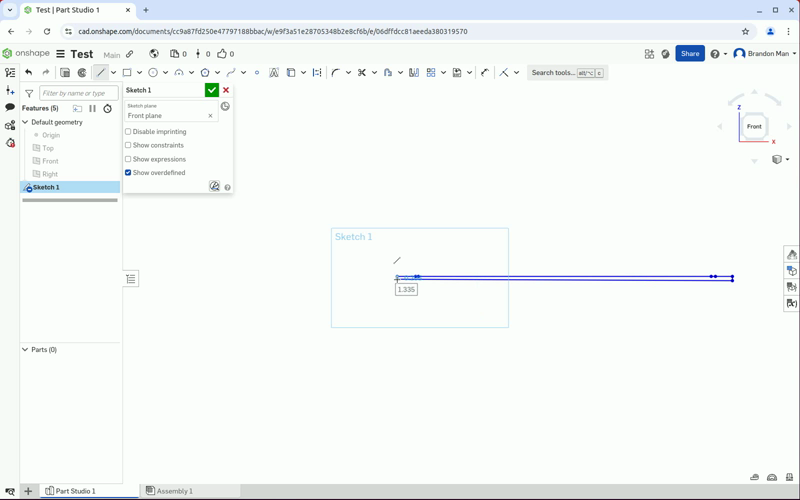
scroll(6)
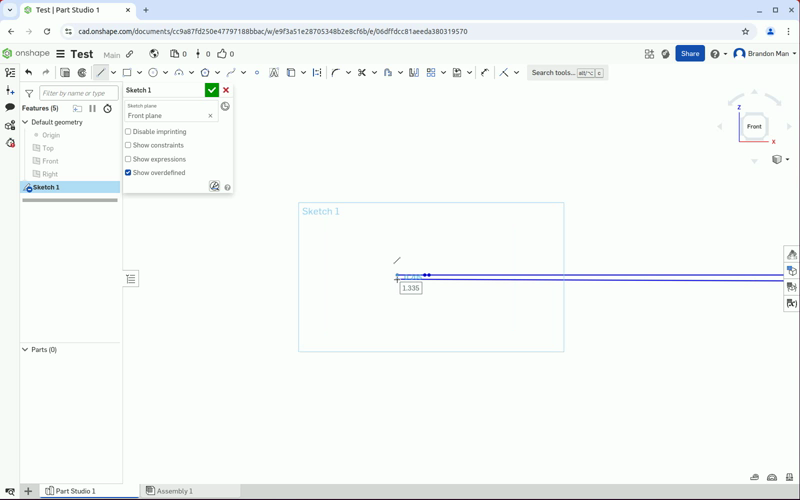
scroll(6)
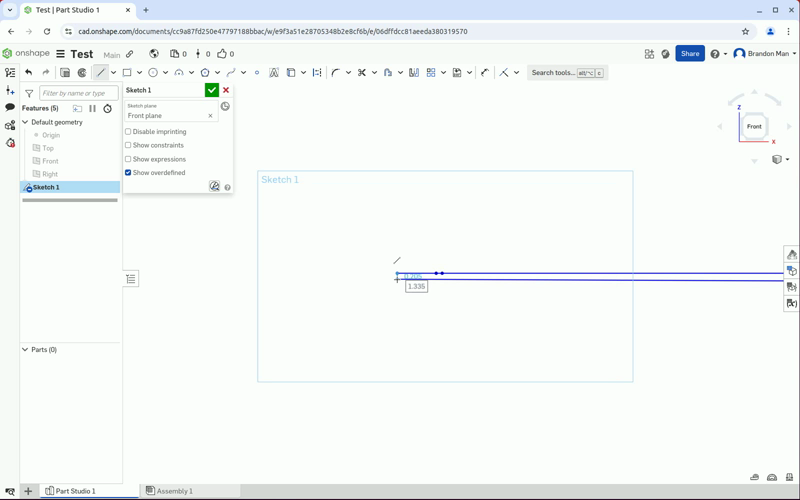
scroll(6)
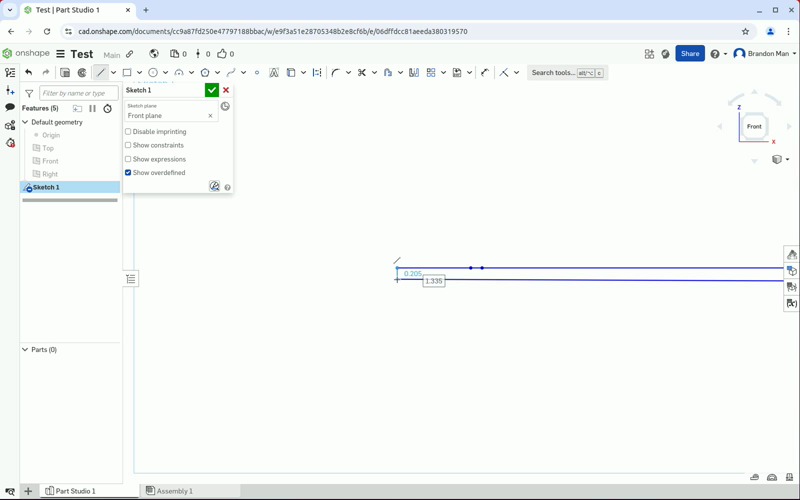
key_up(shift)
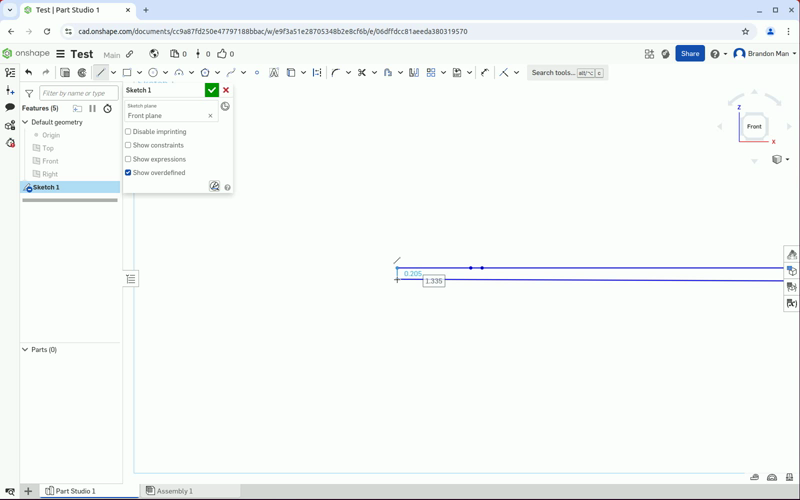
click(397, 279)
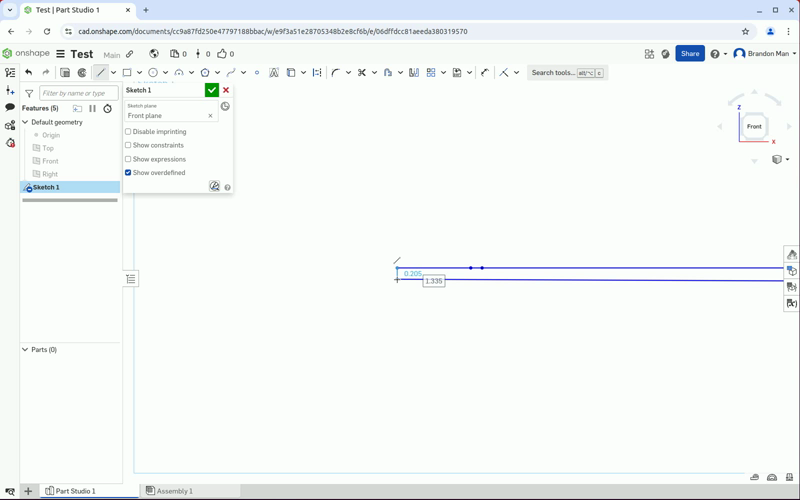
scroll(-6)
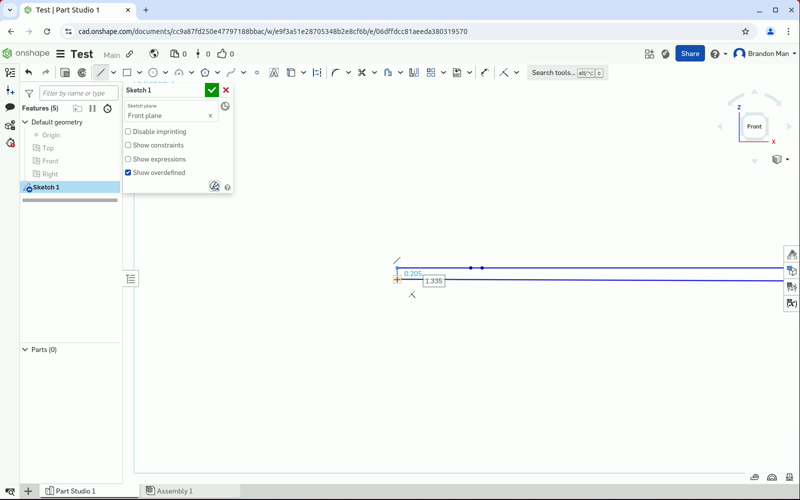
scroll(-6)
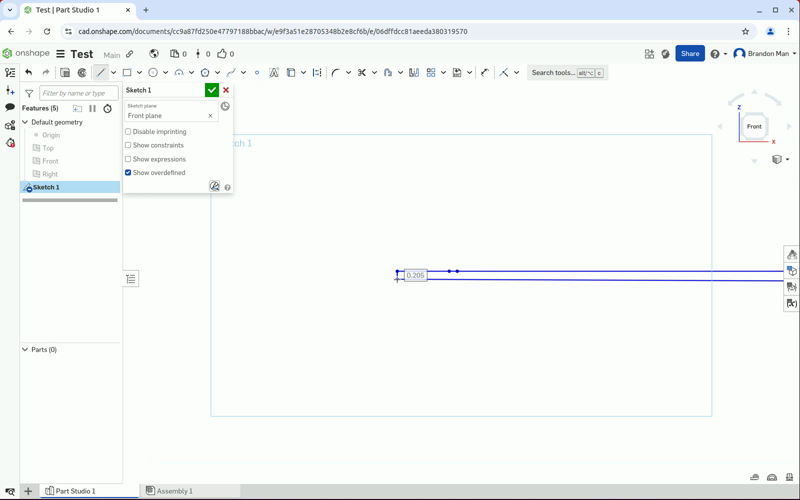
scroll(-6)
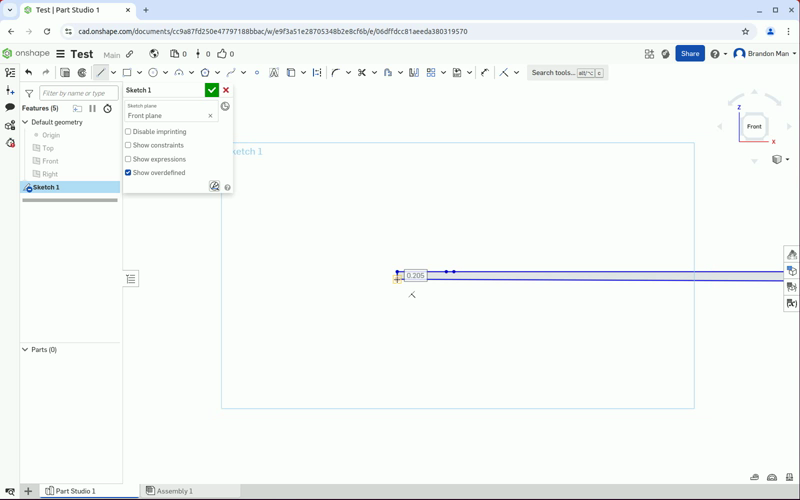
scroll(-6)
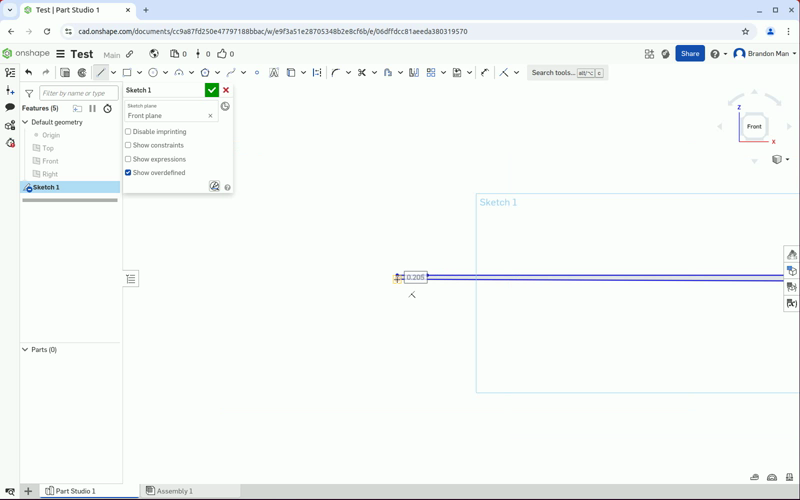
scroll(-6)
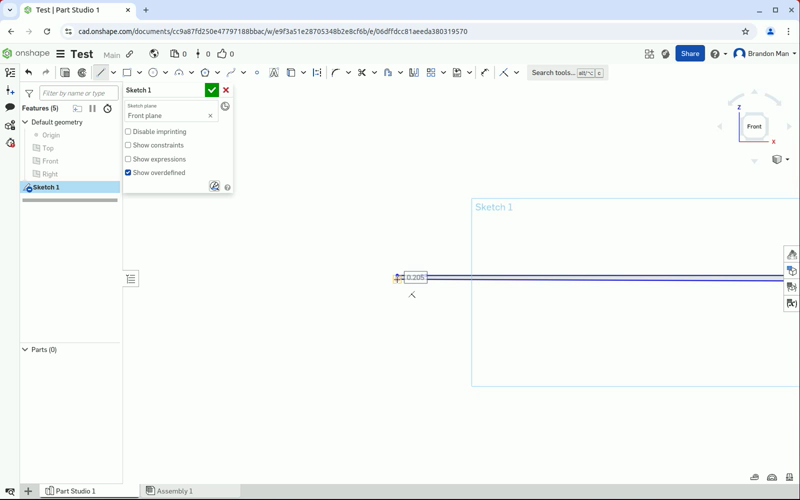
scroll(-6)
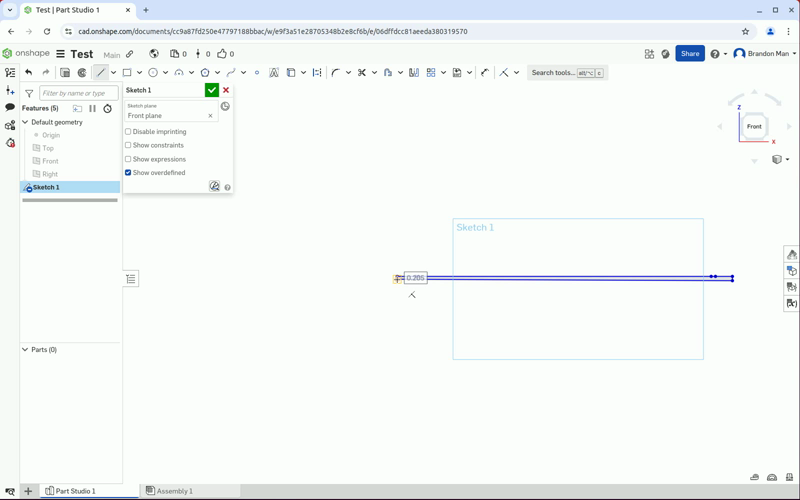
scroll(-6)
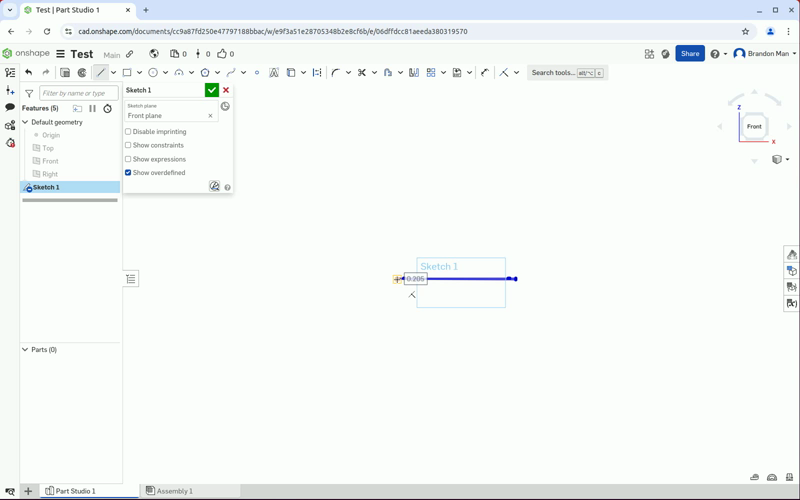
key(esc)
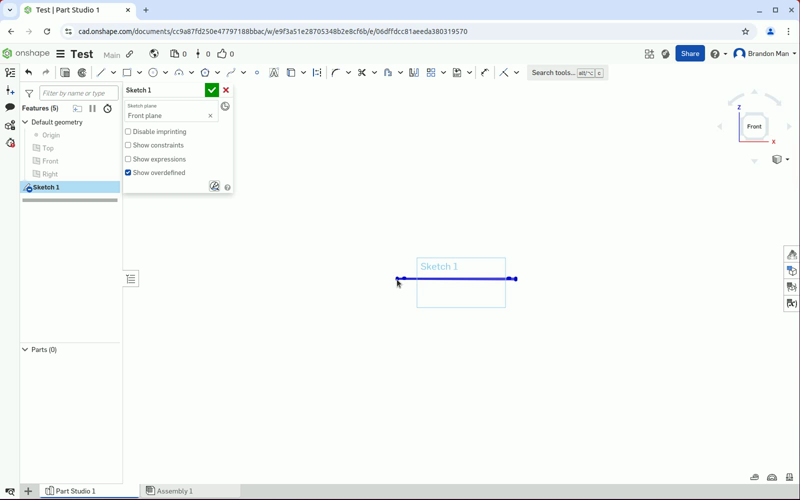
mouse_move(497, 278)
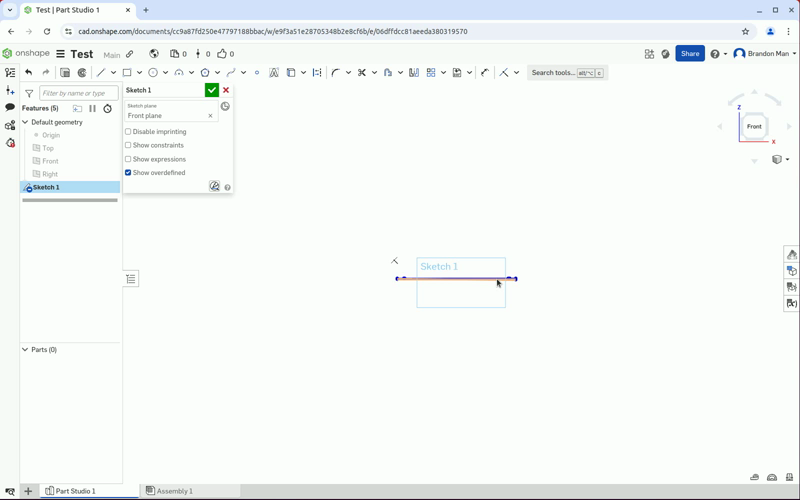
scroll(6)
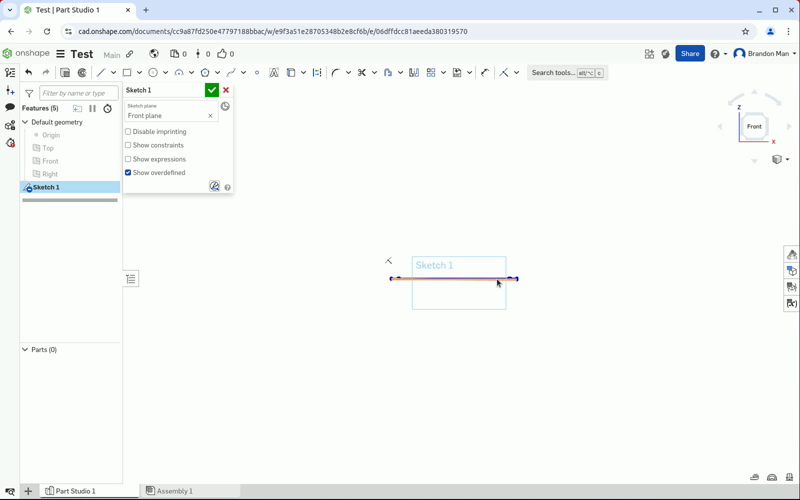
scroll(6)
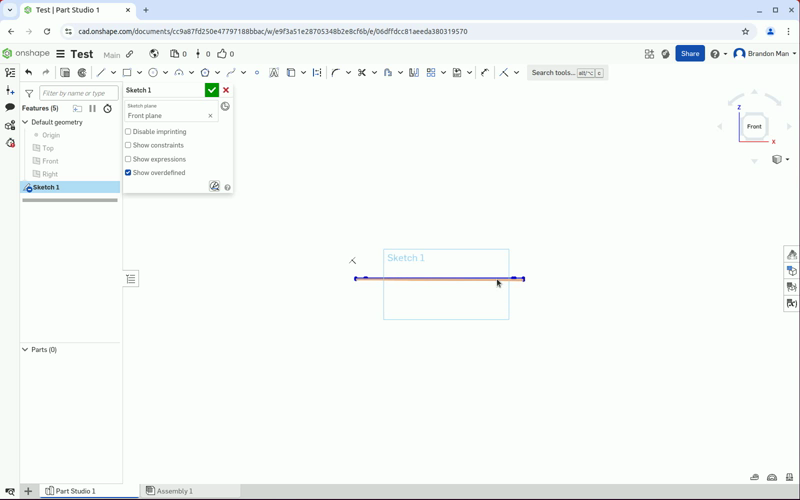
scroll(6)
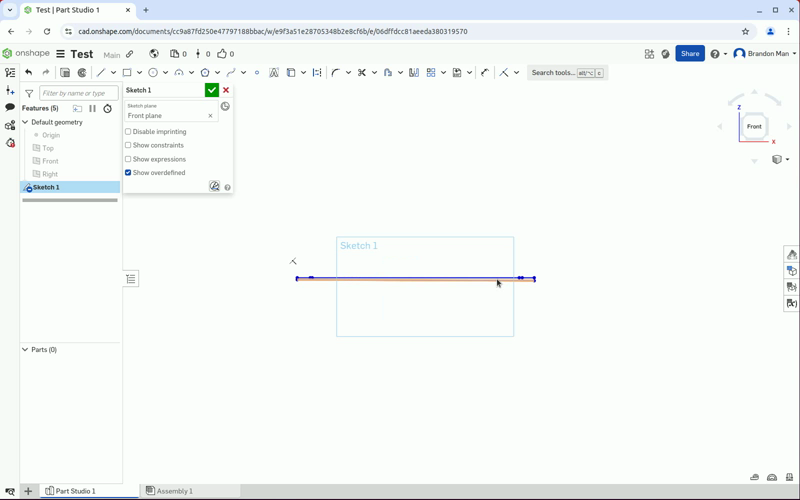
scroll(6)
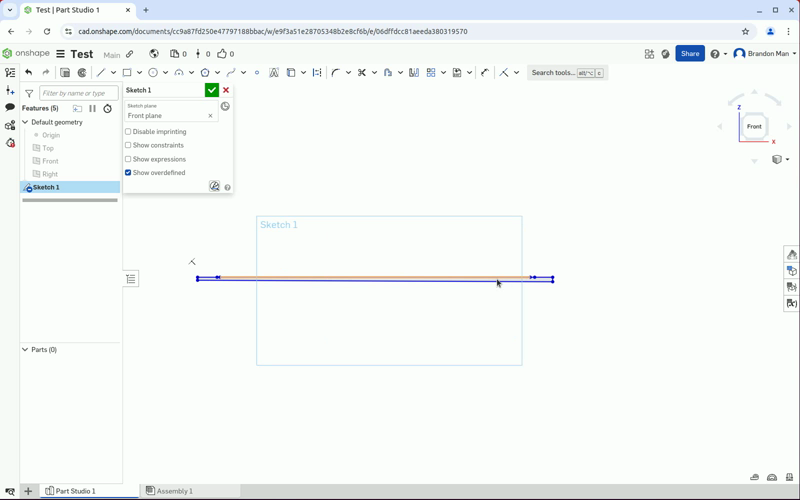
scroll(6)
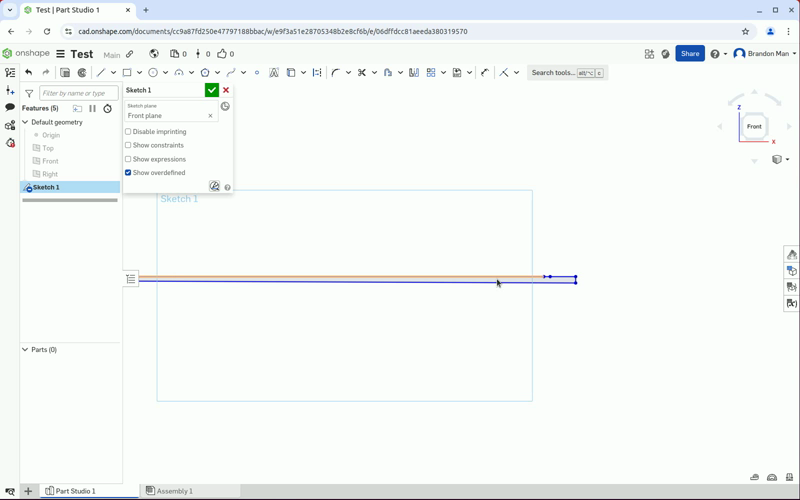
scroll(6)
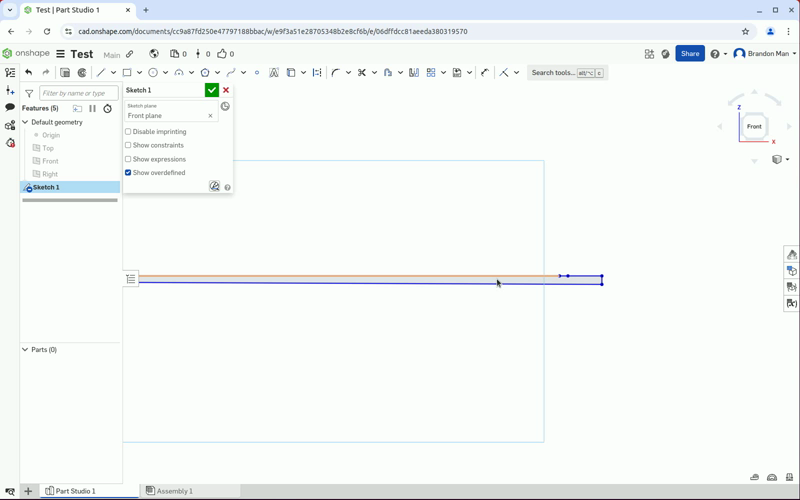
scroll(6)
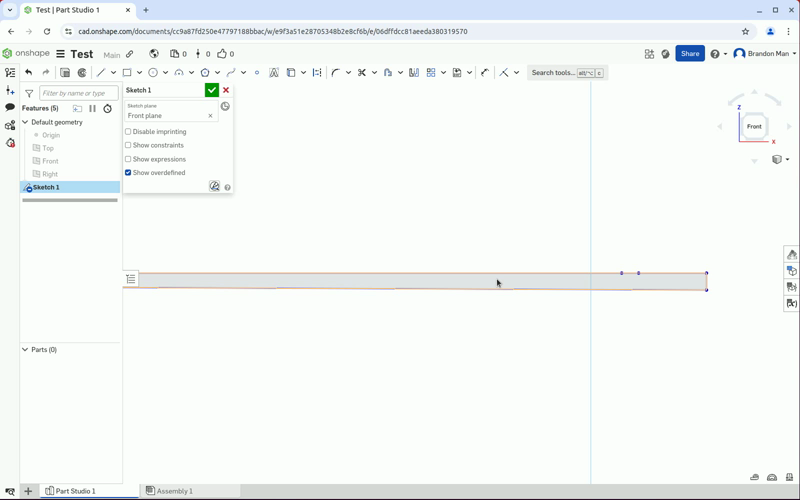
click(497, 278)
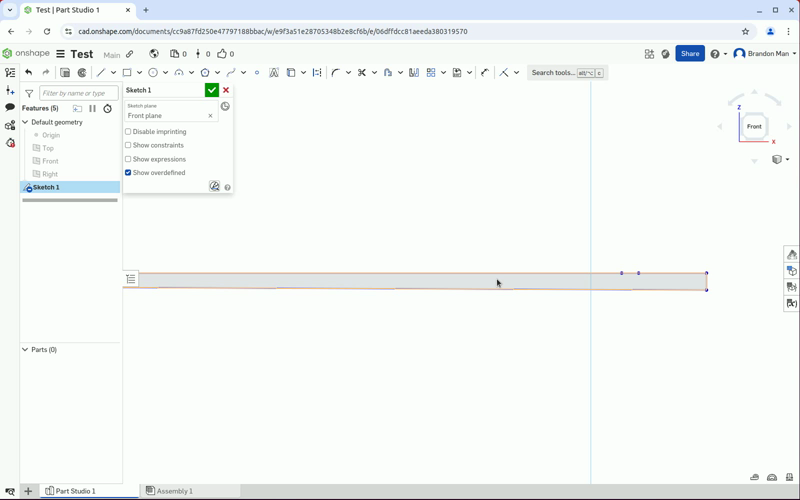
scroll(-6)
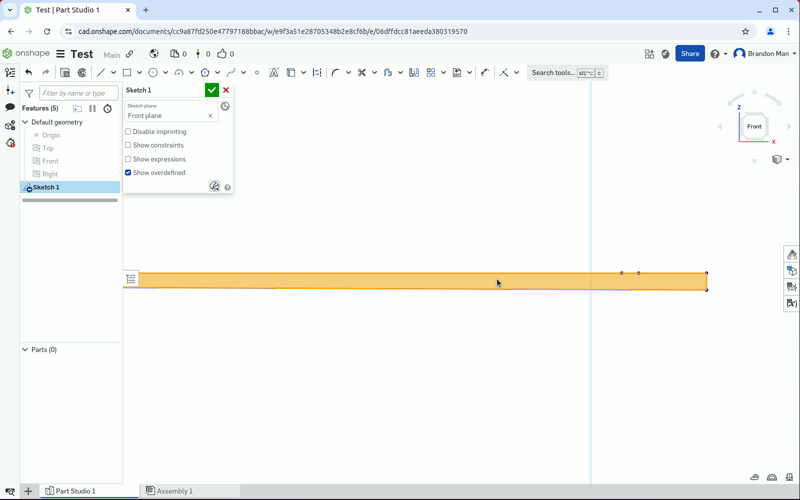
scroll(-6)
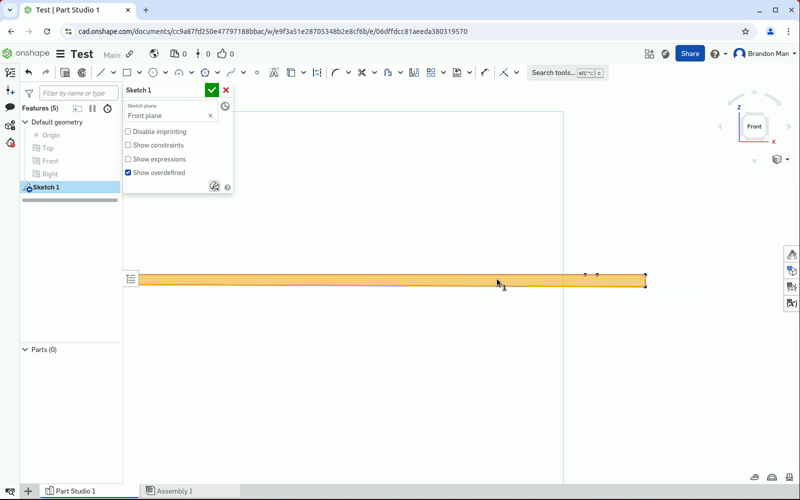
scroll(-6)
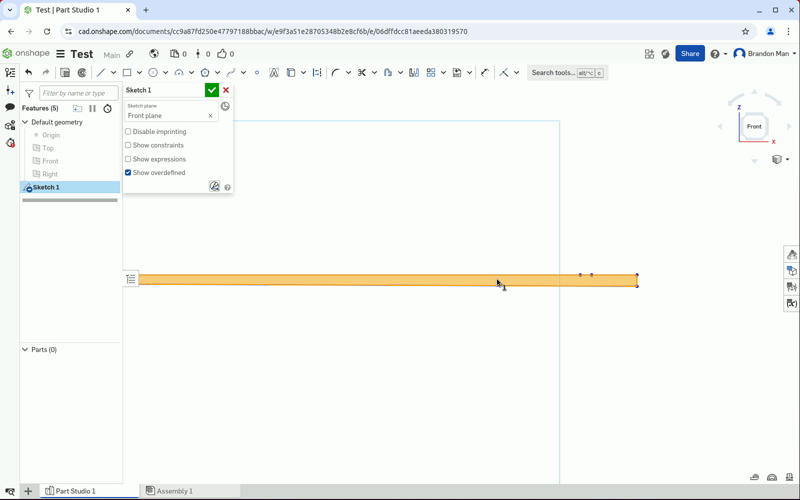
scroll(-6)
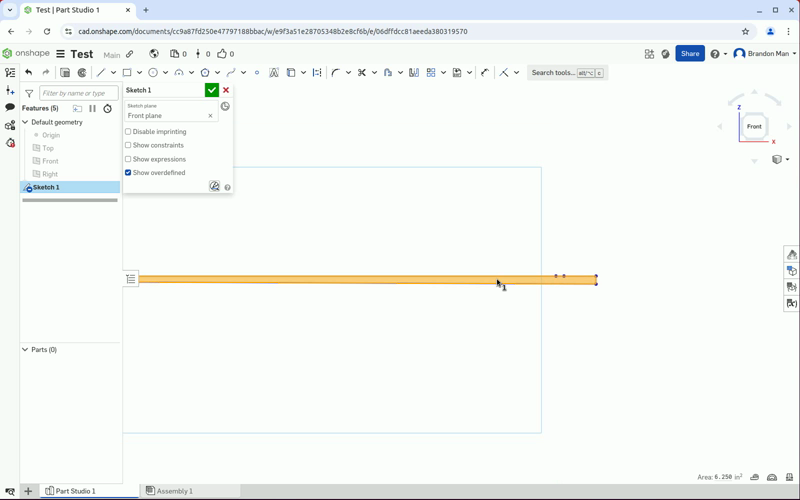
scroll(-6)
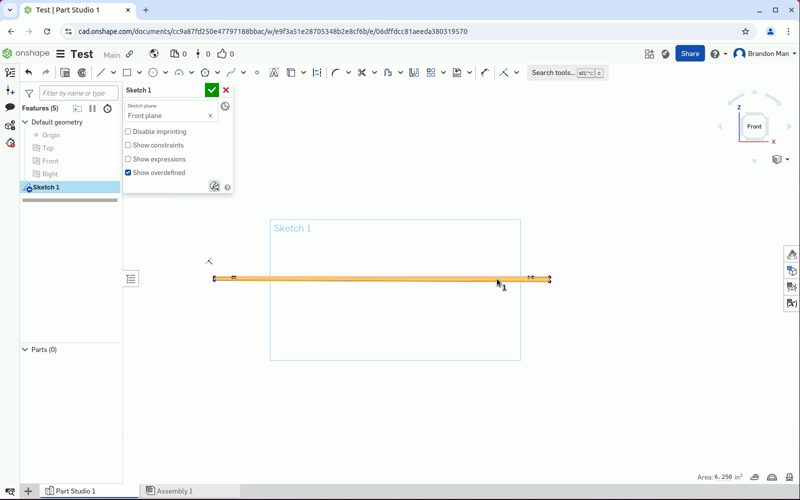
scroll(-6)
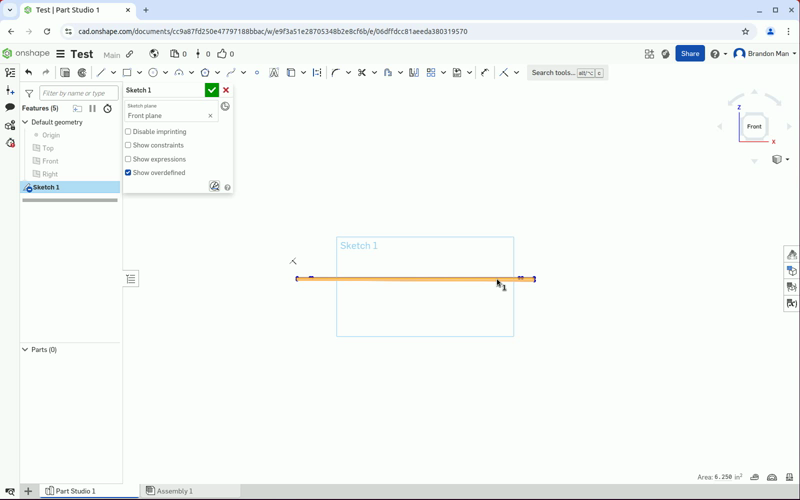
scroll(-6)
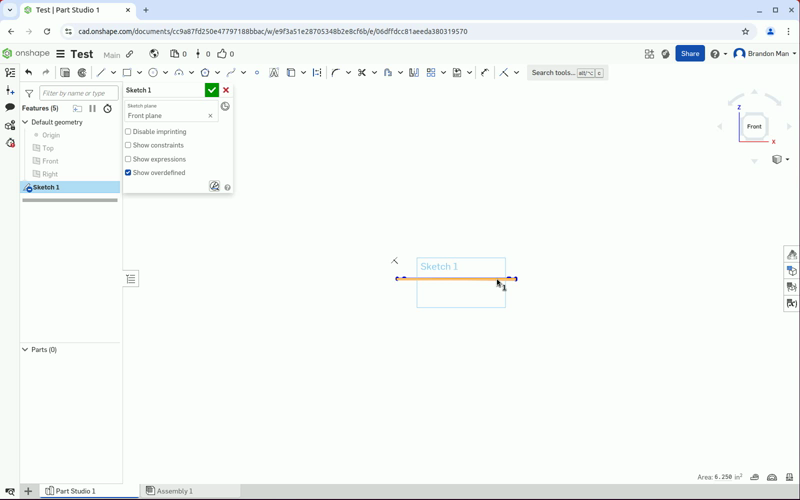
mouse_move(73, 352)
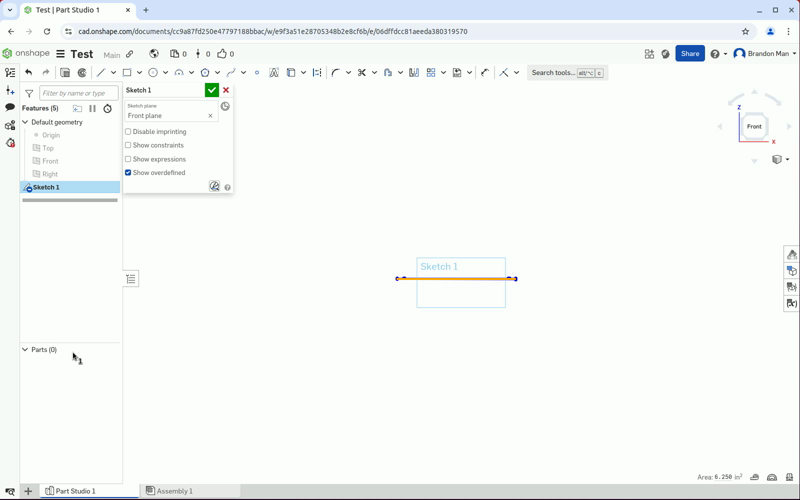
key(shift+y)
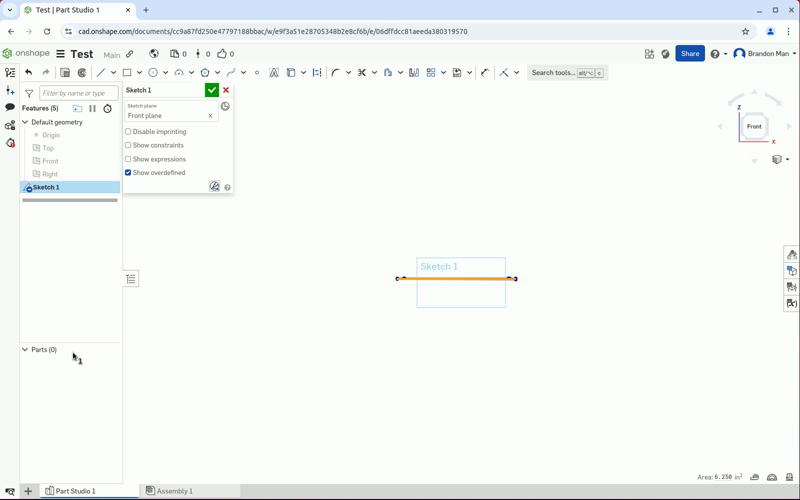
key(shift+e)
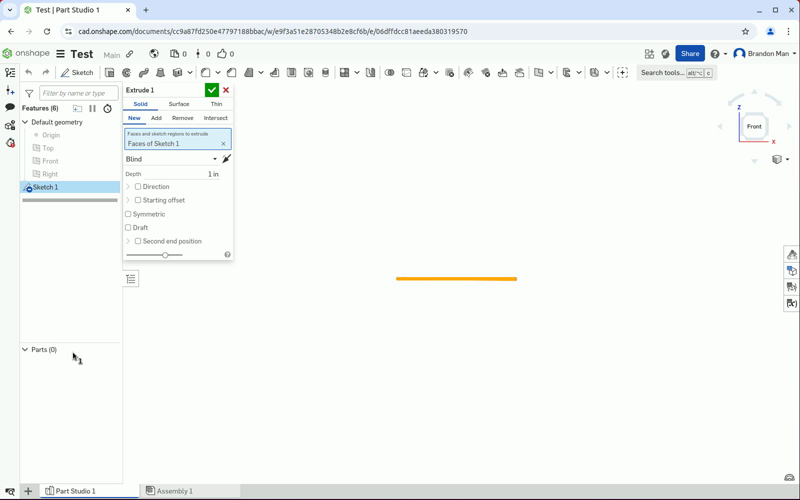
mouse_move(143, 106)
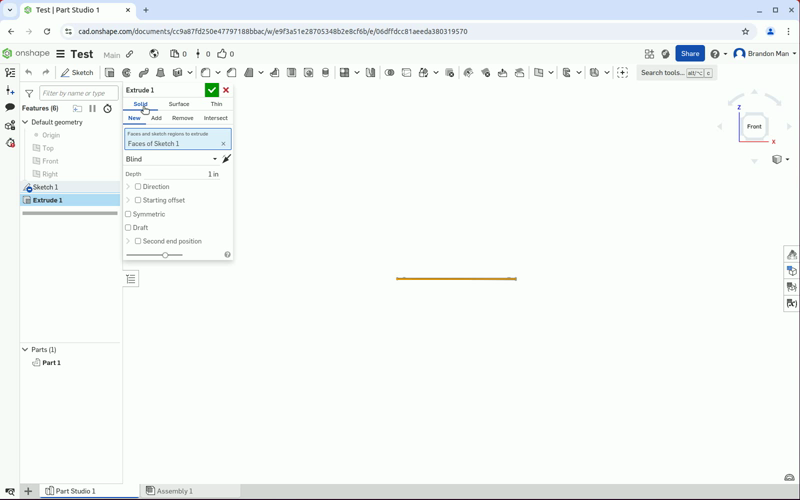
click(143, 106)
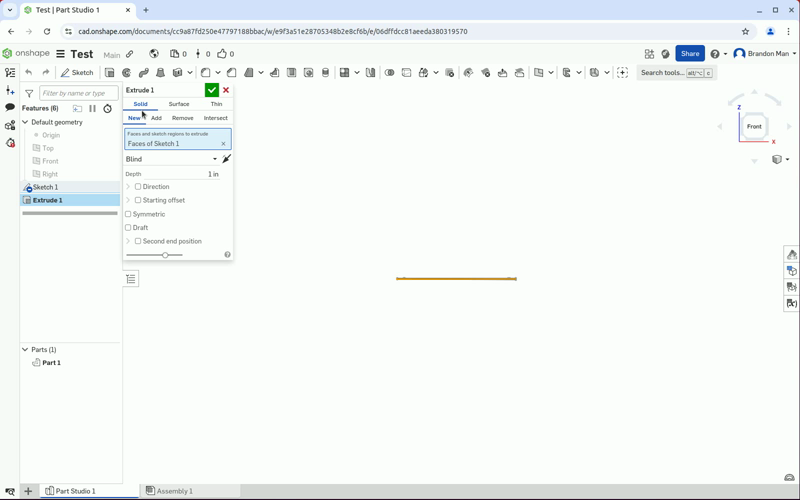
mouse_move(137, 120)
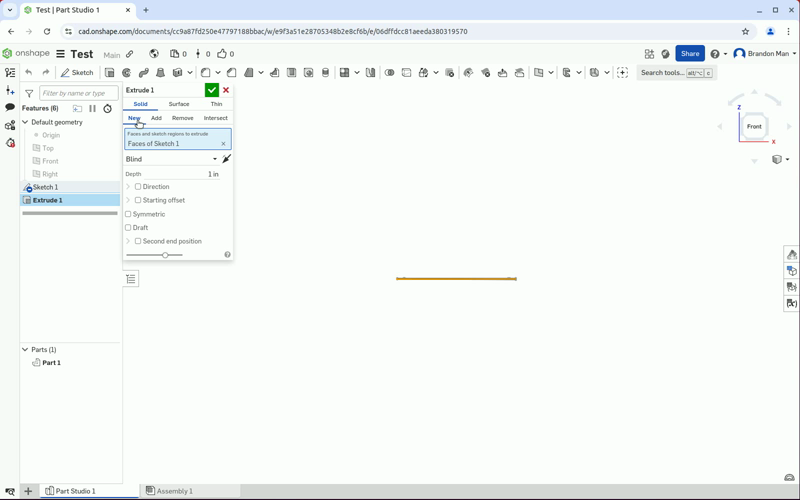
click(137, 120)
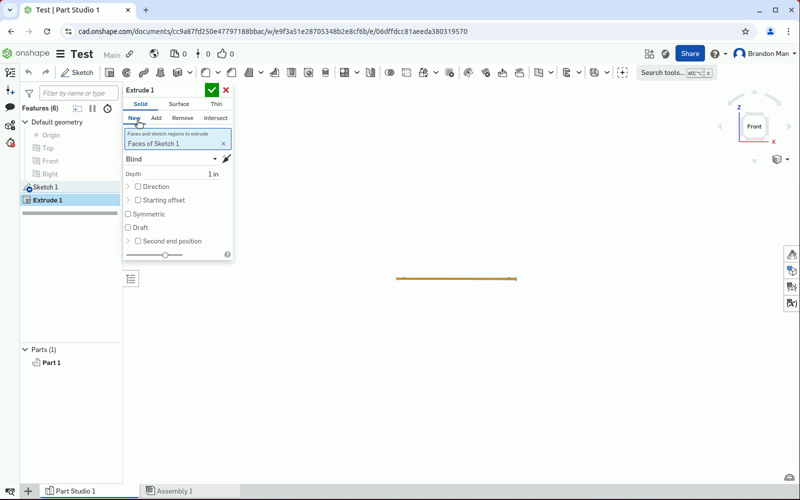
key(tab, 4)
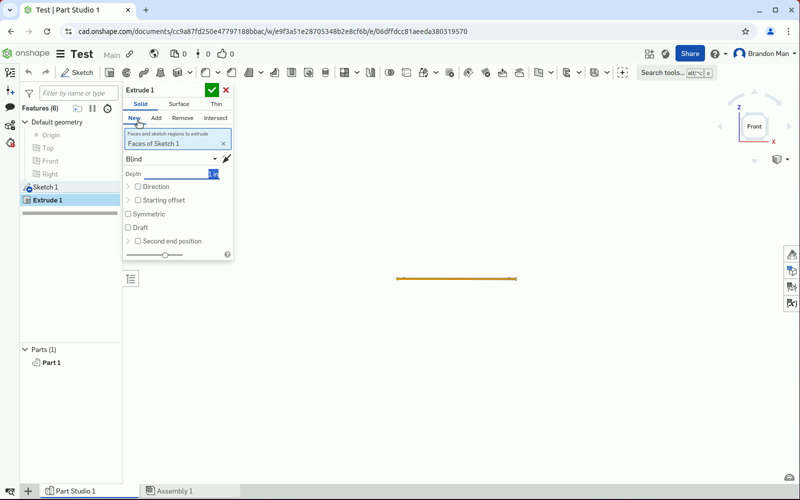
text(6.258)
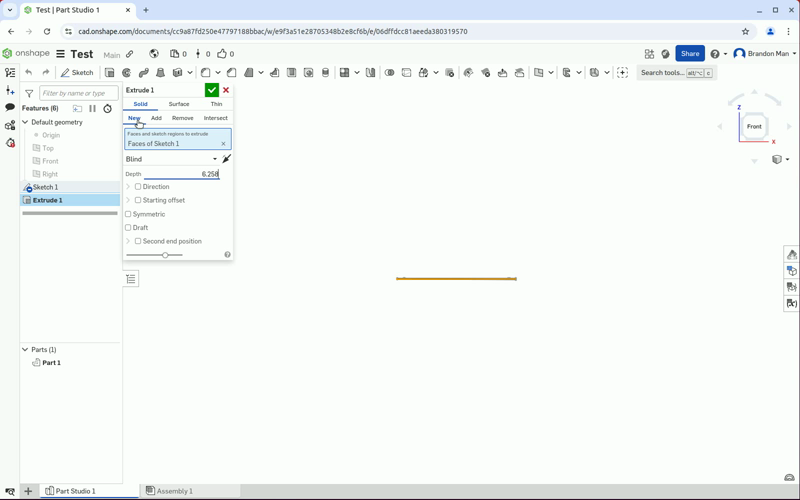
key(enter)
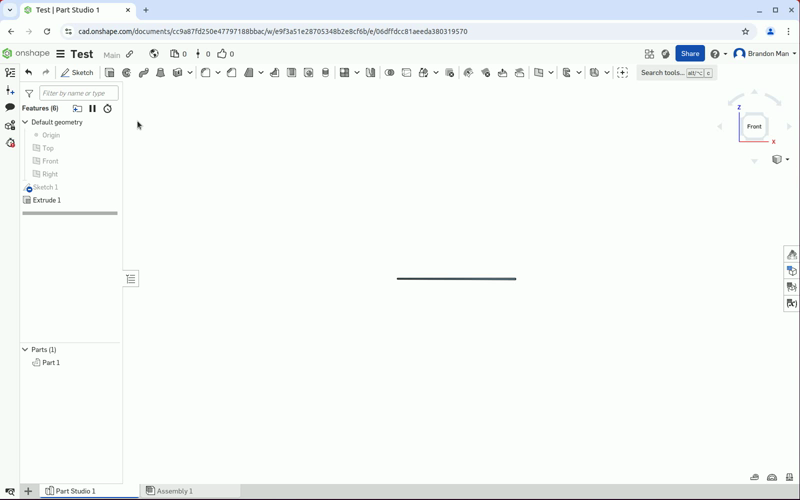
key(shift+h)
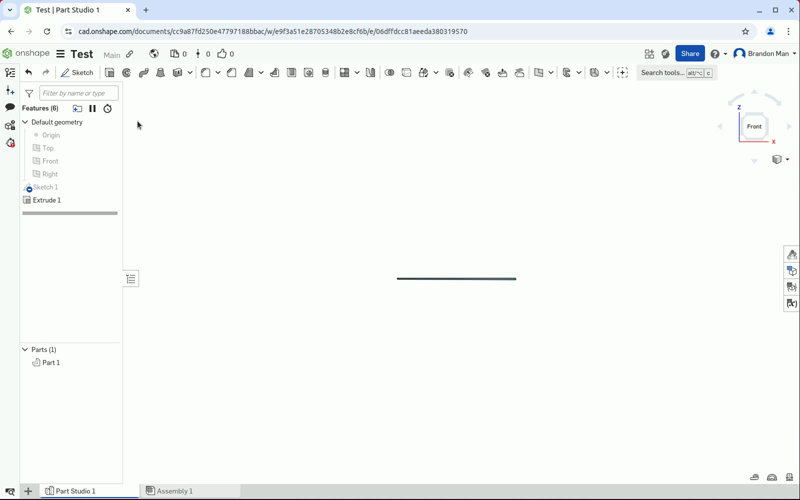
key(shift+h)
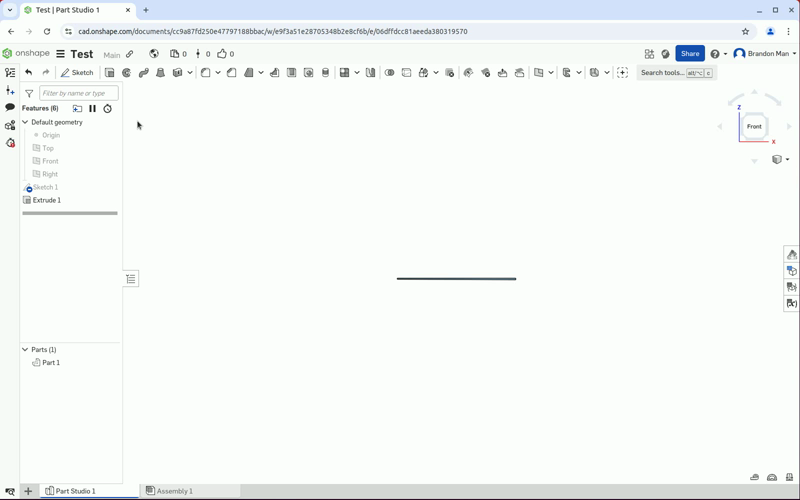
mouse_move(73, 189)
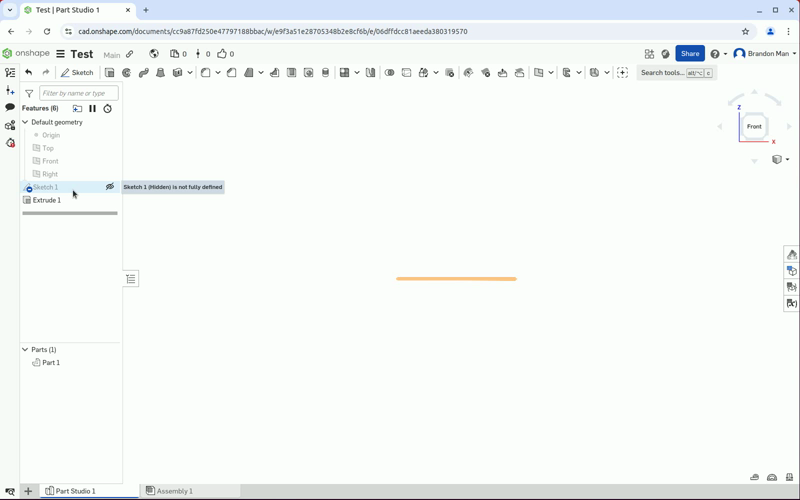
click(73, 189)
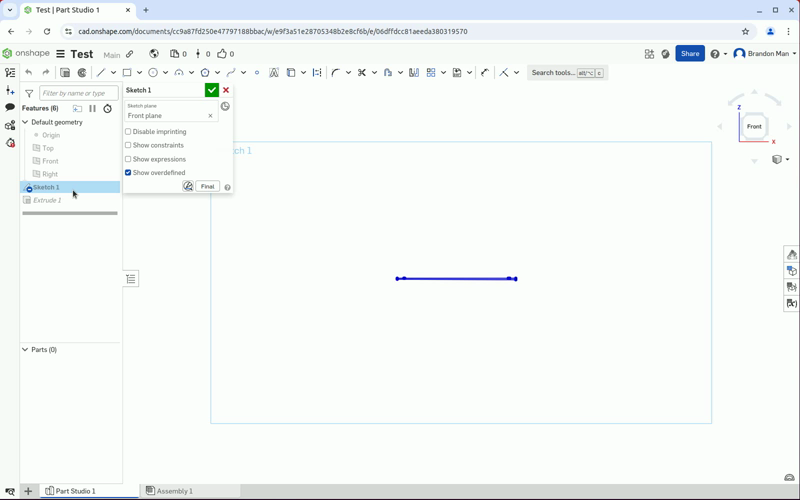
mouse_move(229, 92)
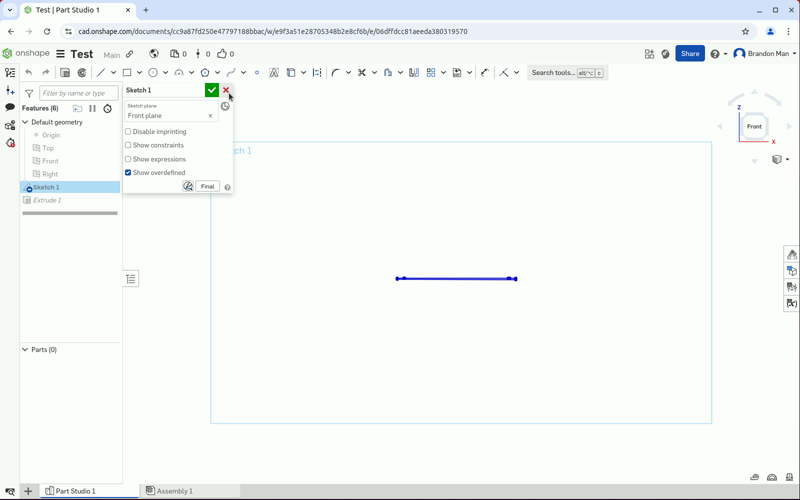
click(229, 92)
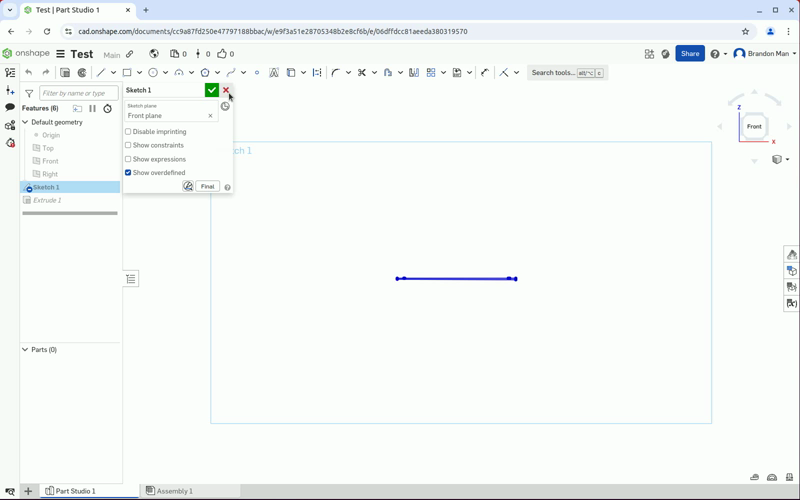
key(shift+s)
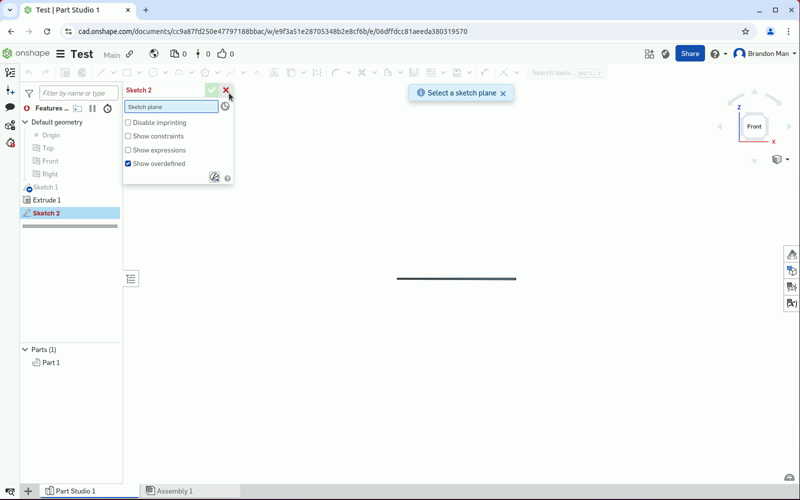
mouse_move(73, 163)
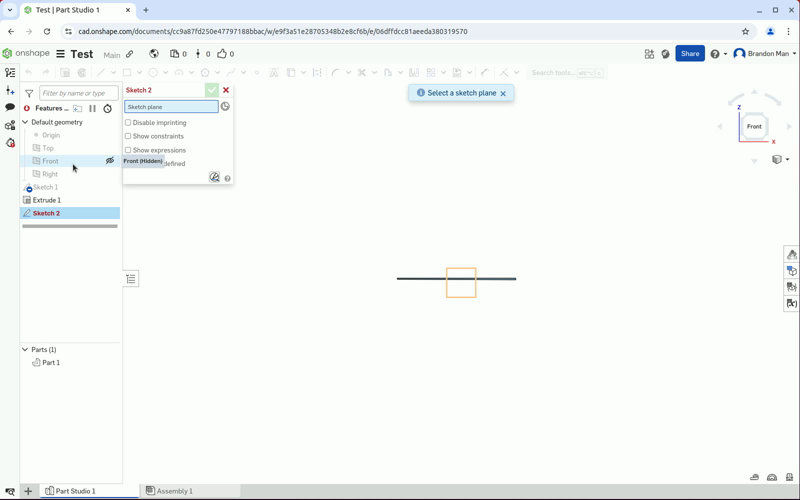
click(73, 163)
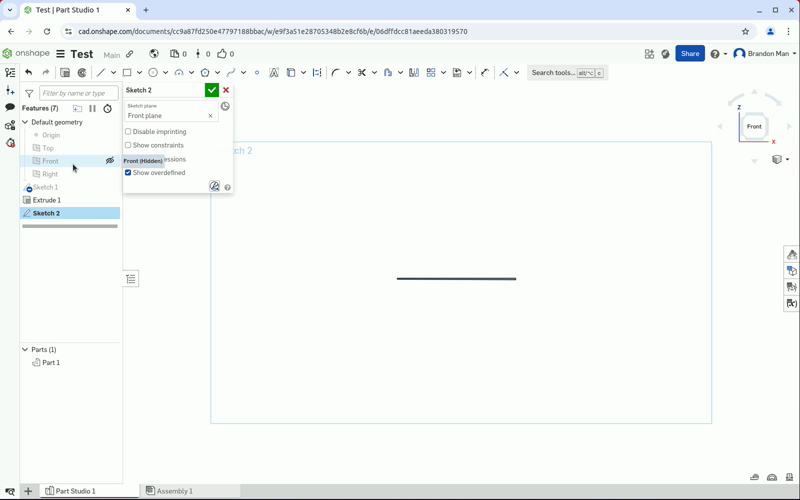
mouse_move(73, 352)
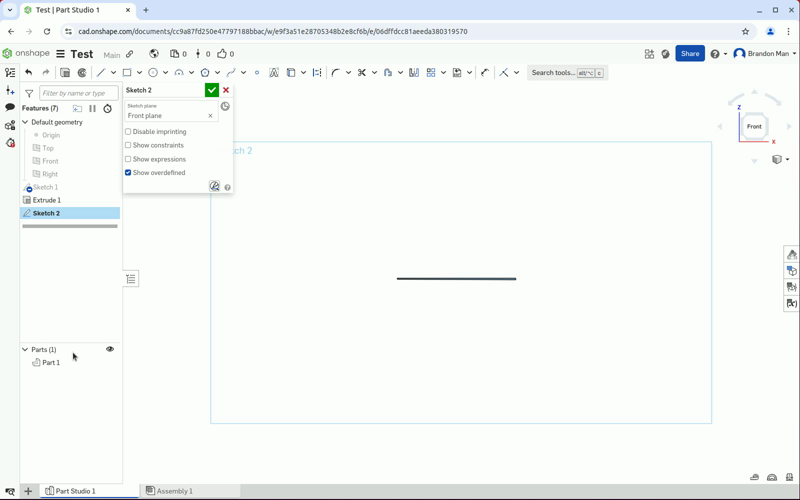
key(y)
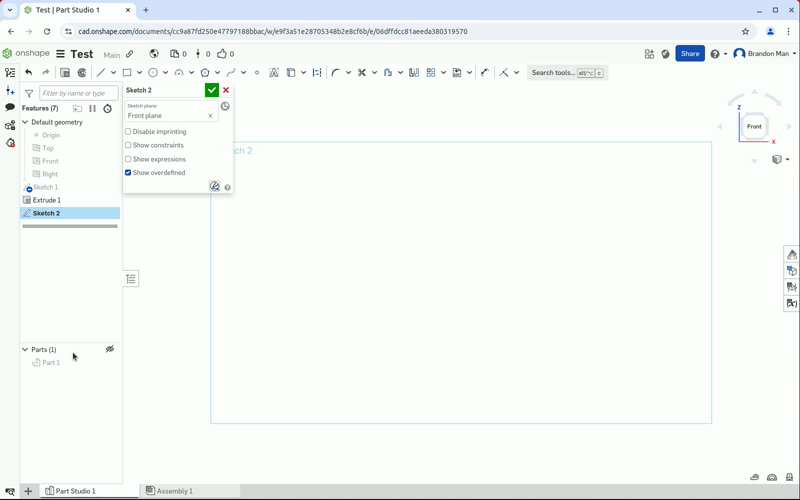
key(l)
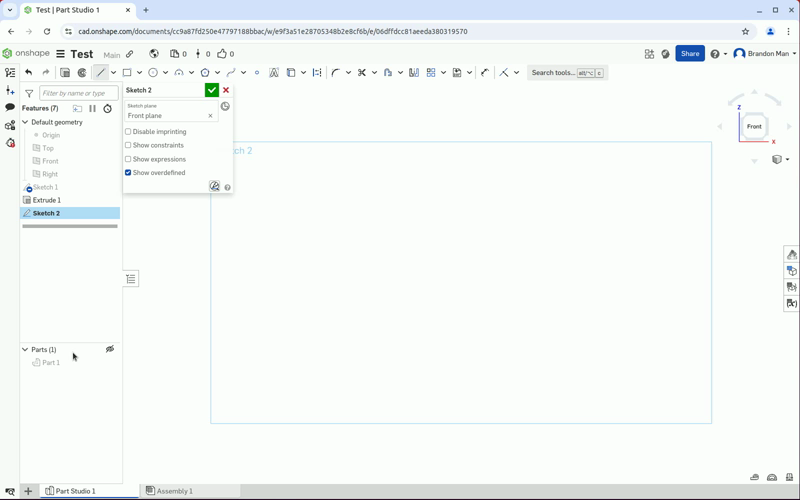
key_down(shift)
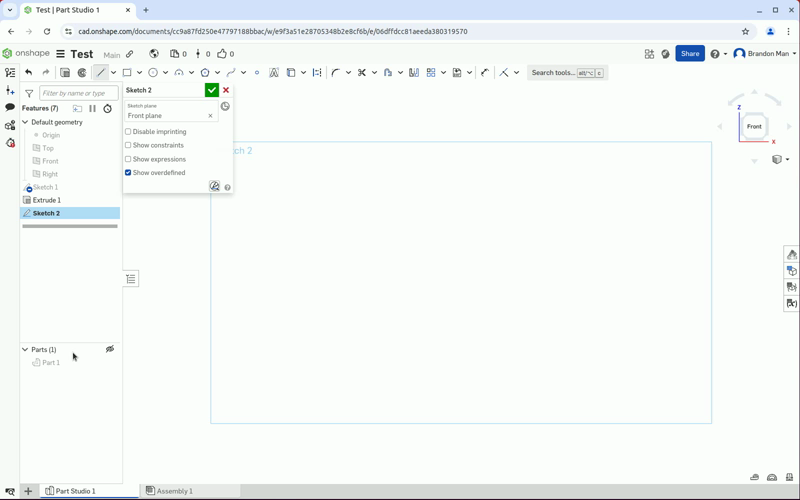
mouse_move(404, 276)
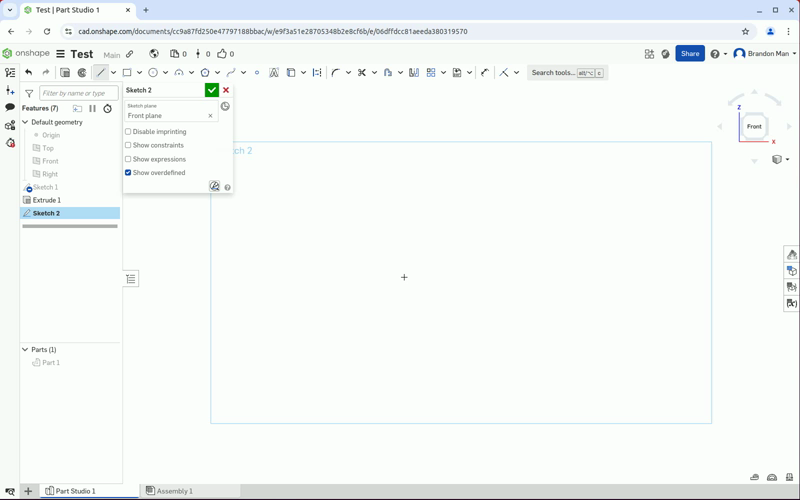
click(404, 276)
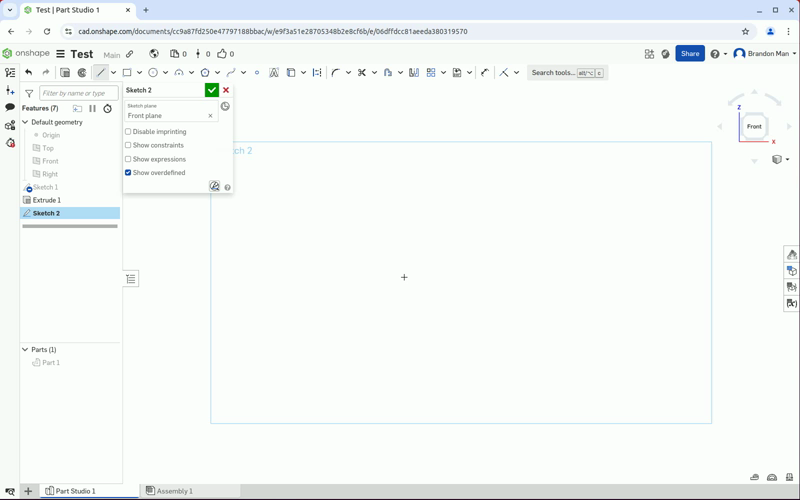
key_up(shift)
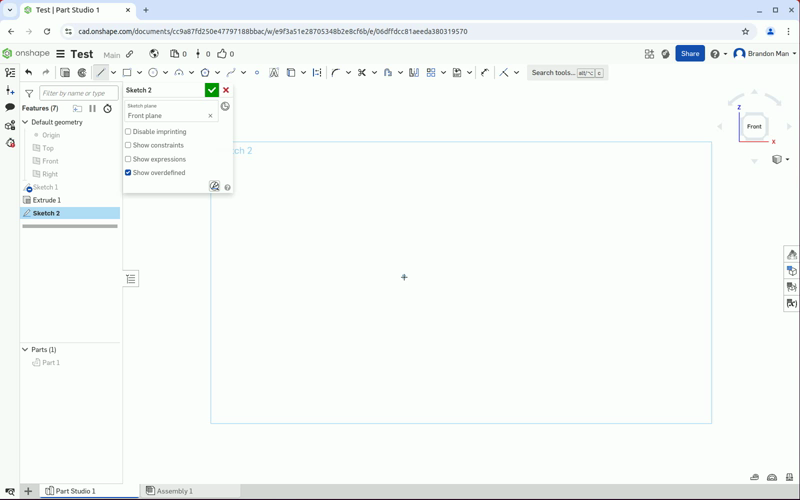
key_down(shift)
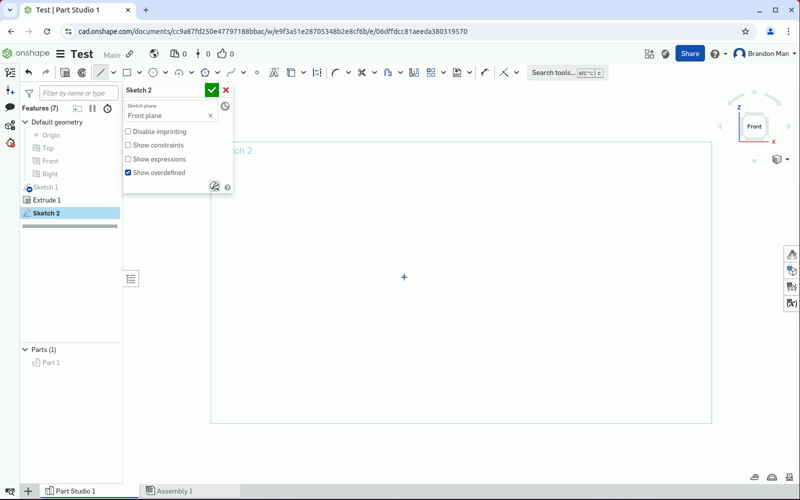
mouse_move(434, 276)
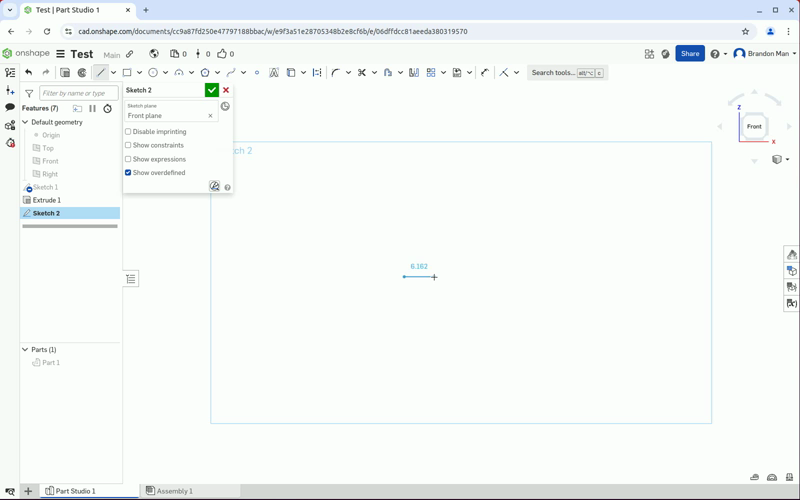
mouse_move(405, 276)
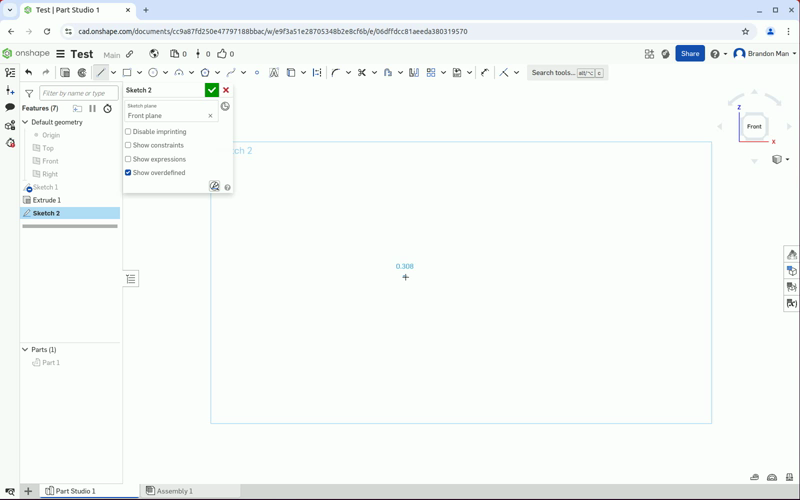
scroll(6)
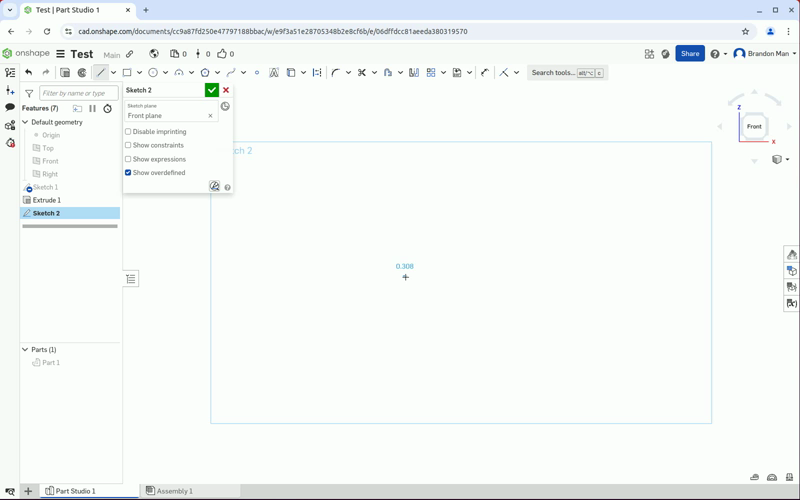
scroll(6)
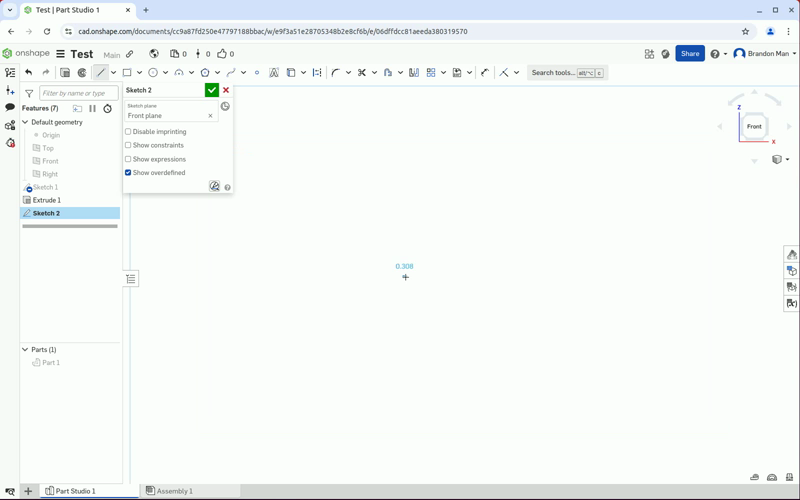
scroll(6)
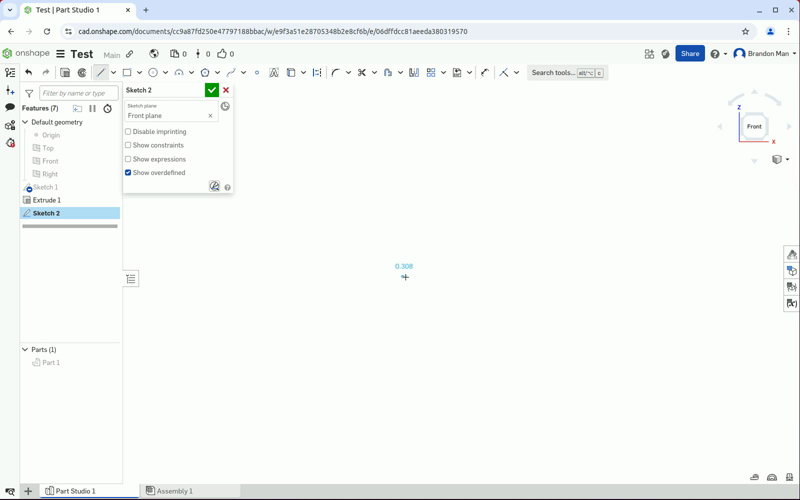
scroll(6)
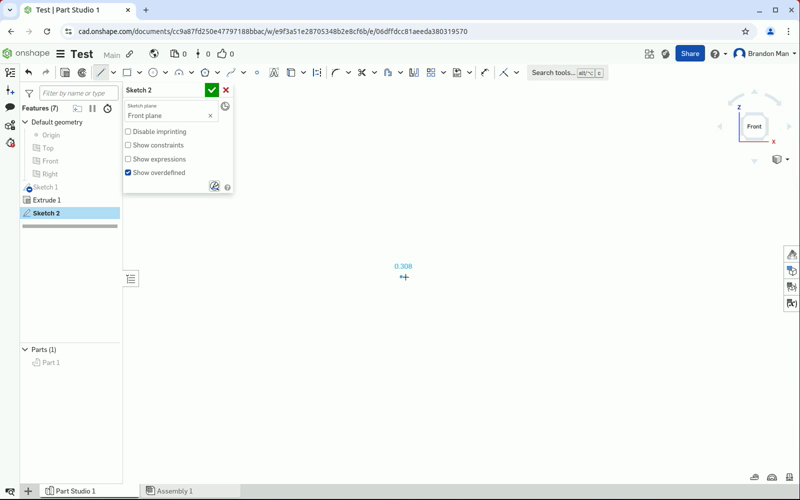
scroll(6)
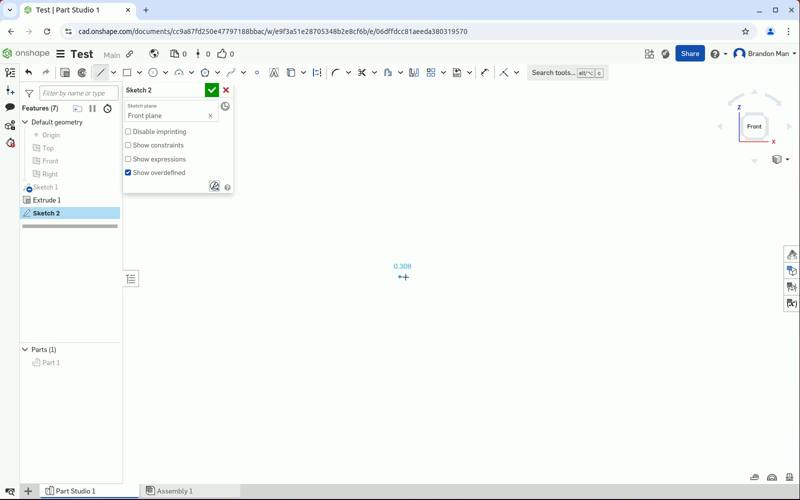
scroll(6)
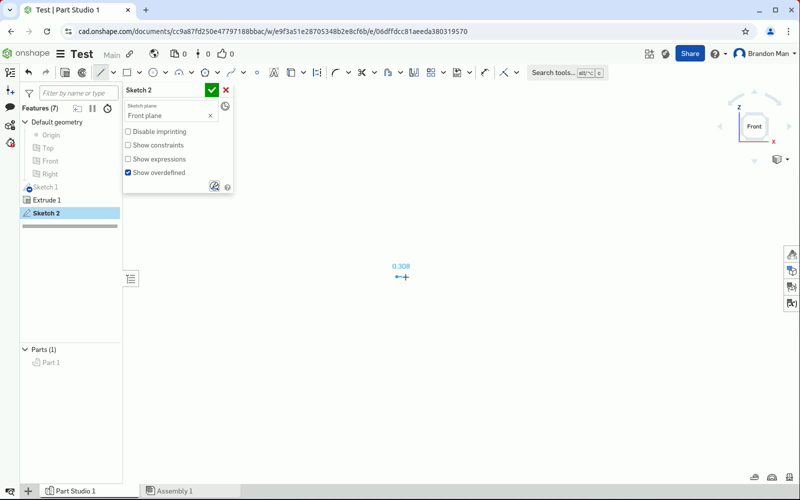
scroll(6)
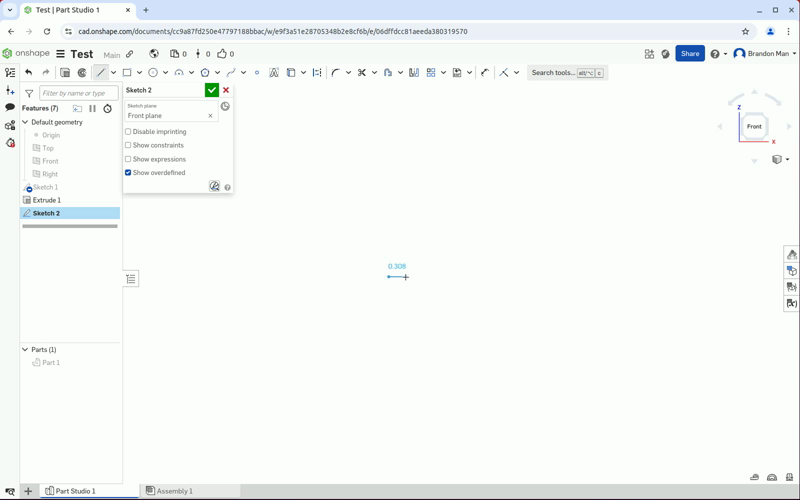
click(405, 276)
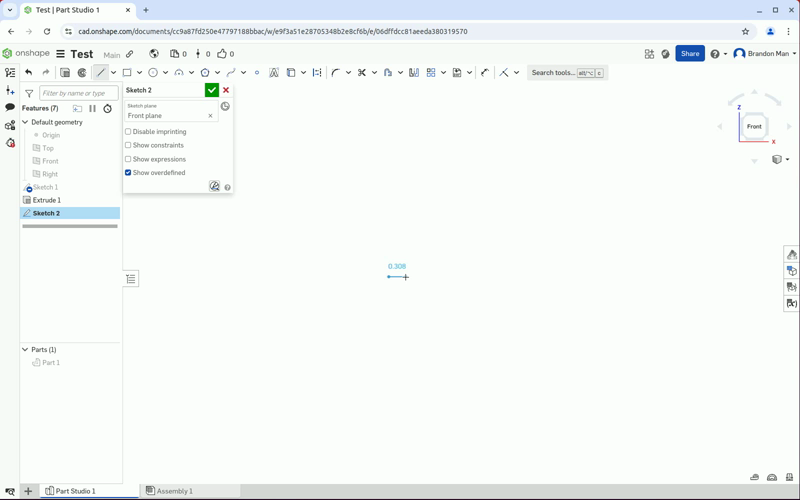
scroll(-6)
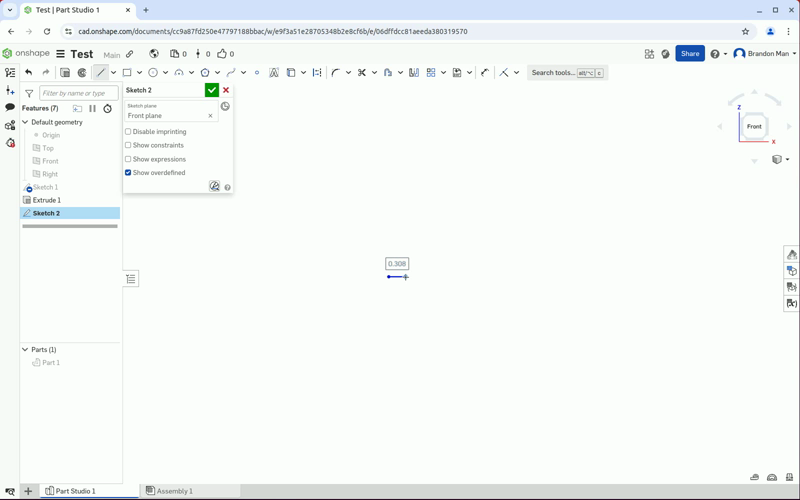
scroll(-6)
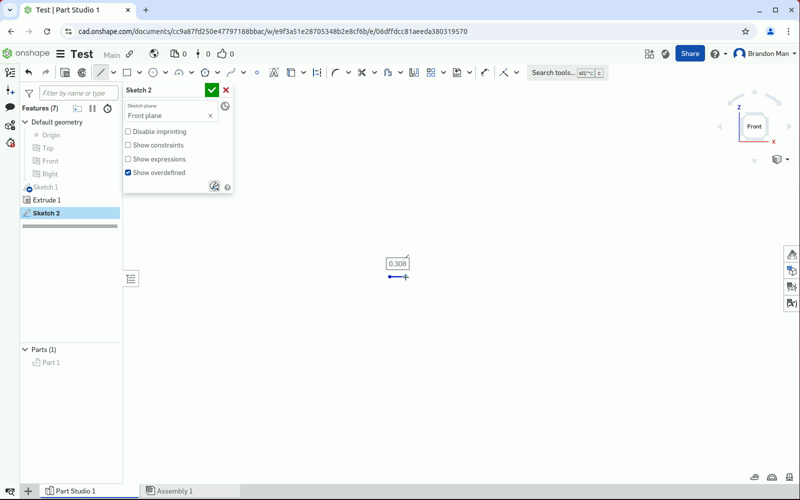
scroll(-6)
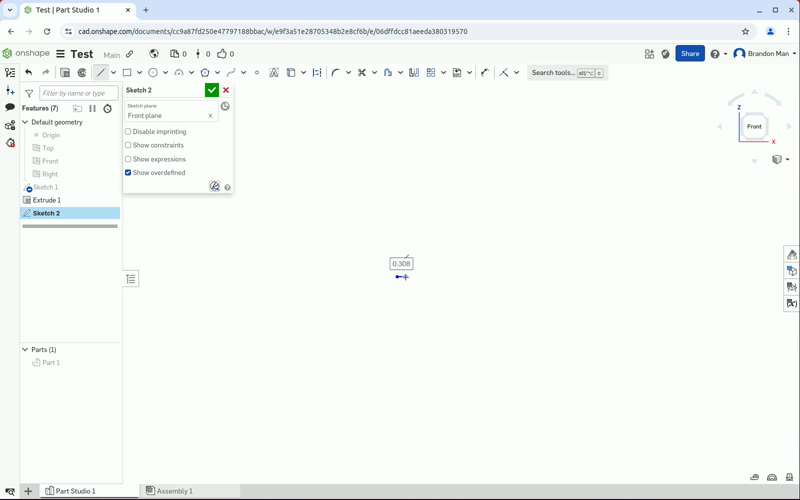
scroll(-6)
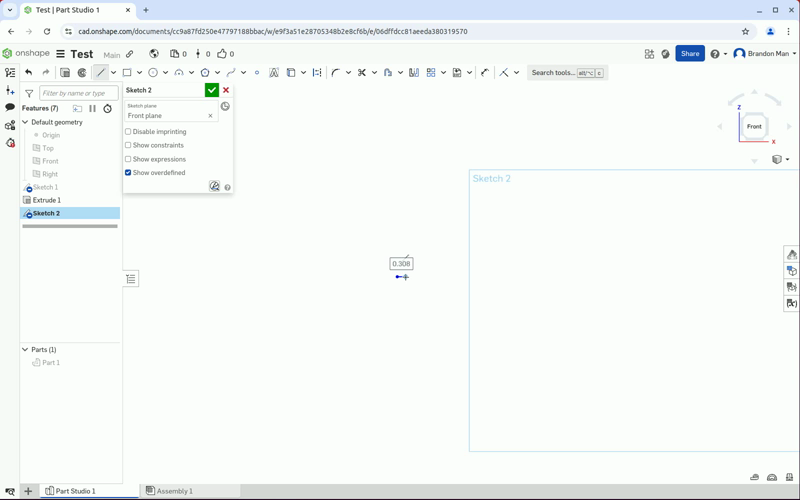
scroll(-6)
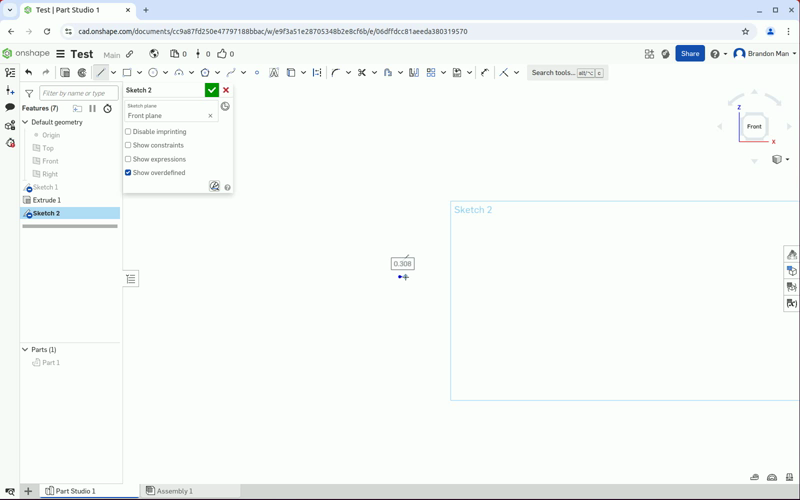
scroll(-6)
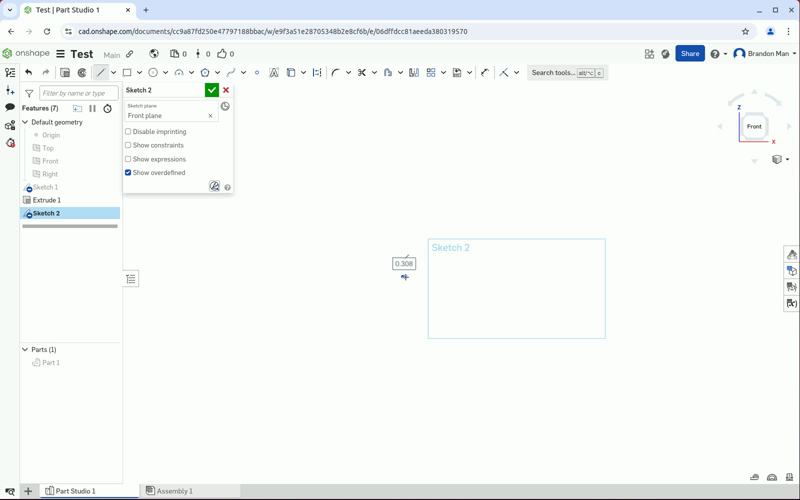
scroll(-6)
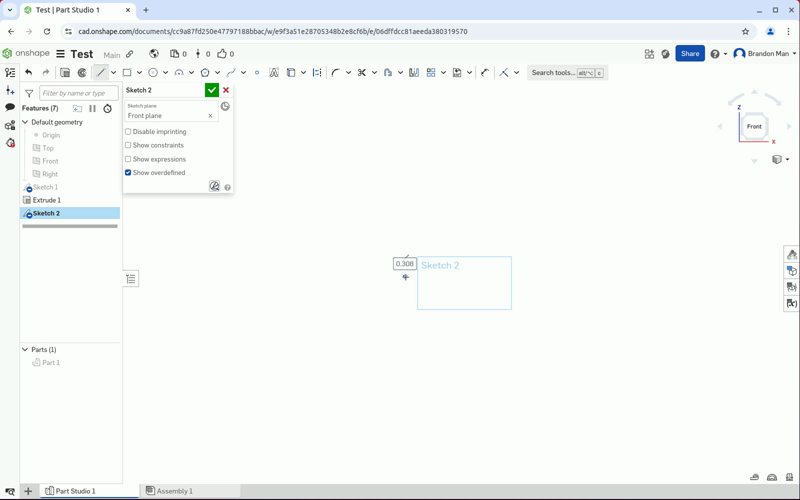
key_up(shift)
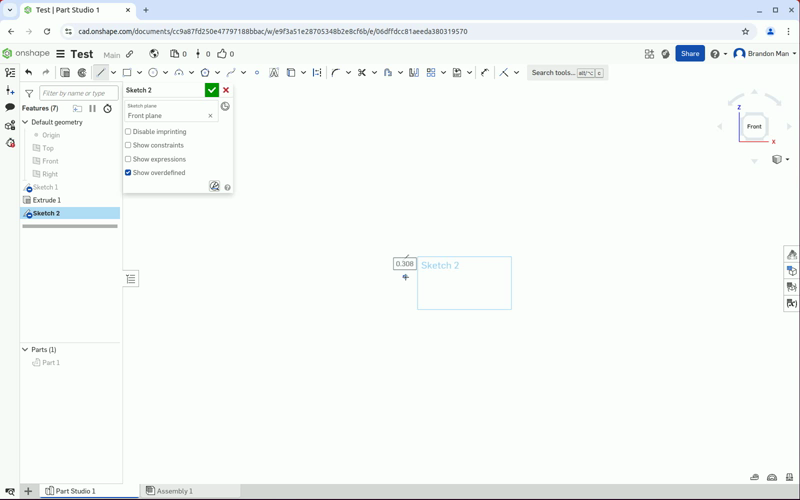
key_down(shift)
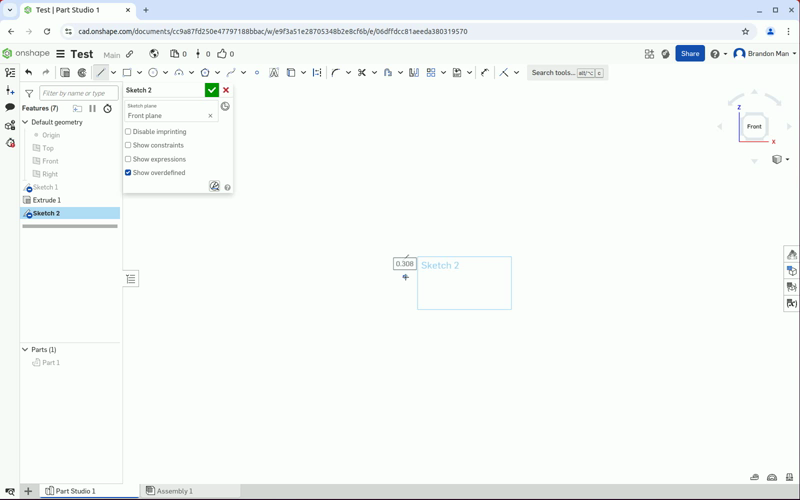
mouse_move(405, 164)
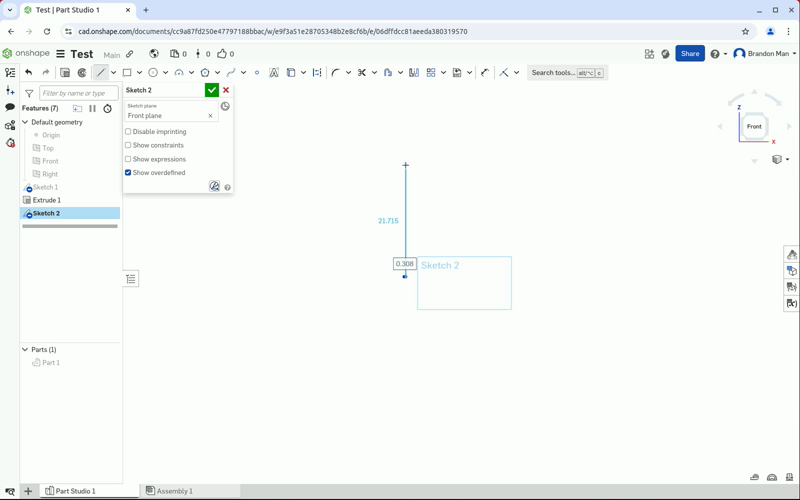
click(405, 164)
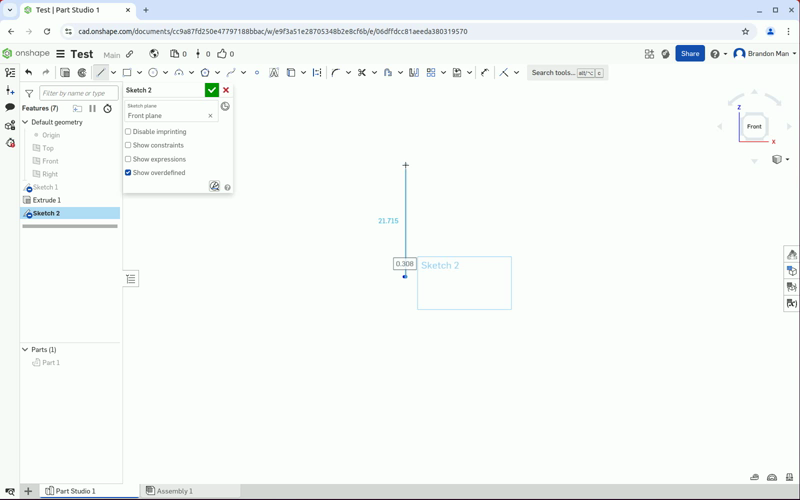
key_up(shift)
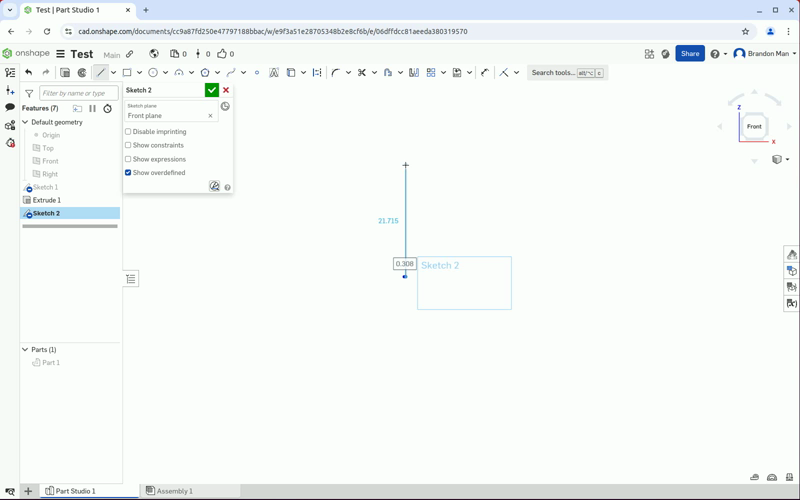
key_down(shift)
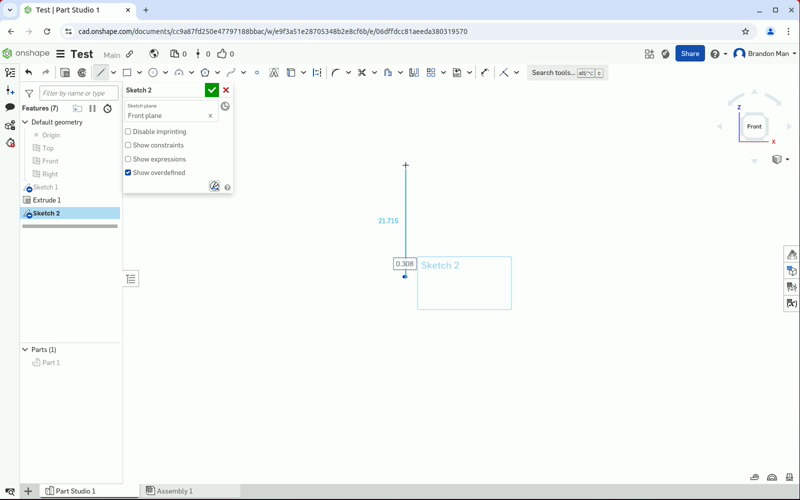
mouse_move(435, 164)
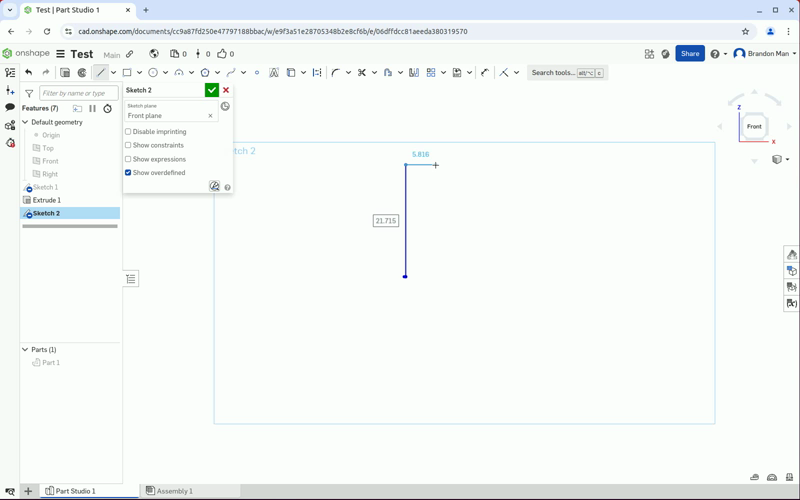
mouse_move(404, 164)
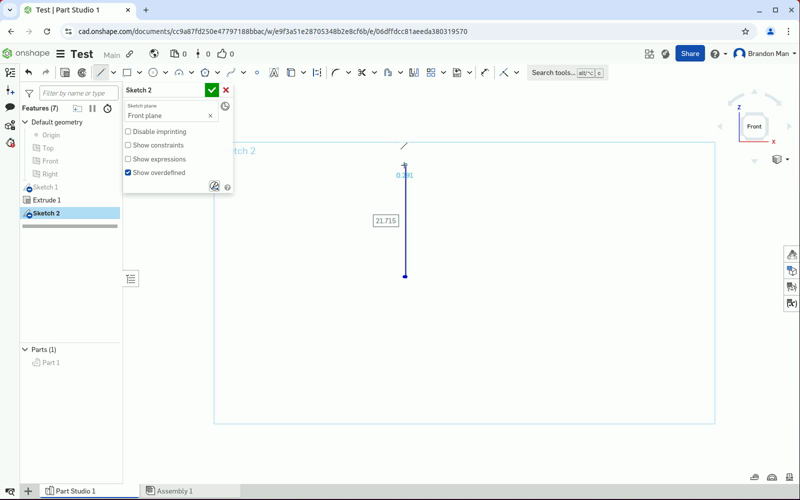
scroll(6)
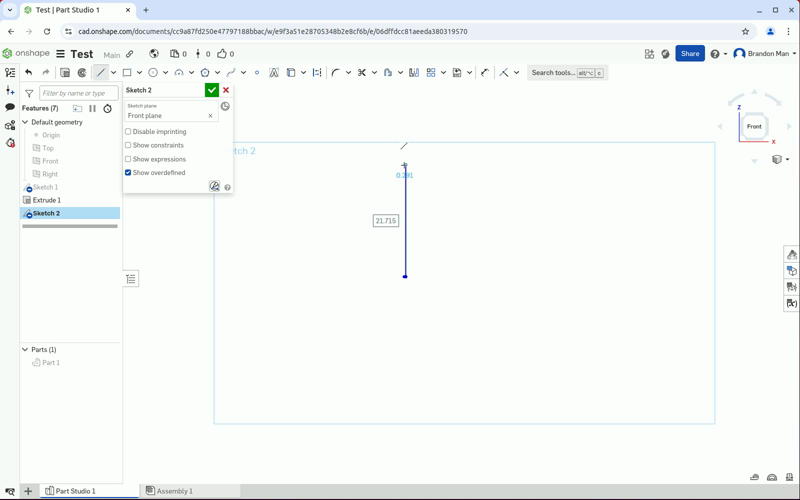
scroll(6)
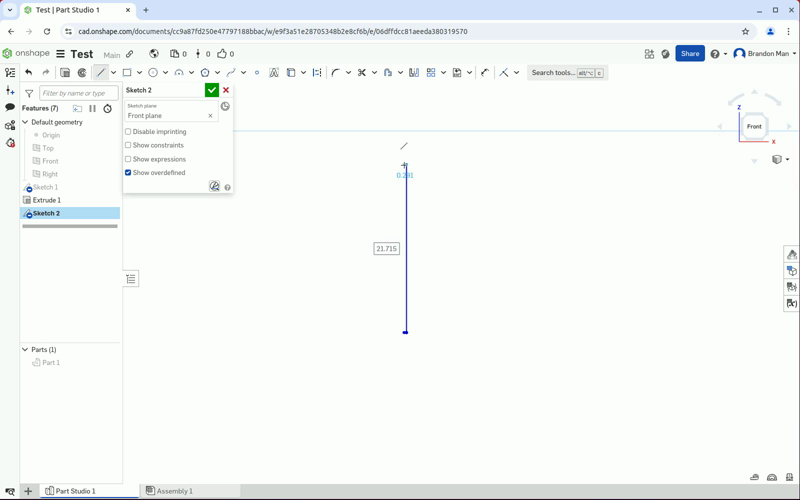
scroll(6)
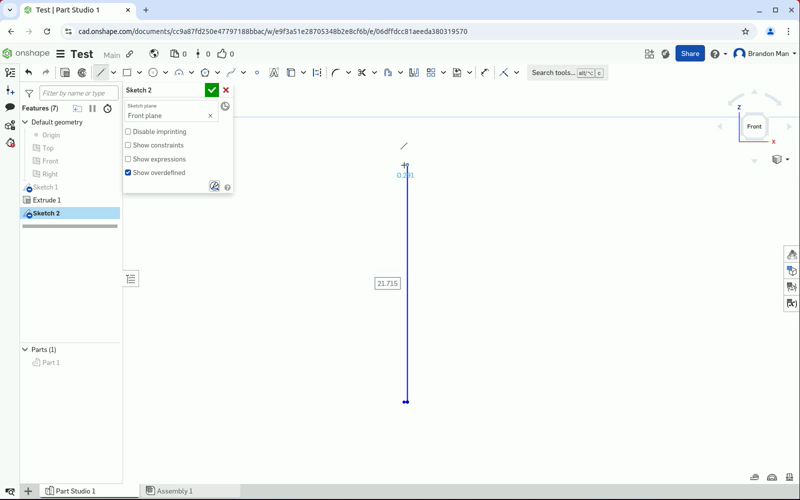
scroll(6)
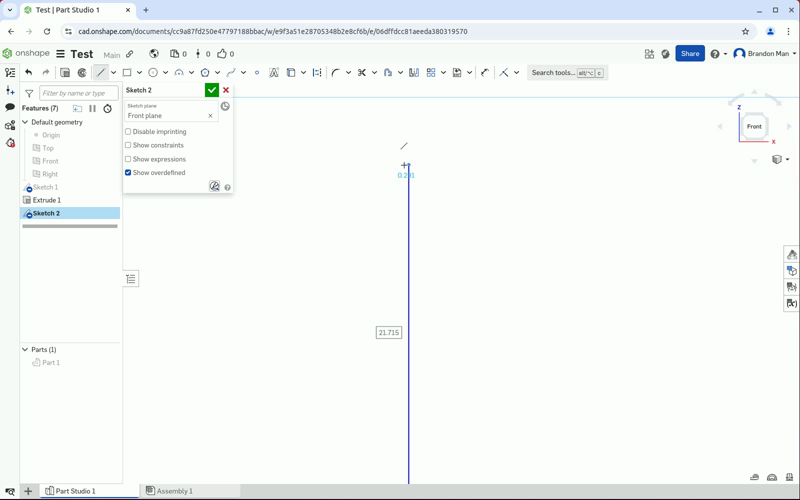
scroll(6)
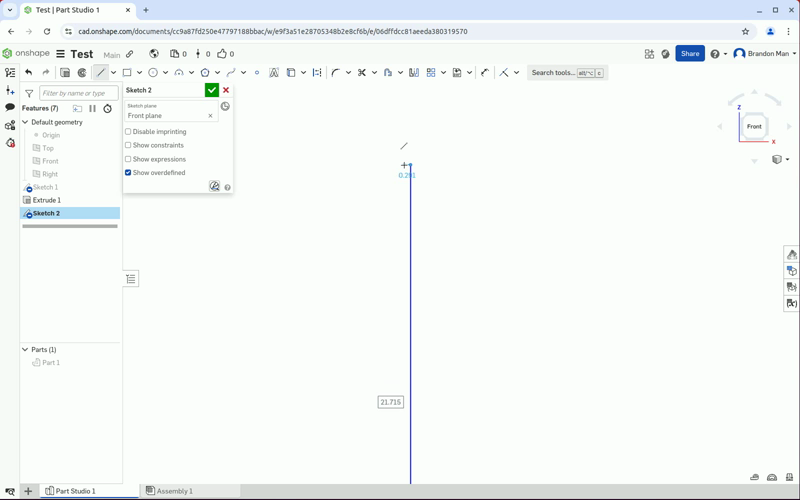
scroll(6)
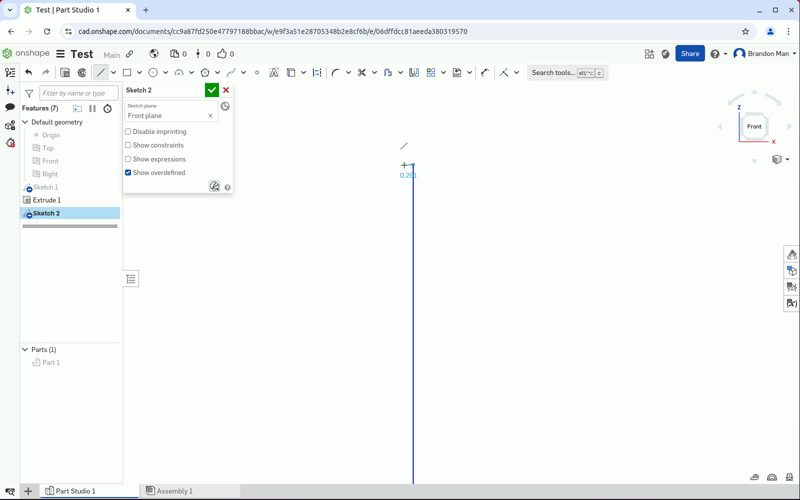
scroll(6)
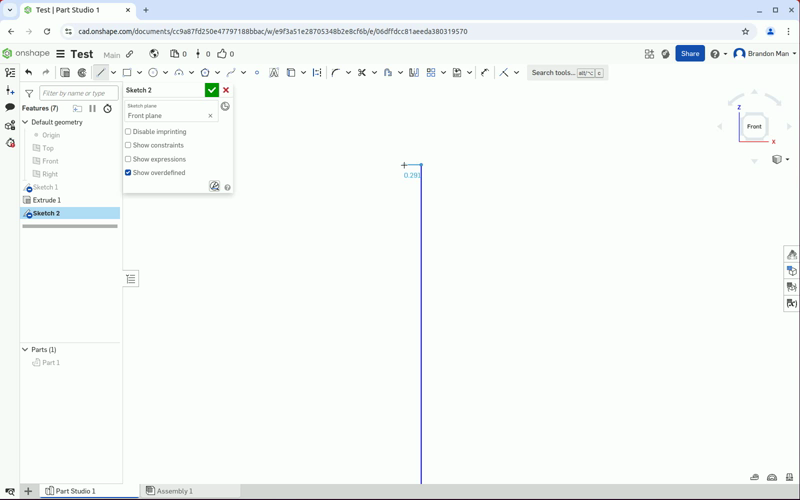
click(404, 164)
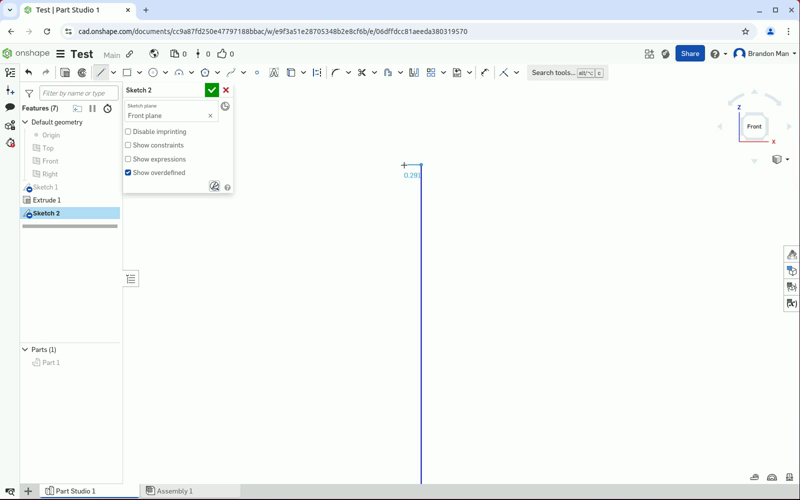
scroll(-6)
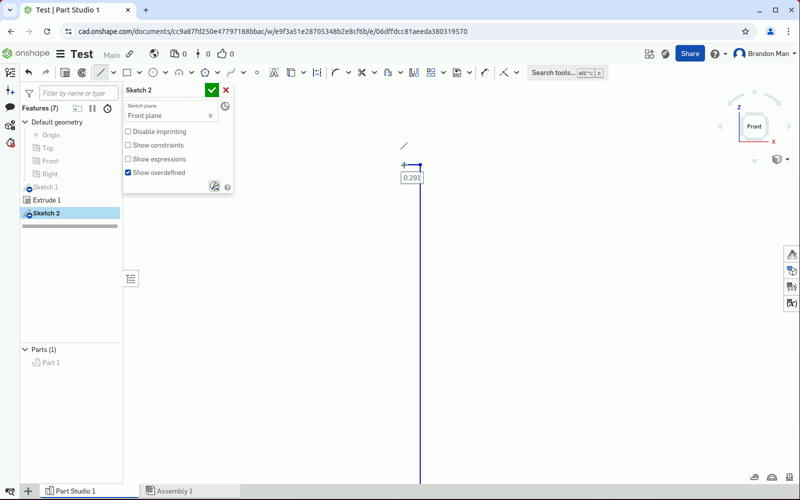
scroll(-6)
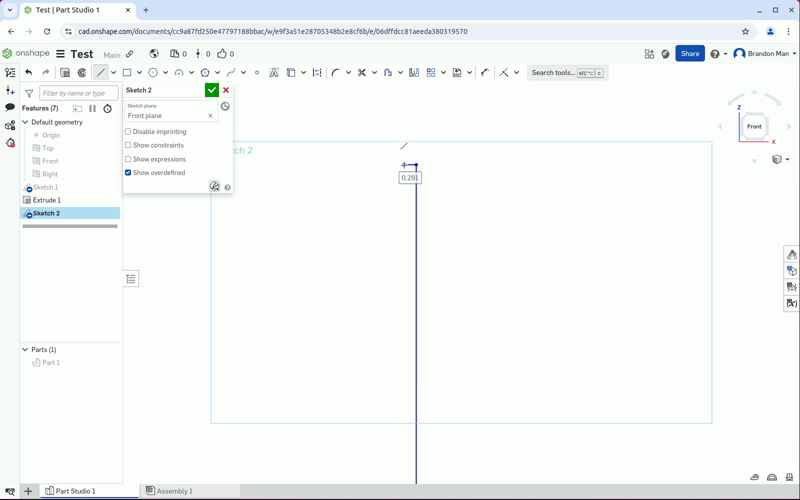
scroll(-6)
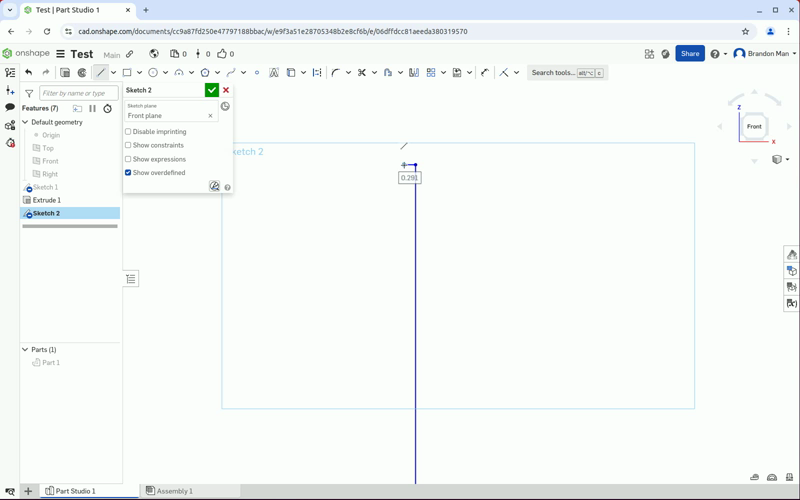
scroll(-6)
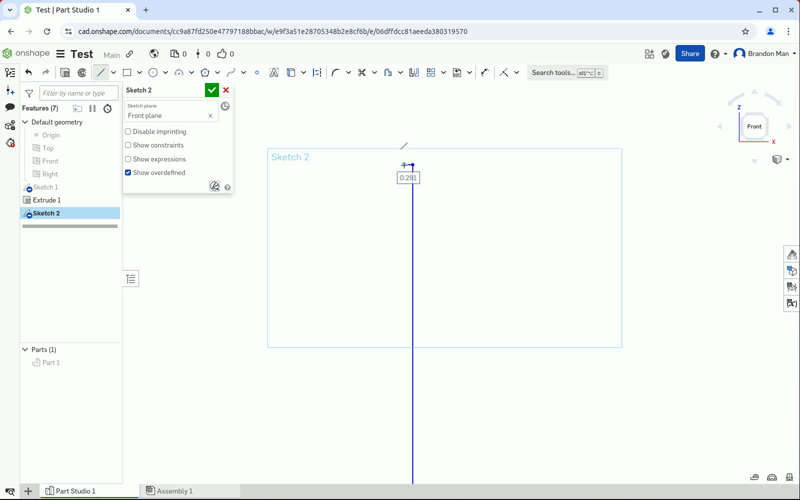
scroll(-6)
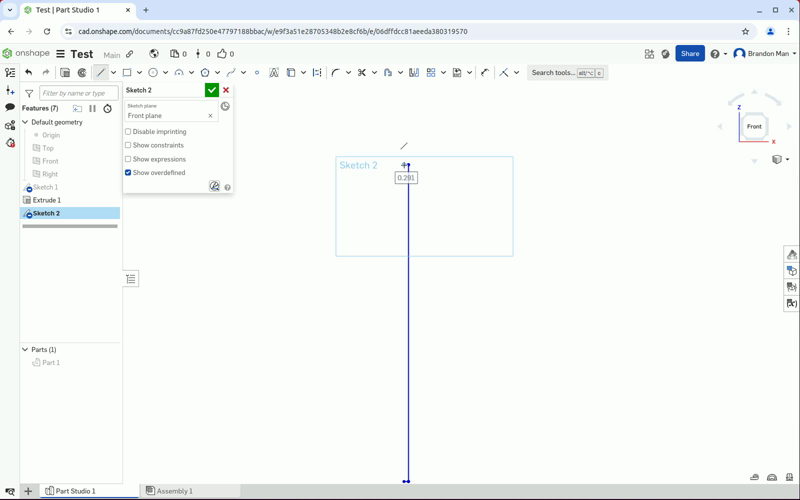
scroll(-6)
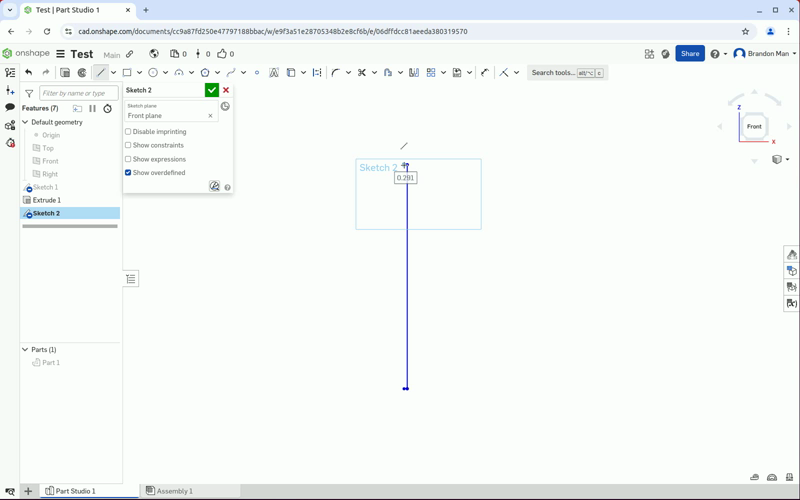
scroll(-6)
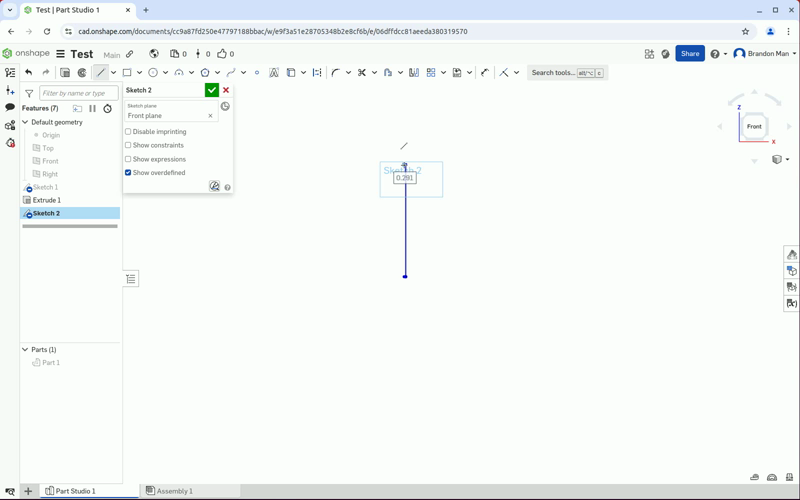
key_up(shift)
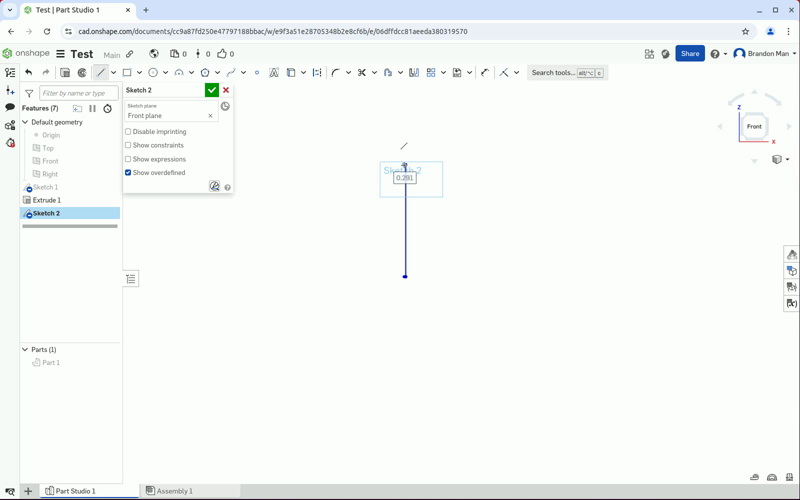
key_down(shift)
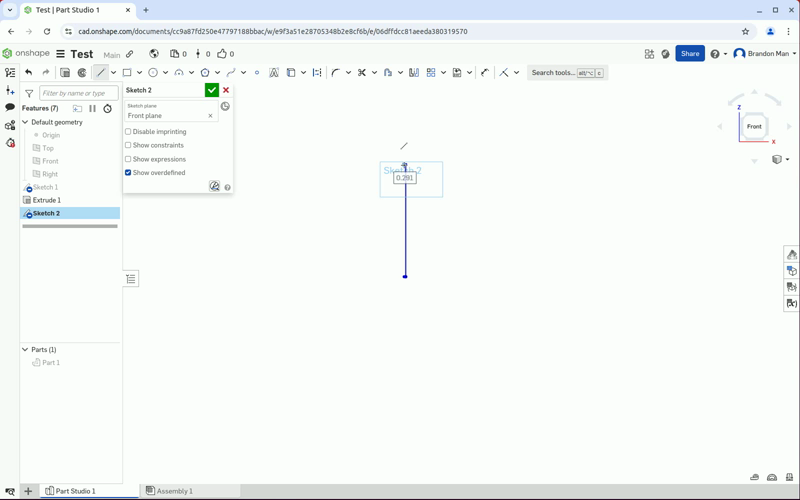
mouse_move(404, 276)
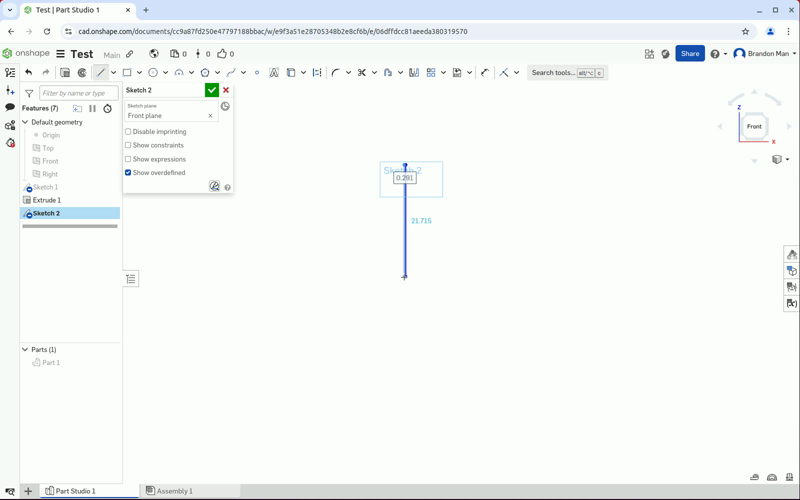
scroll(6)
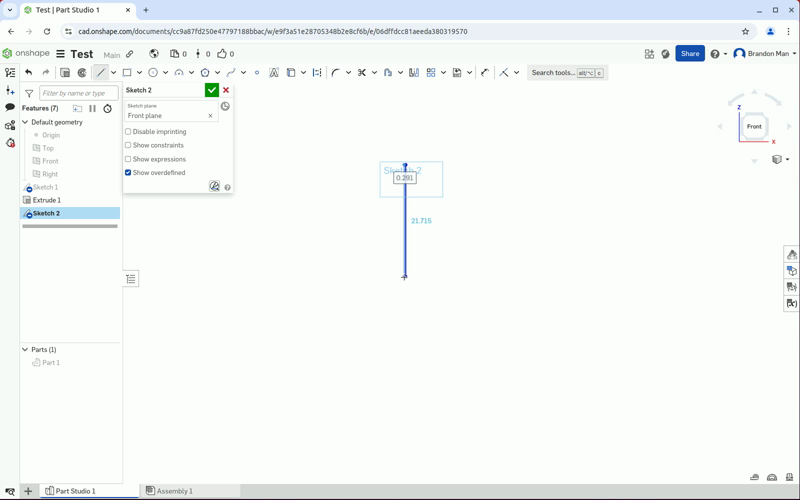
scroll(6)
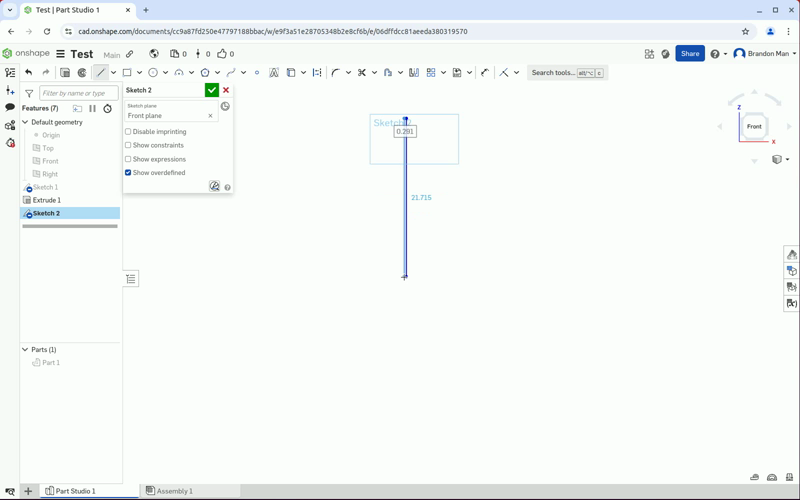
scroll(6)
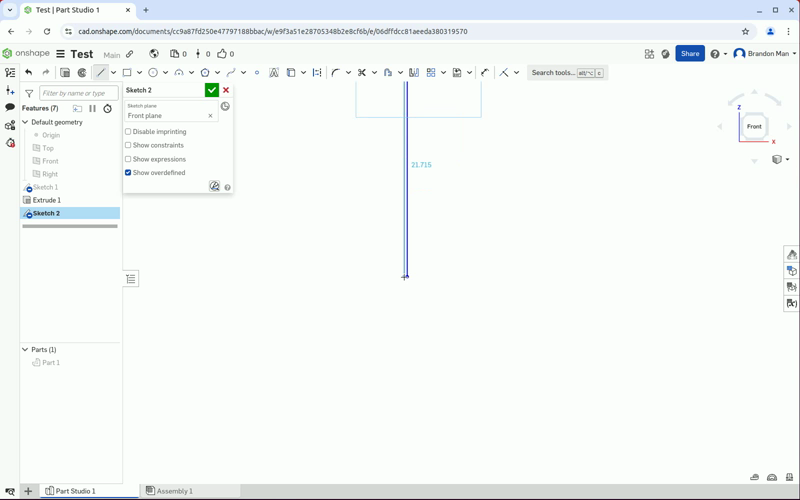
scroll(6)
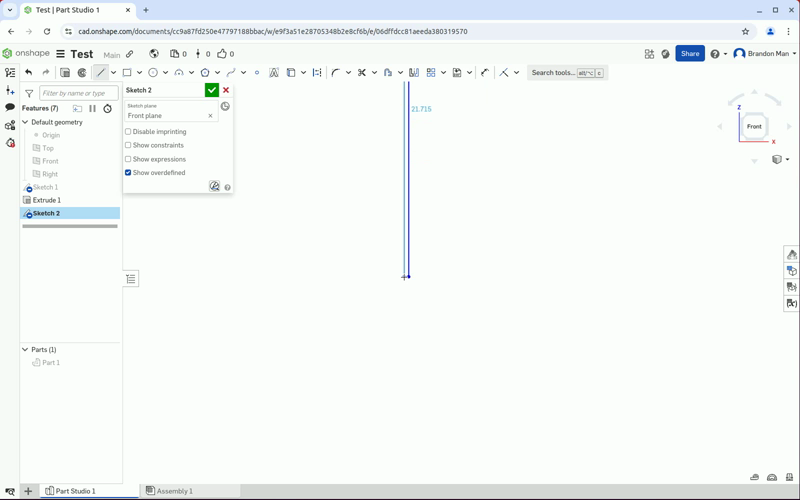
scroll(6)
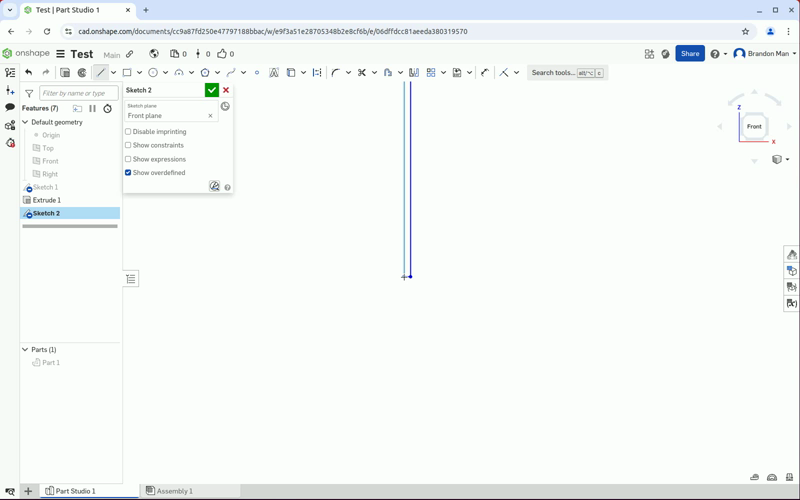
scroll(6)
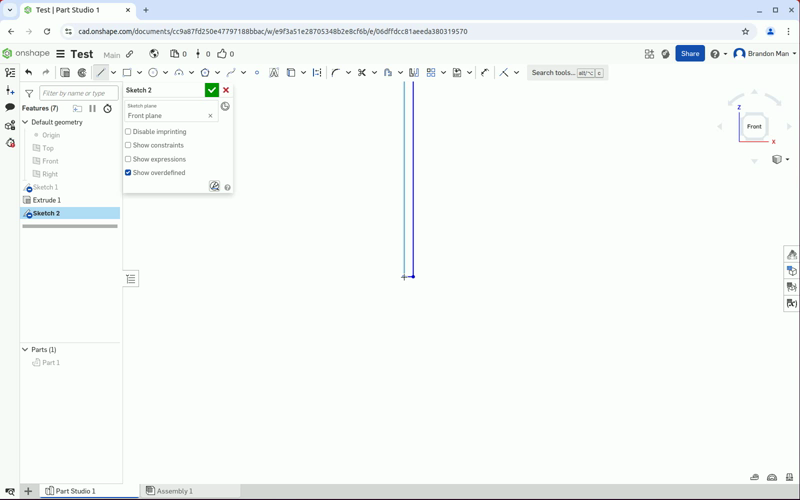
scroll(6)
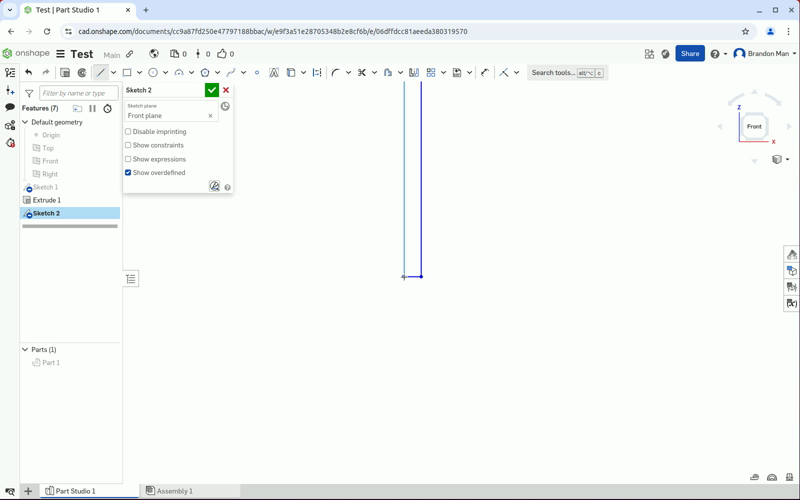
key_up(shift)
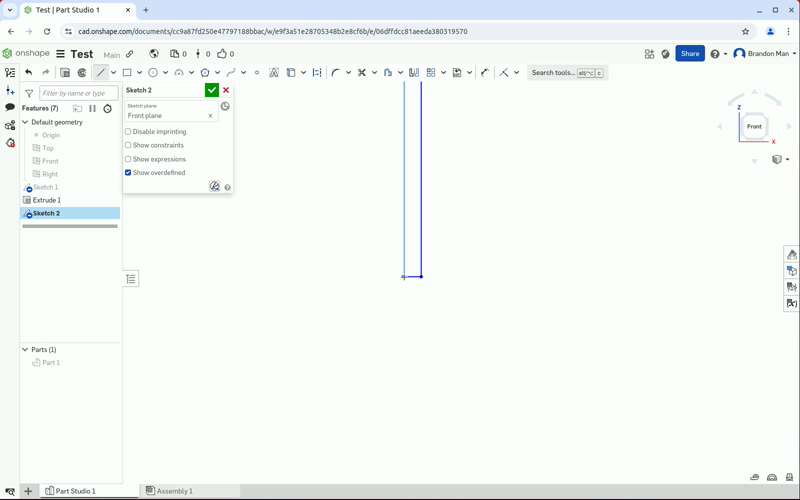
click(404, 276)
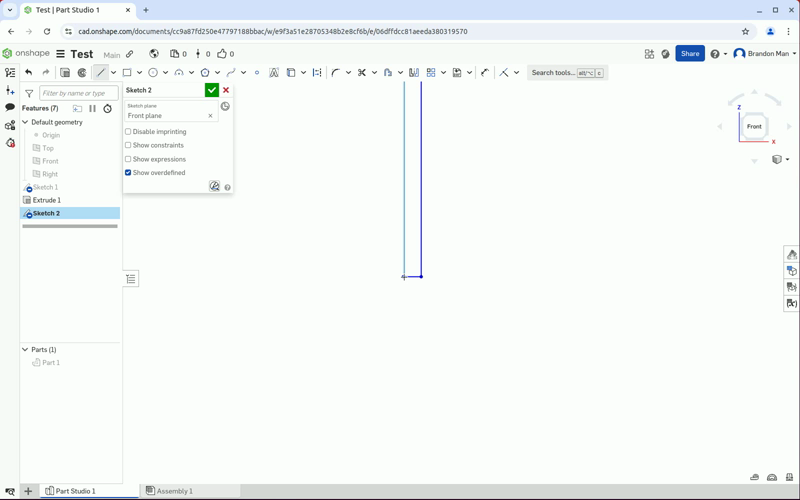
scroll(-6)
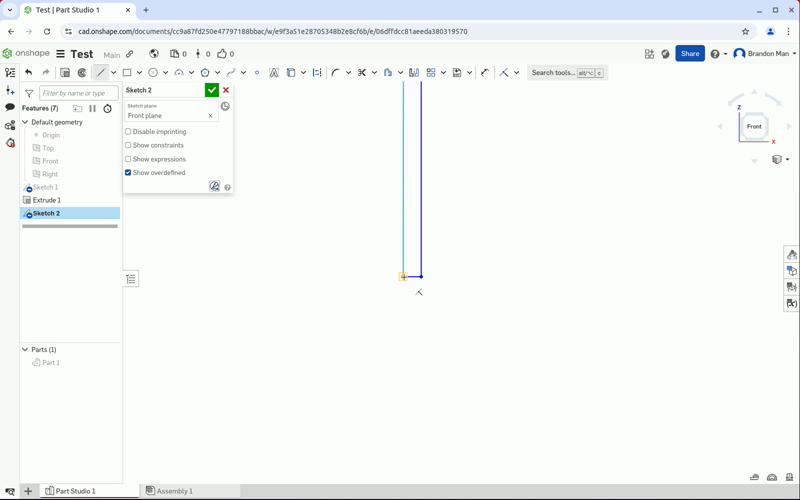
scroll(-6)
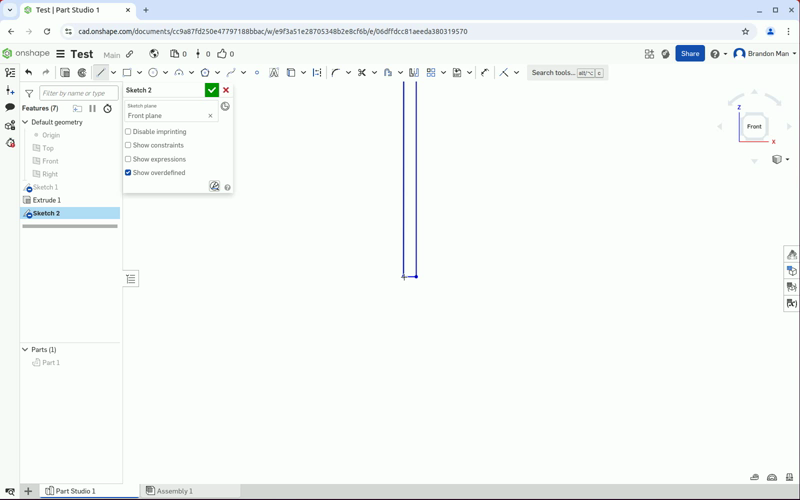
scroll(-6)
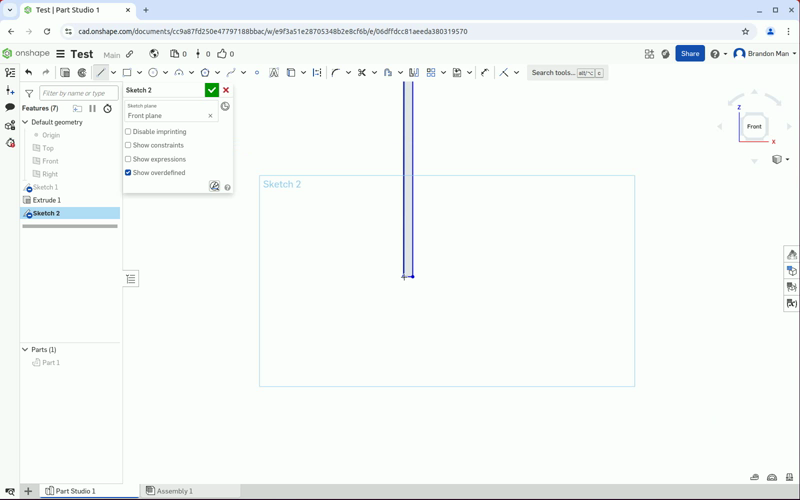
scroll(-6)
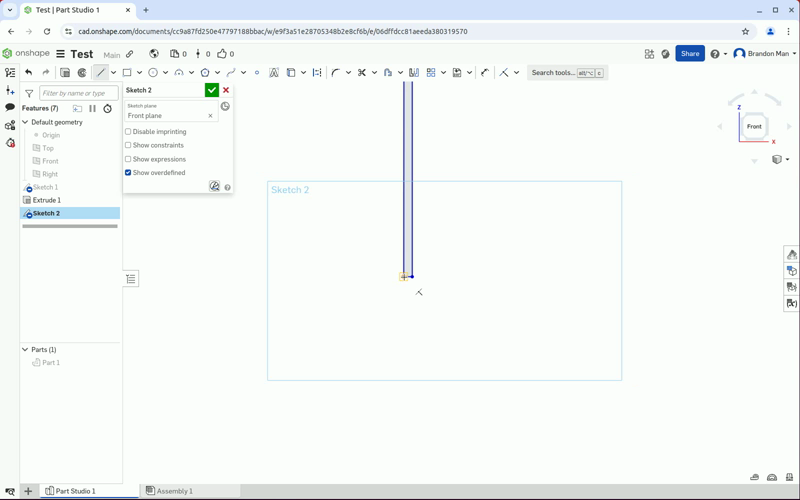
scroll(-6)
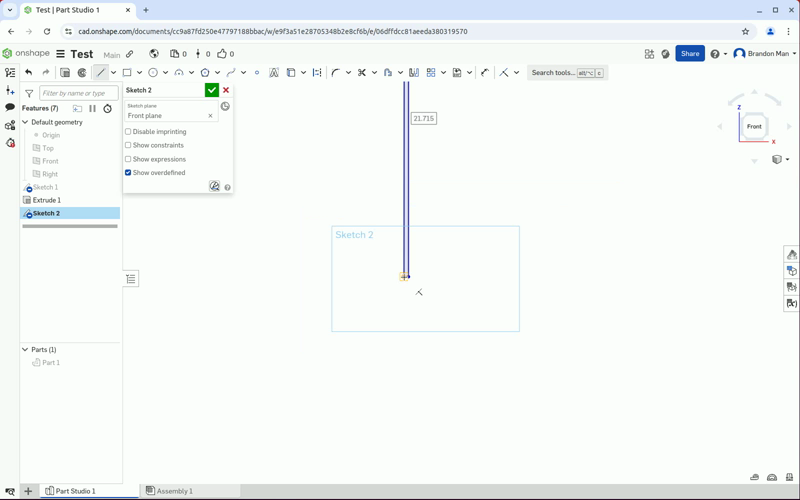
scroll(-6)
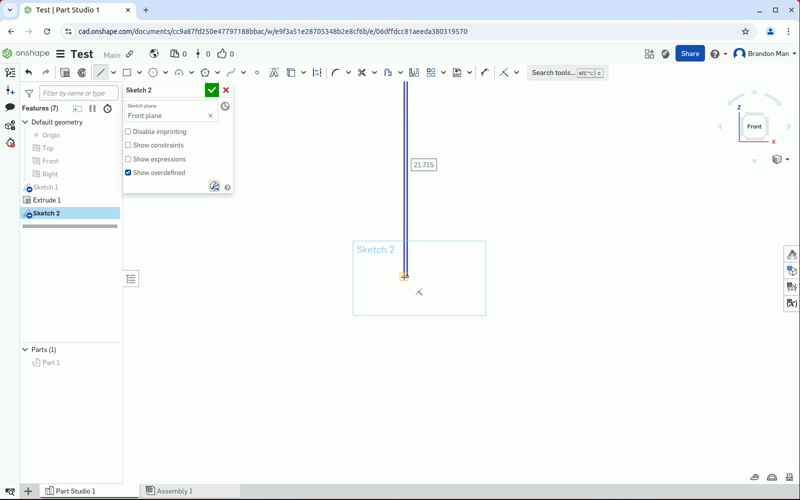
scroll(-6)
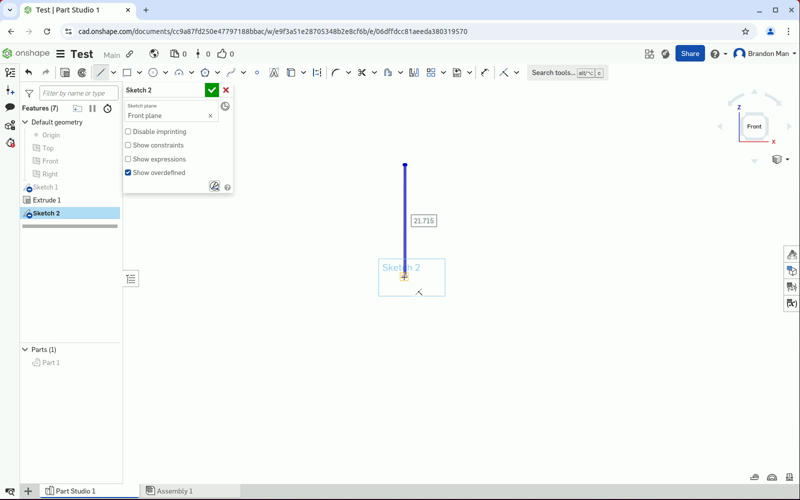
key(esc)
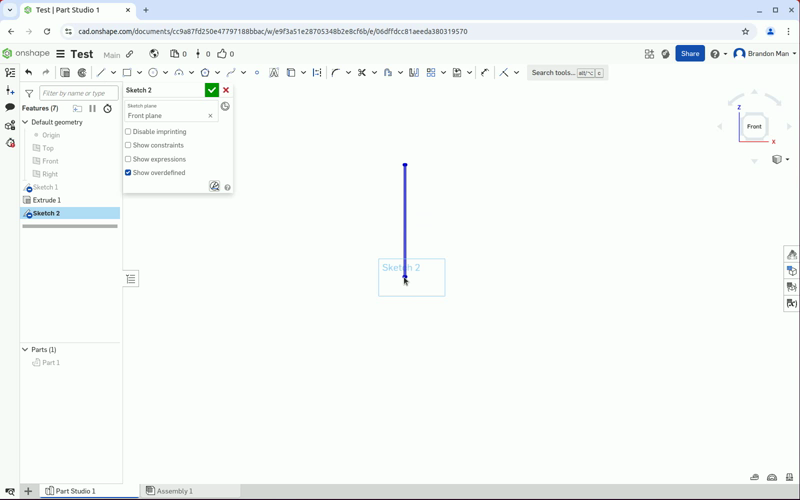
mouse_move(404, 207)
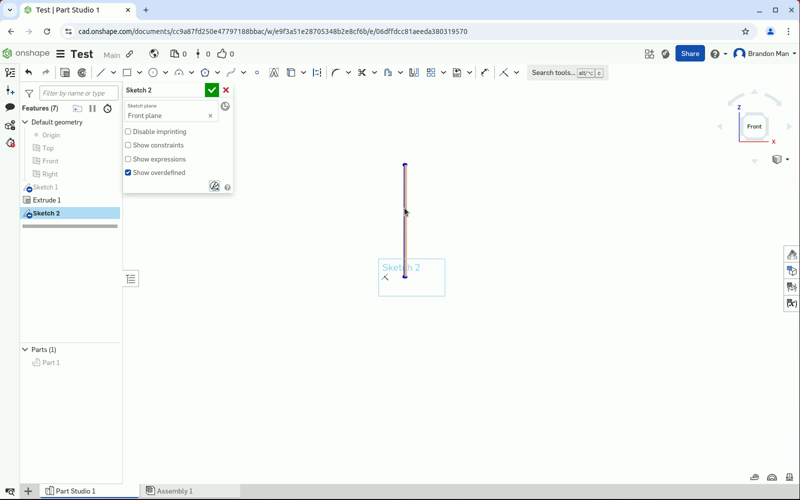
scroll(6)
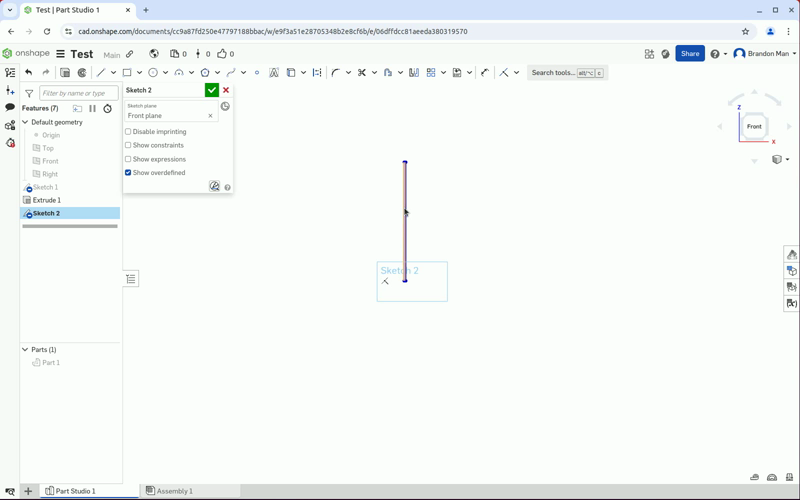
scroll(6)
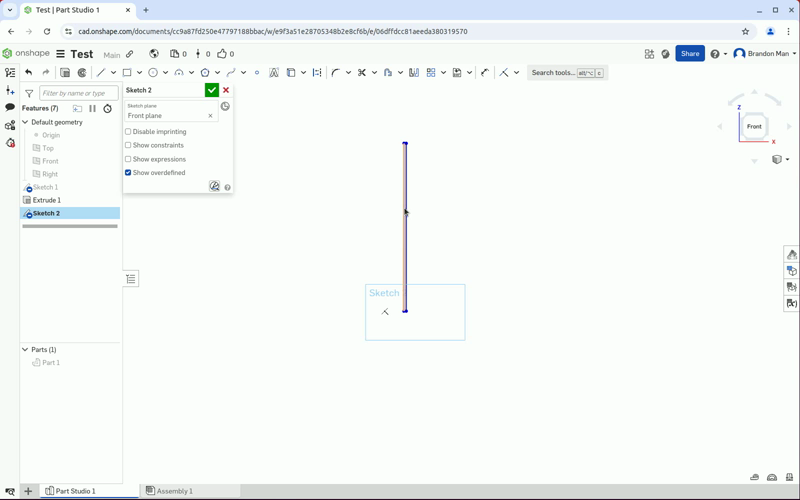
scroll(6)
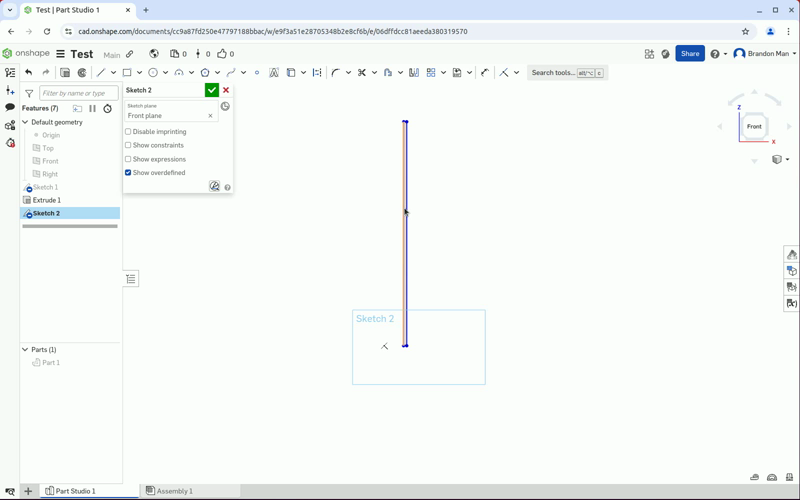
scroll(6)
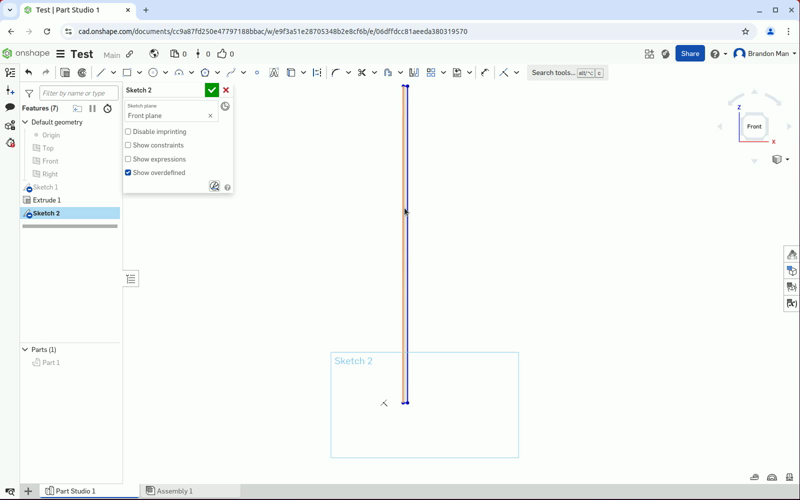
scroll(6)
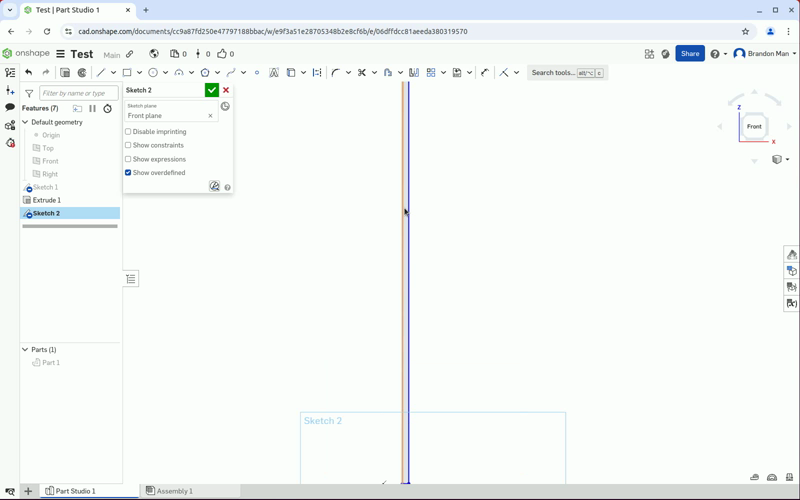
scroll(6)
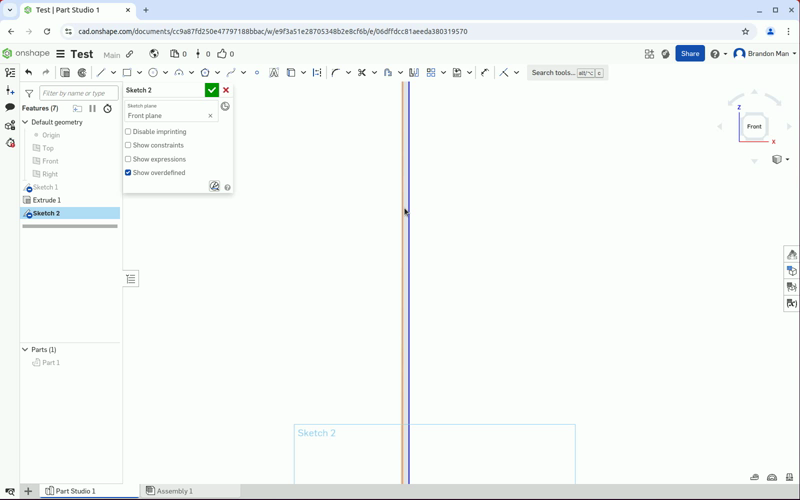
scroll(6)
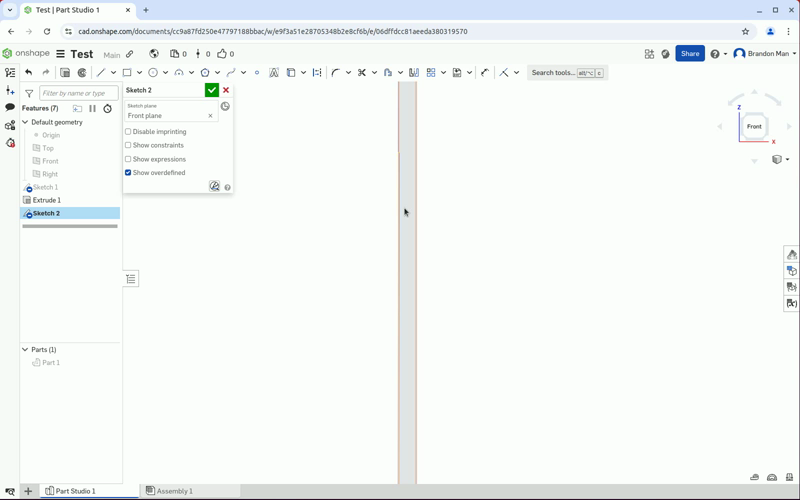
click(404, 207)
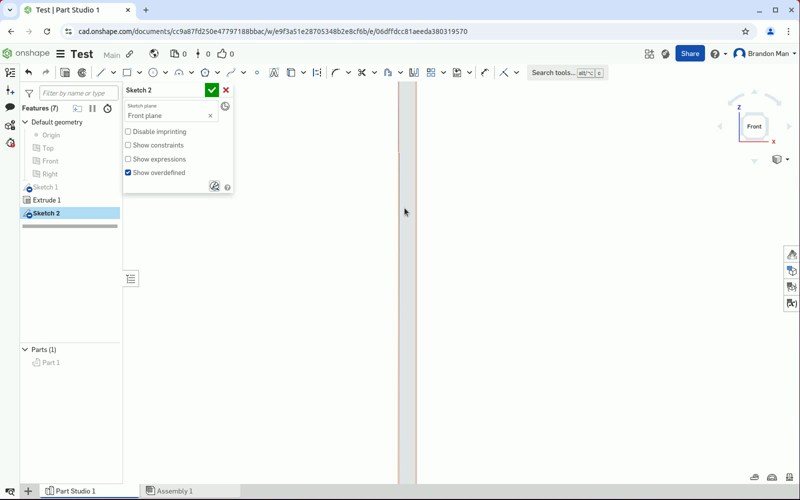
scroll(-6)
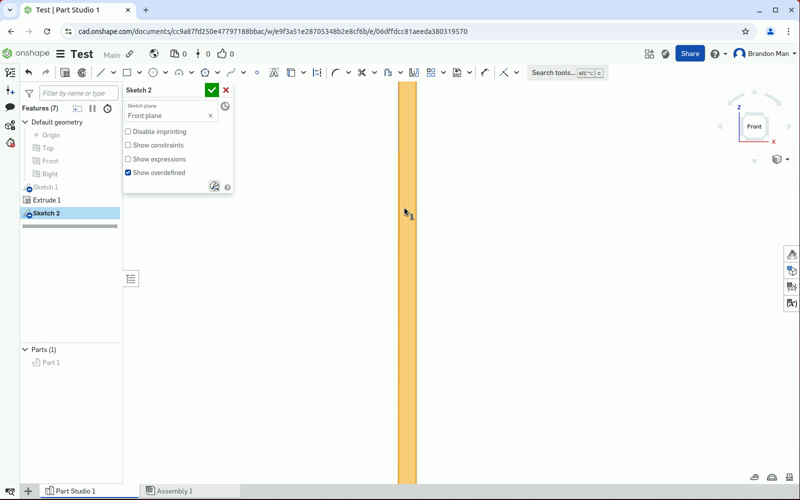
scroll(-6)
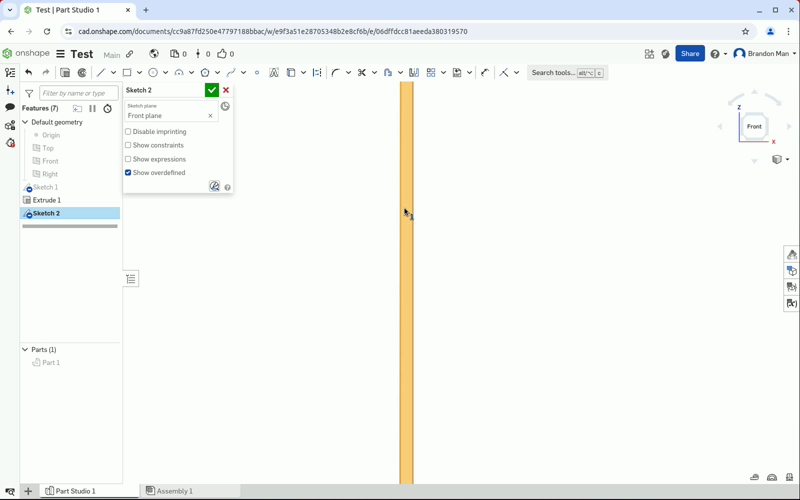
scroll(-6)
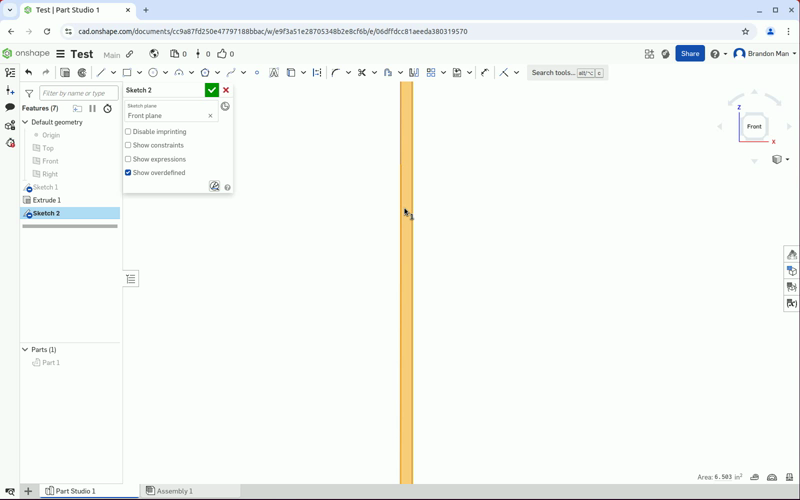
scroll(-6)
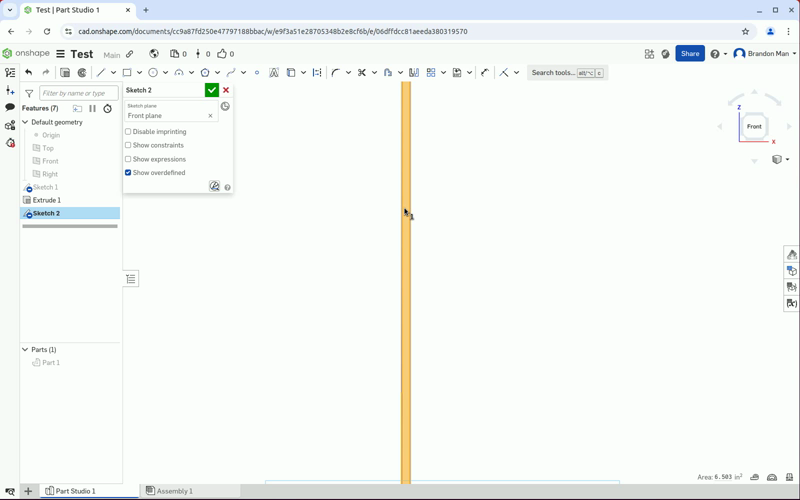
scroll(-6)
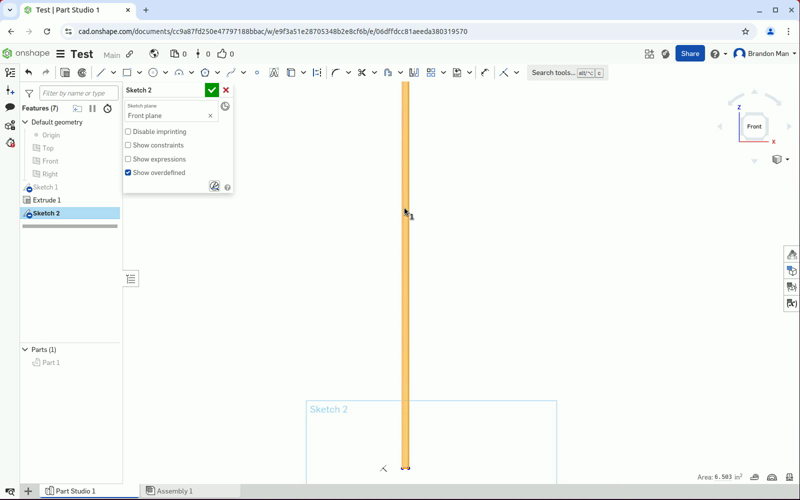
scroll(-6)
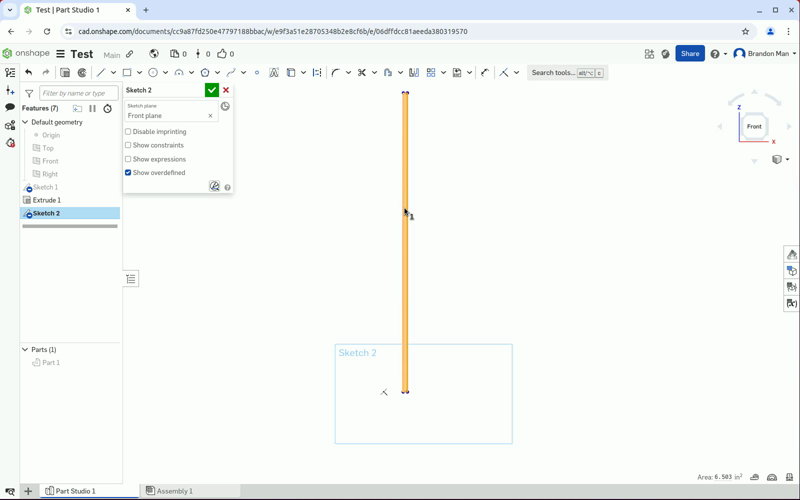
scroll(-6)
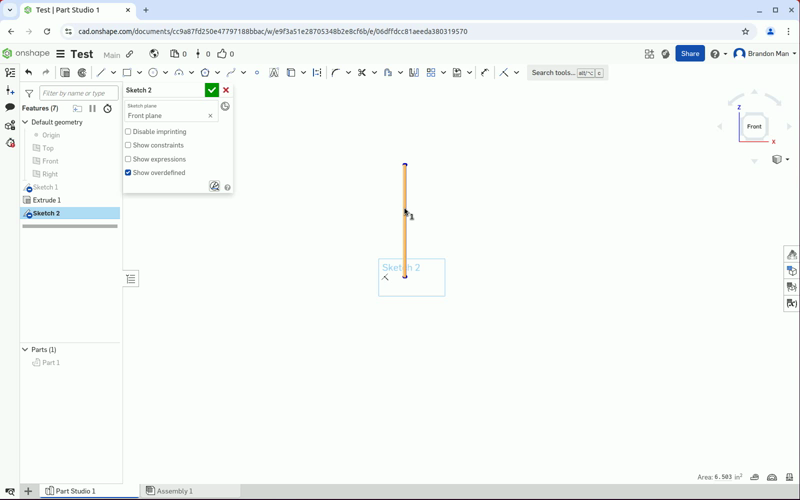
mouse_move(73, 352)
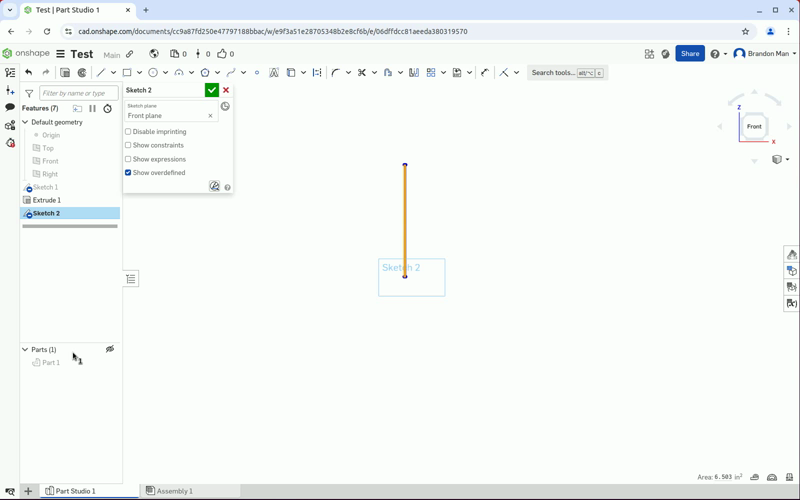
key(shift+y)
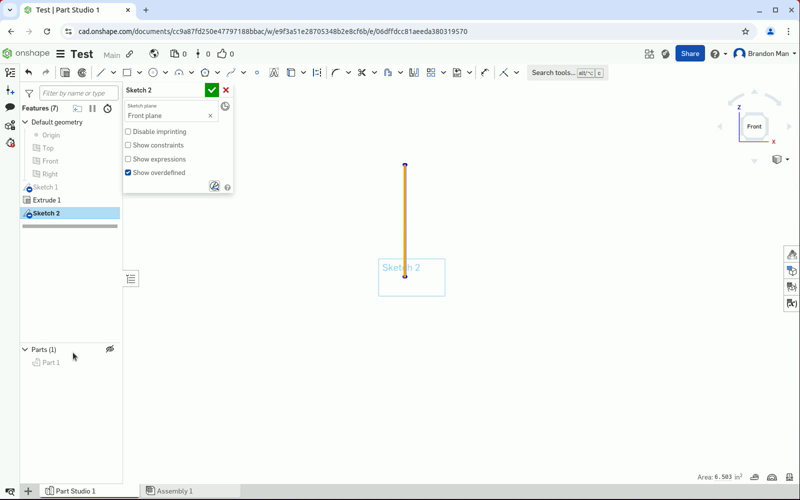
key(shift+e)
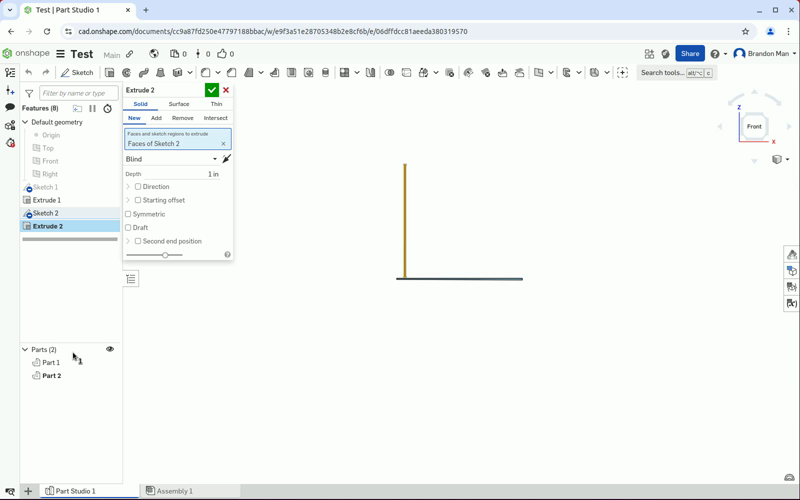
mouse_move(143, 106)
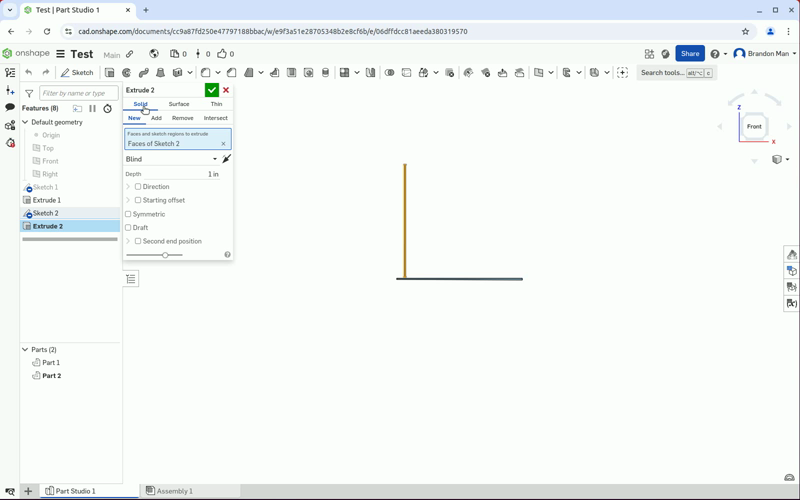
click(143, 106)
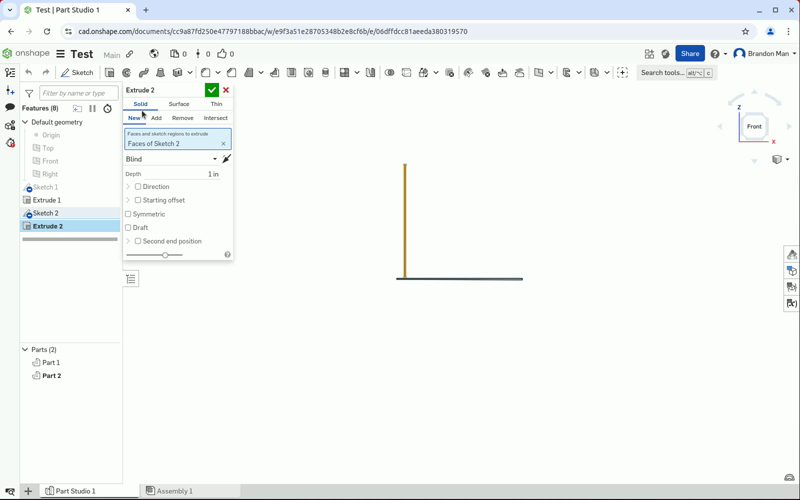
mouse_move(137, 120)
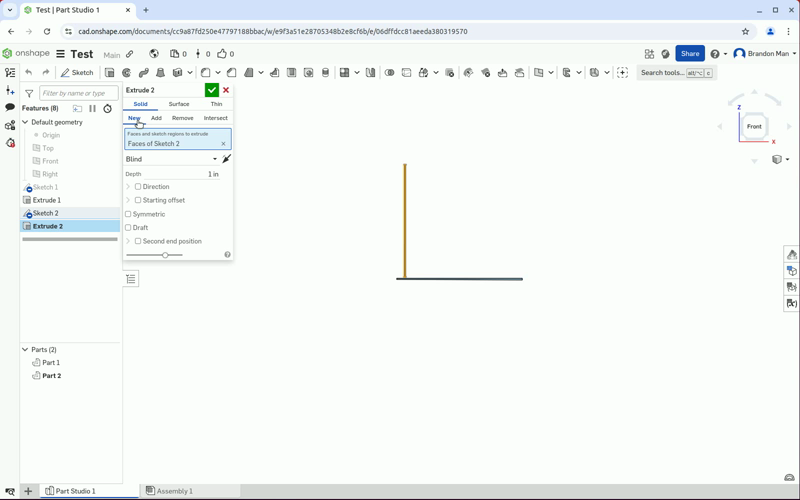
click(137, 120)
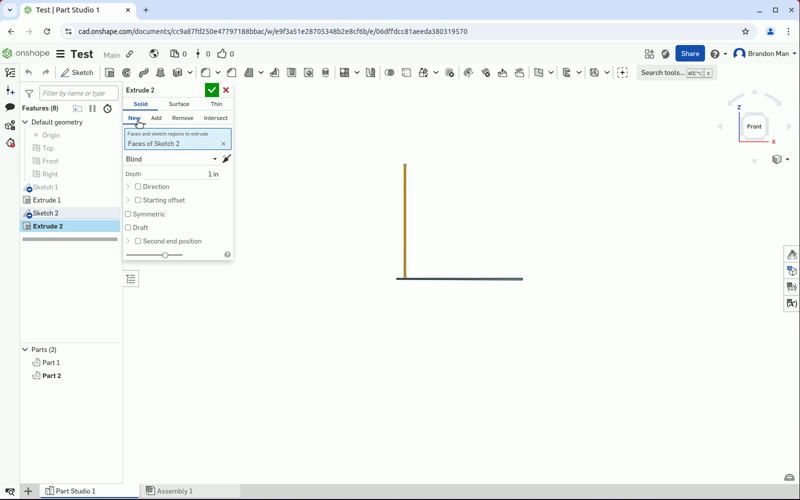
key(tab, 4)
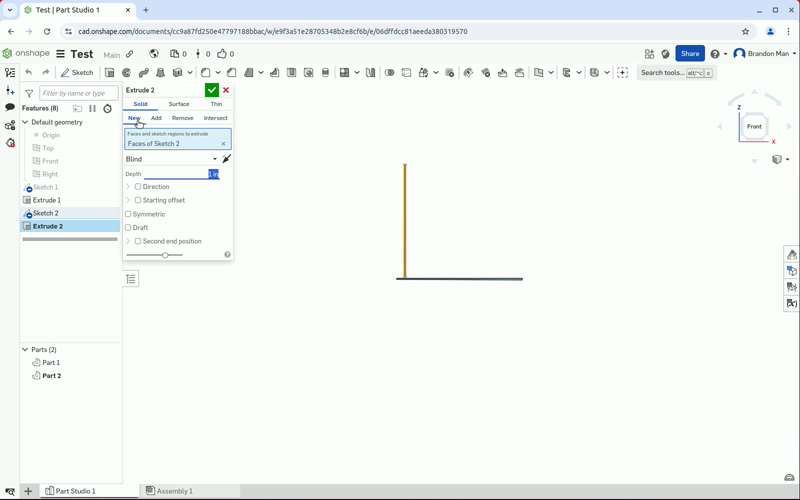
text(6.258)
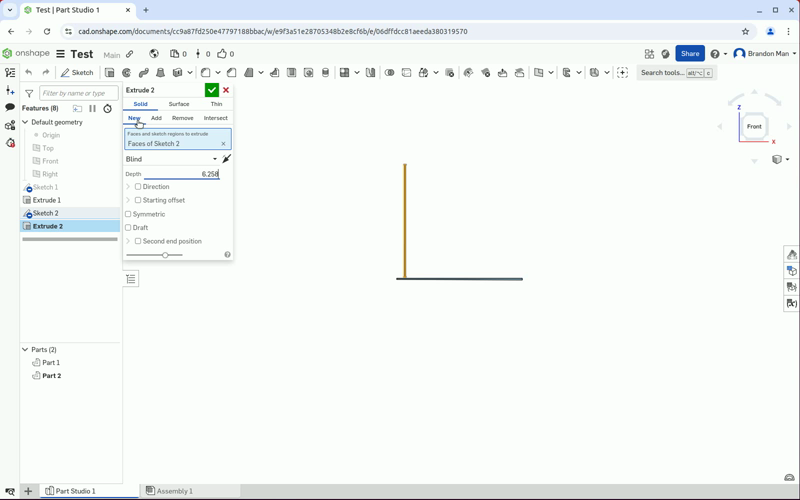
key(enter)
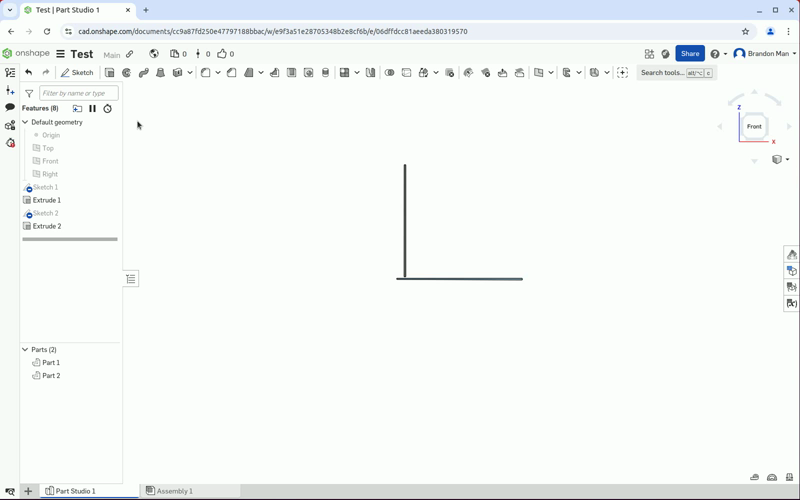
key(shift+h)
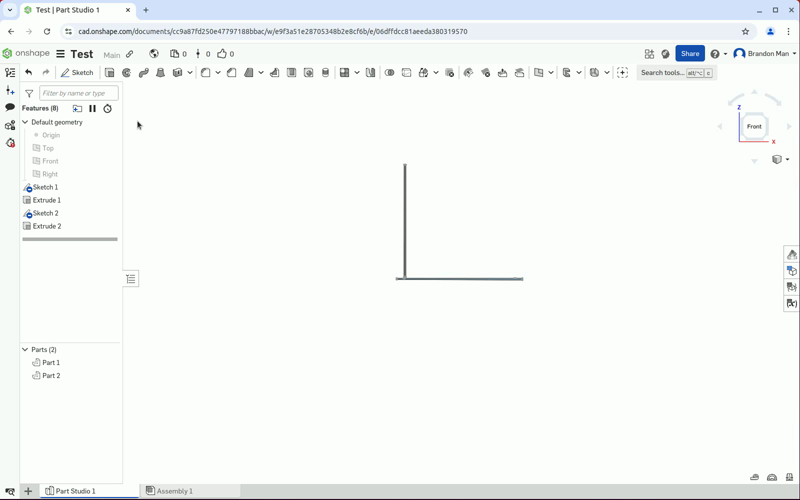
key(shift+h)
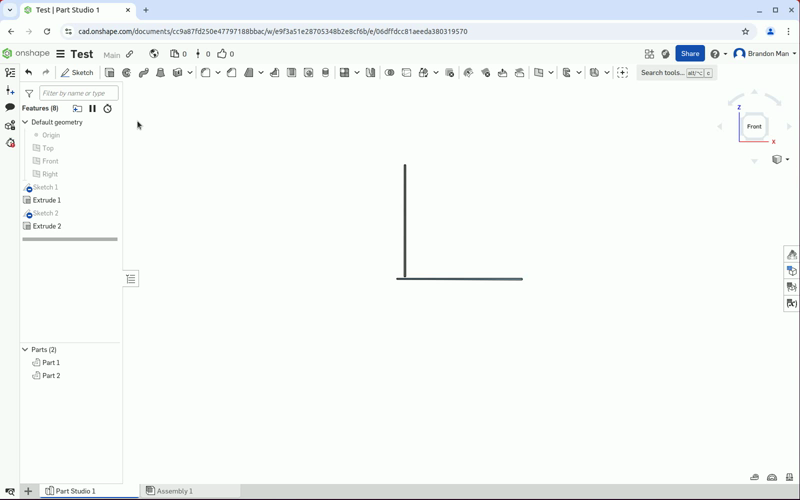
mouse_move(73, 189)
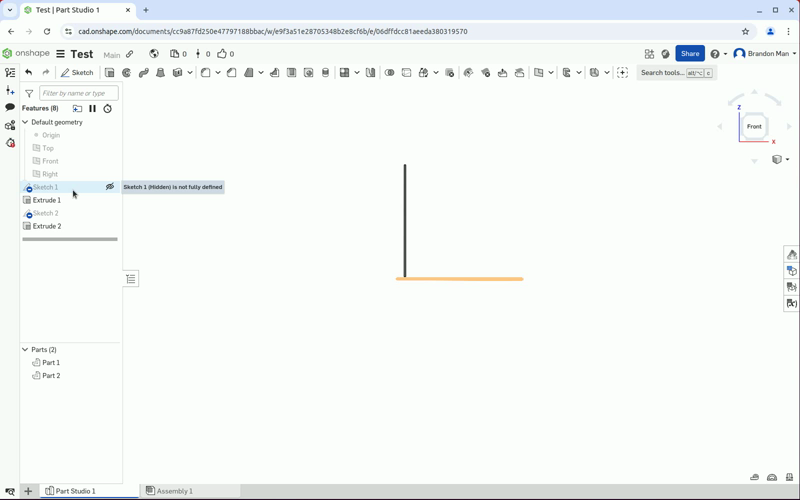
click(73, 189)
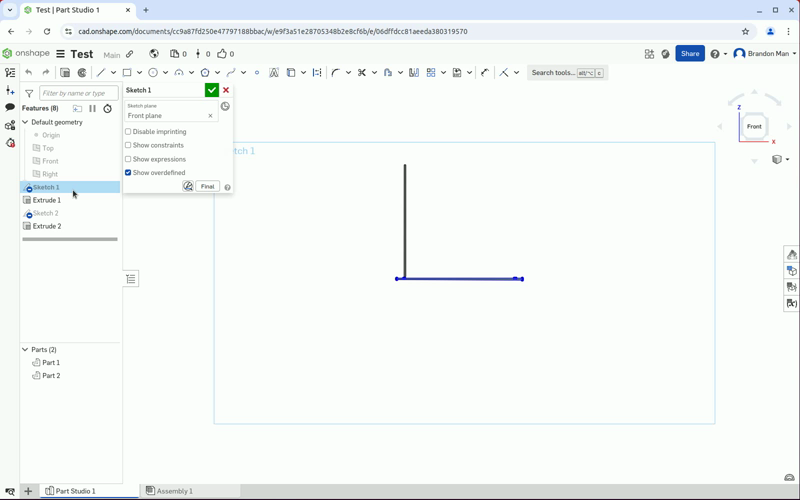
mouse_move(229, 92)
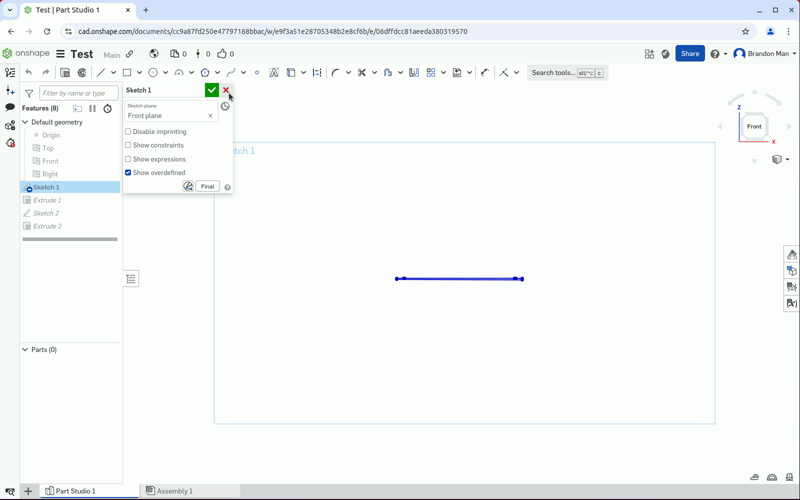
click(229, 92)
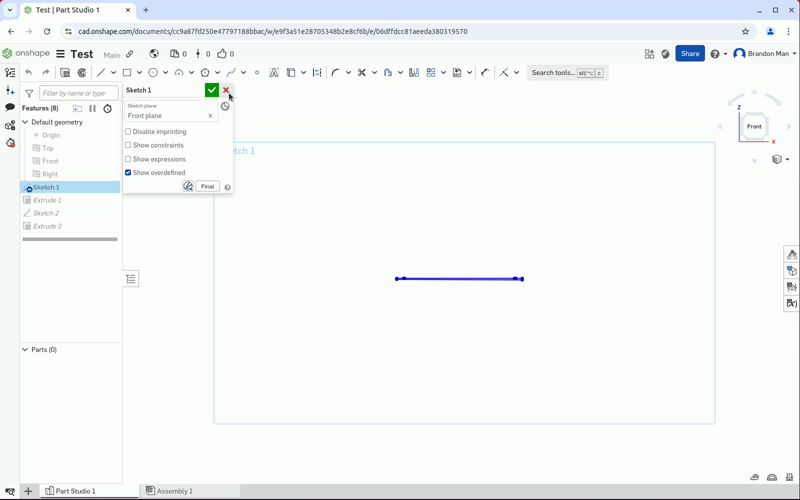
key(shift+s)
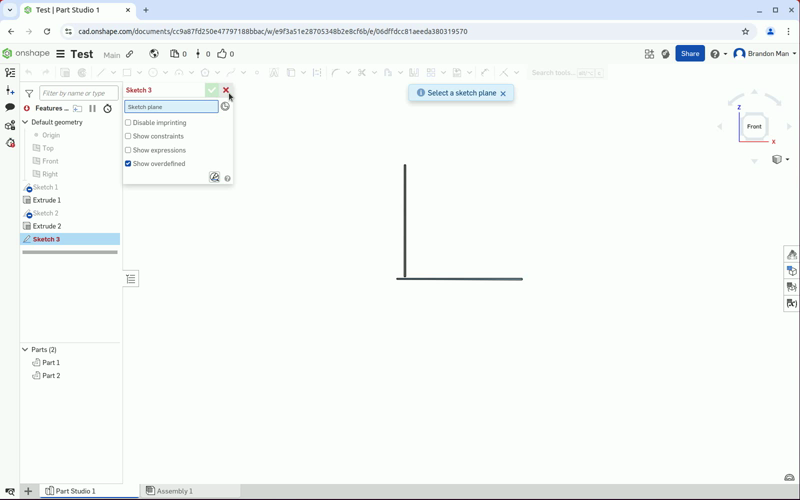
mouse_move(73, 163)
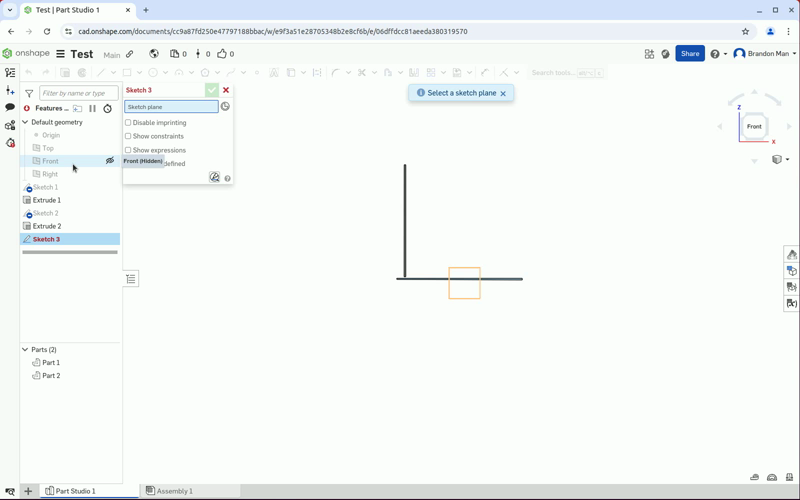
click(73, 163)
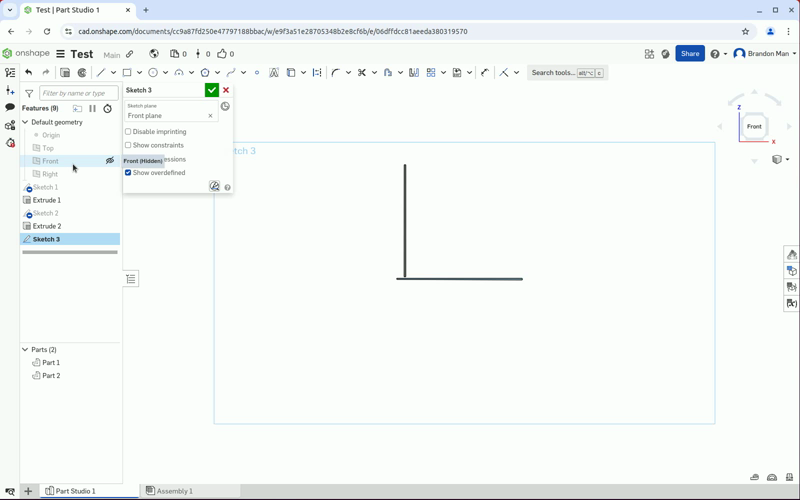
mouse_move(73, 352)
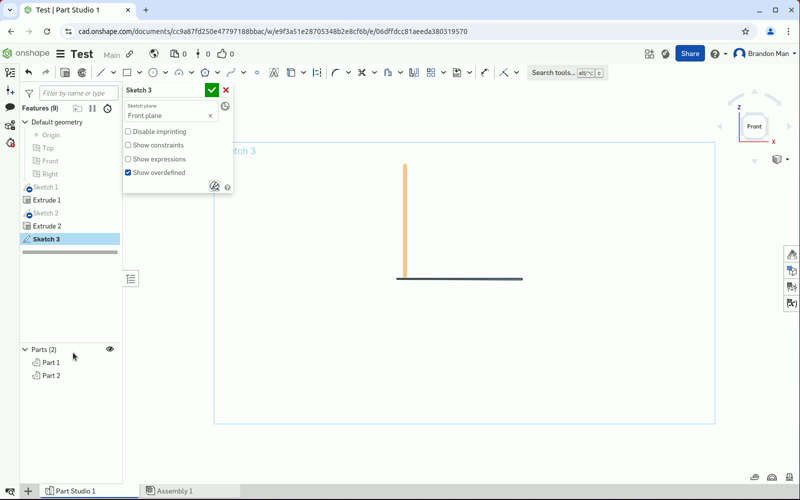
key(y)
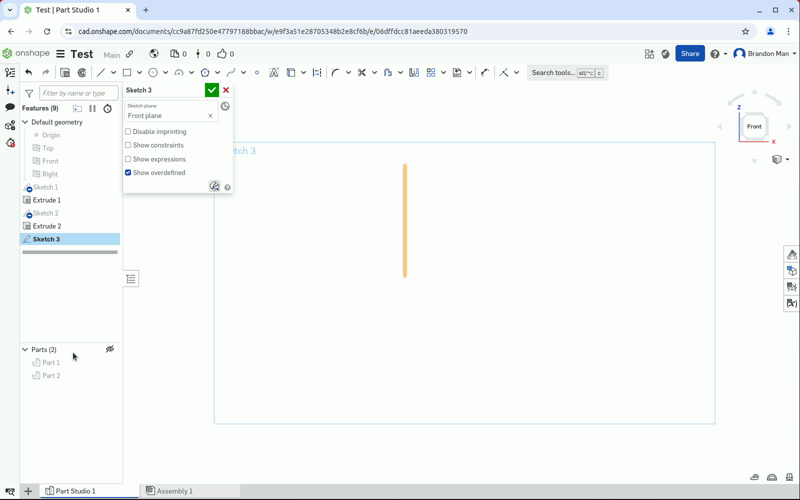
key(l)
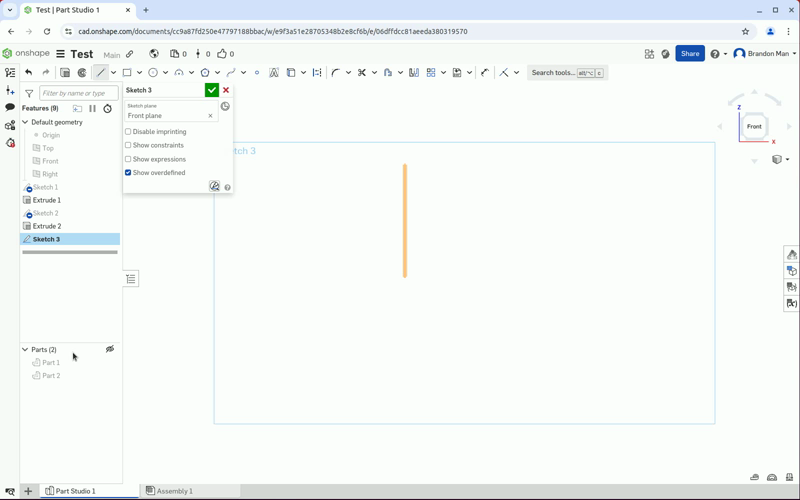
key_down(shift)
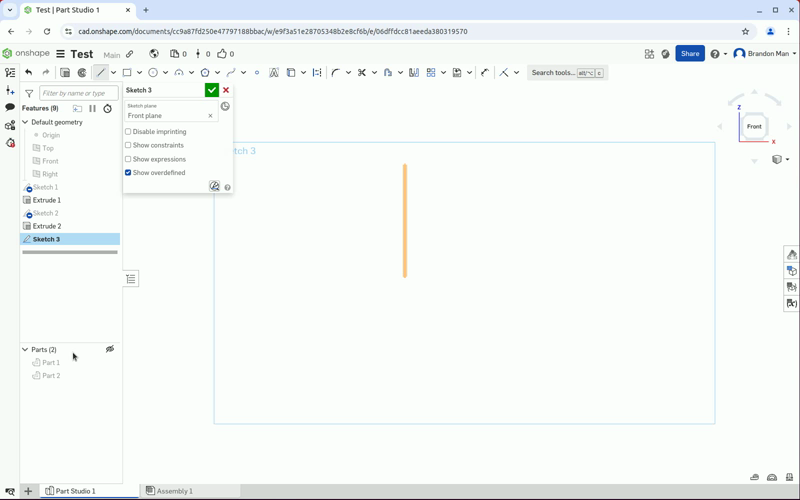
mouse_move(508, 276)
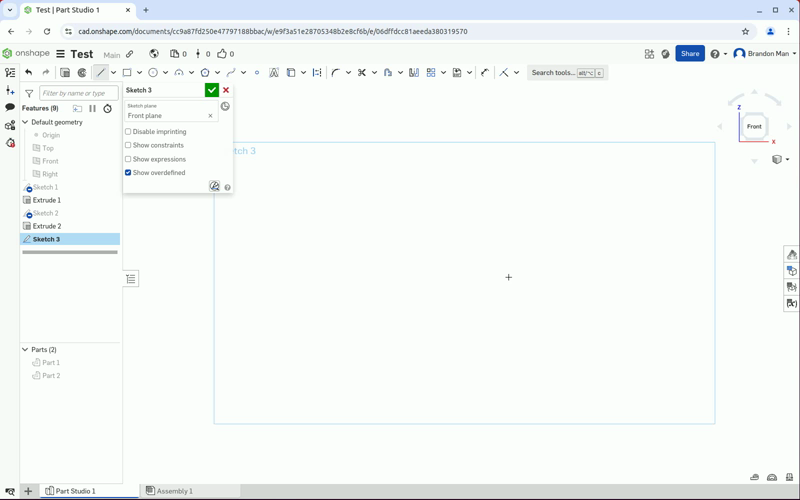
click(508, 276)
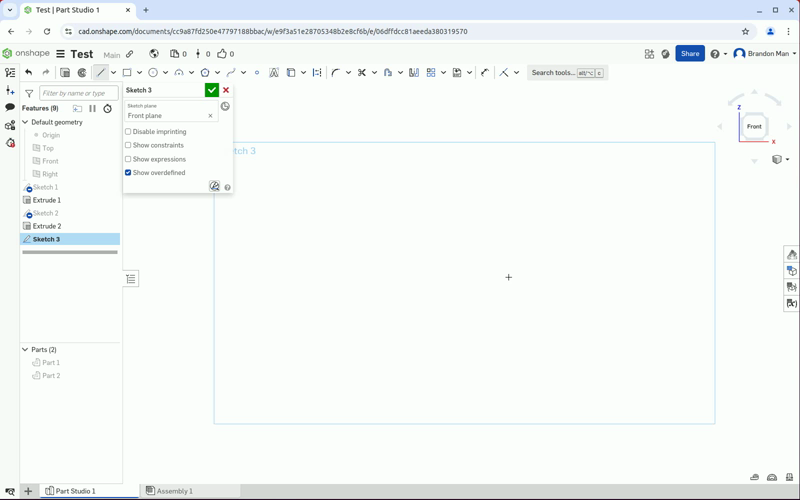
key_up(shift)
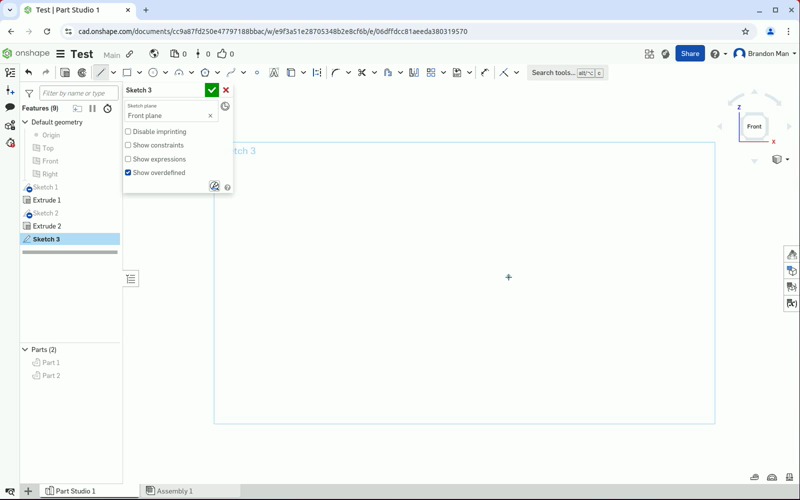
key_down(shift)
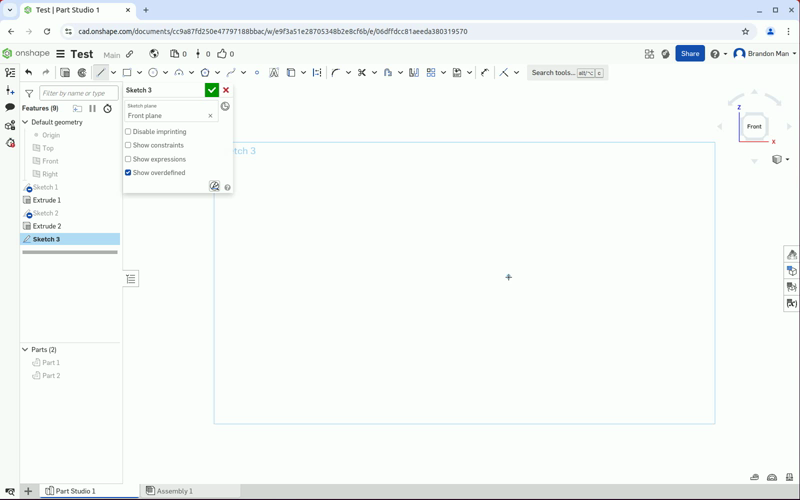
mouse_move(538, 276)
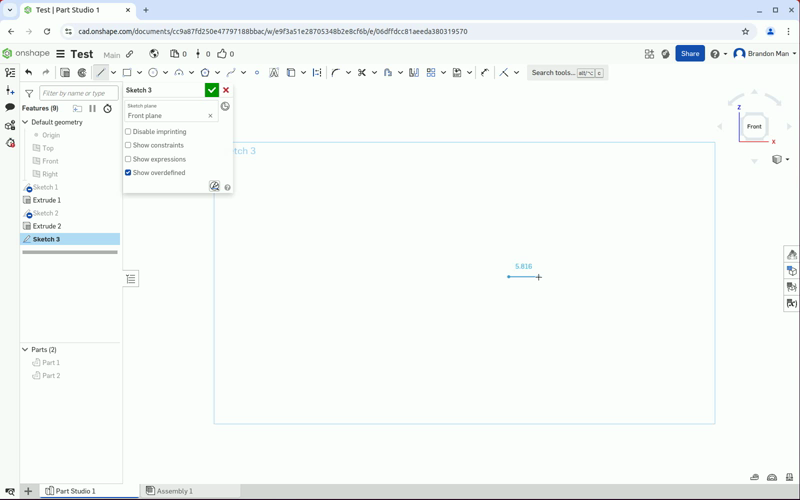
mouse_move(510, 276)
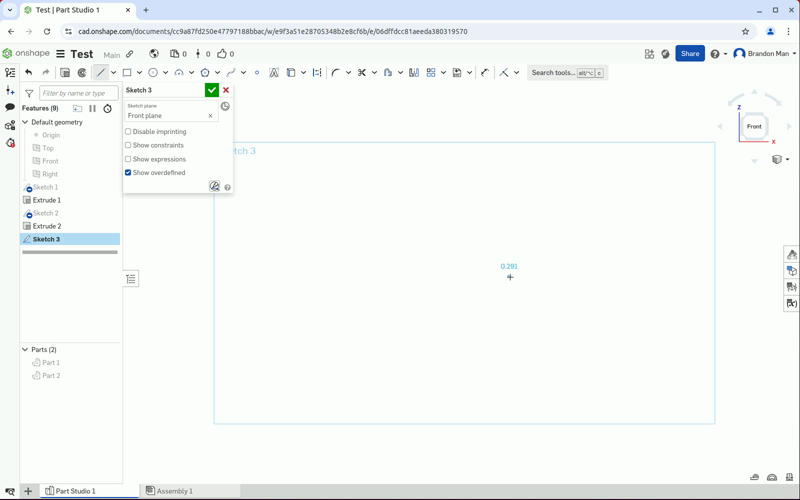
scroll(6)
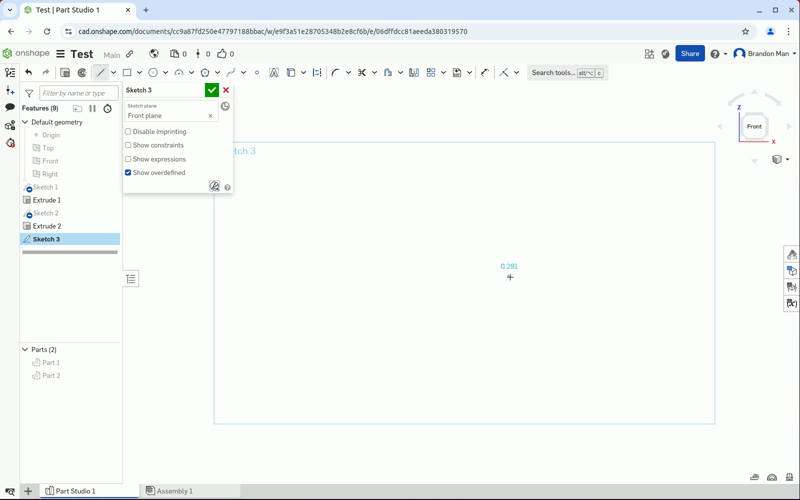
scroll(6)
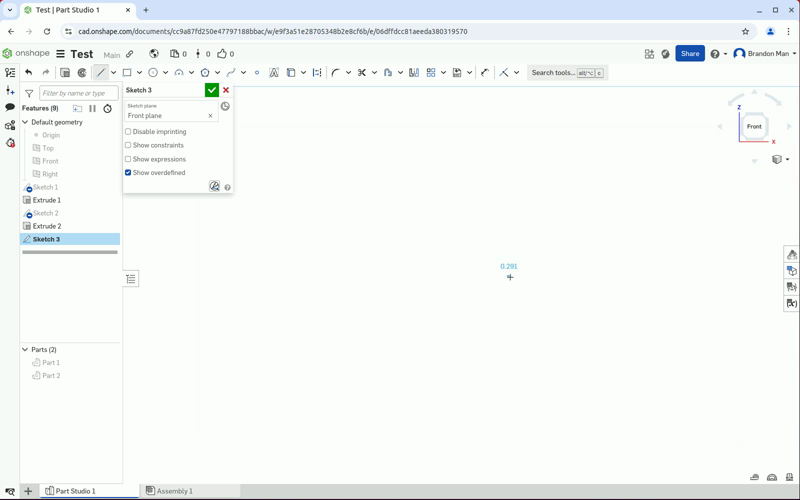
scroll(6)
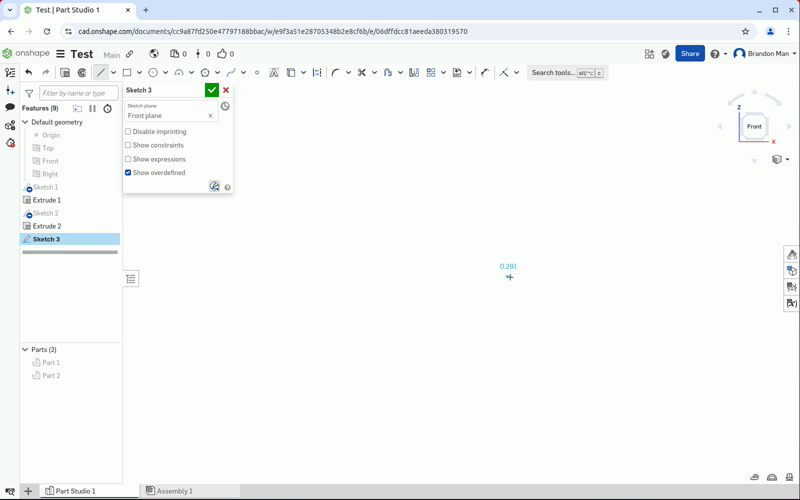
scroll(6)
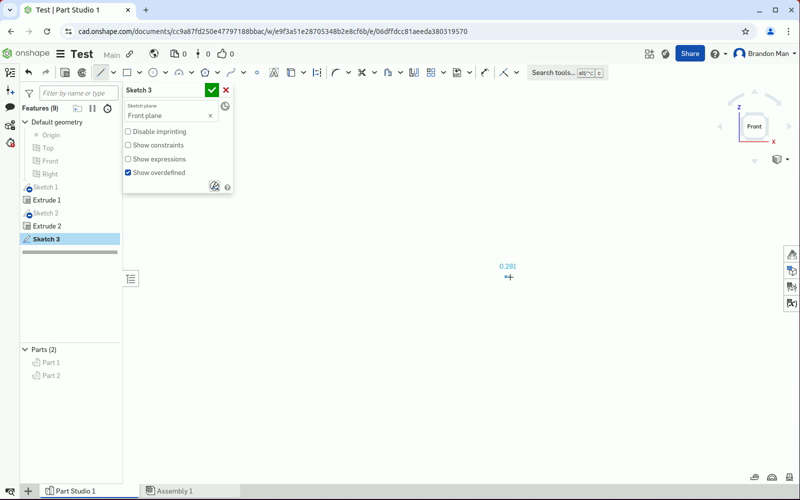
scroll(6)
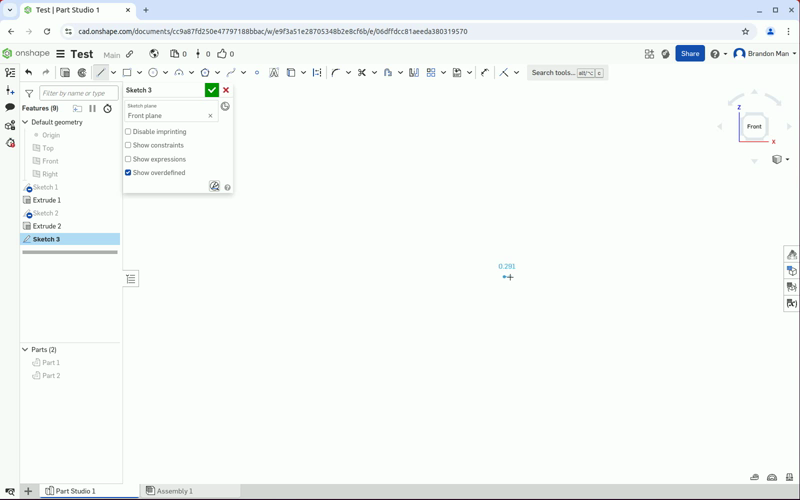
scroll(6)
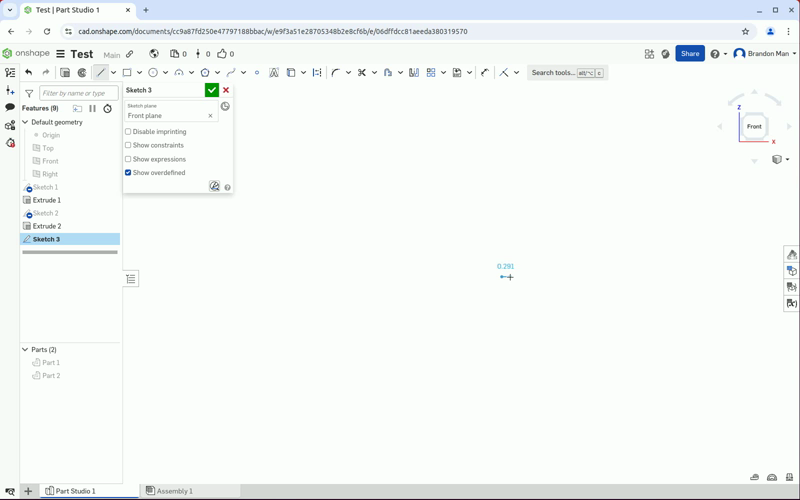
scroll(6)
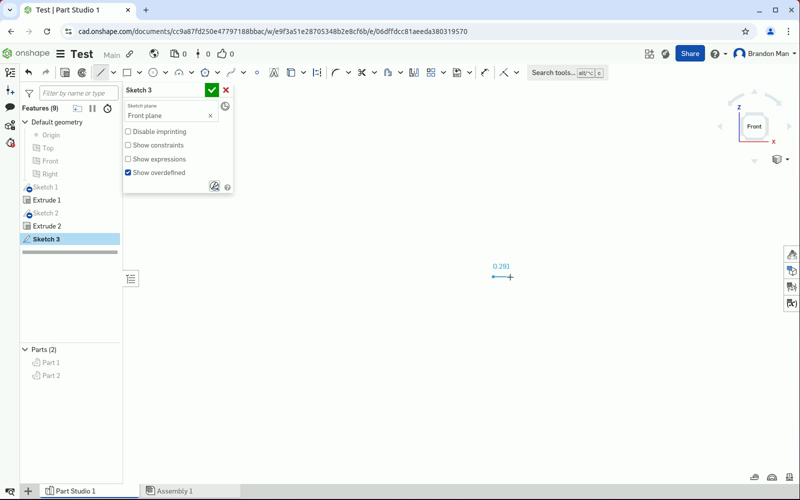
click(510, 276)
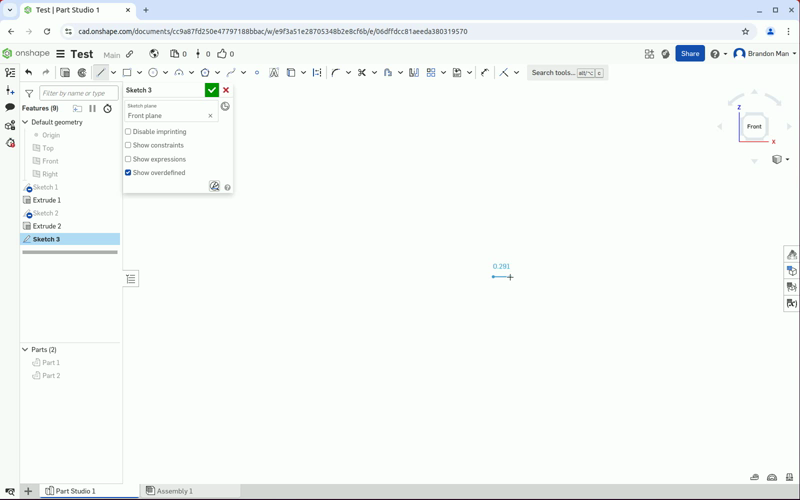
scroll(-6)
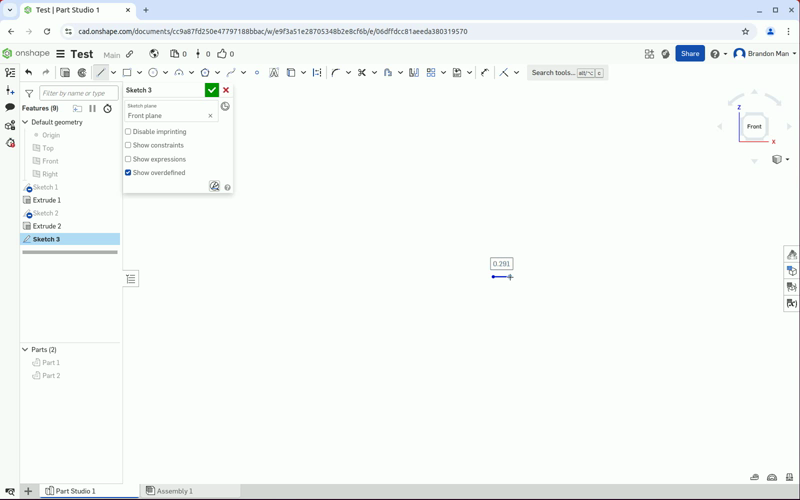
scroll(-6)
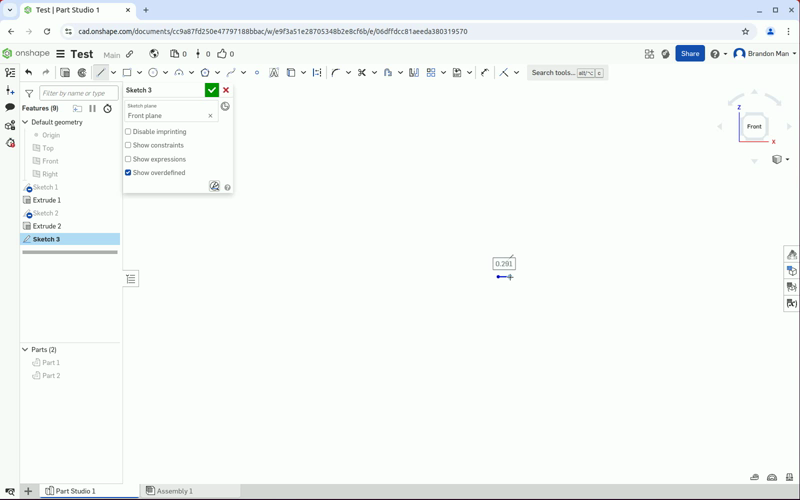
scroll(-6)
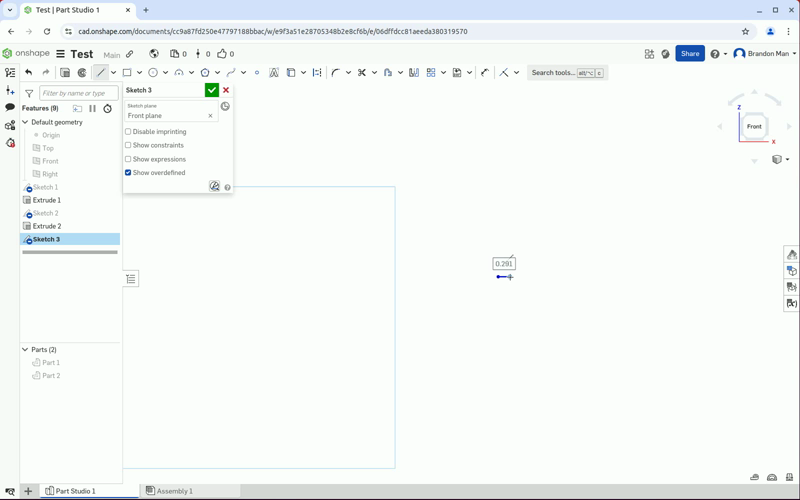
scroll(-6)
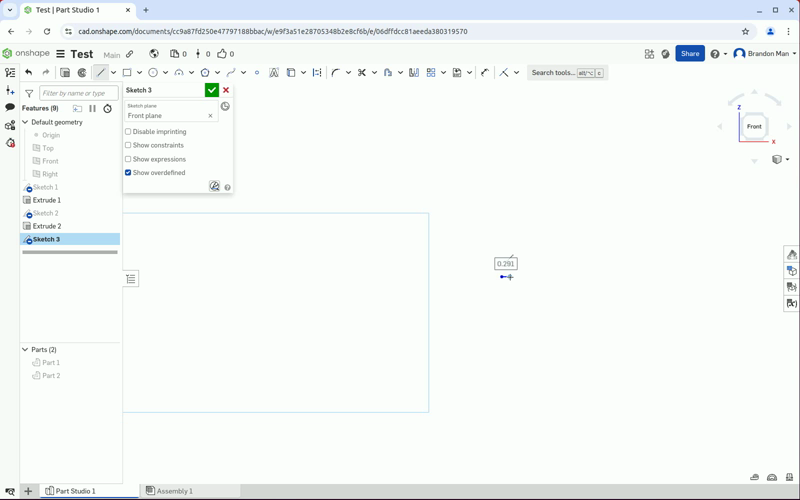
scroll(-6)
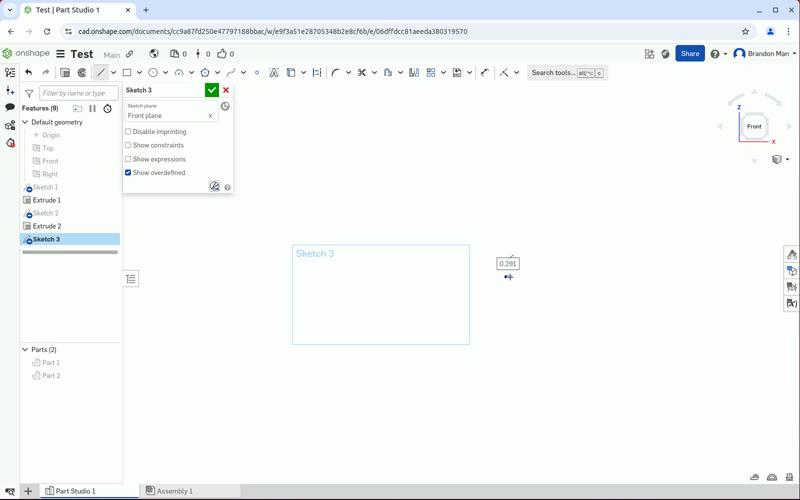
scroll(-6)
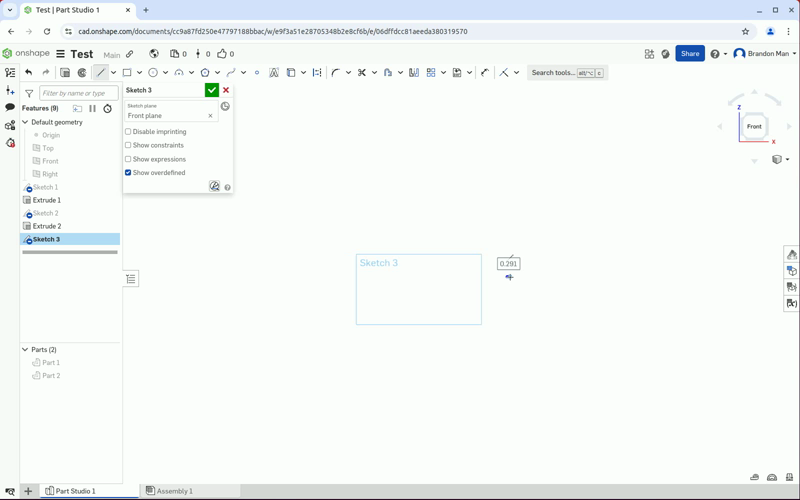
scroll(-6)
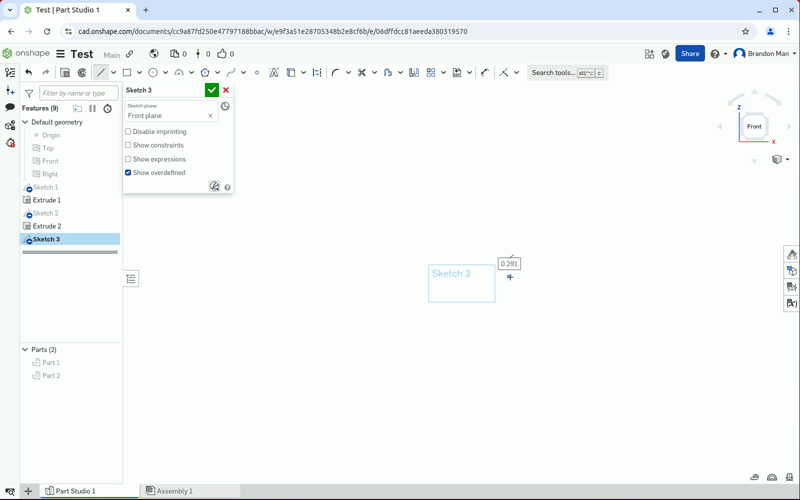
key_up(shift)
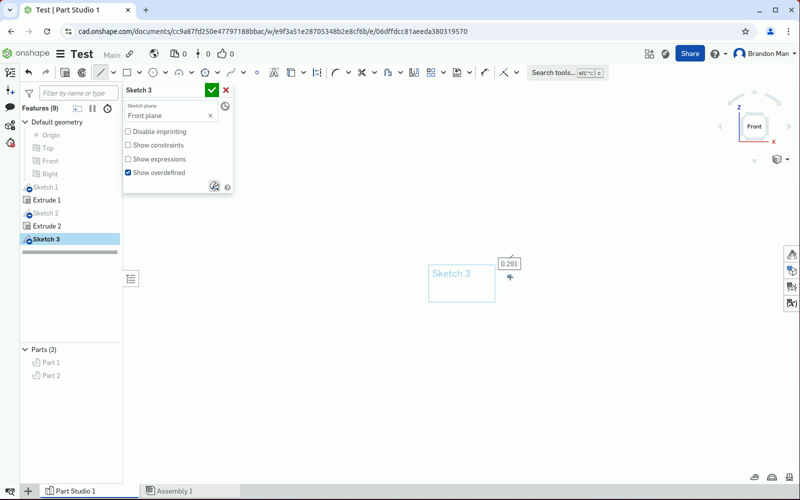
key_down(shift)
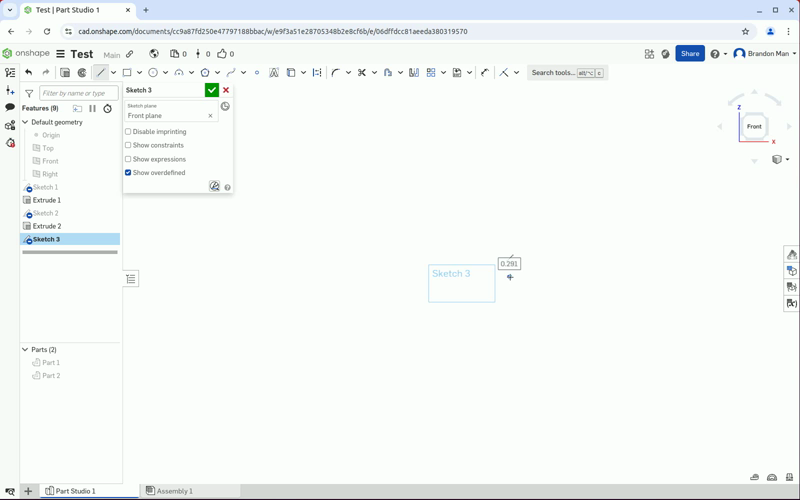
mouse_move(510, 164)
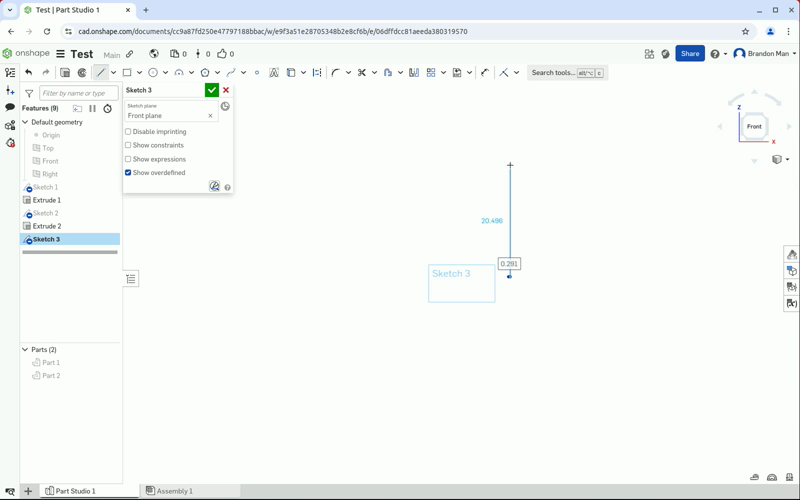
click(510, 164)
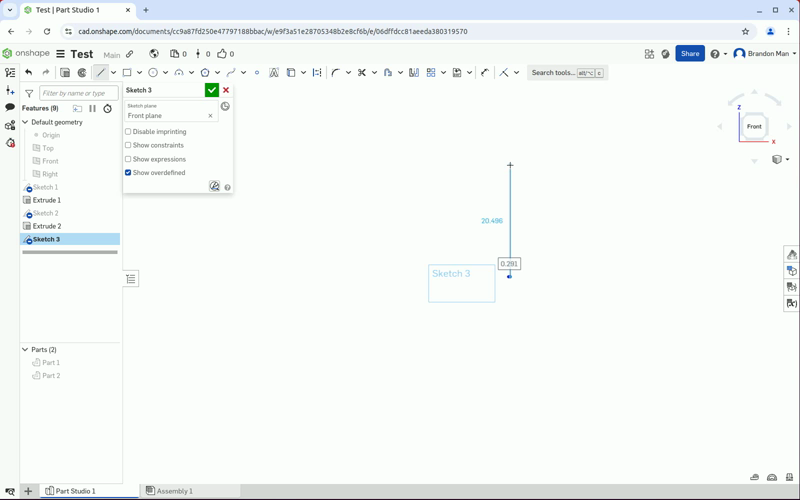
key_up(shift)
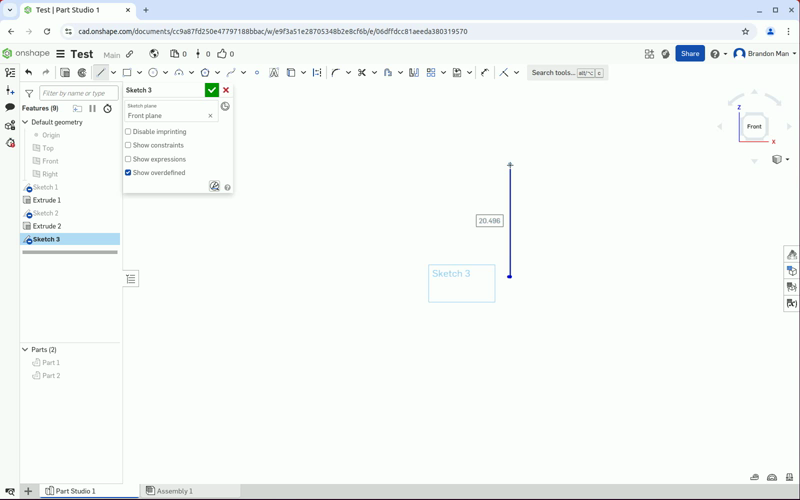
key_down(shift)
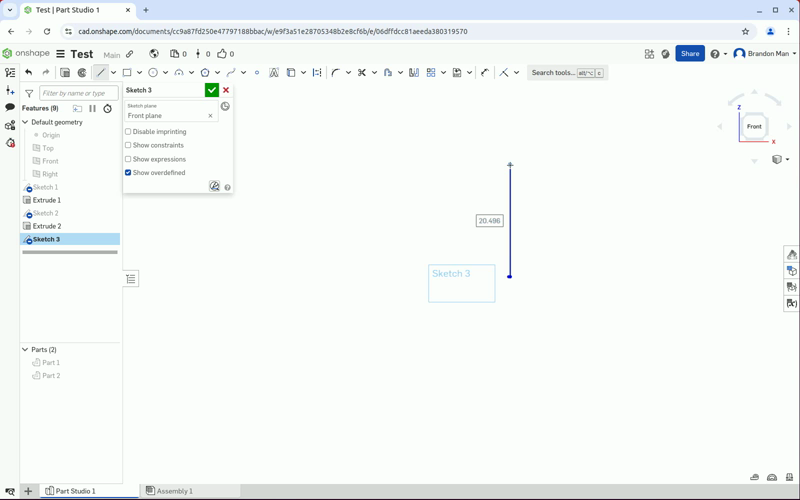
mouse_move(540, 164)
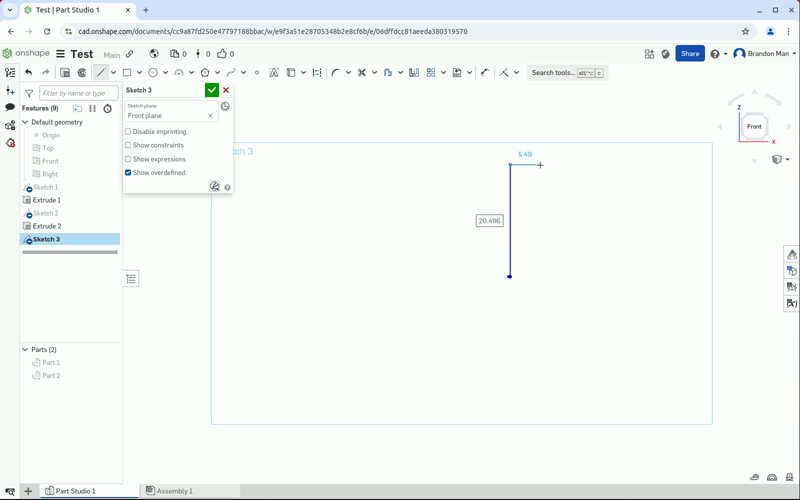
mouse_move(508, 164)
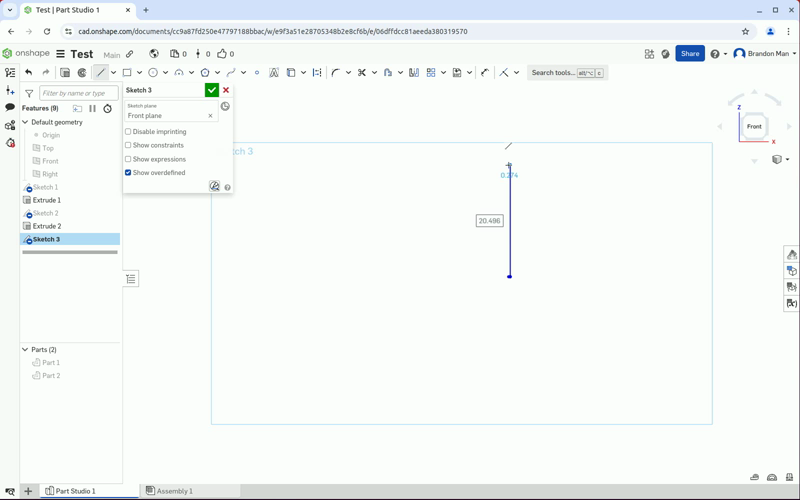
scroll(6)
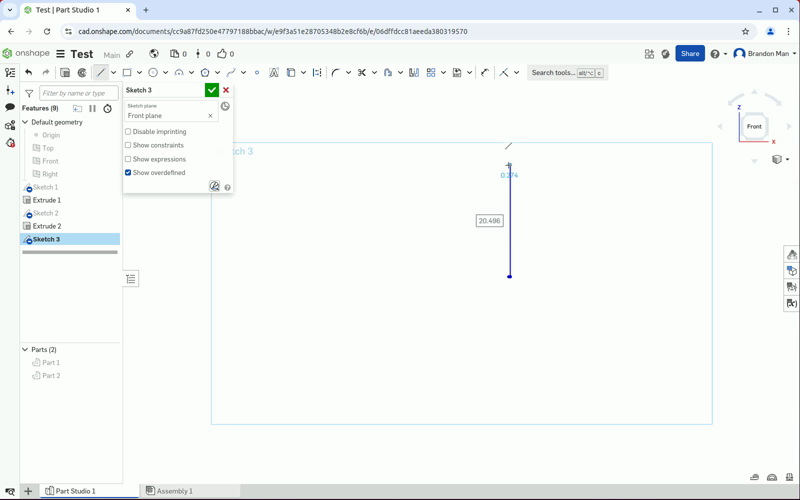
scroll(6)
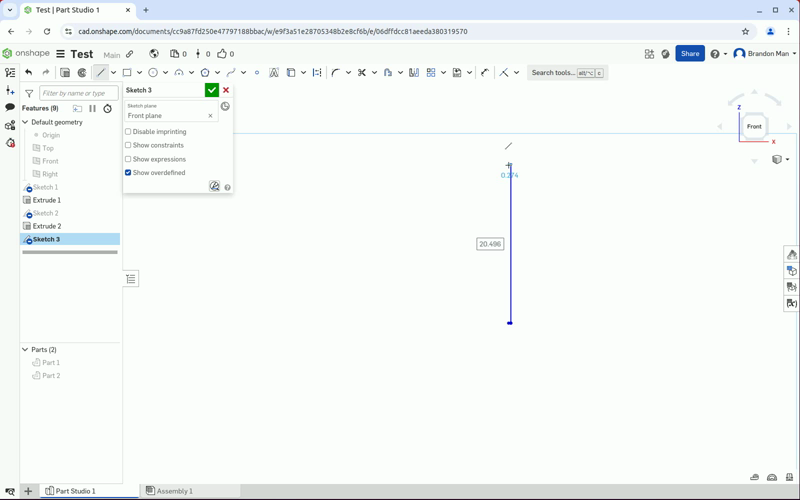
scroll(6)
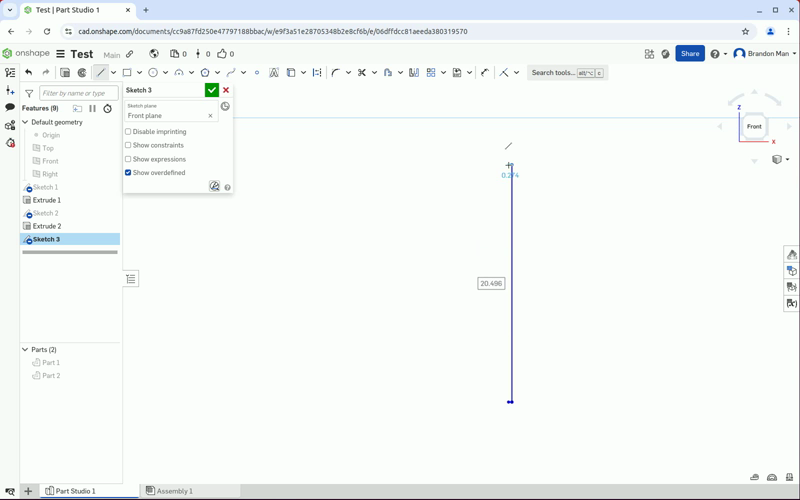
scroll(6)
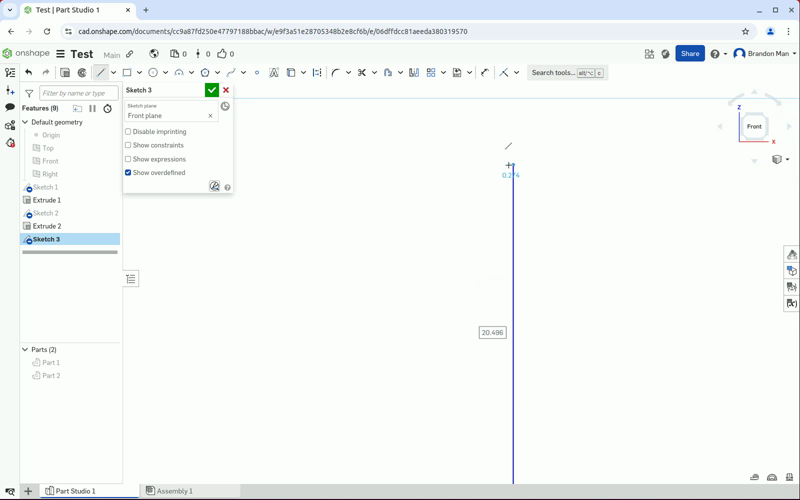
scroll(6)
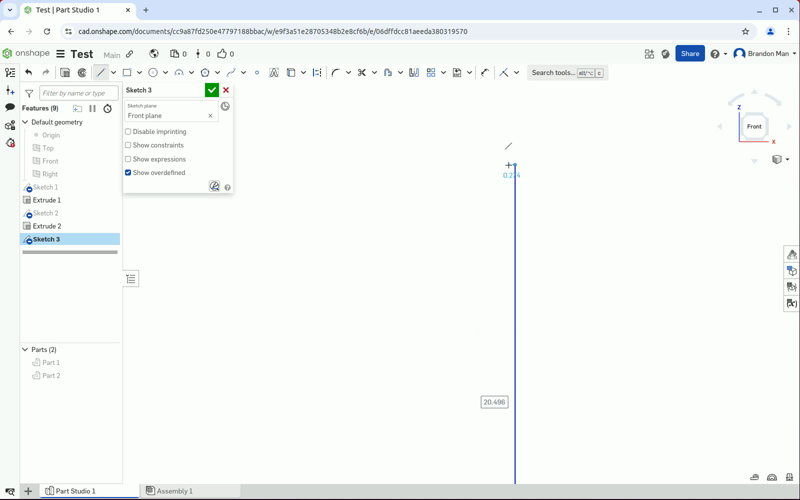
scroll(6)
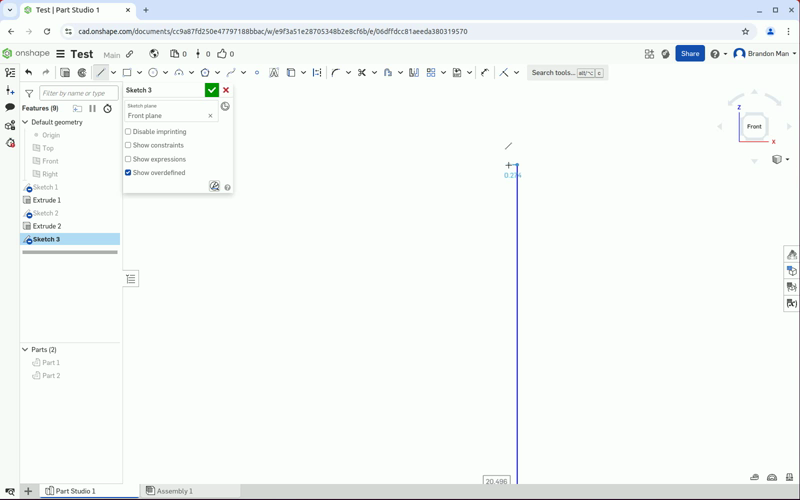
scroll(6)
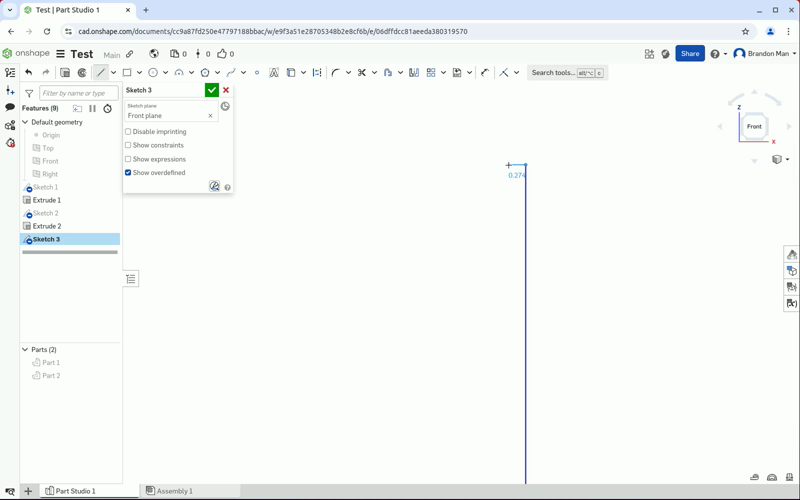
click(508, 164)
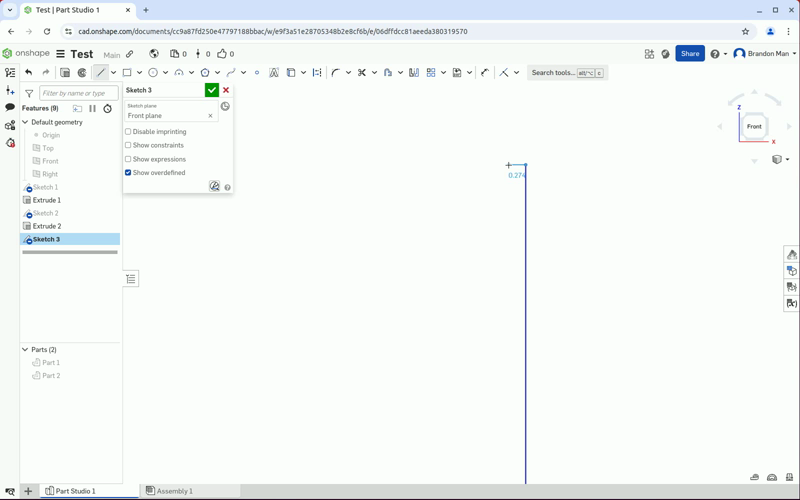
scroll(-6)
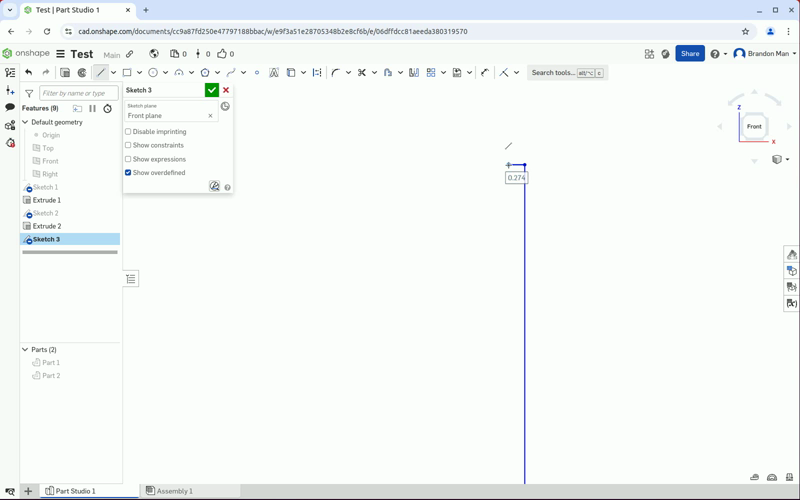
scroll(-6)
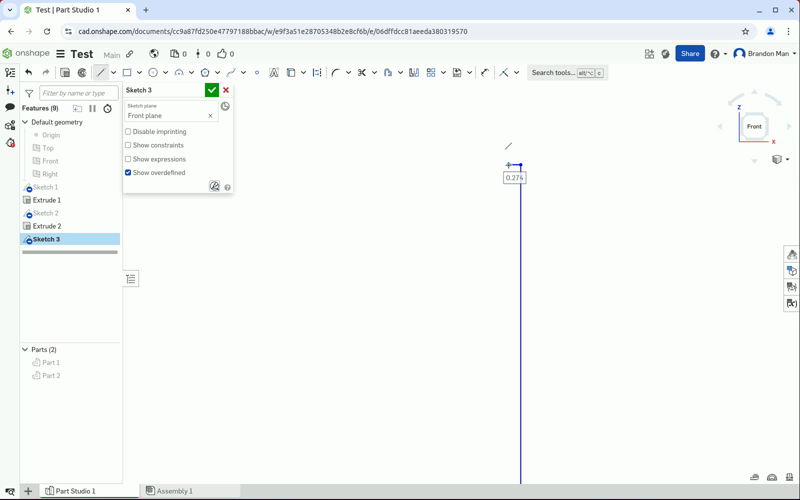
scroll(-6)
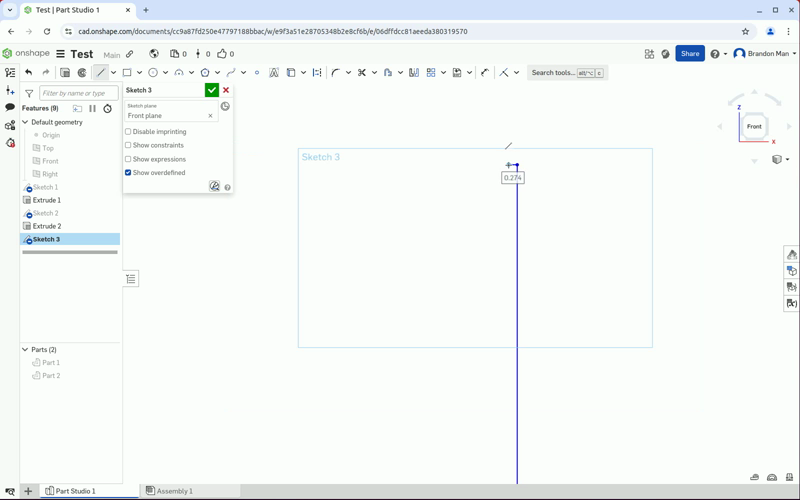
scroll(-6)
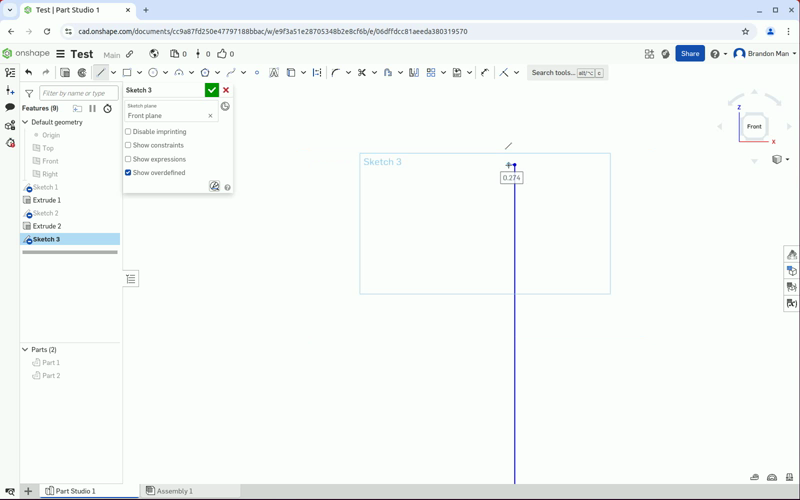
scroll(-6)
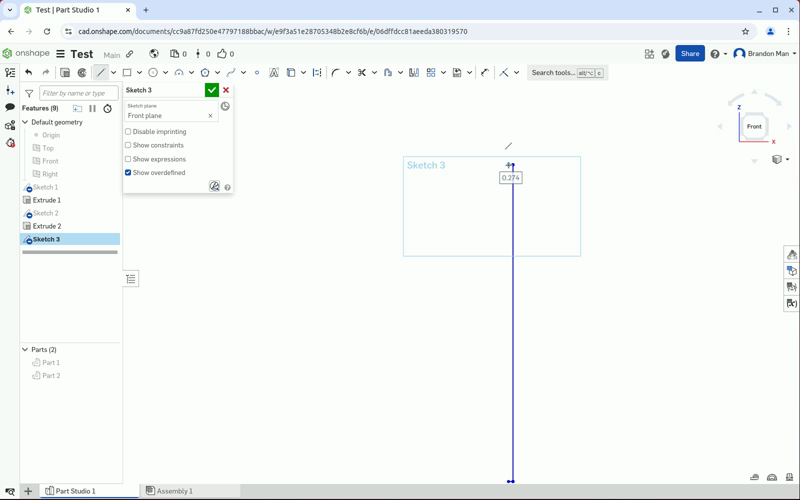
scroll(-6)
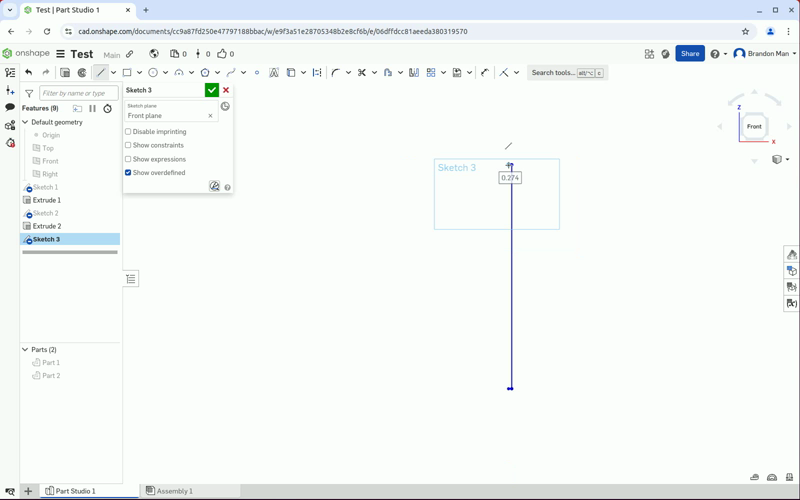
scroll(-6)
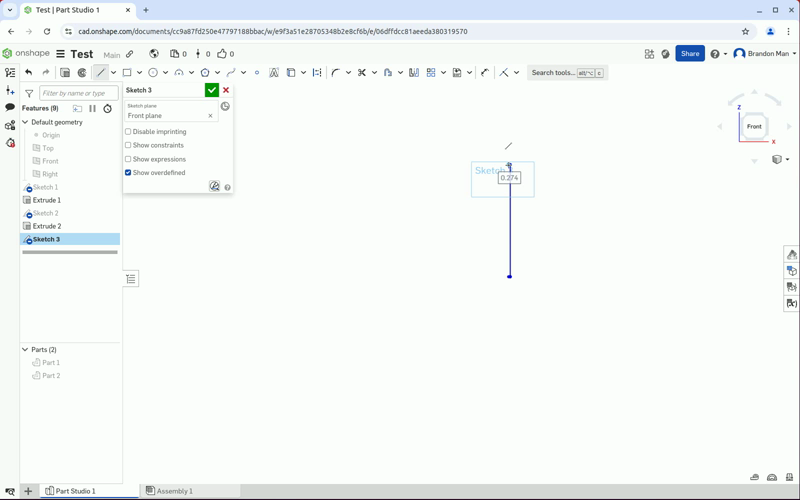
key_up(shift)
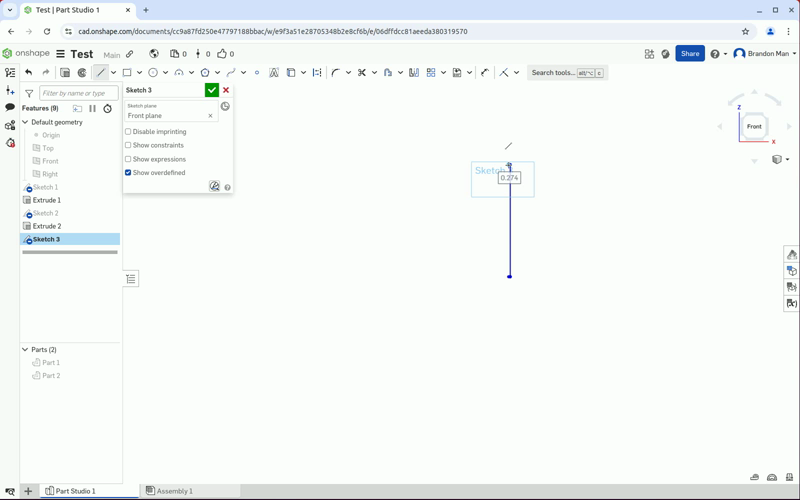
key_down(shift)
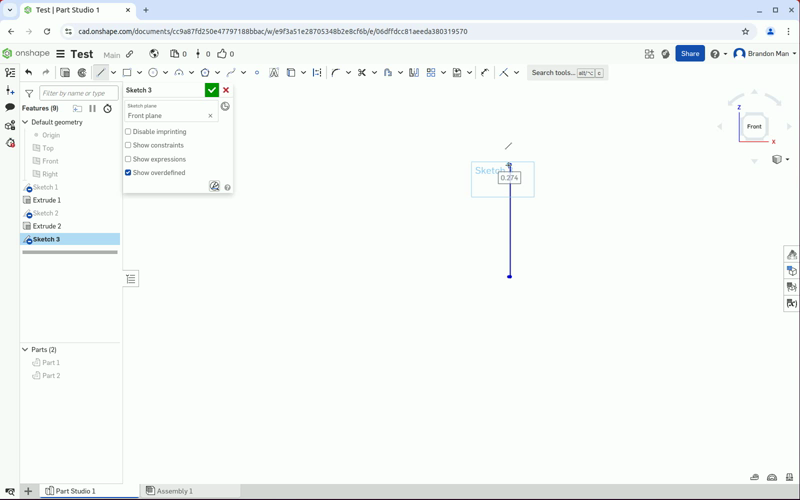
mouse_move(508, 276)
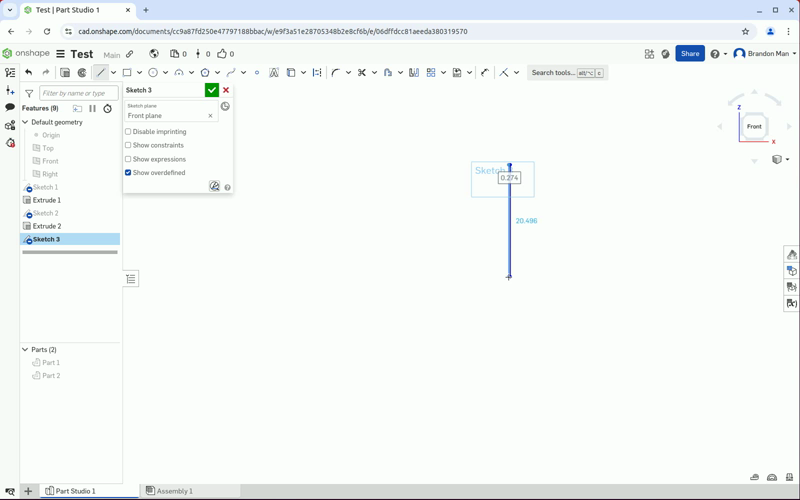
scroll(6)
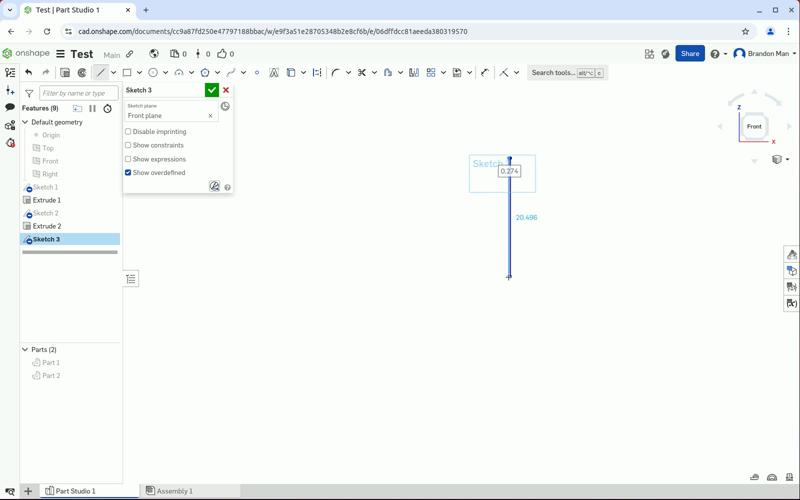
scroll(6)
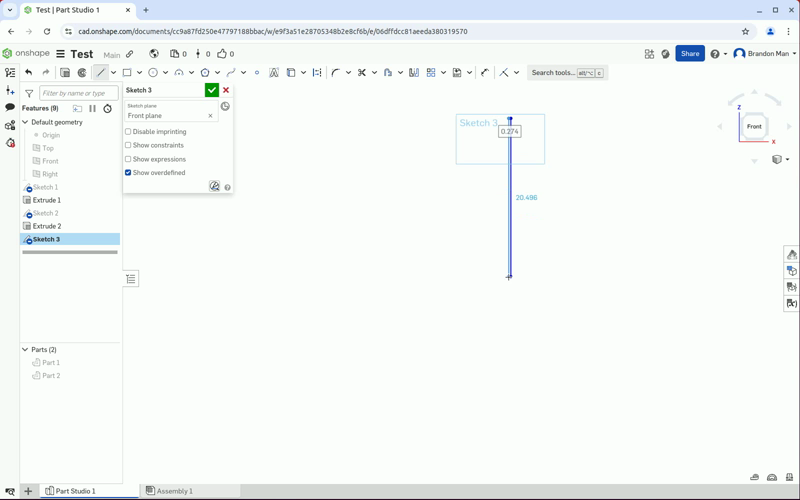
scroll(6)
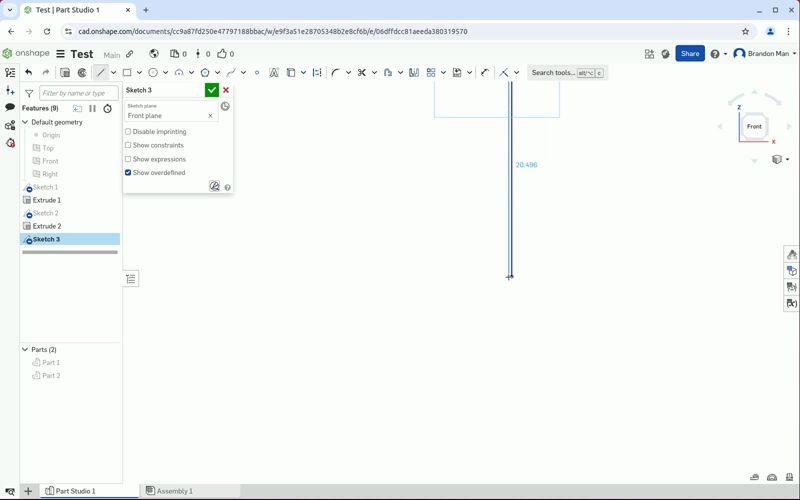
scroll(6)
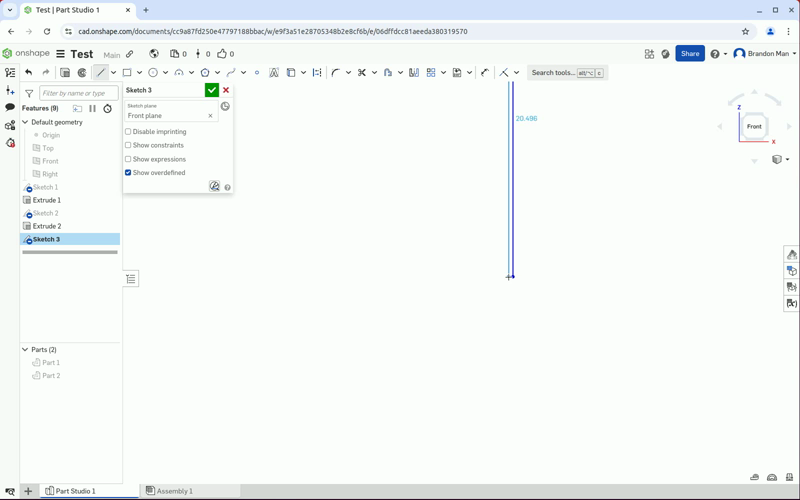
scroll(6)
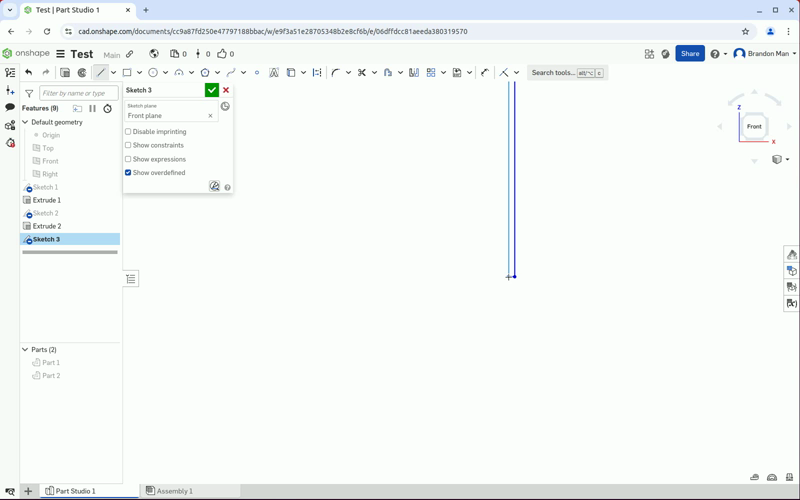
scroll(6)
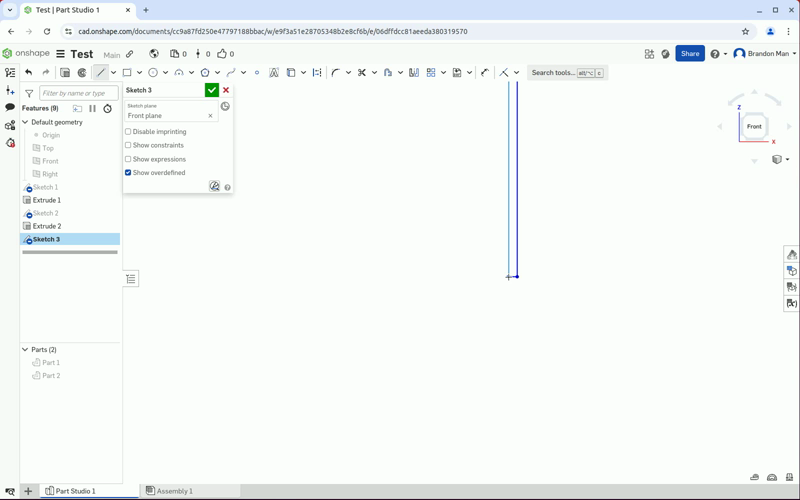
scroll(6)
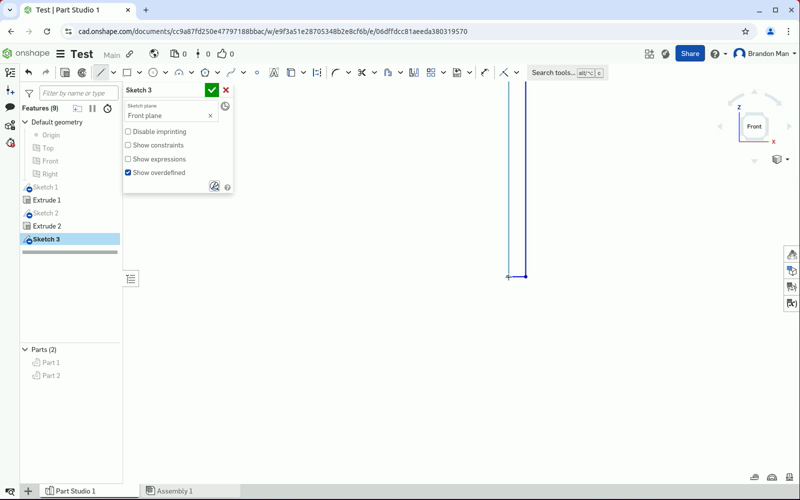
key_up(shift)
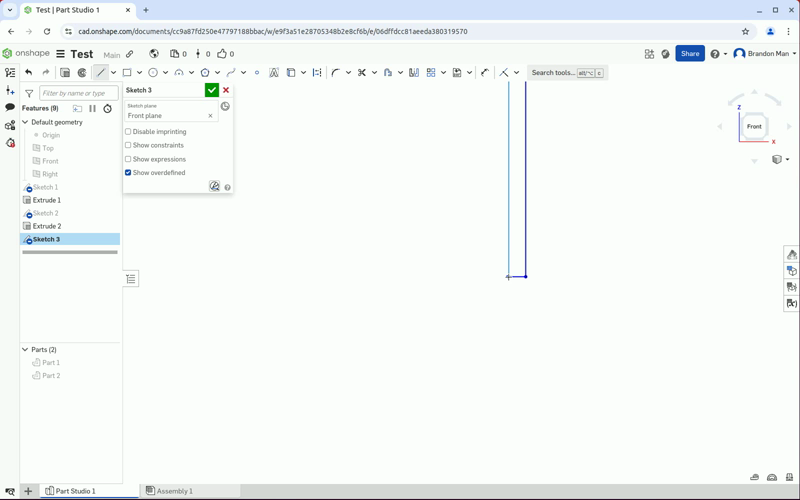
click(508, 276)
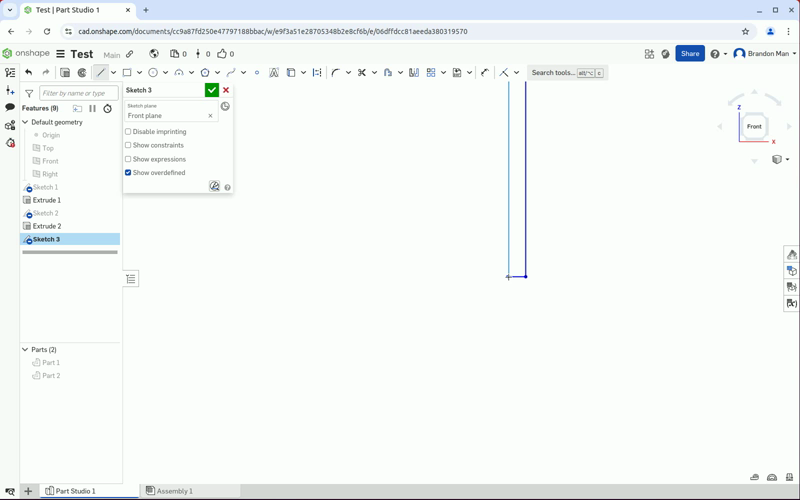
scroll(-6)
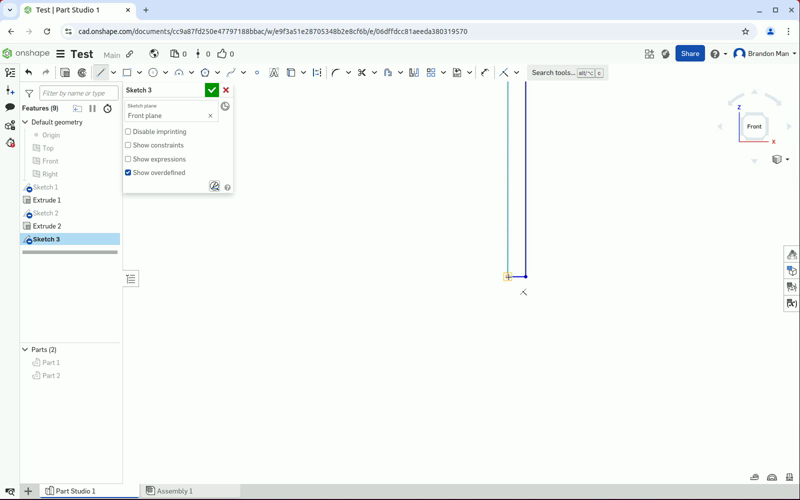
scroll(-6)
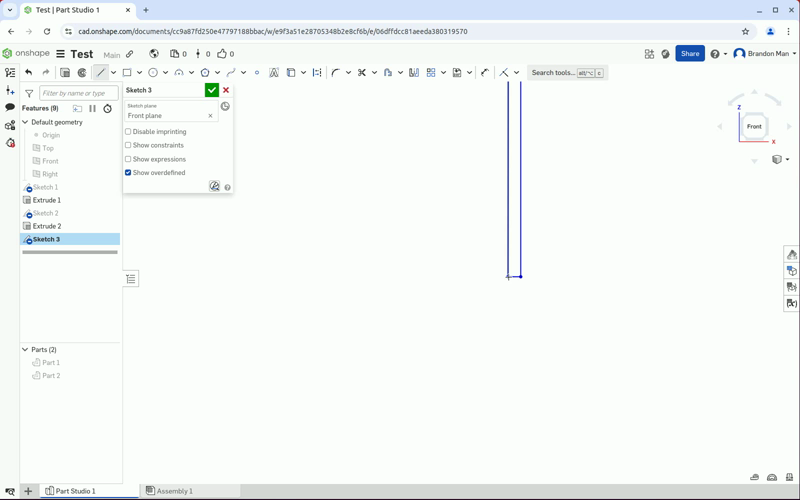
scroll(-6)
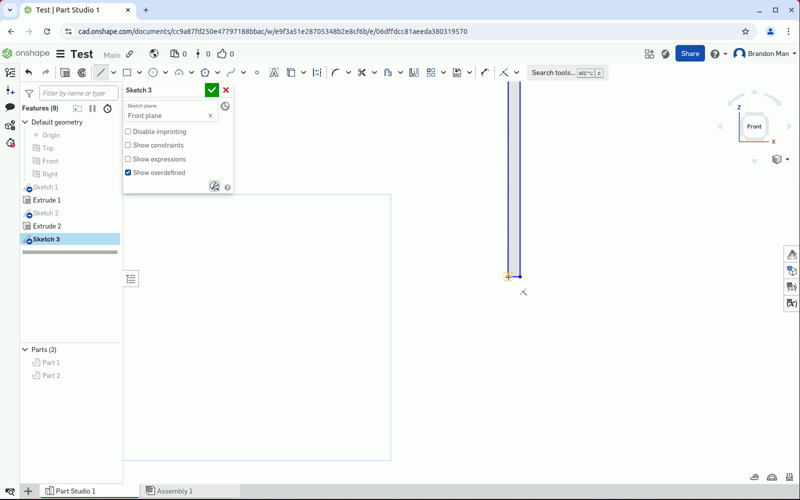
scroll(-6)
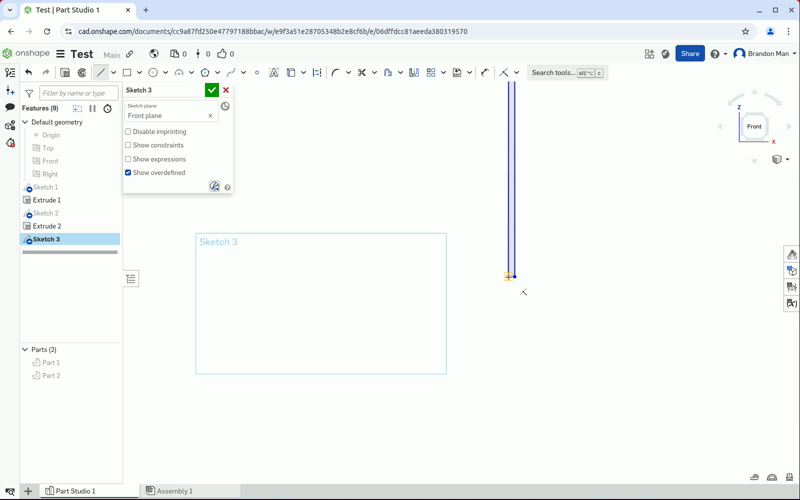
scroll(-6)
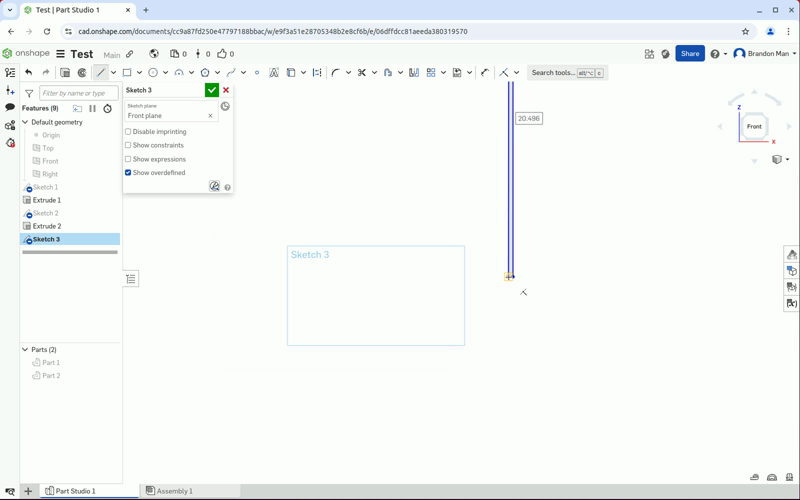
scroll(-6)
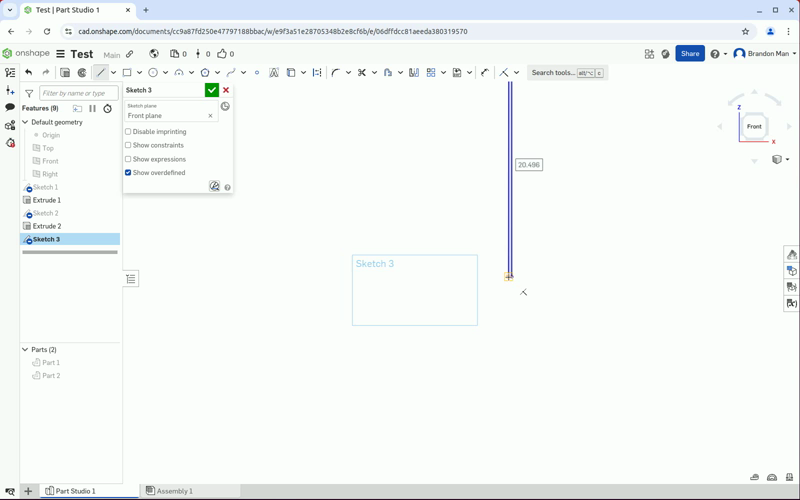
scroll(-6)
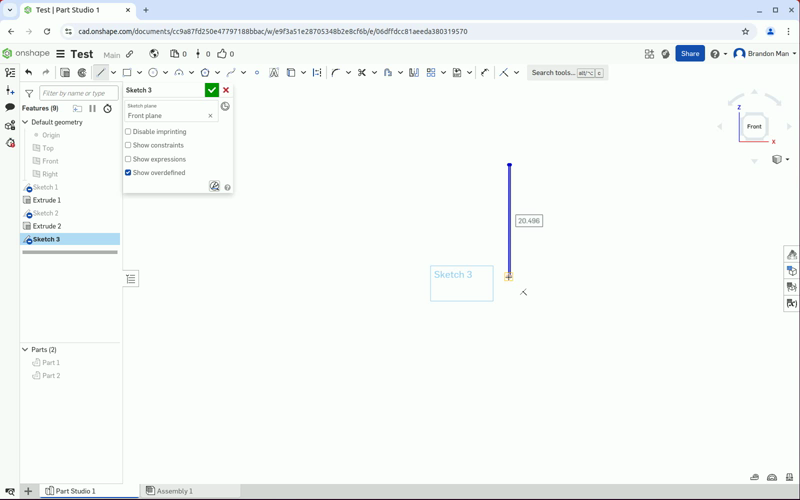
key(esc)
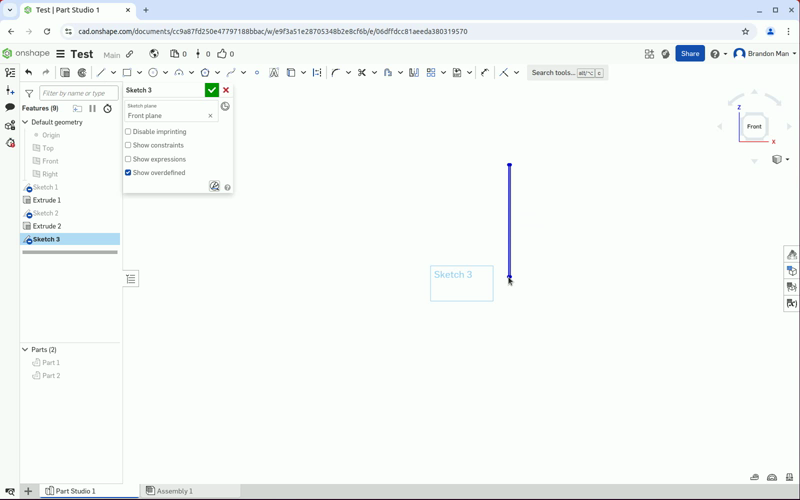
mouse_move(508, 232)
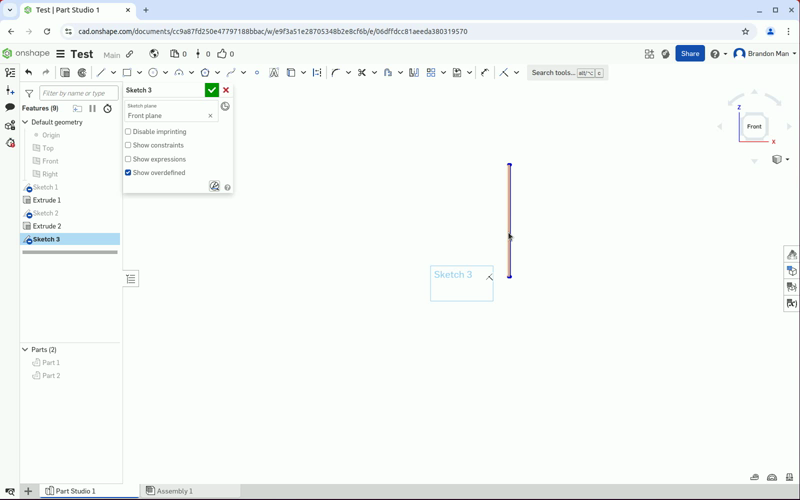
scroll(6)
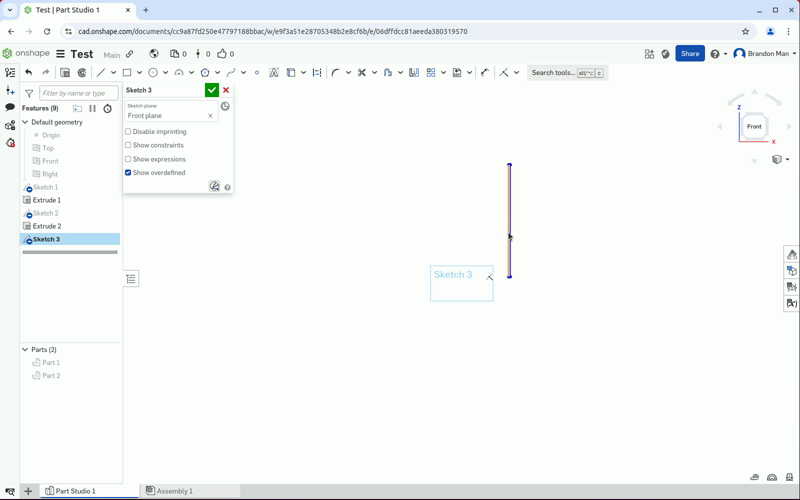
scroll(6)
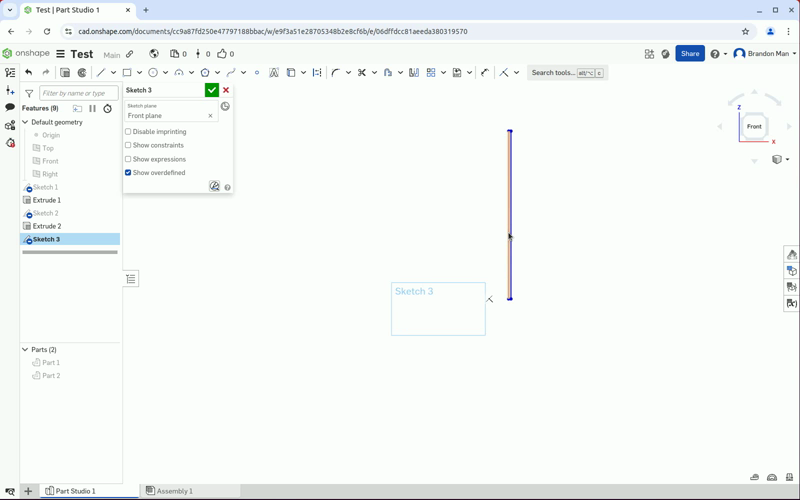
scroll(6)
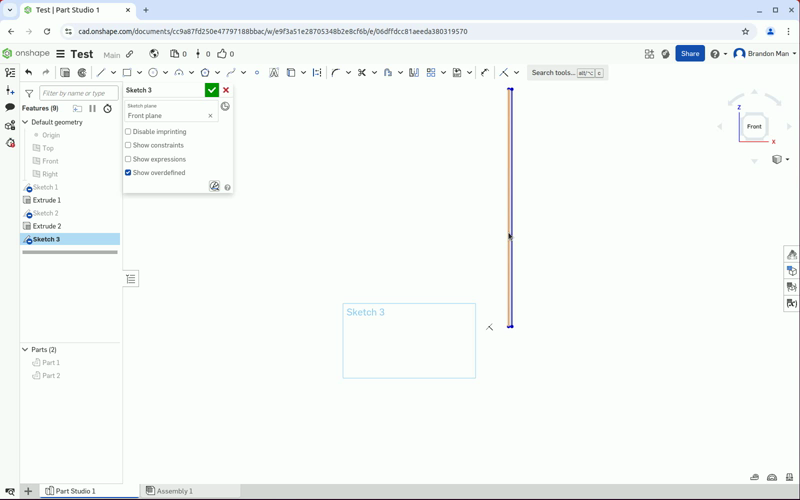
scroll(6)
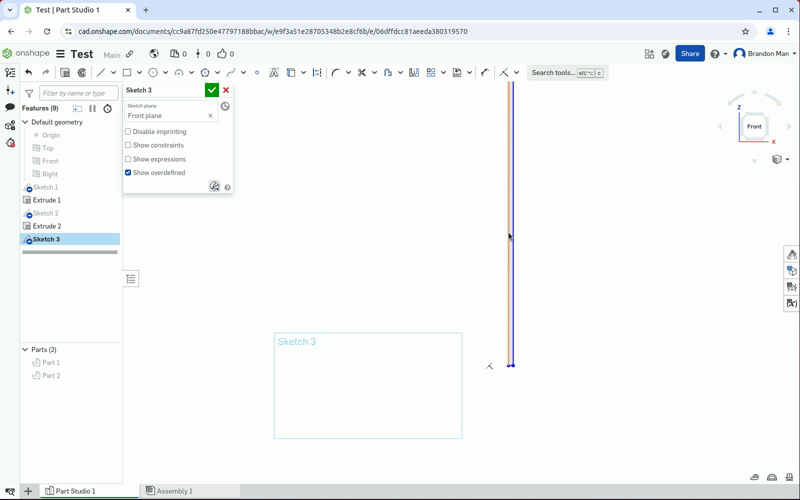
scroll(6)
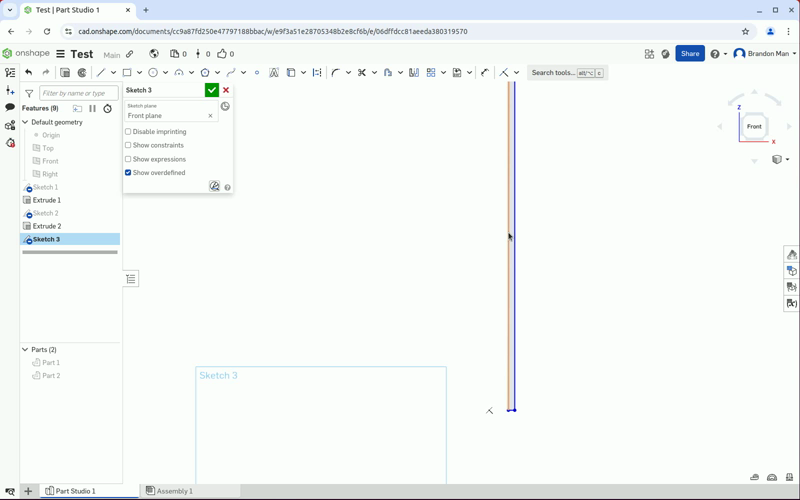
scroll(6)
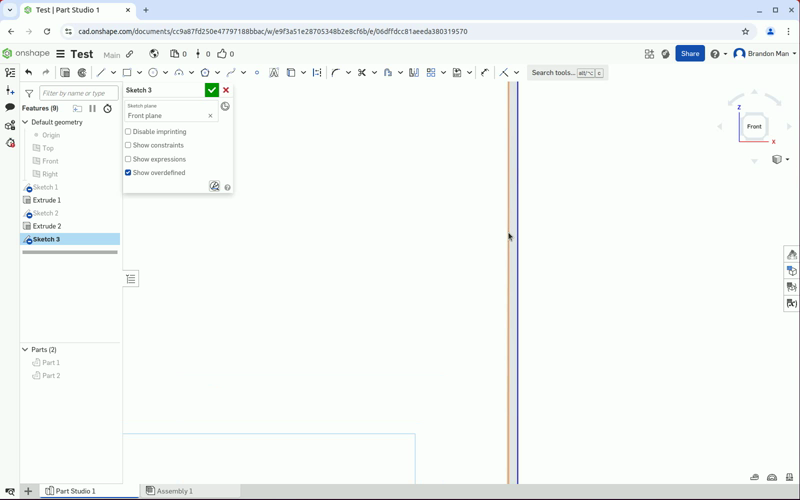
scroll(6)
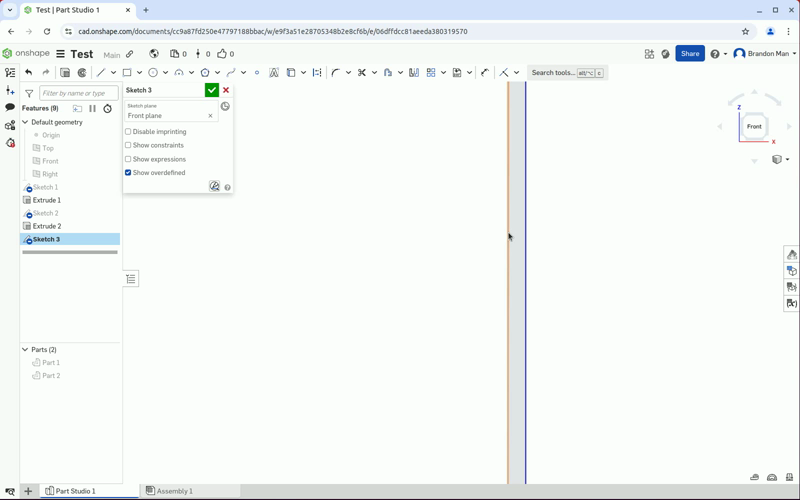
click(508, 232)
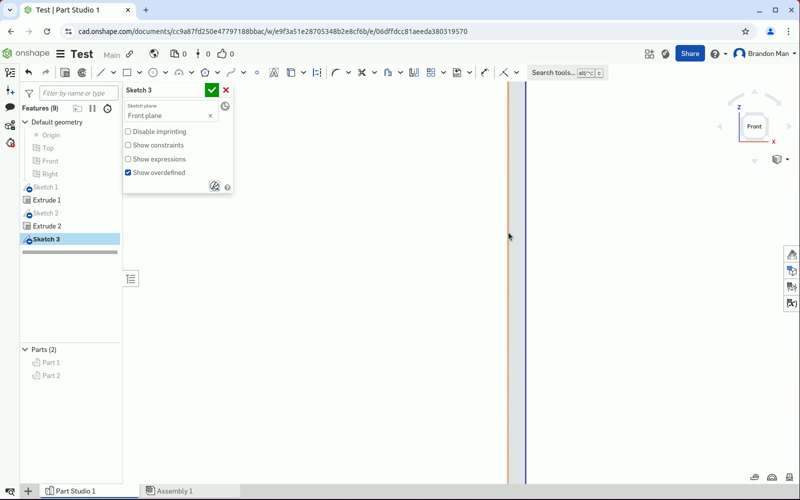
scroll(-6)
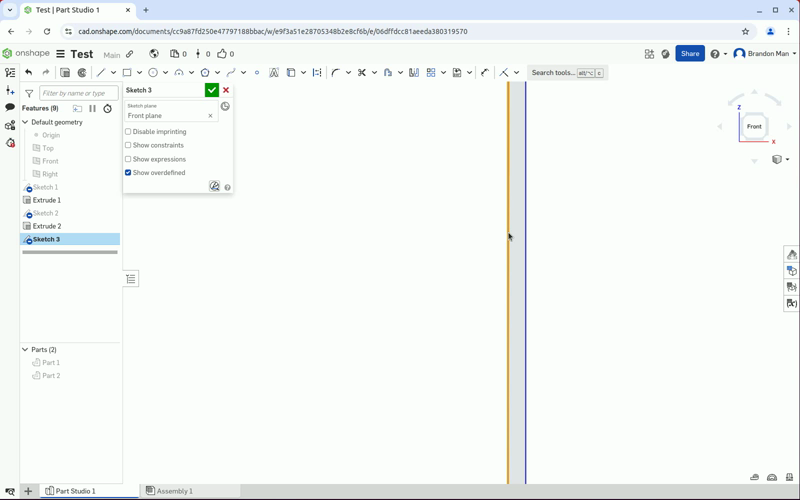
scroll(-6)
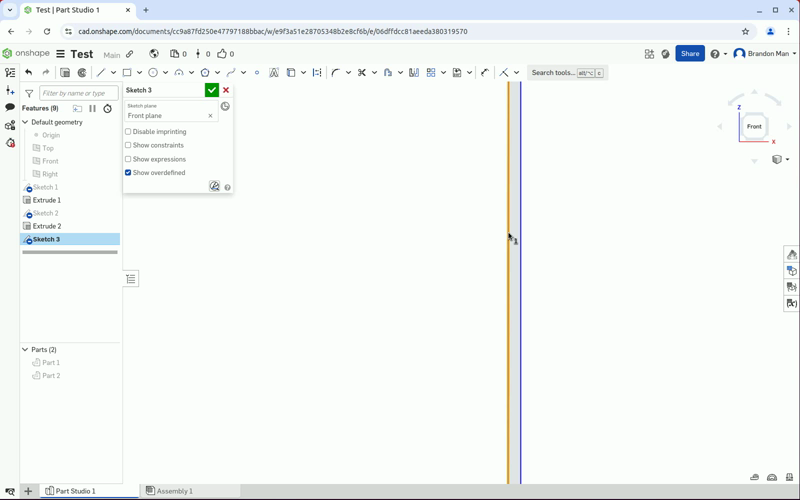
scroll(-6)
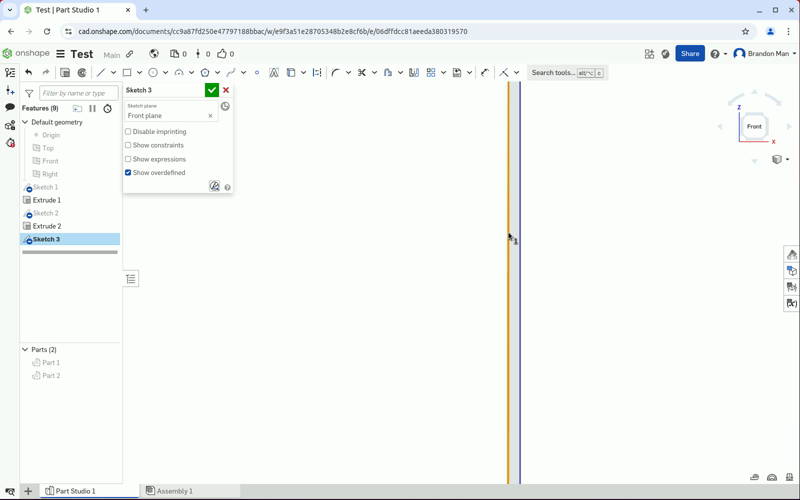
scroll(-6)
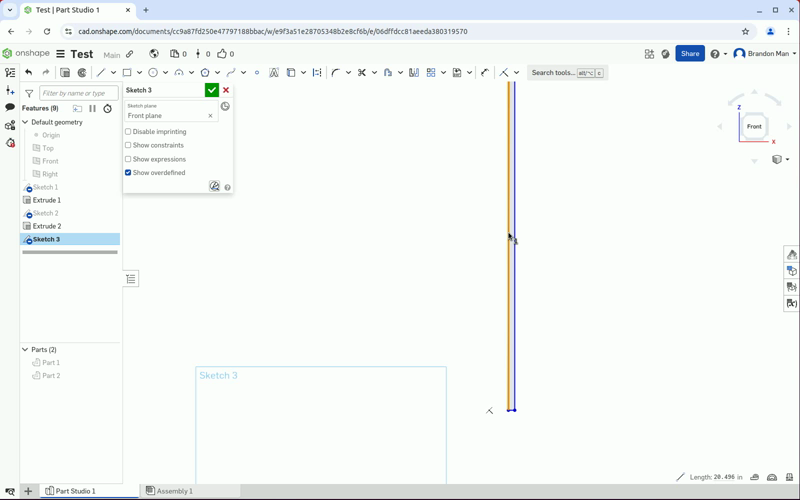
scroll(-6)
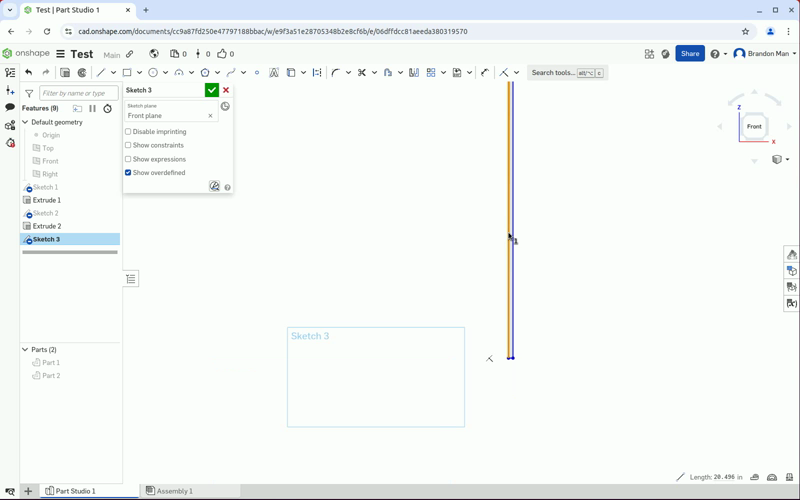
scroll(-6)
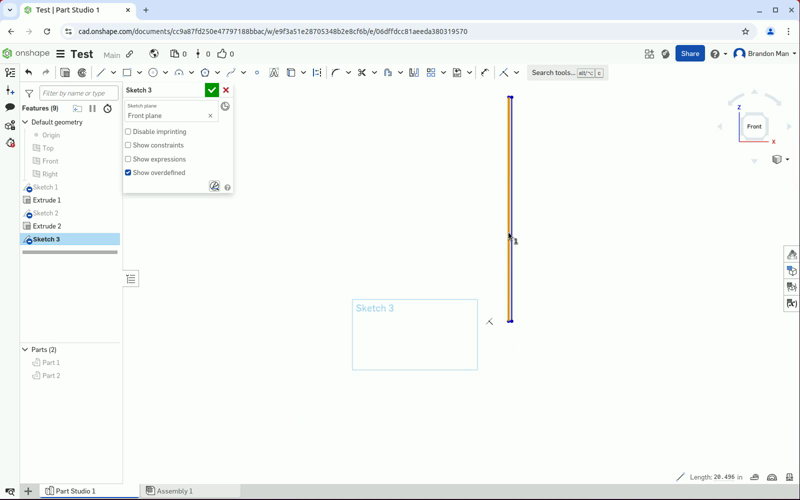
scroll(-6)
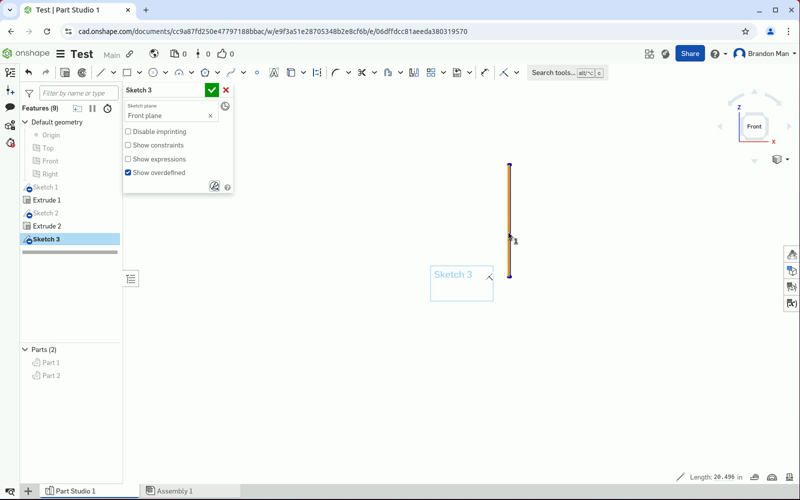
mouse_move(73, 352)
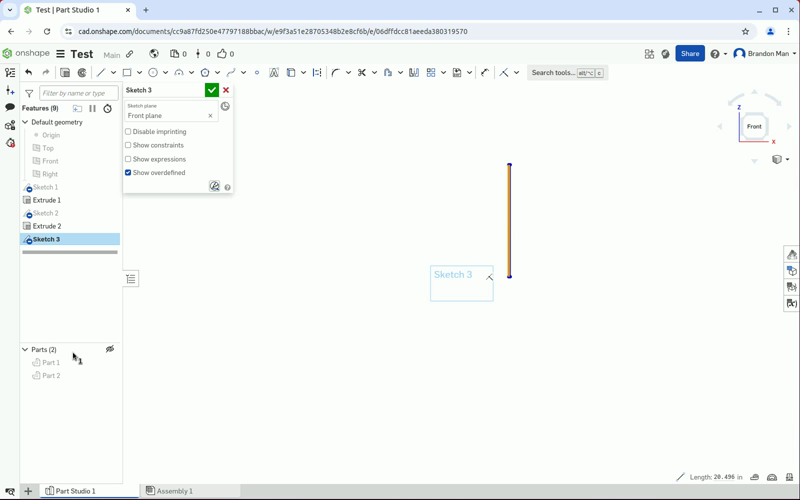
key(shift+y)
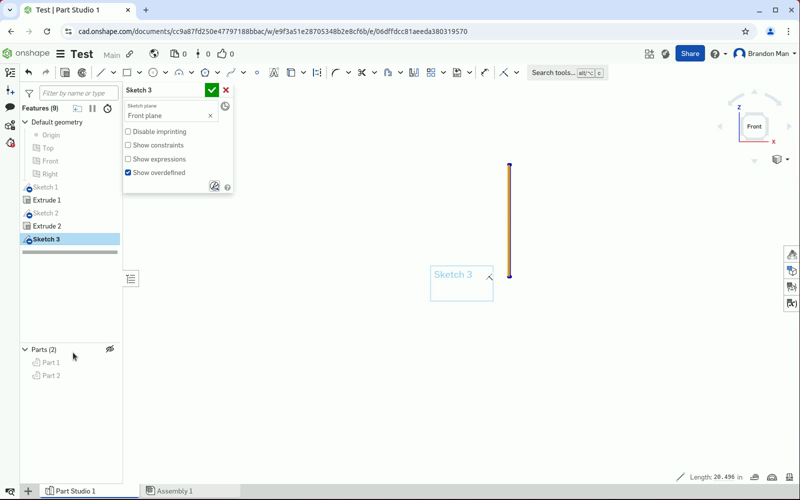
key(shift+e)
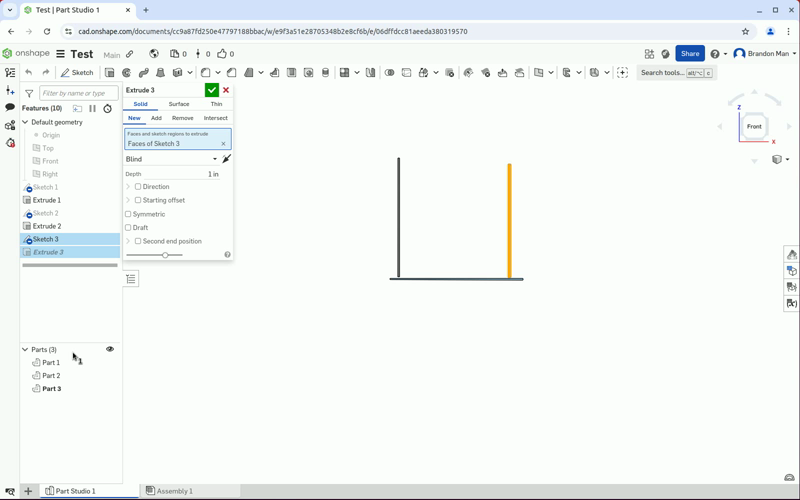
mouse_move(143, 106)
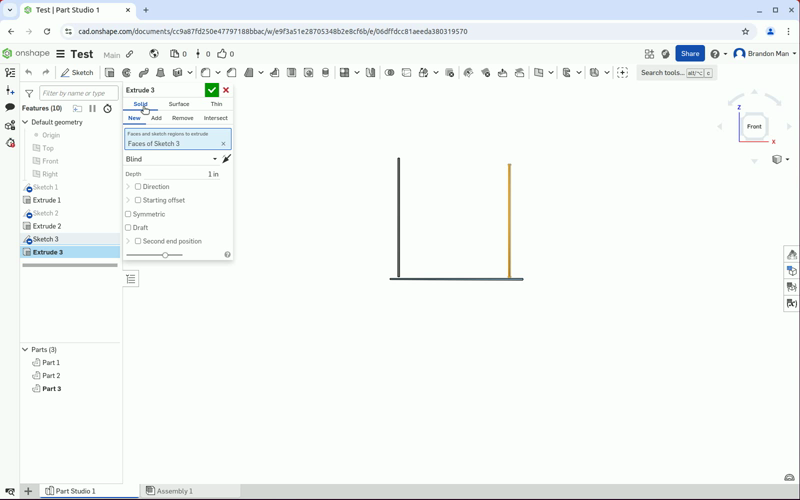
click(143, 106)
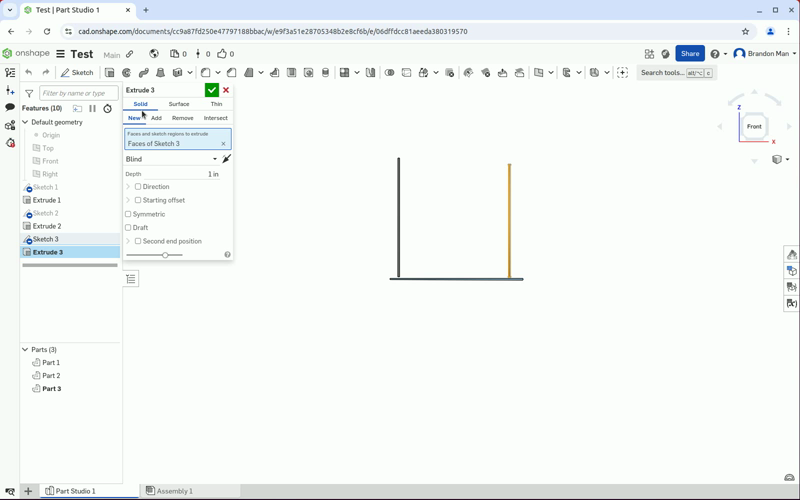
mouse_move(137, 120)
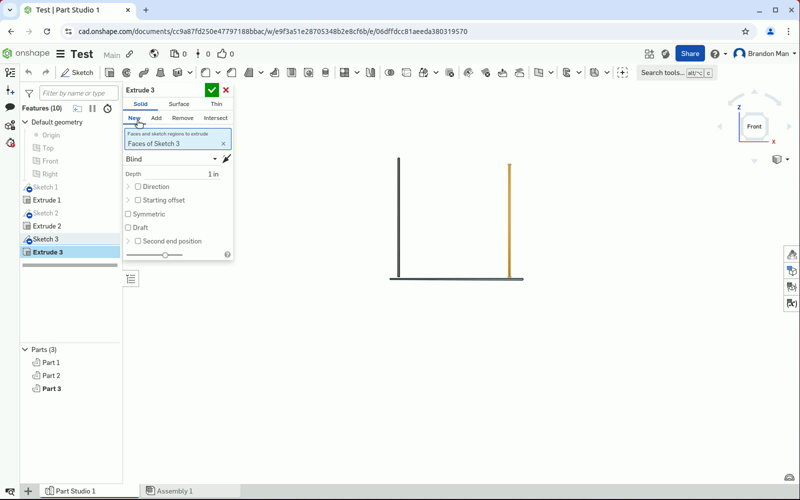
click(137, 120)
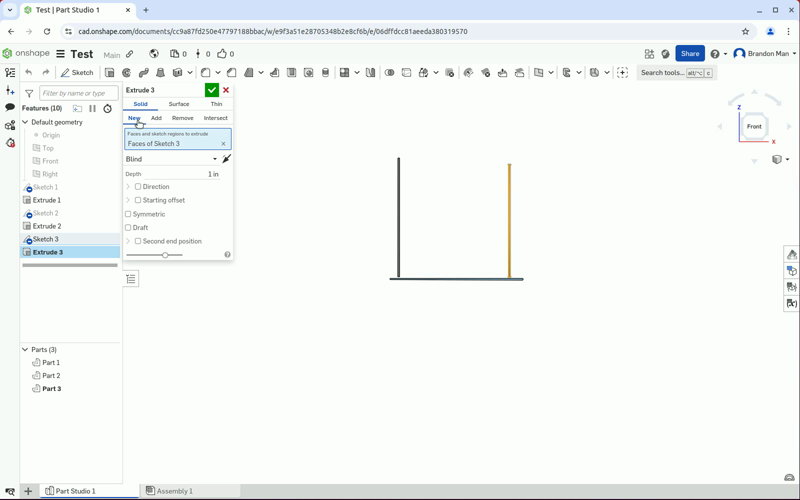
key(tab, 4)
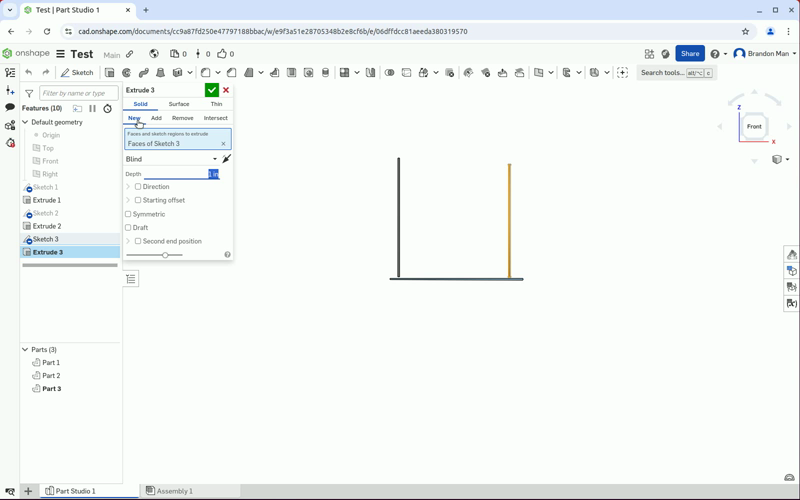
text(6.258)
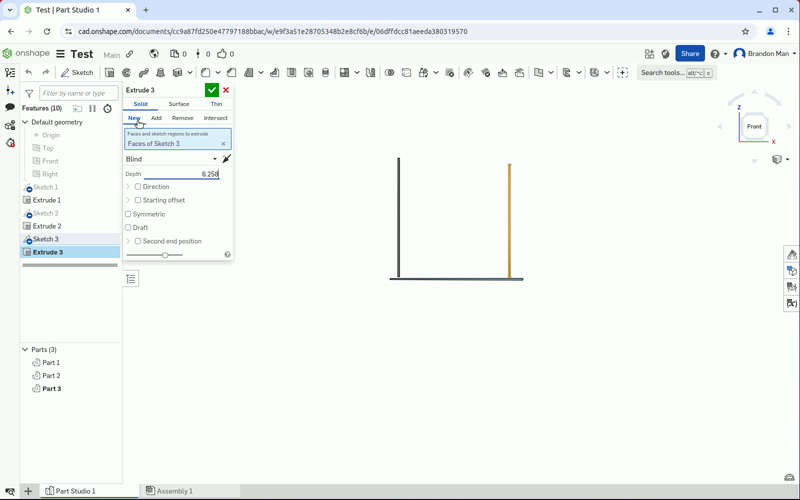
key(enter)
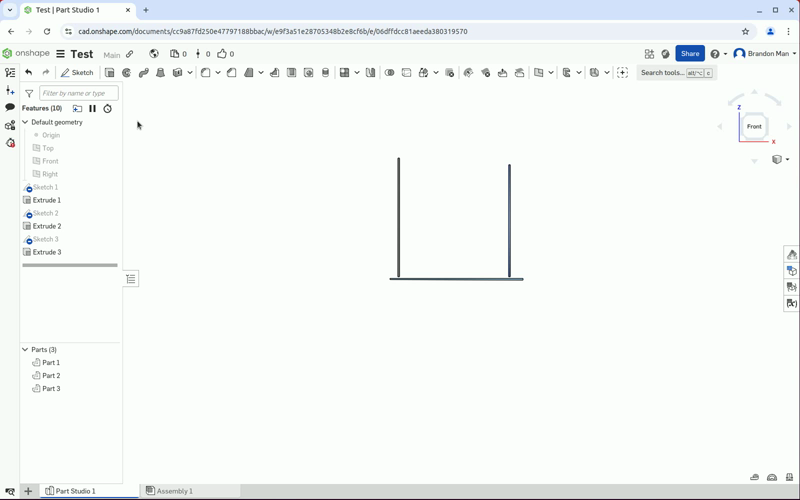
key(shift+h)
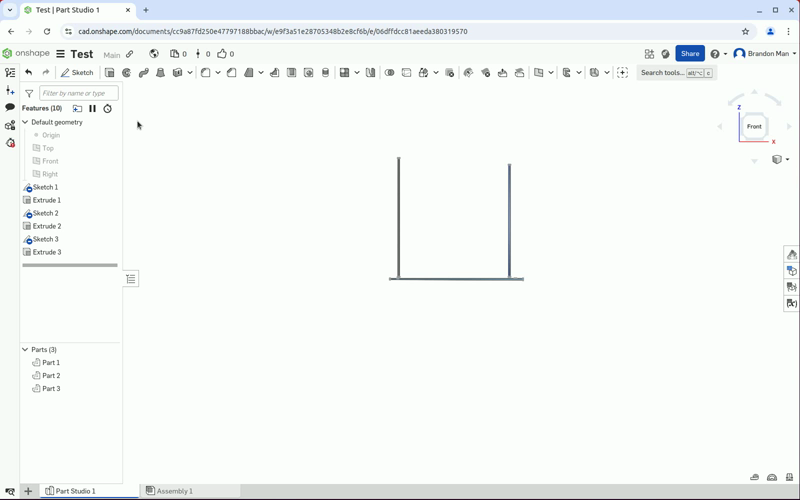
key(shift+h)
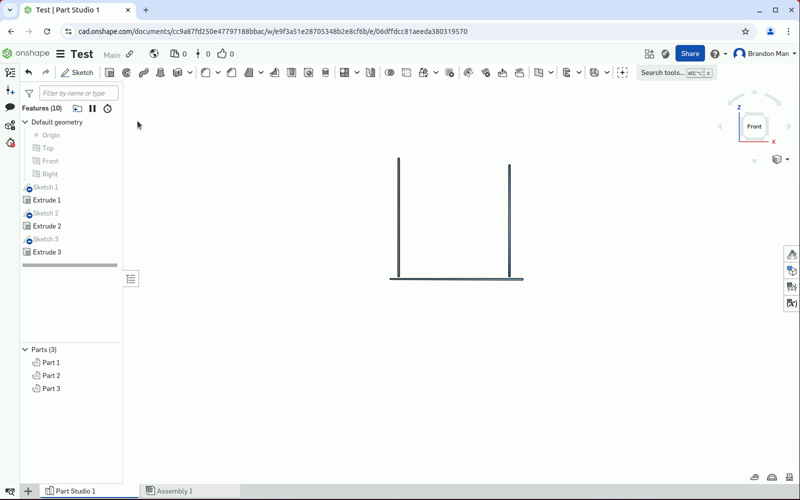
mouse_move(73, 189)
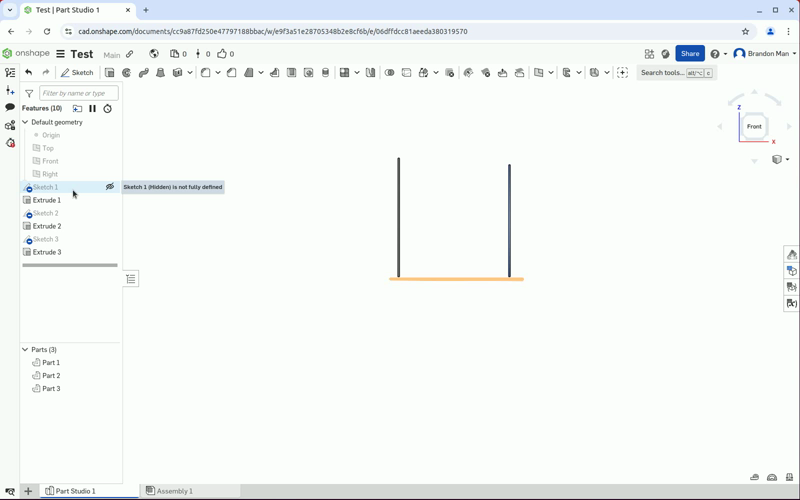
click(73, 189)
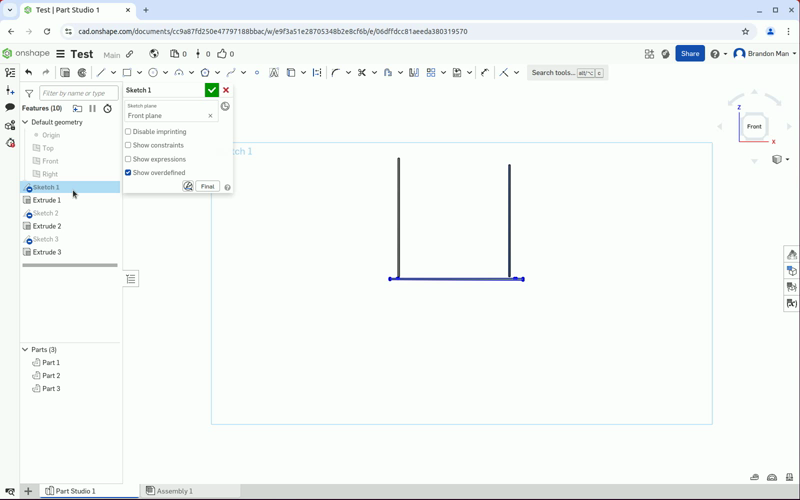
mouse_move(229, 92)
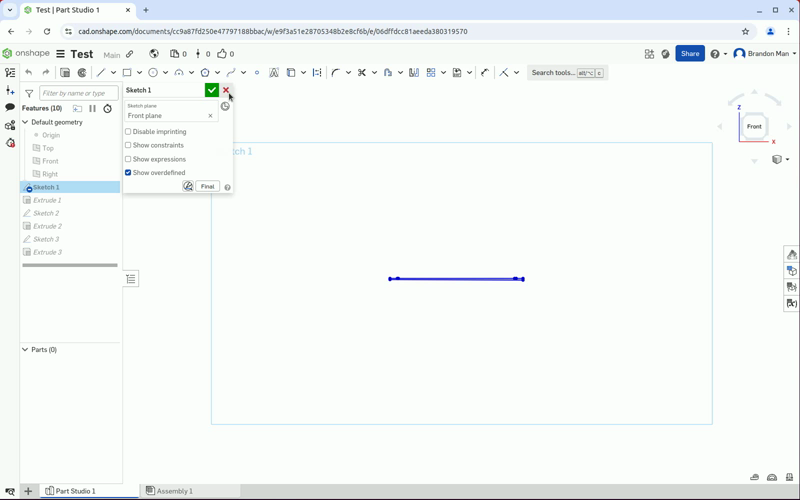
click(229, 92)
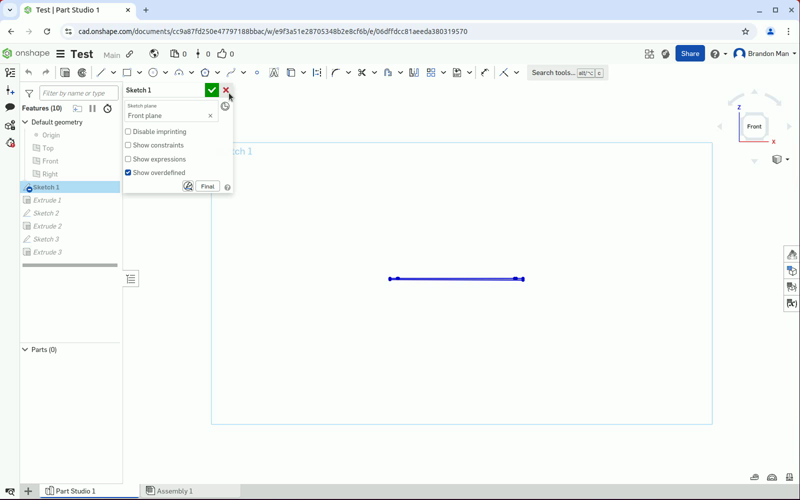
key(shift+s)
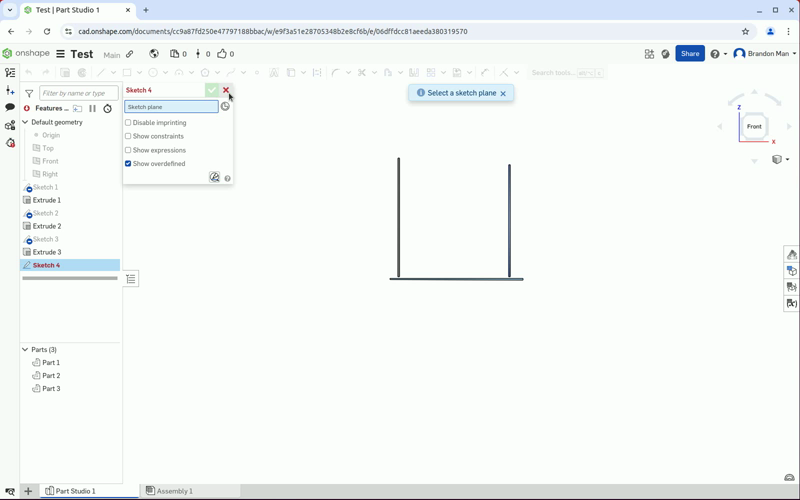
mouse_move(73, 163)
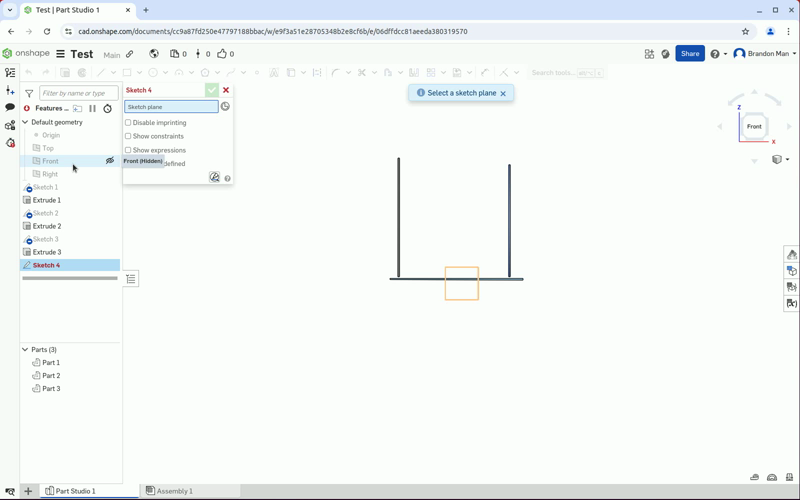
click(73, 163)
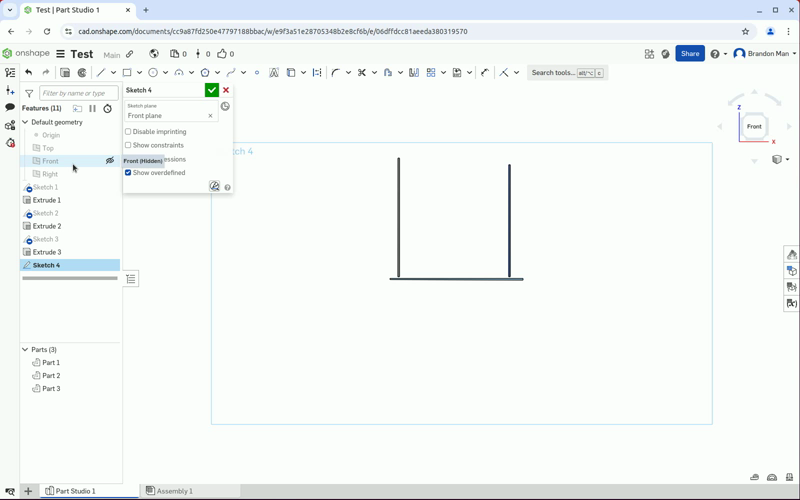
mouse_move(73, 352)
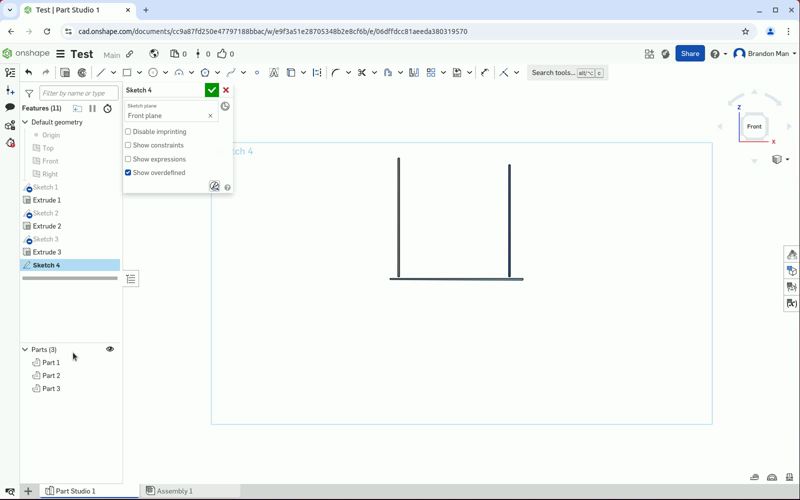
key(y)
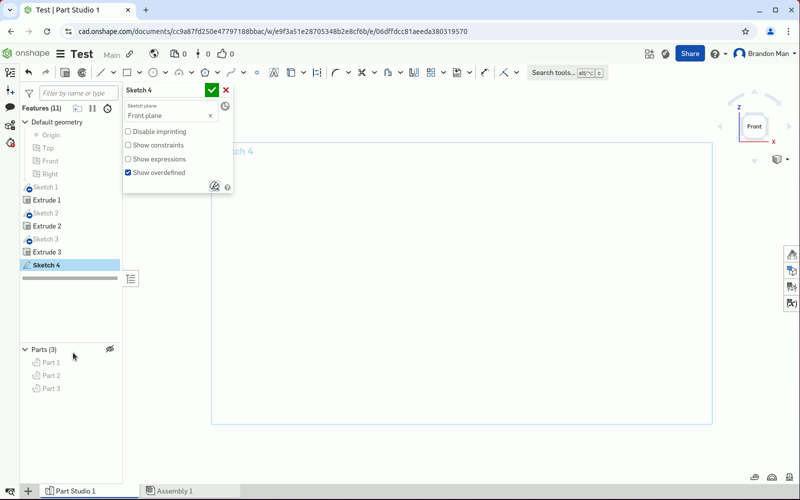
key(l)
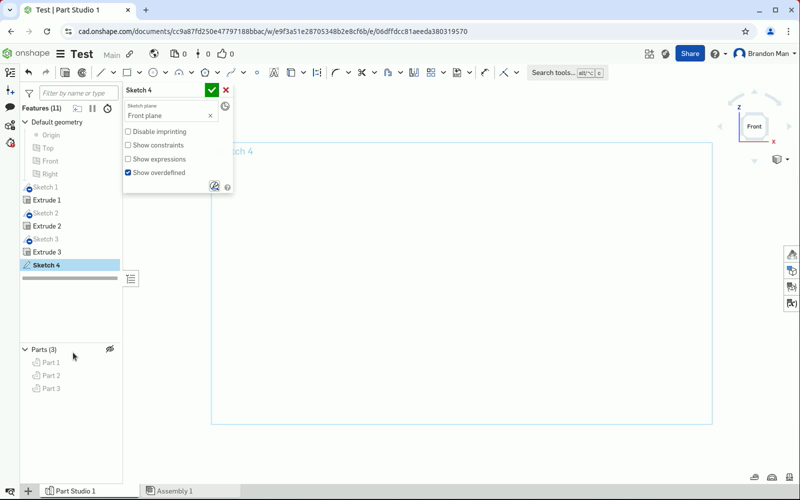
key_down(shift)
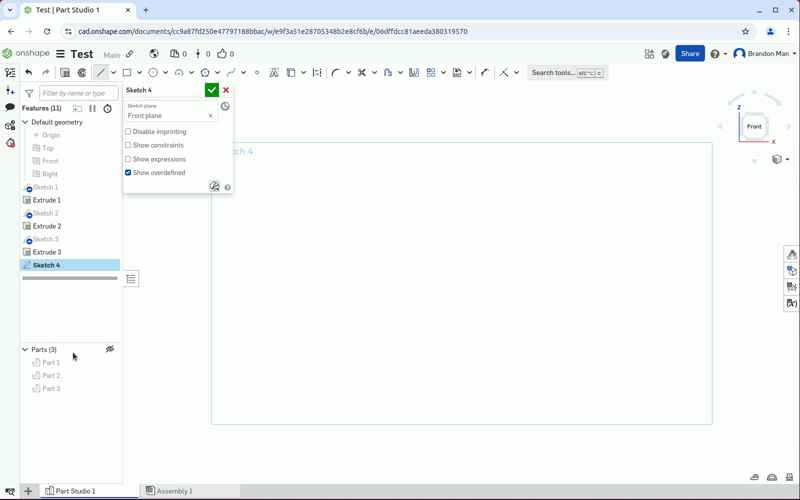
mouse_move(397, 276)
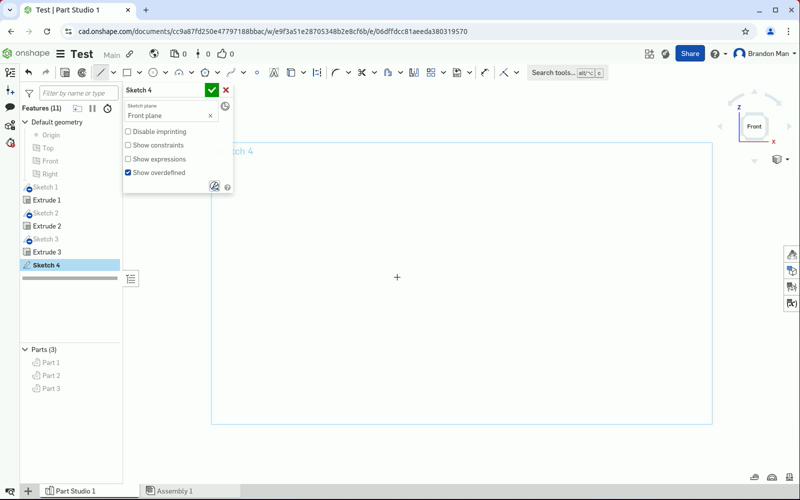
click(397, 276)
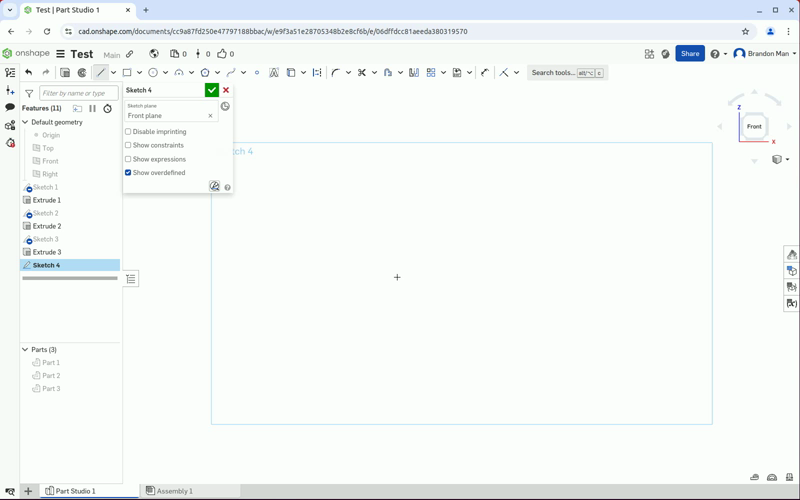
key_up(shift)
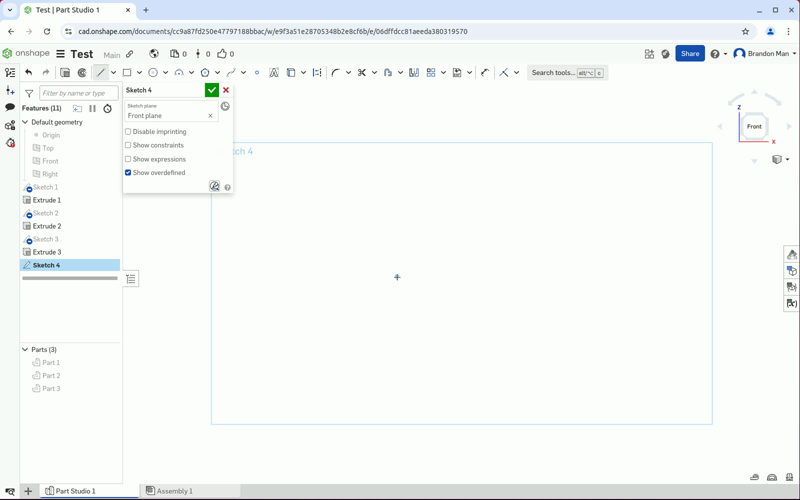
key_down(shift)
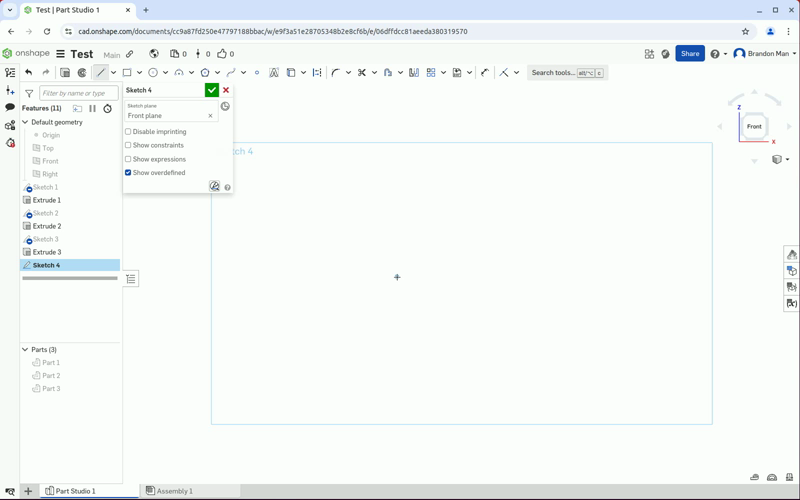
mouse_move(427, 276)
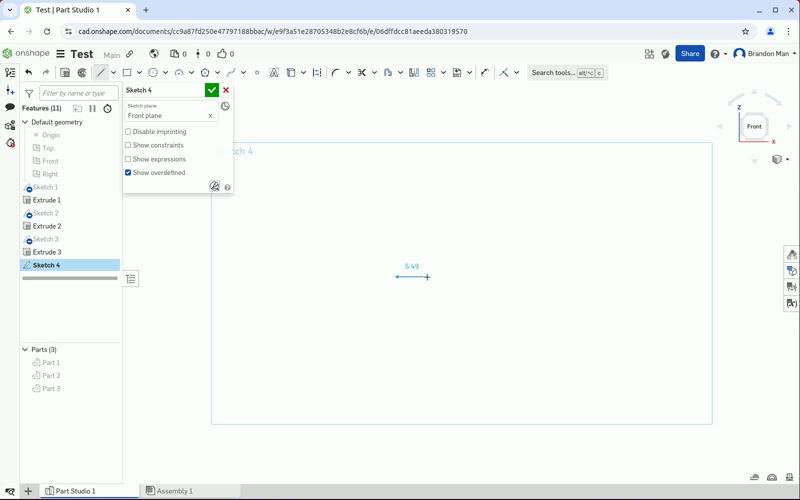
mouse_move(403, 276)
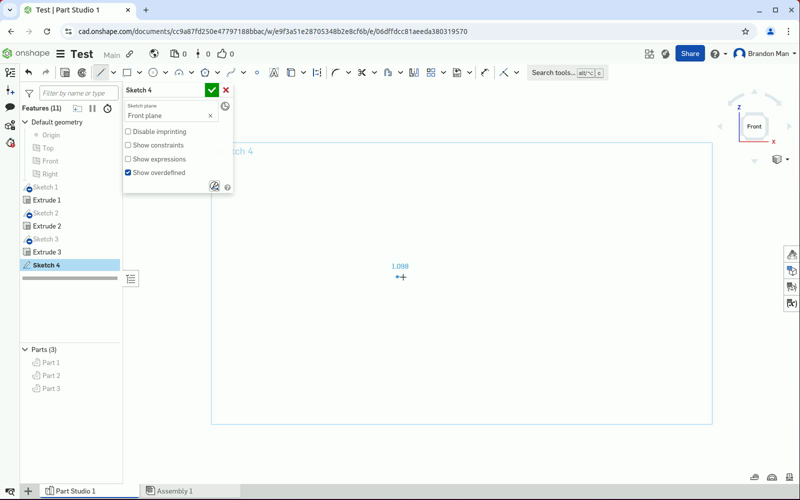
scroll(6)
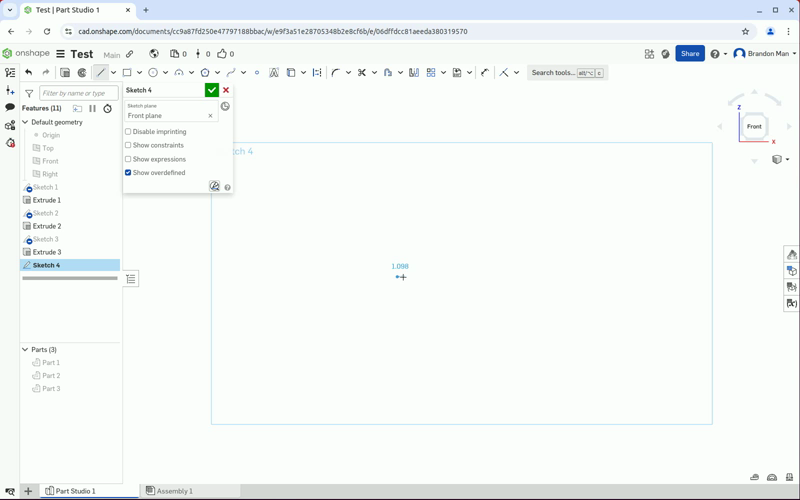
scroll(6)
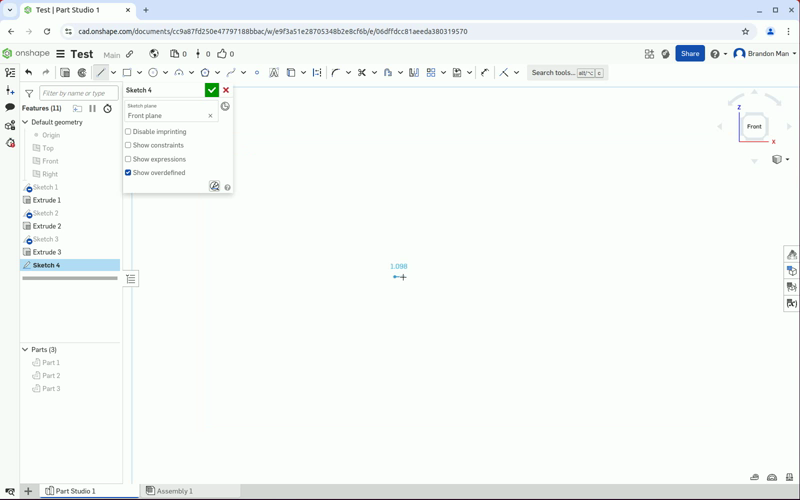
scroll(6)
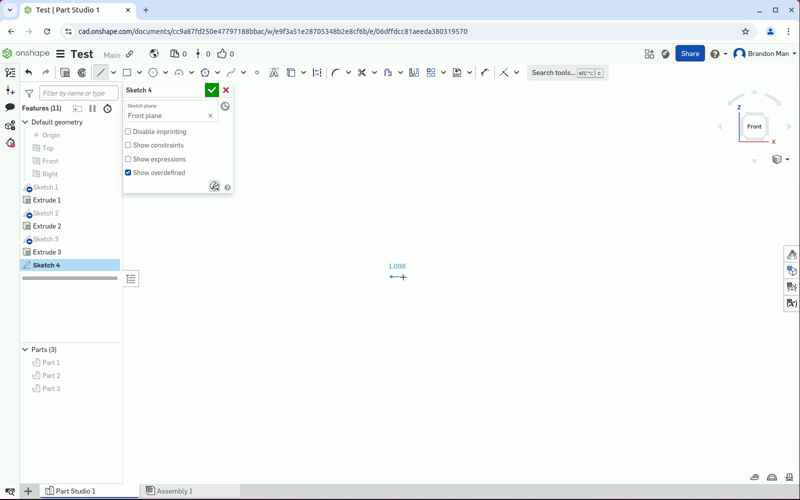
scroll(6)
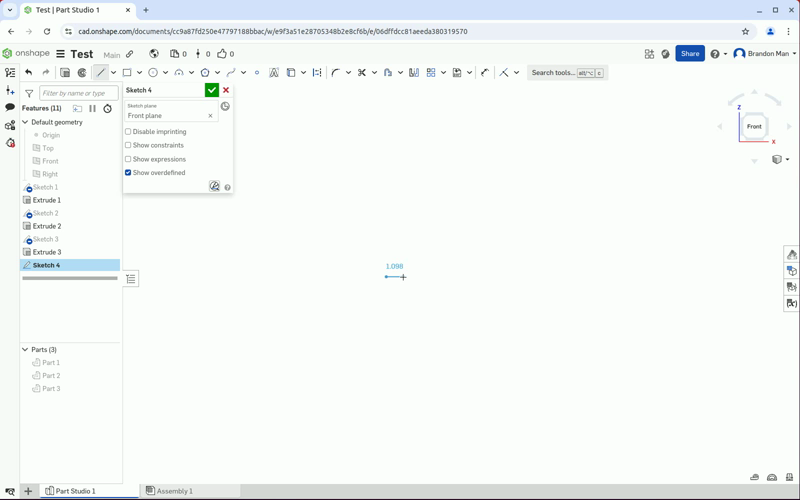
scroll(6)
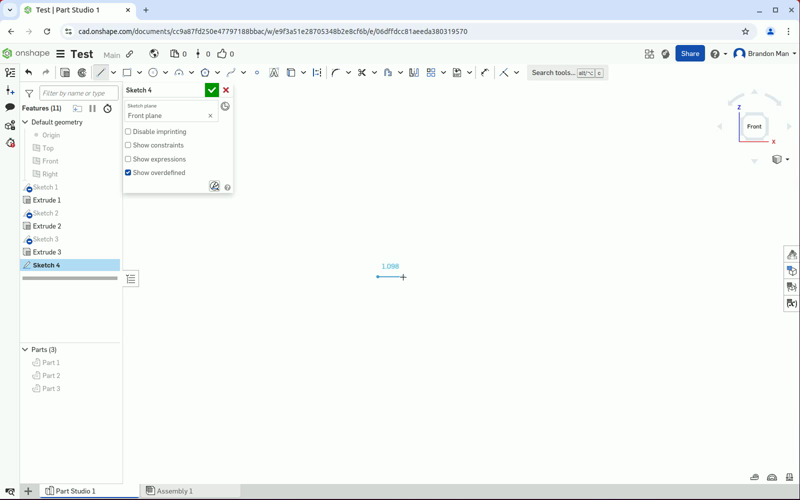
scroll(6)
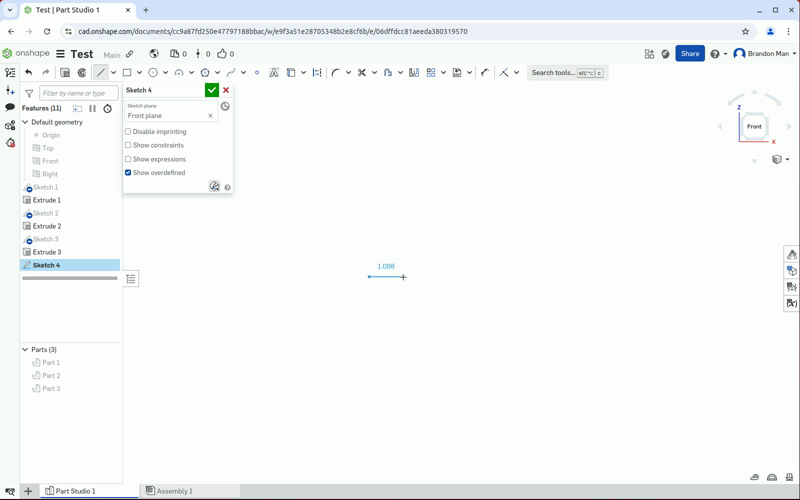
scroll(6)
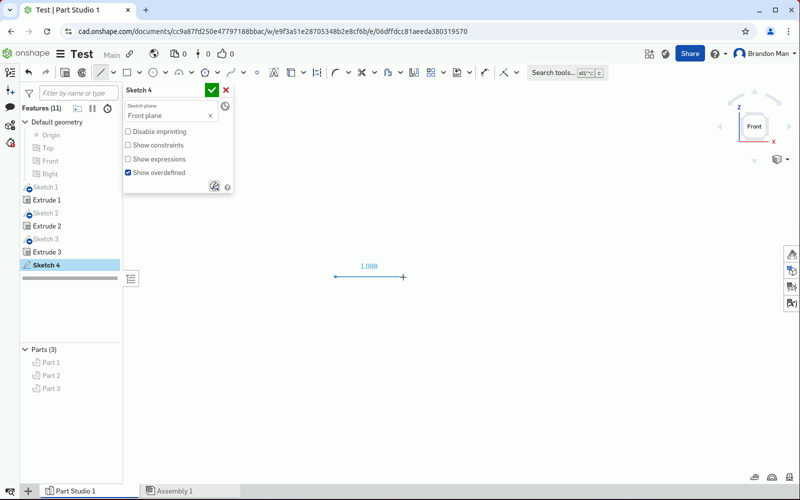
click(403, 276)
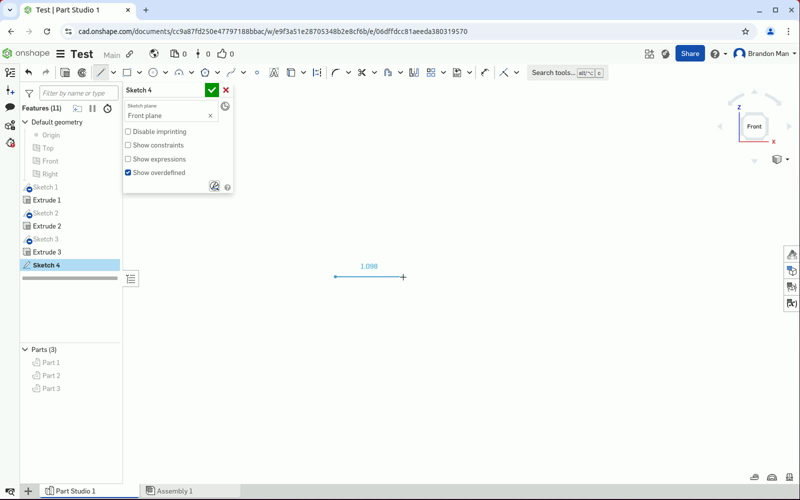
scroll(-6)
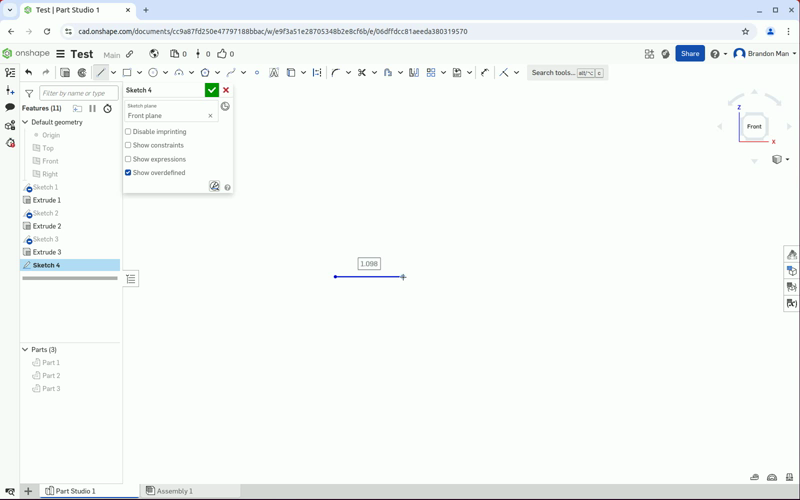
scroll(-6)
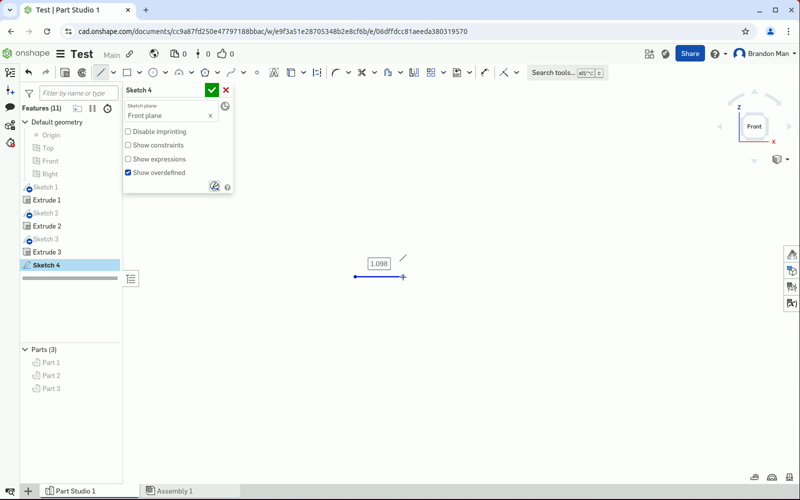
scroll(-6)
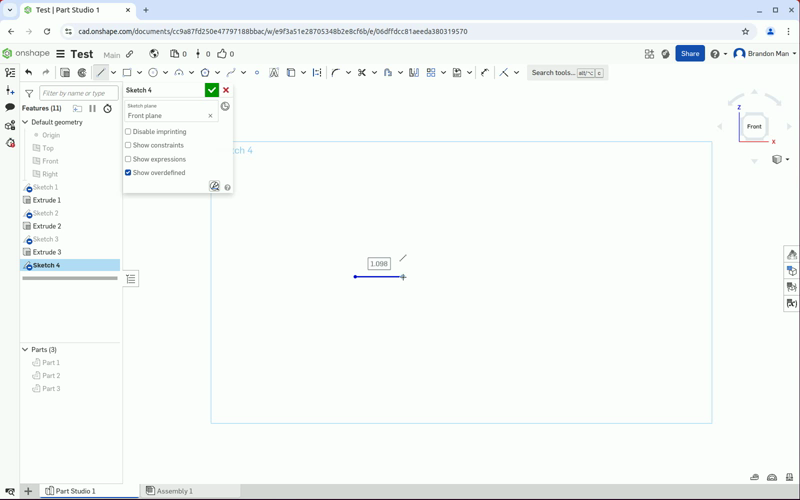
scroll(-6)
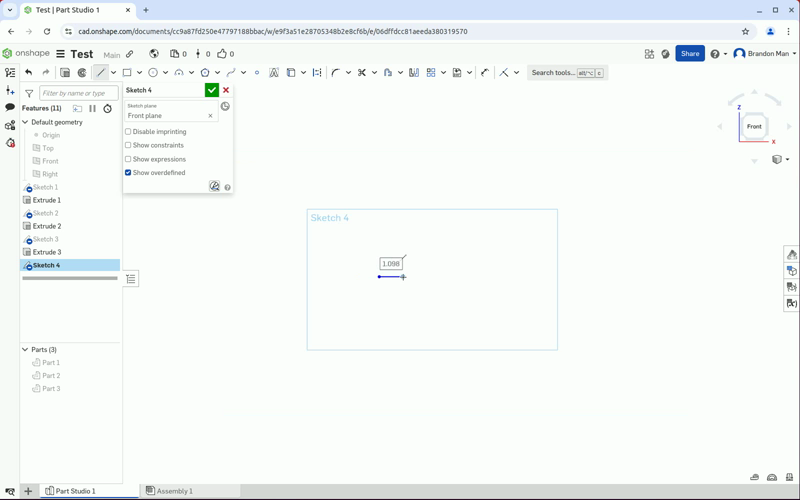
scroll(-6)
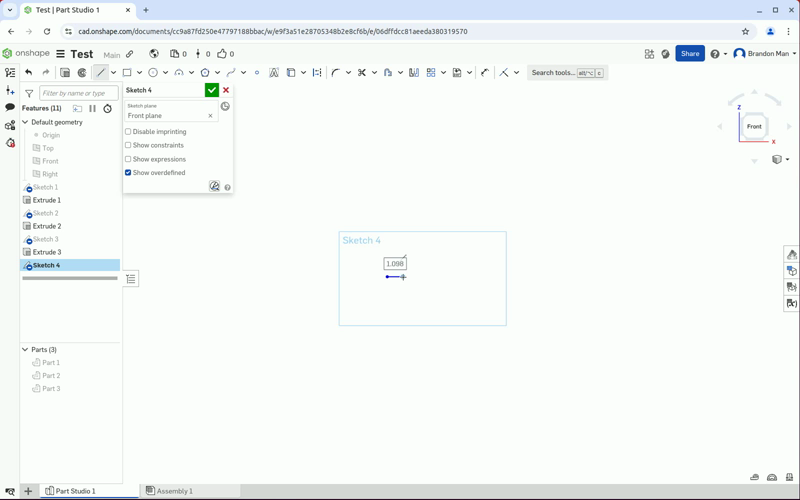
scroll(-6)
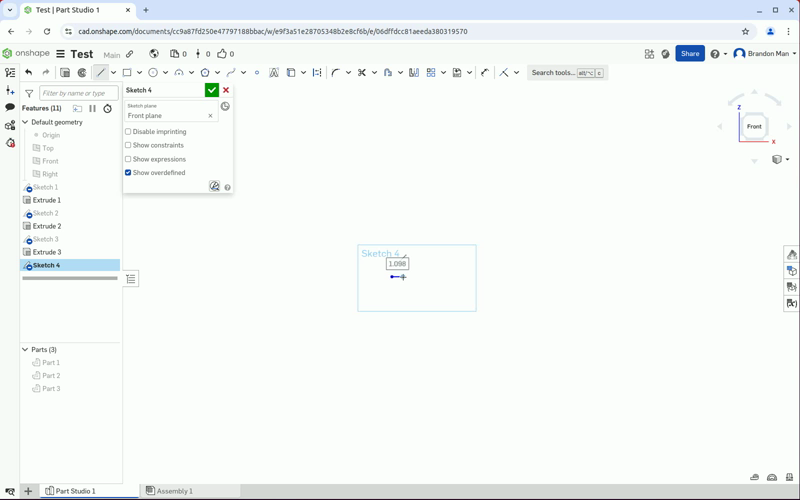
scroll(-6)
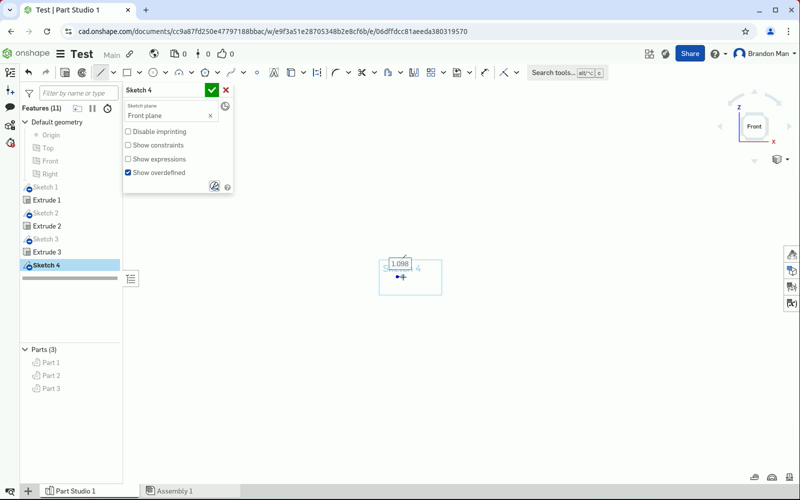
key_up(shift)
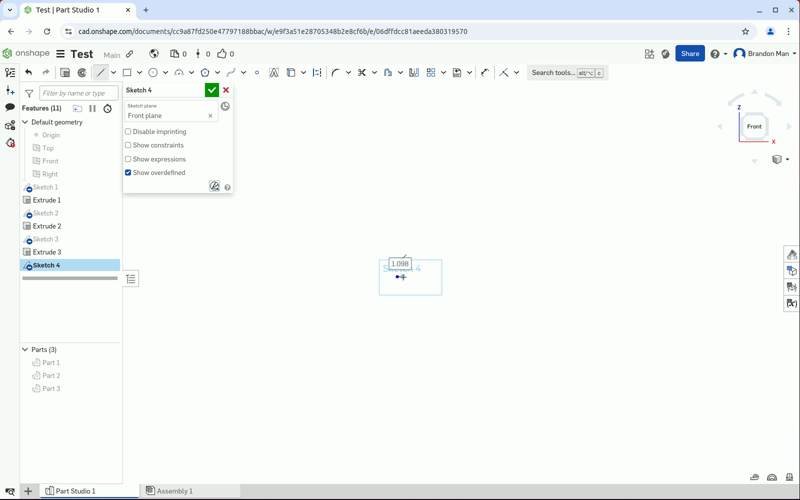
key_down(shift)
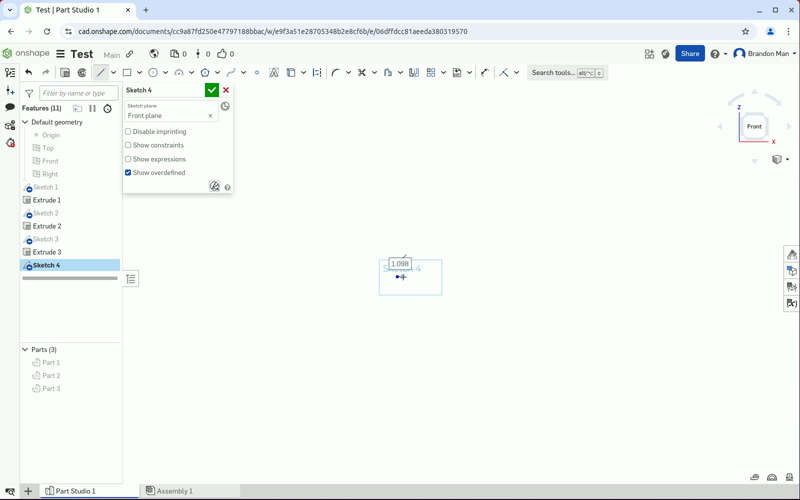
mouse_move(403, 164)
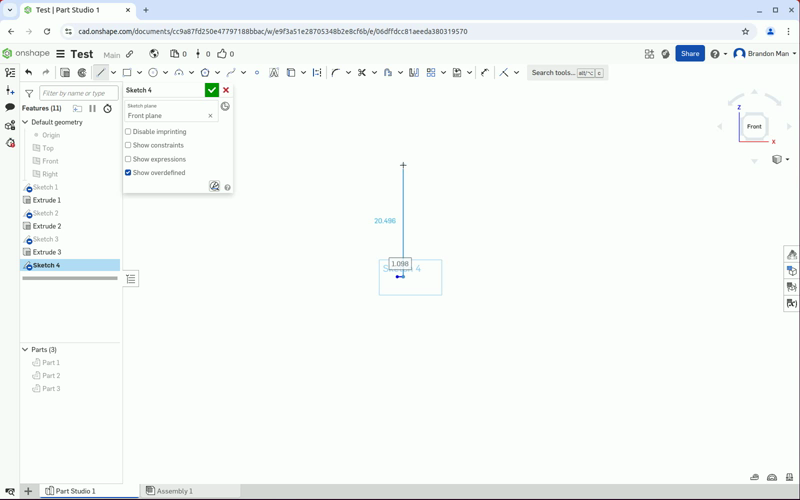
click(403, 164)
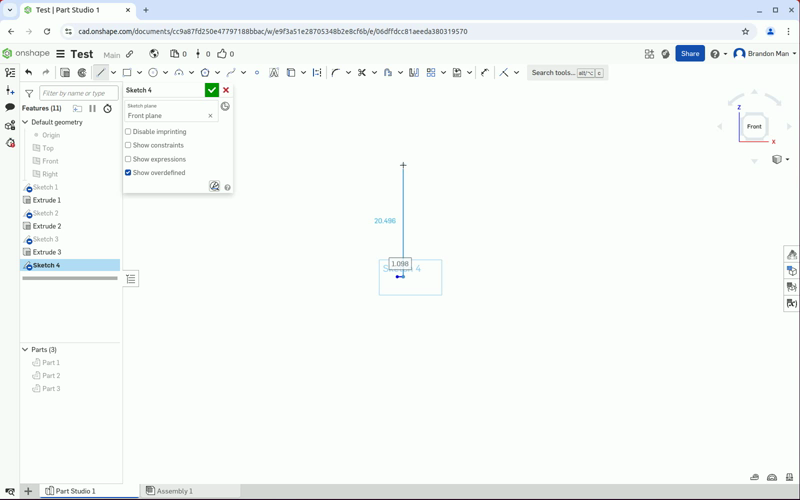
key_up(shift)
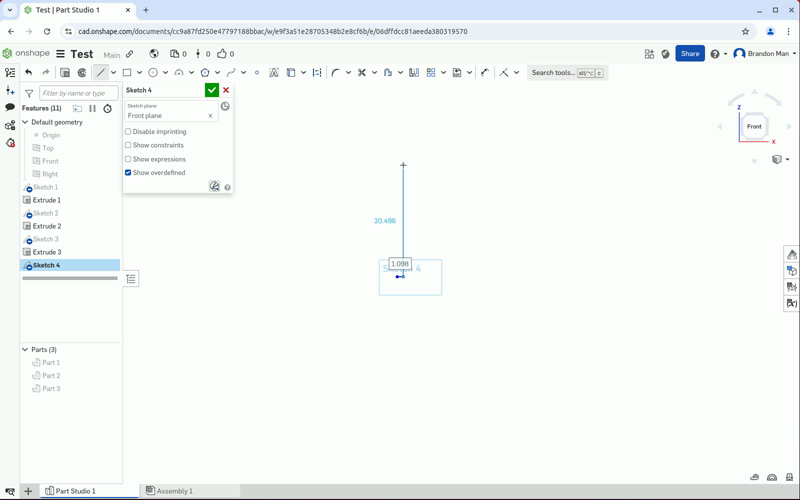
key_down(shift)
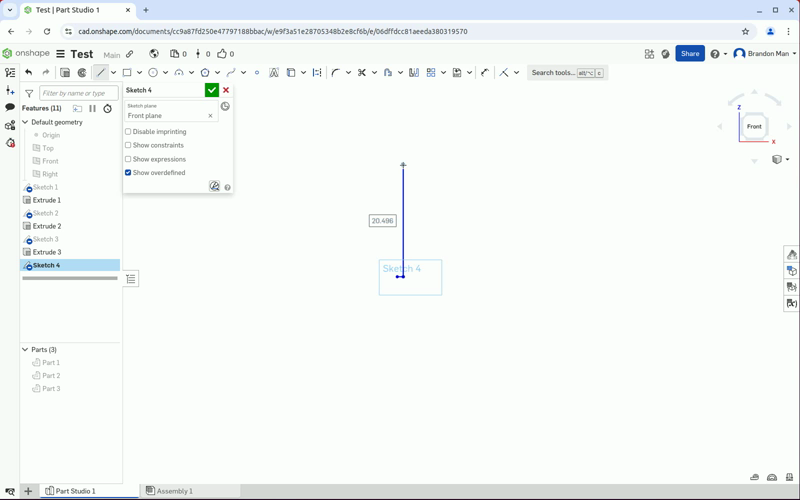
mouse_move(433, 164)
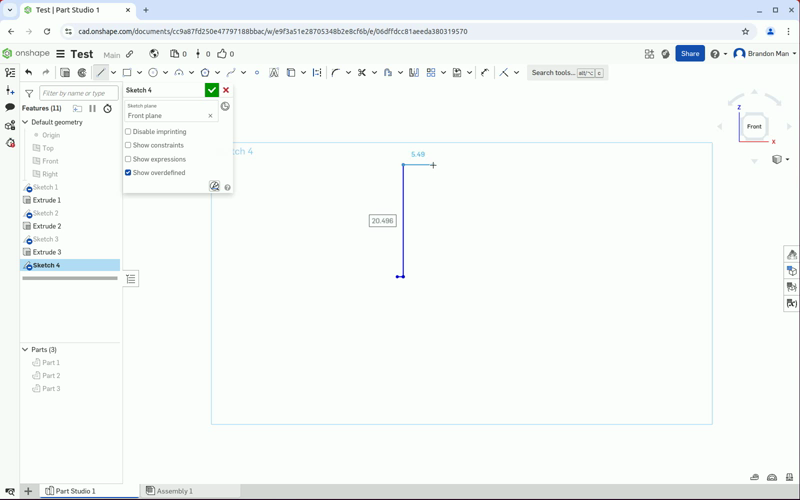
mouse_move(397, 164)
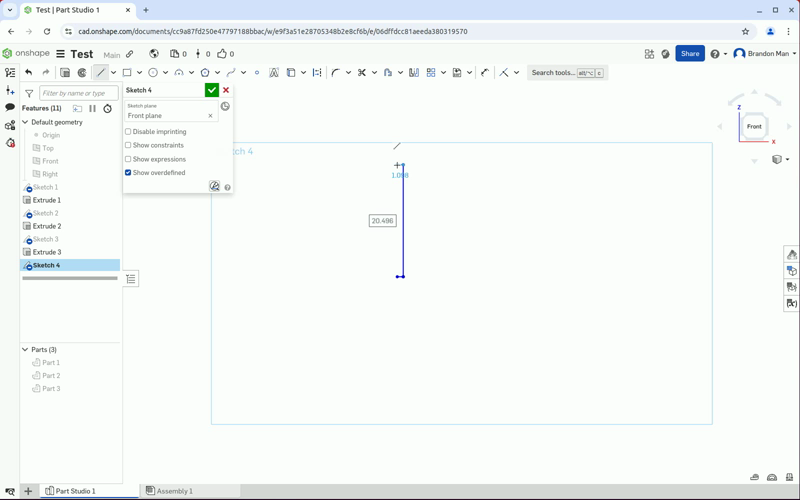
scroll(6)
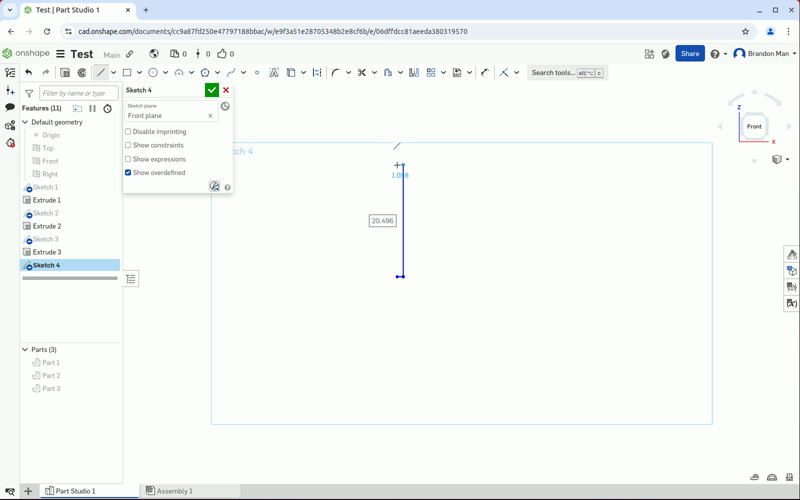
scroll(6)
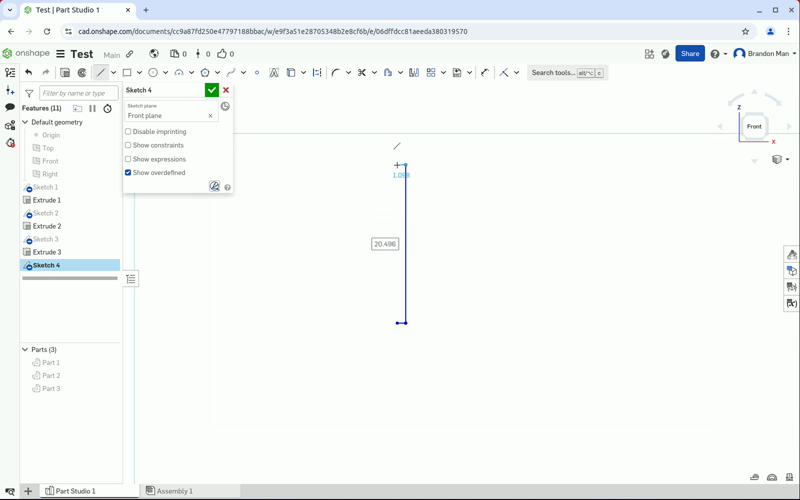
scroll(6)
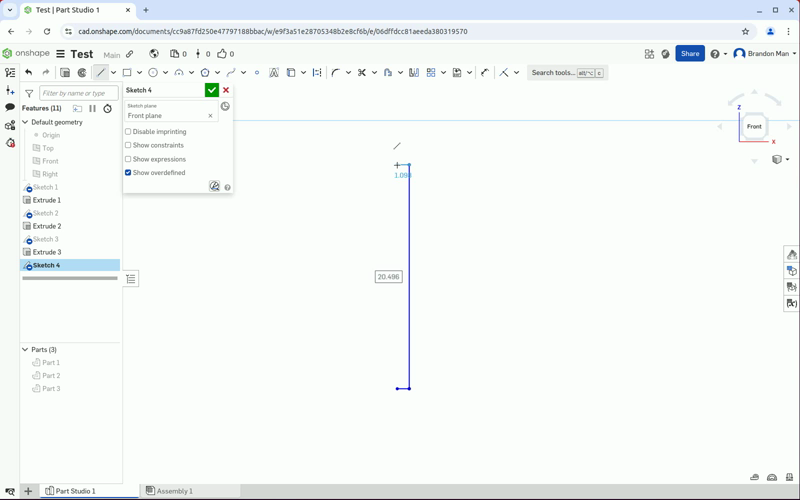
scroll(6)
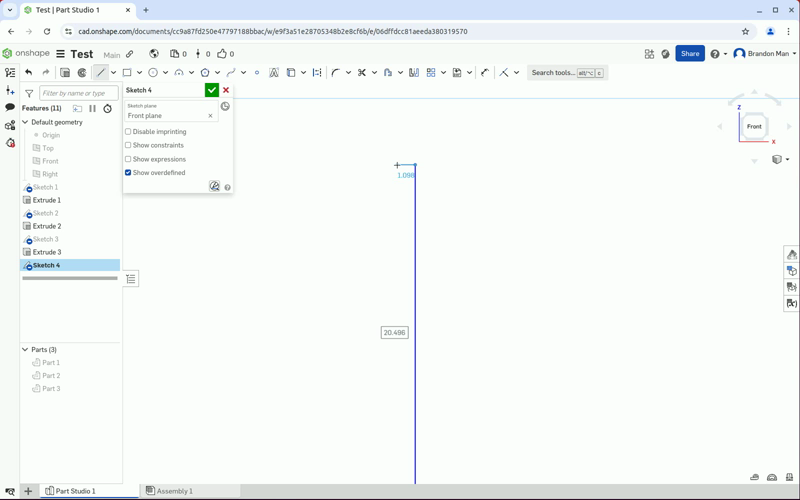
scroll(6)
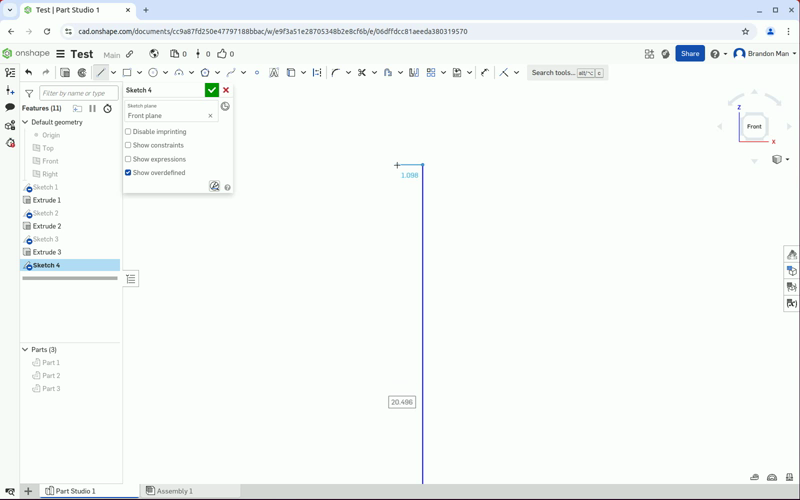
scroll(6)
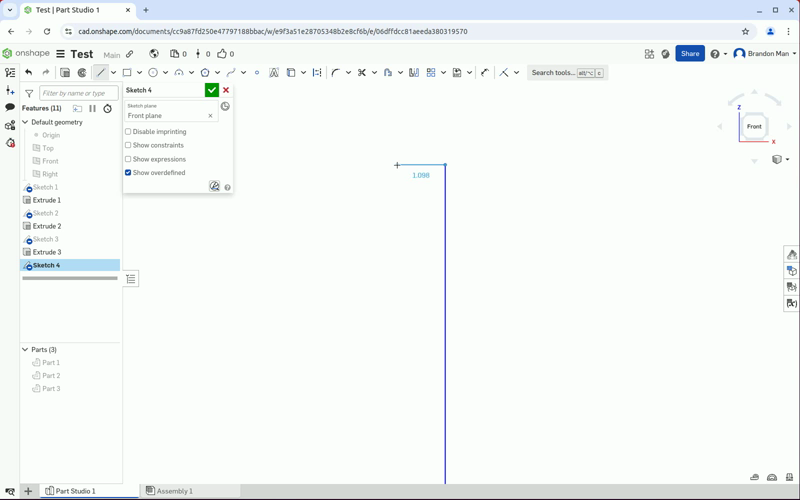
scroll(6)
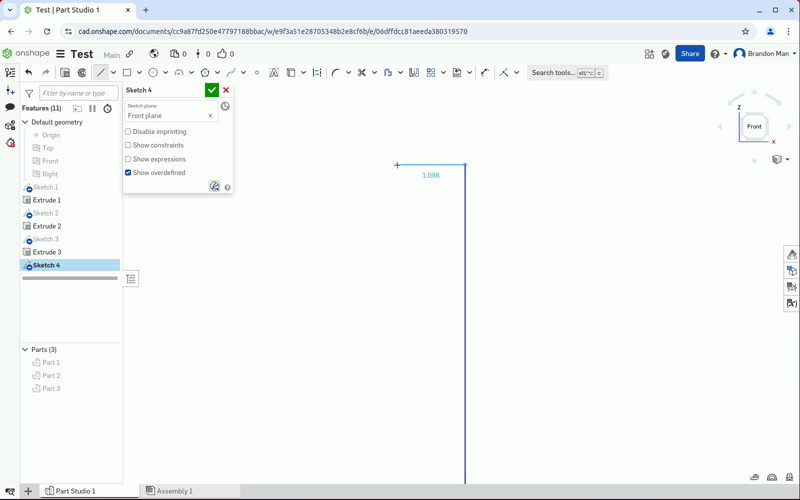
click(397, 164)
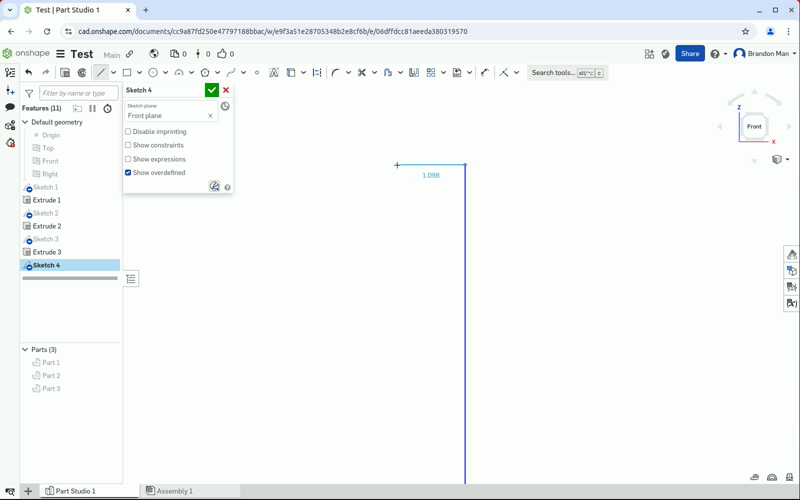
scroll(-6)
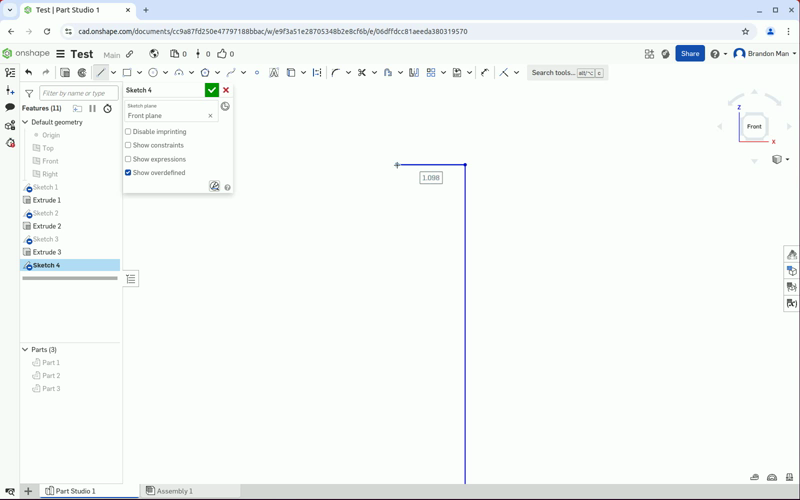
scroll(-6)
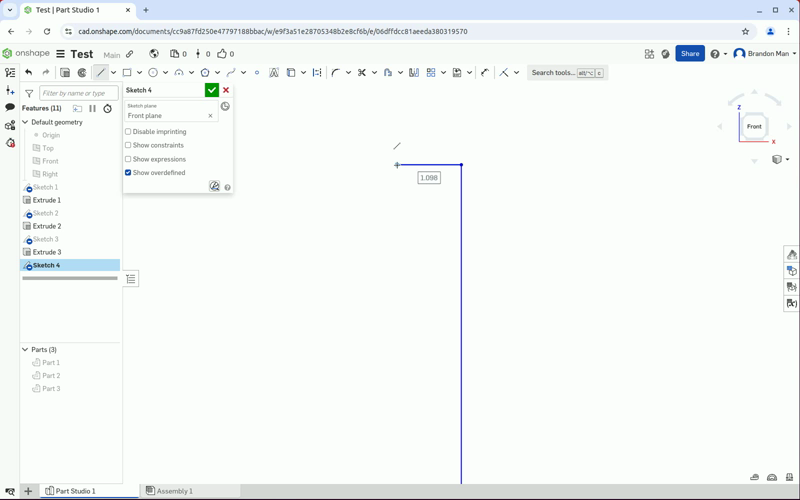
scroll(-6)
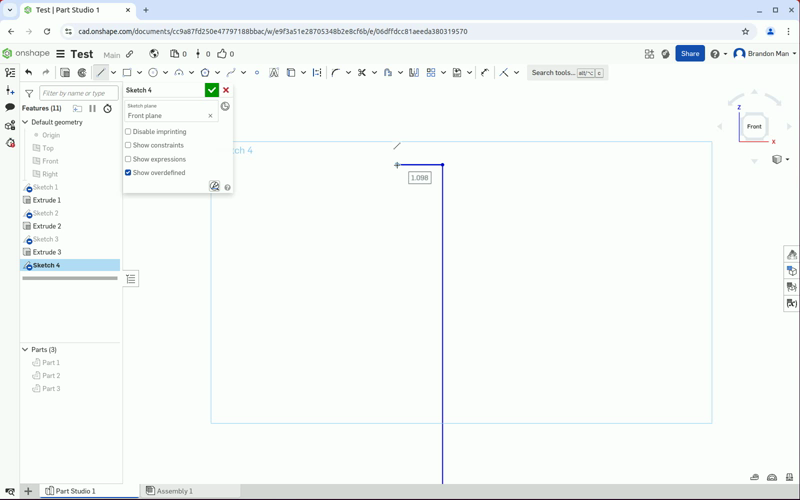
scroll(-6)
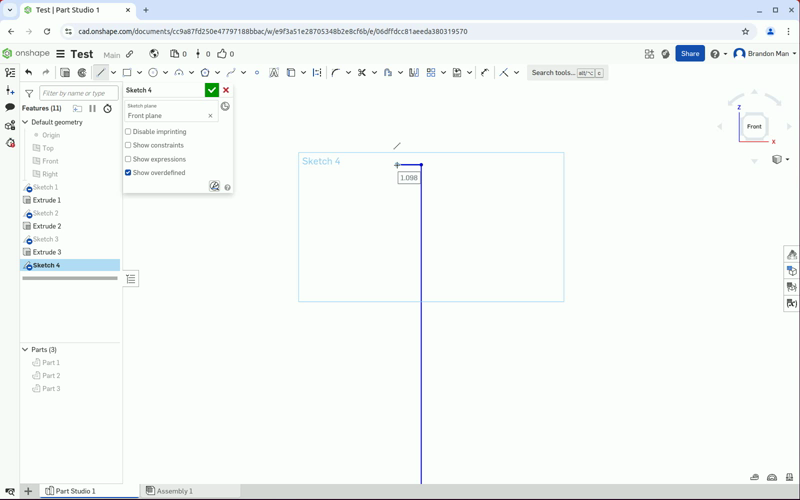
scroll(-6)
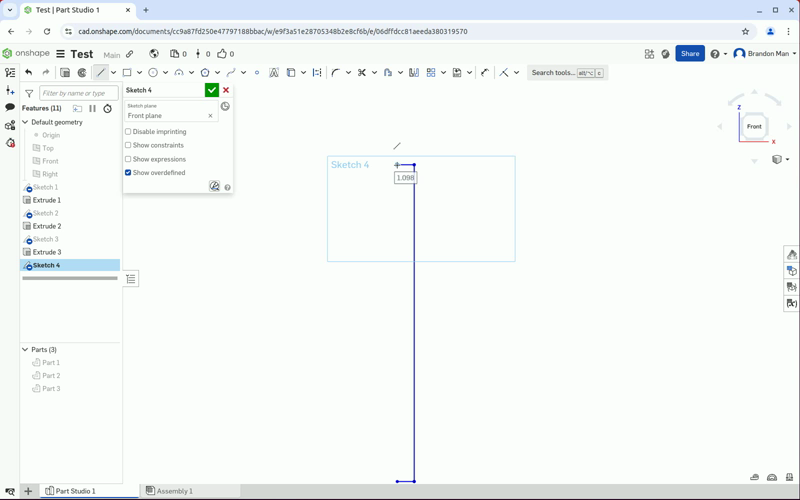
scroll(-6)
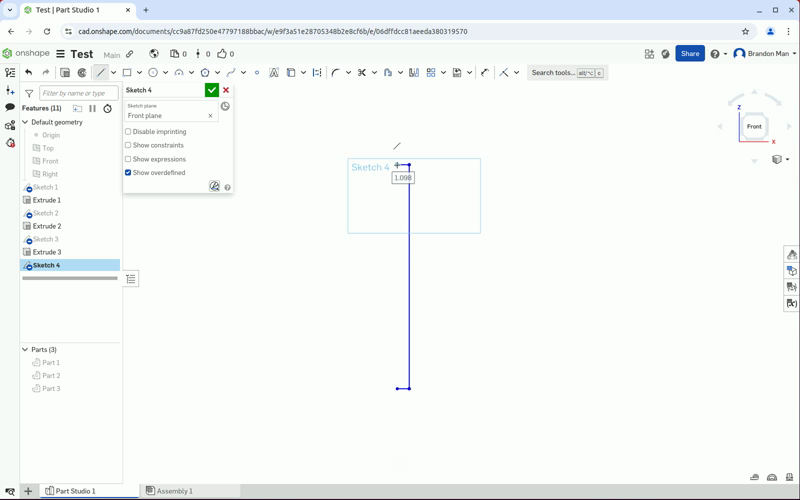
scroll(-6)
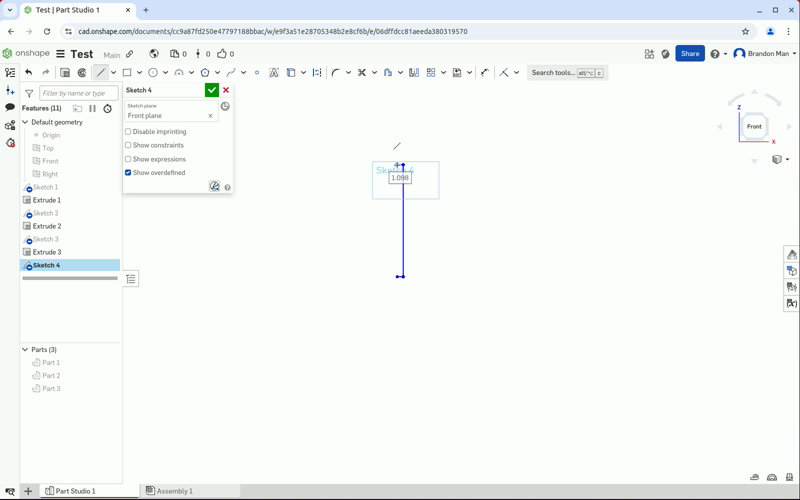
key_up(shift)
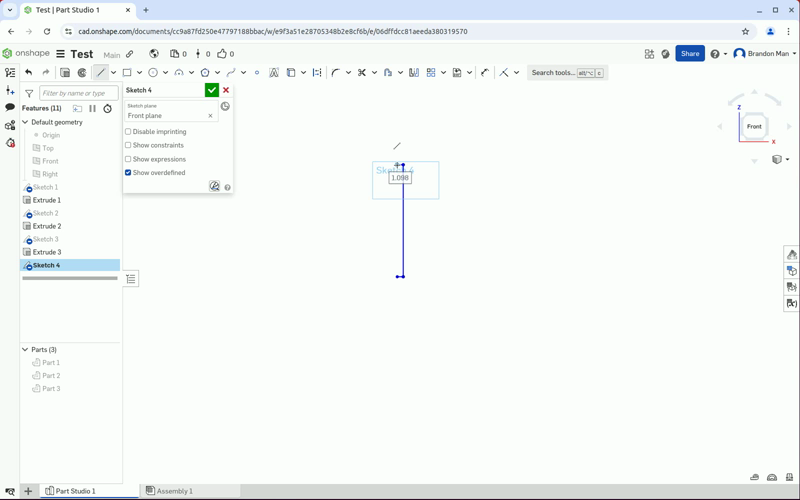
key_down(shift)
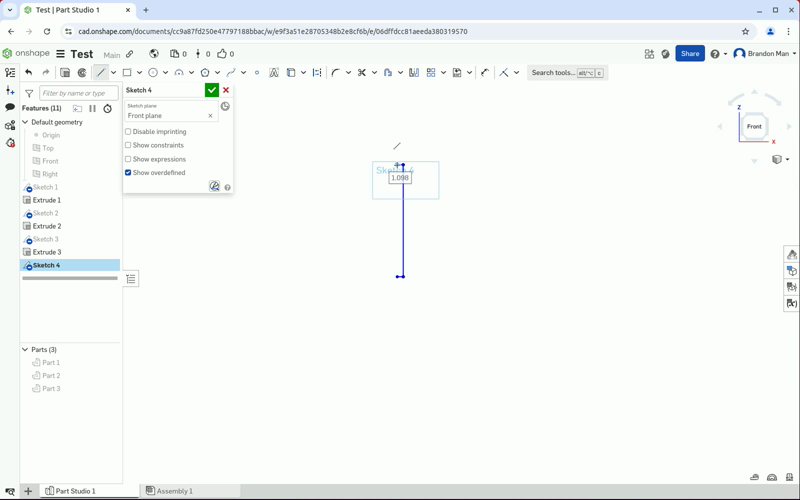
mouse_move(397, 276)
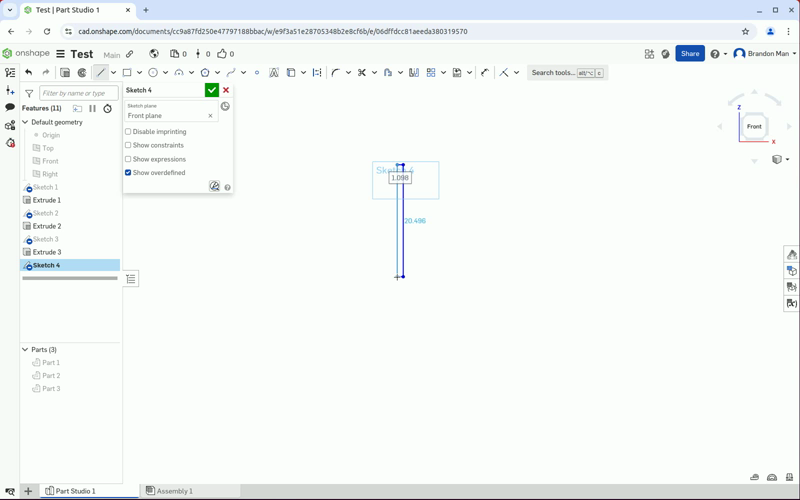
key_up(shift)
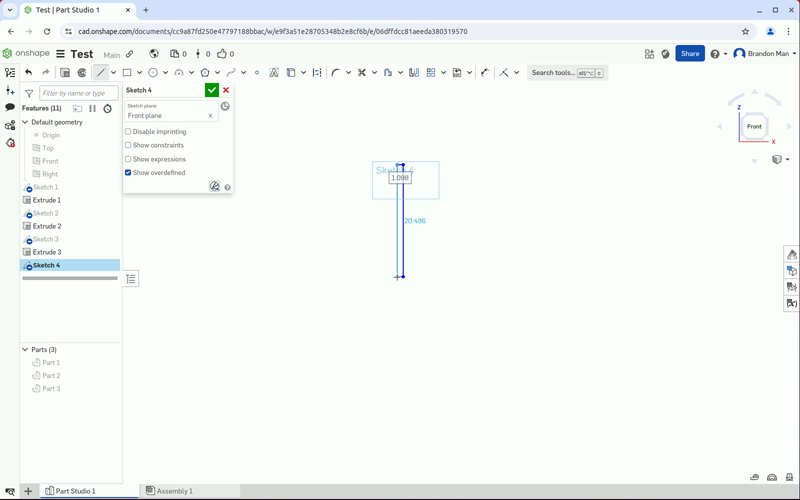
click(397, 276)
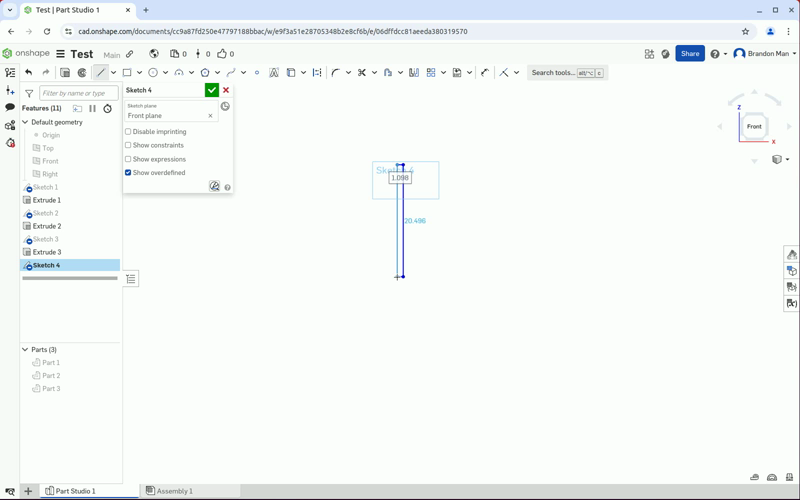
key(esc)
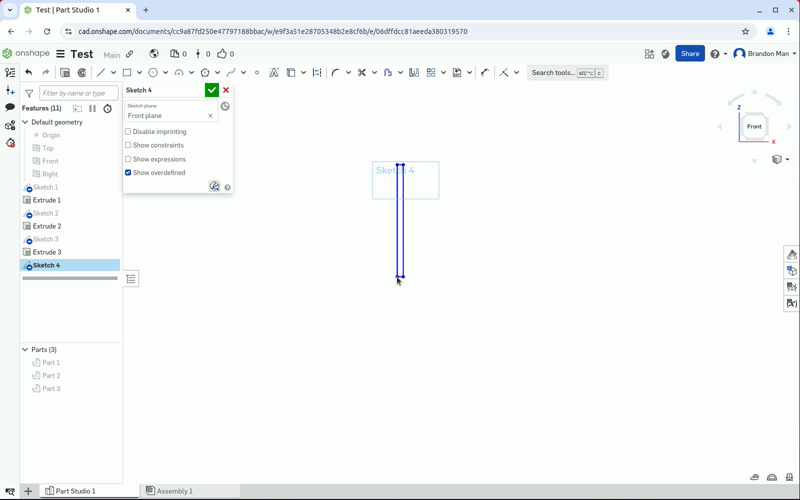
mouse_move(399, 184)
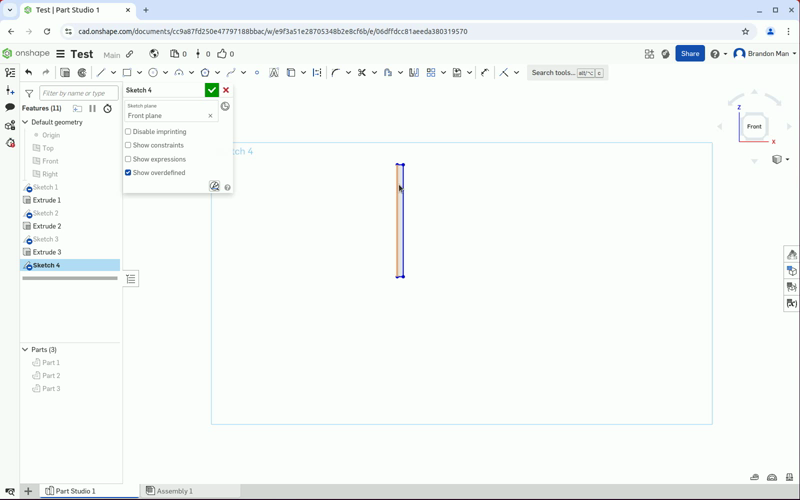
scroll(6)
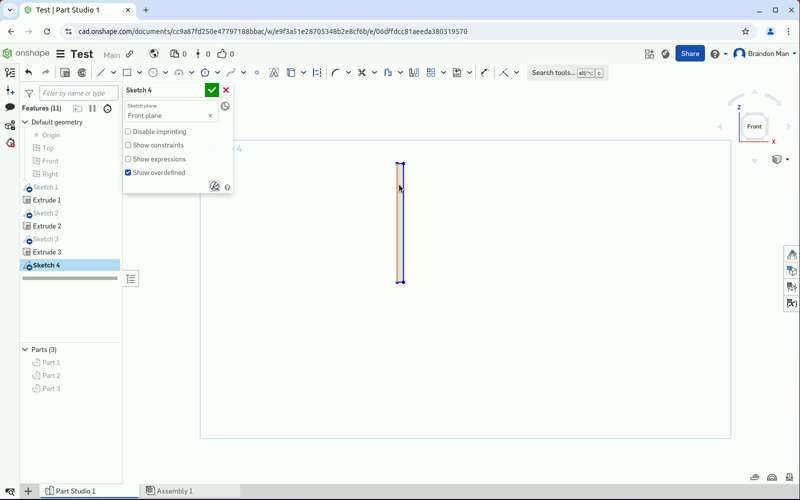
scroll(6)
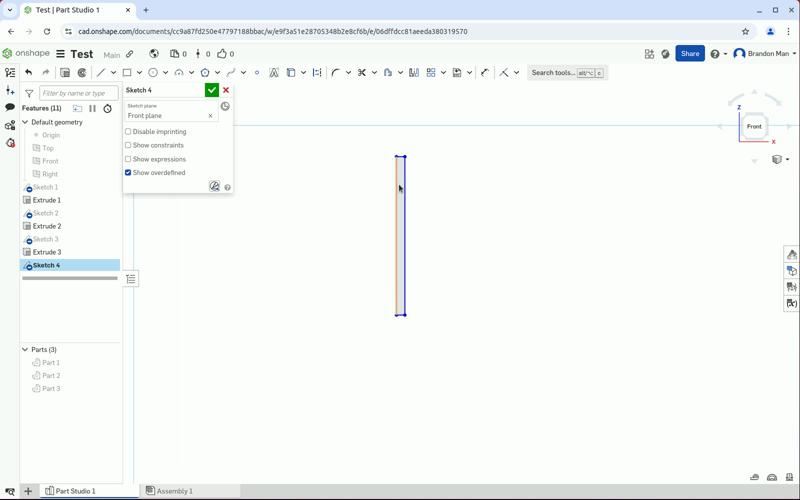
scroll(6)
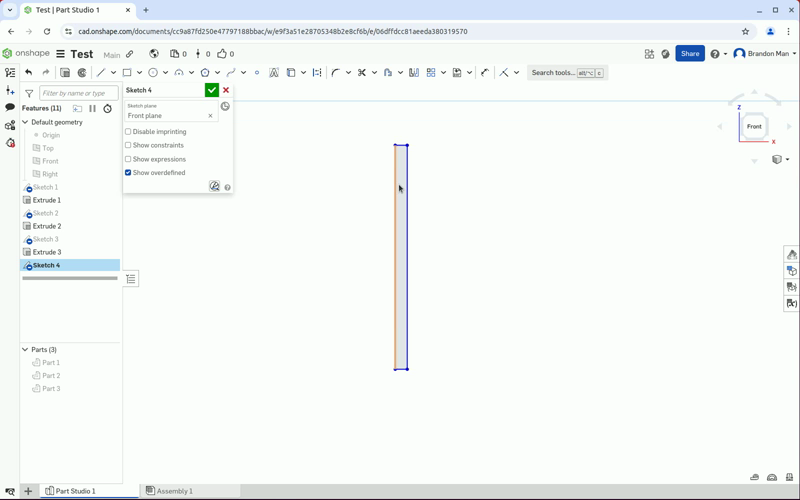
scroll(6)
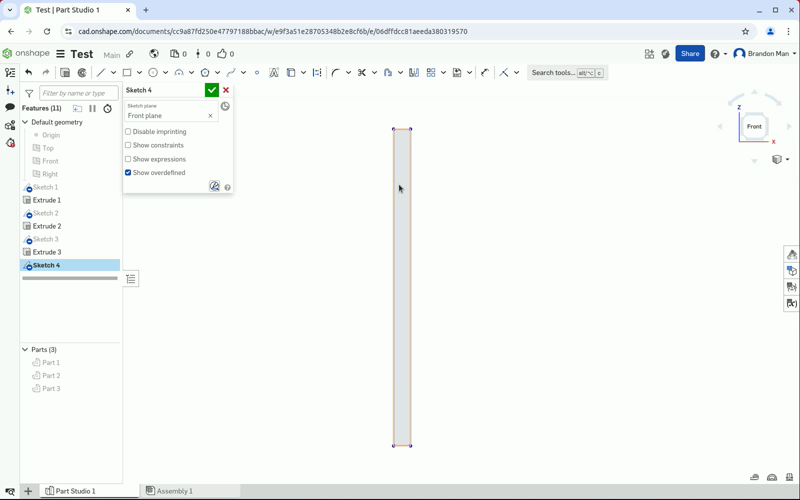
scroll(6)
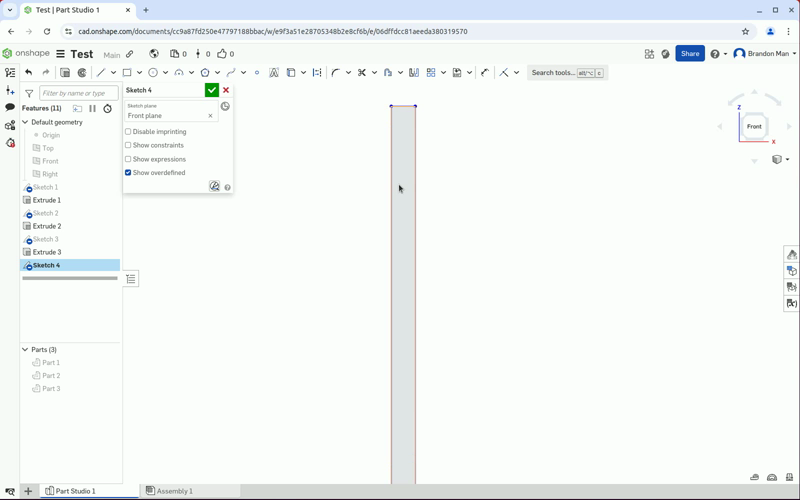
scroll(6)
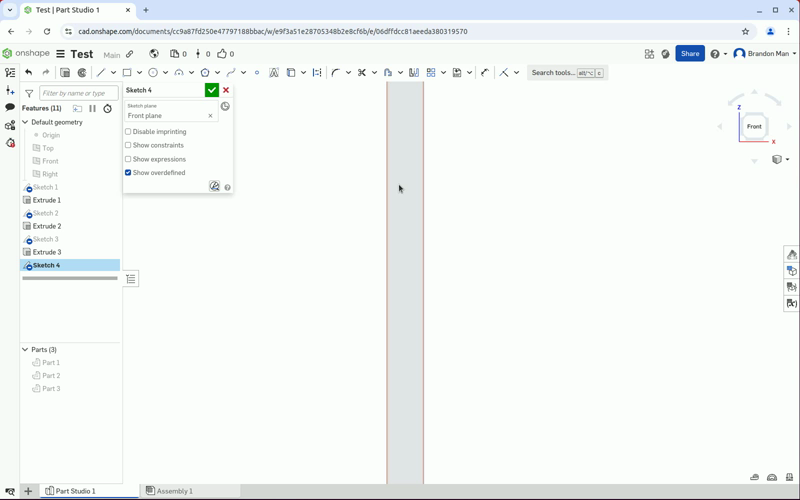
scroll(6)
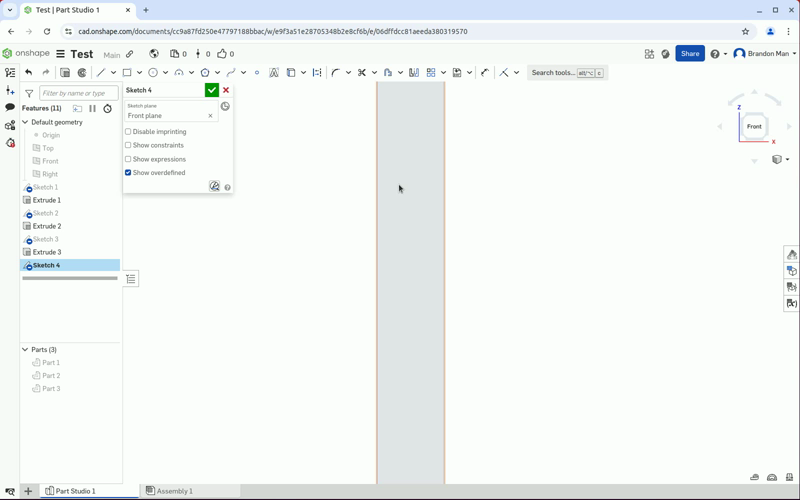
click(399, 184)
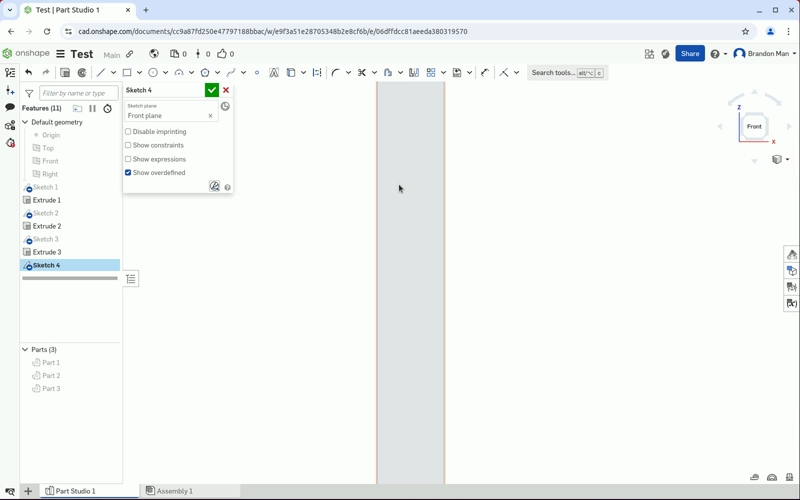
scroll(-6)
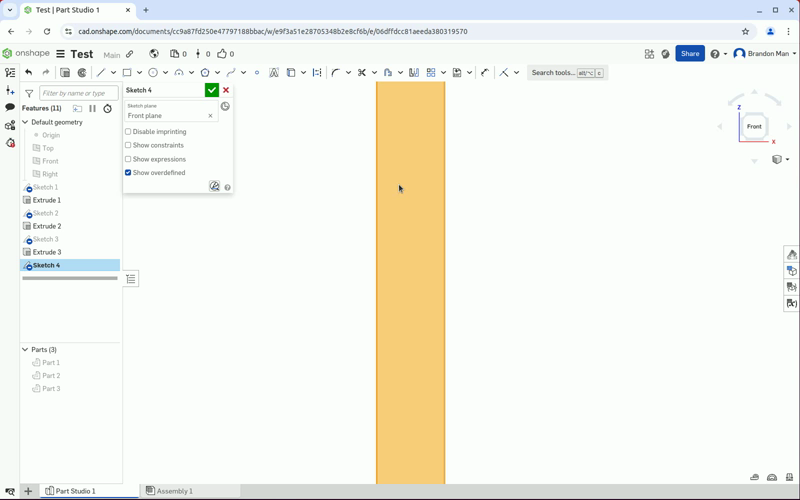
scroll(-6)
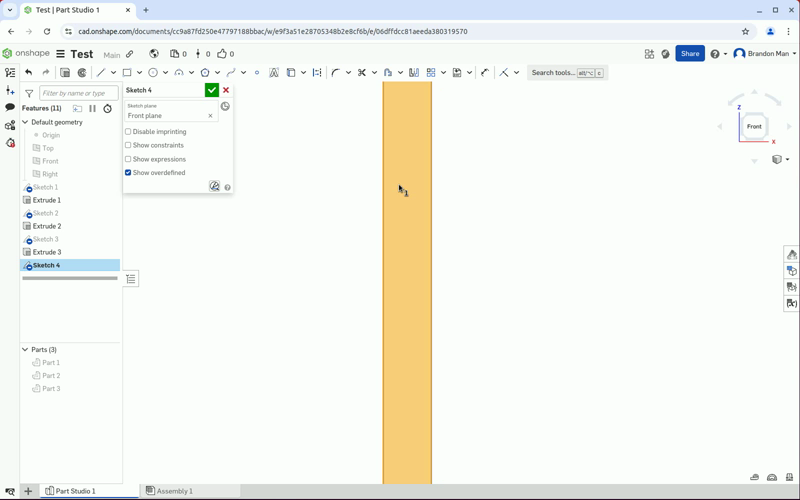
scroll(-6)
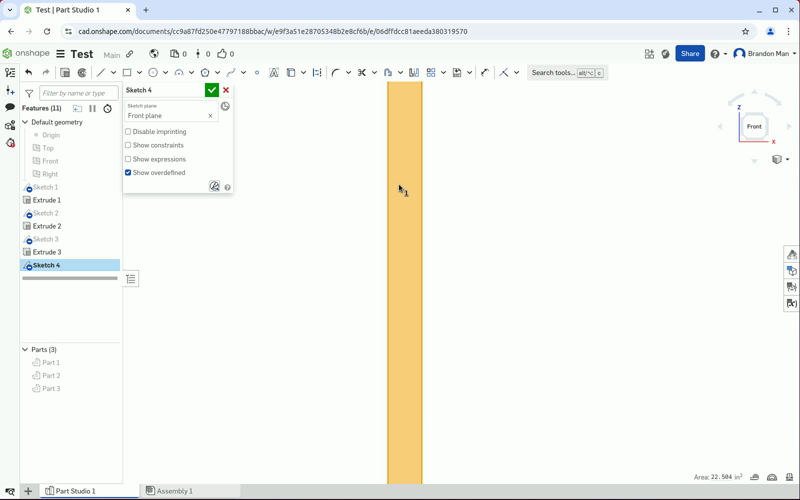
scroll(-6)
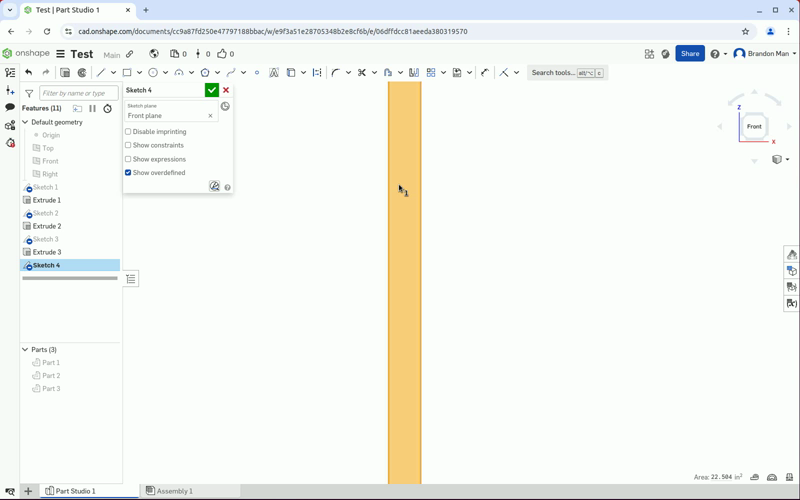
scroll(-6)
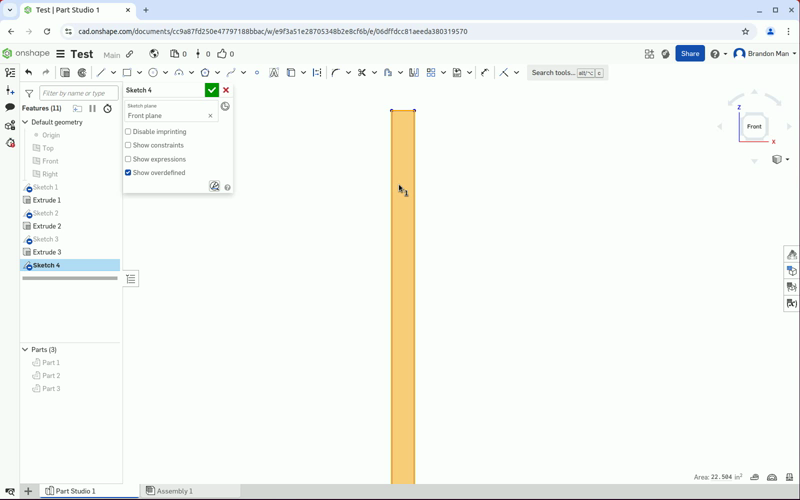
scroll(-6)
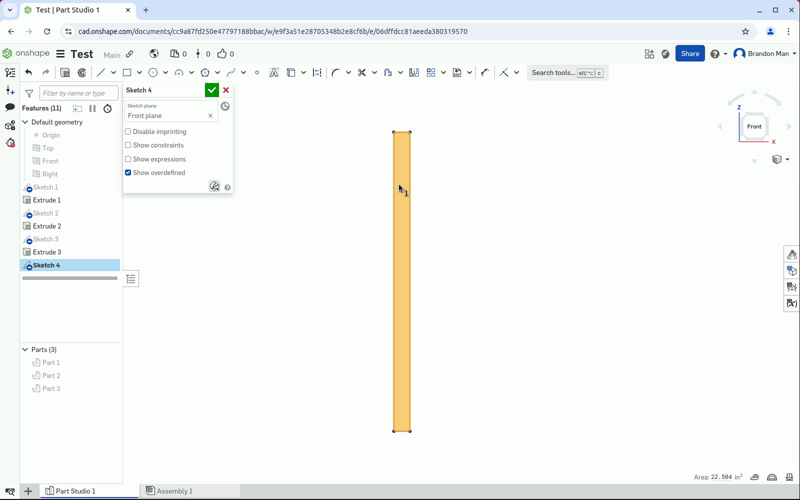
scroll(-6)
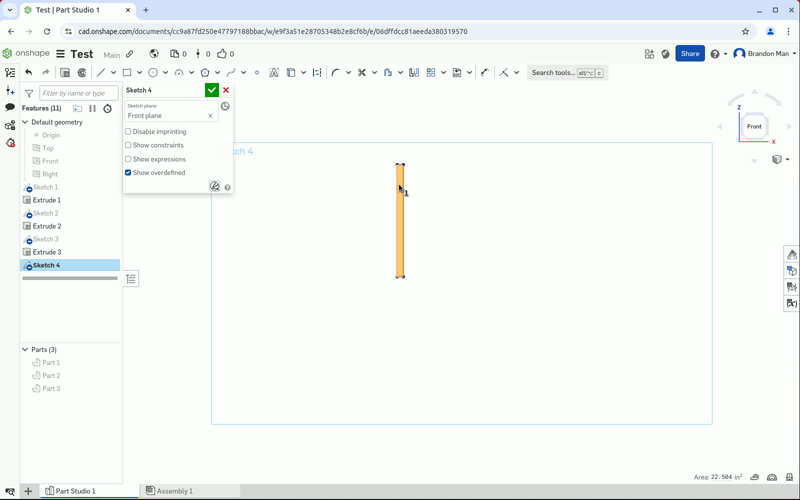
mouse_move(73, 352)
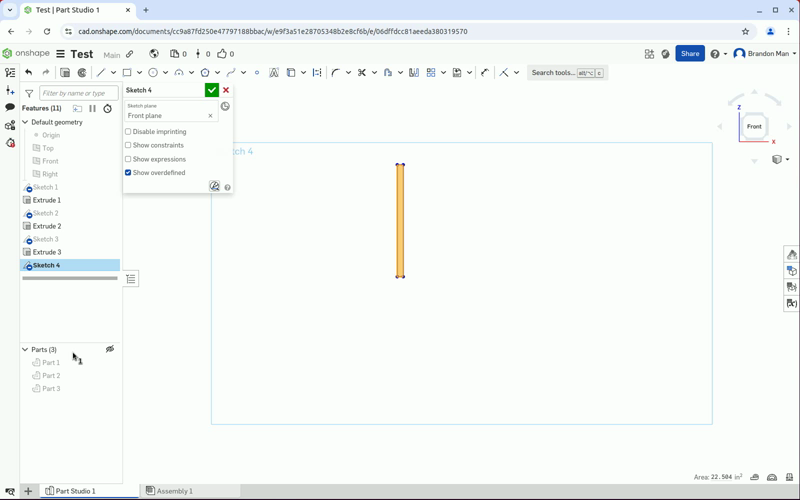
key(shift+y)
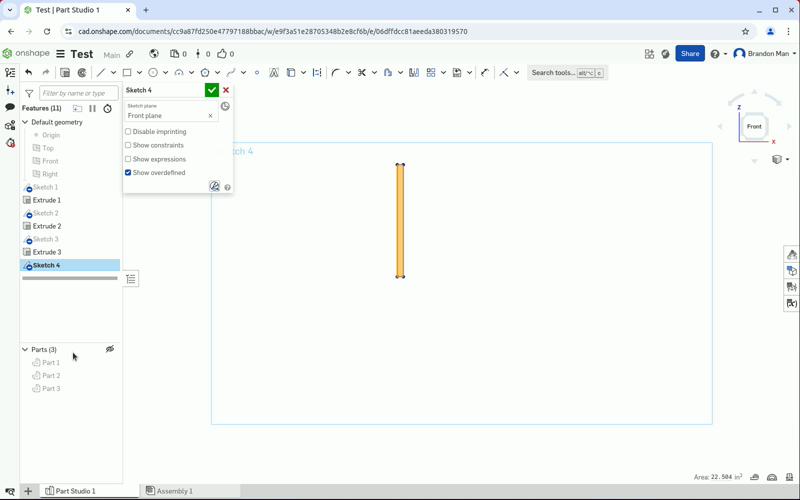
key(shift+e)
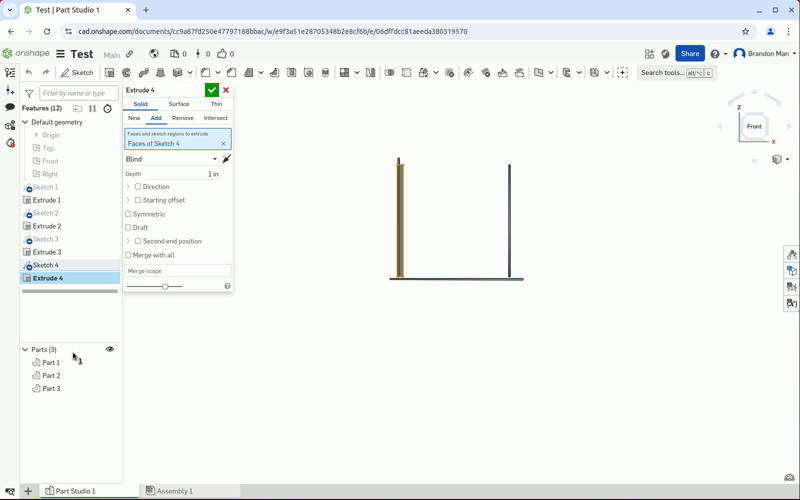
mouse_move(143, 106)
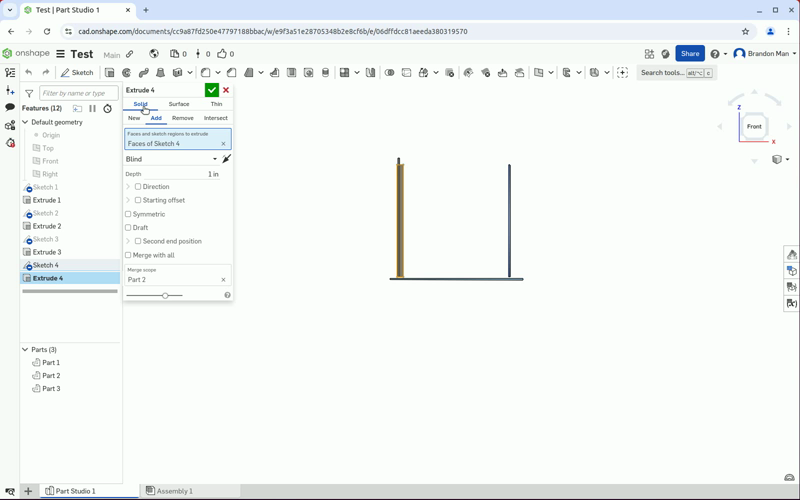
click(143, 106)
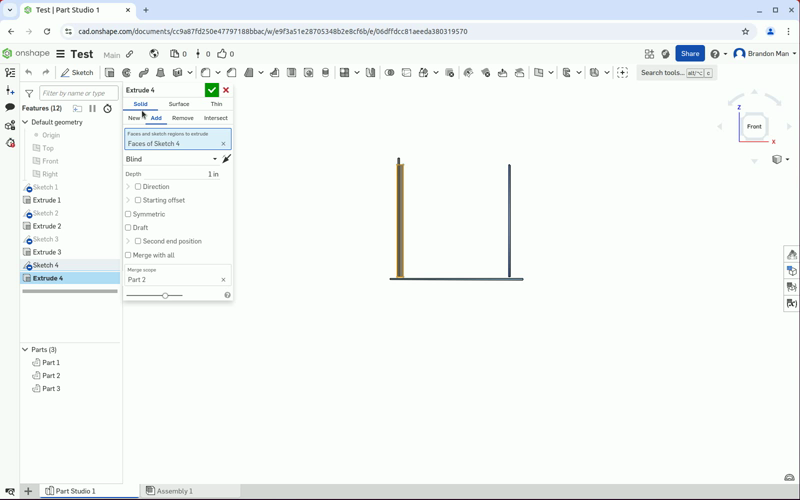
mouse_move(137, 120)
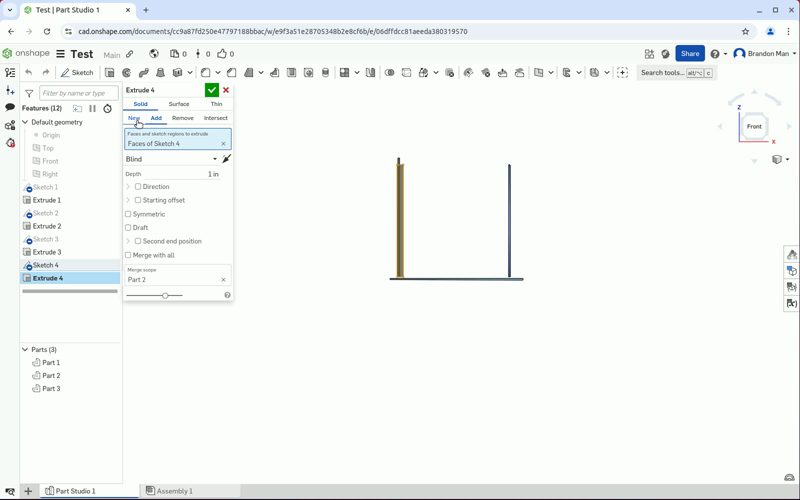
click(137, 120)
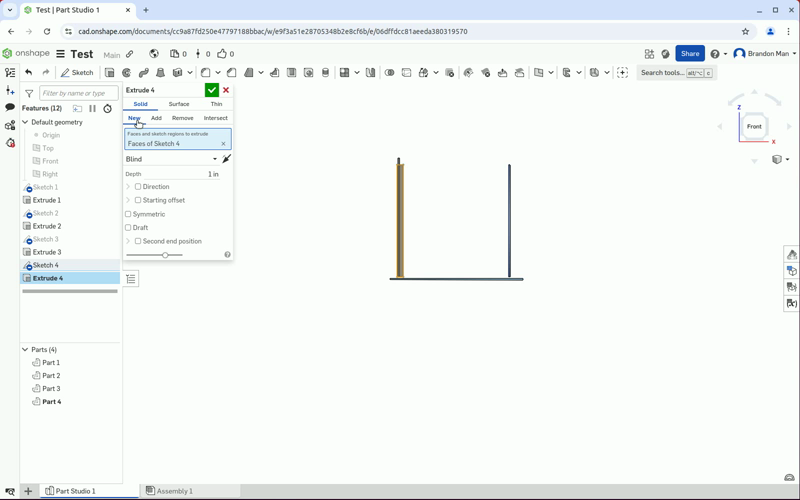
key(tab, 4)
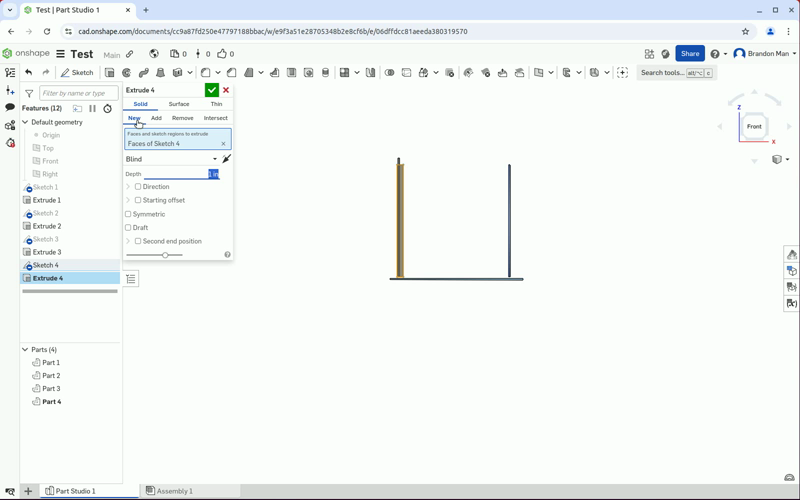
text(0.241)
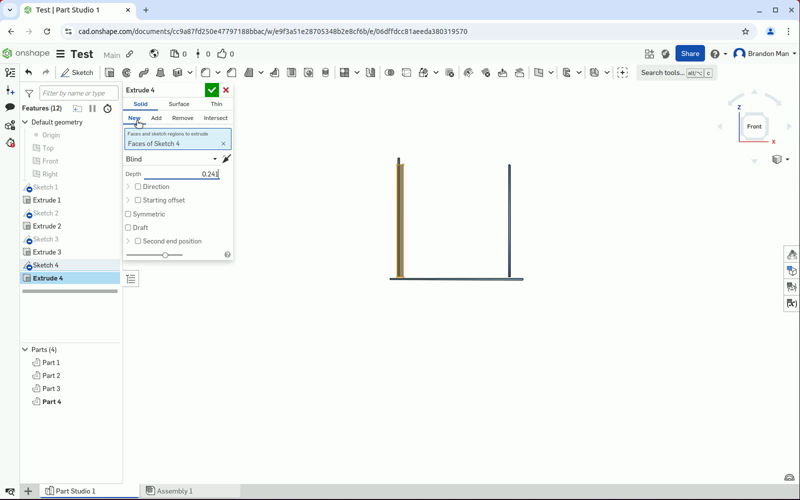
key(enter)
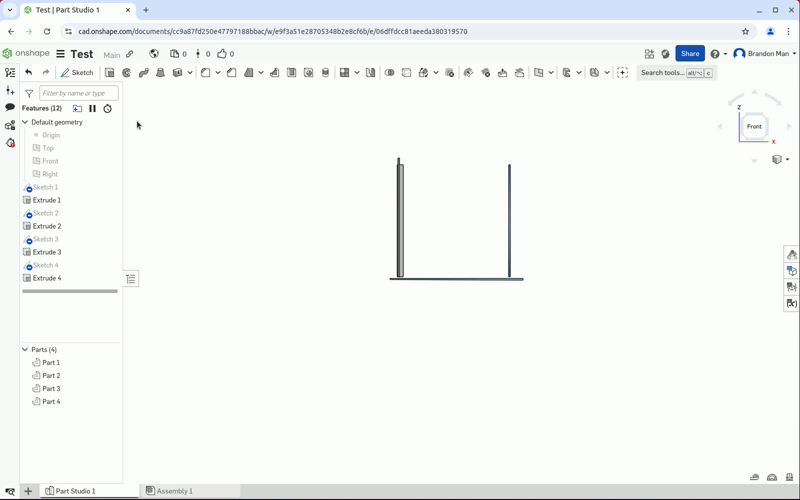
key(shift+h)
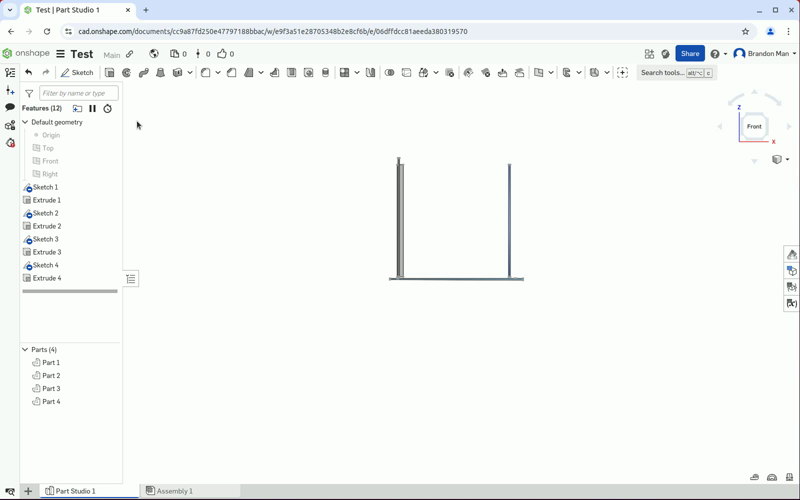
key(shift+h)
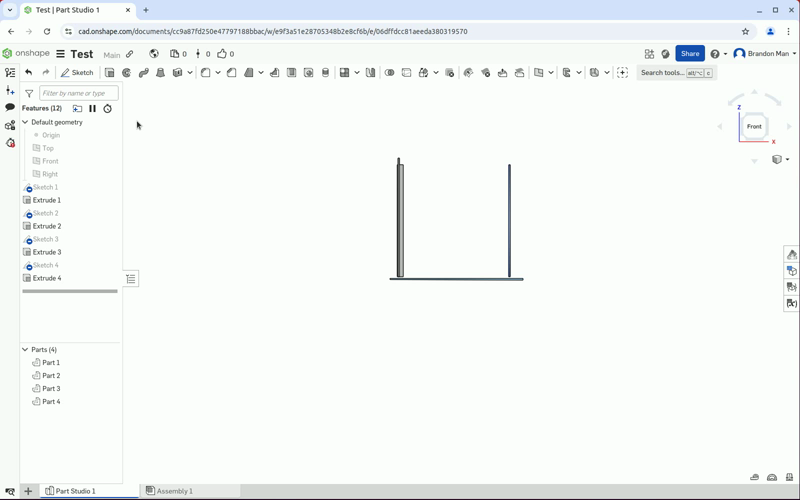
mouse_move(73, 189)
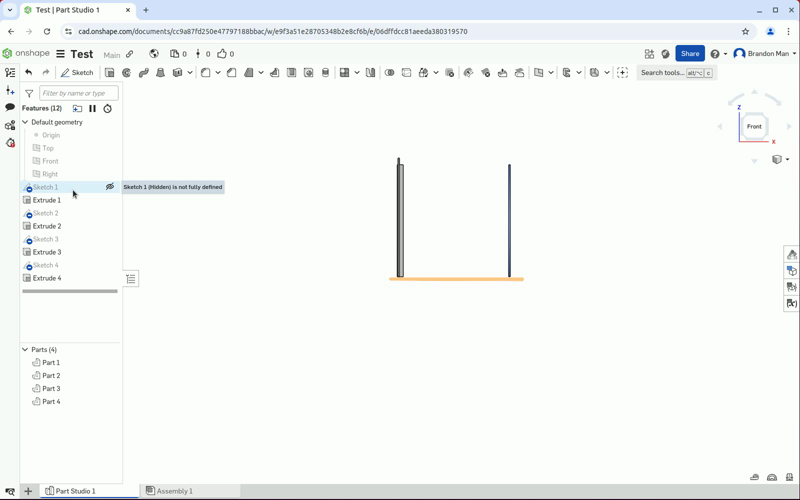
click(73, 189)
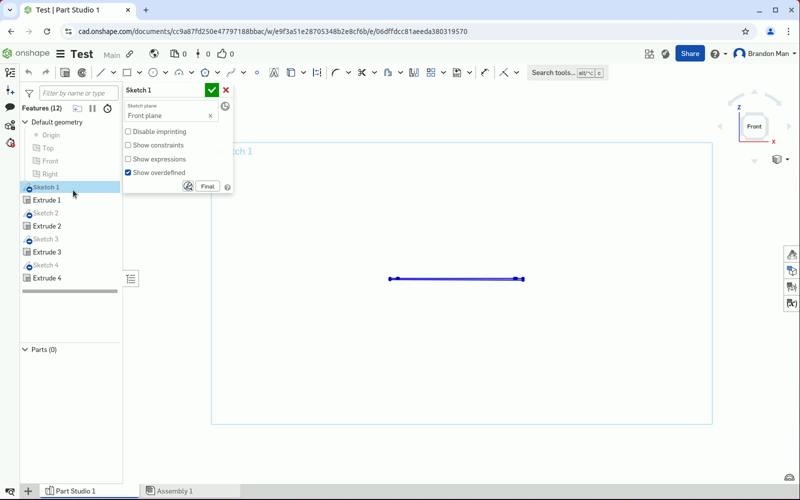
mouse_move(229, 92)
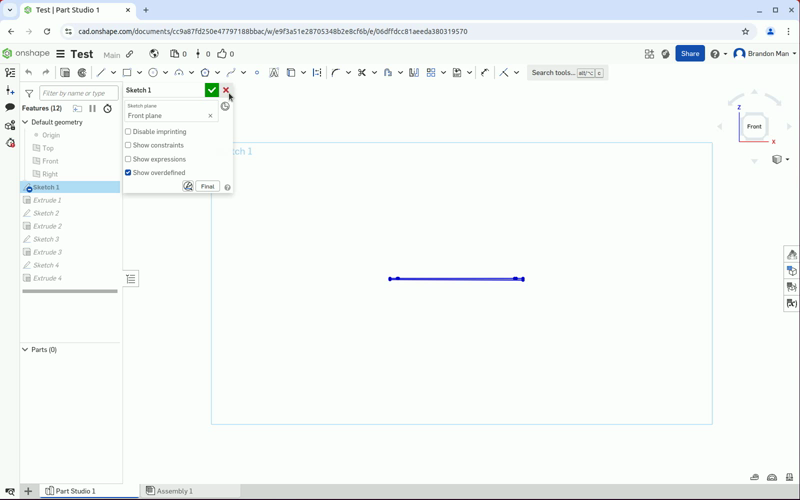
click(229, 92)
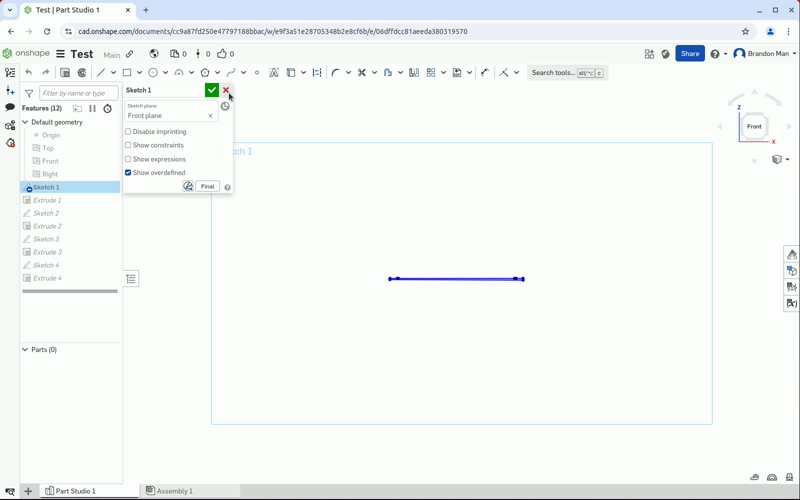
key(shift+s)
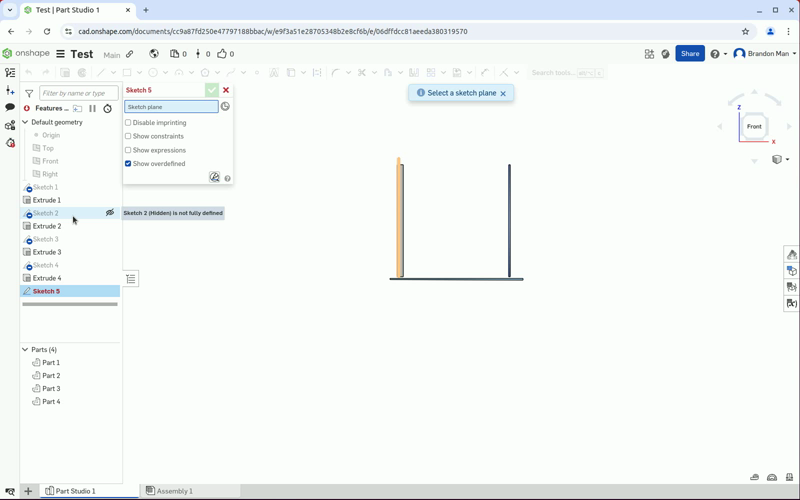
scroll(3)
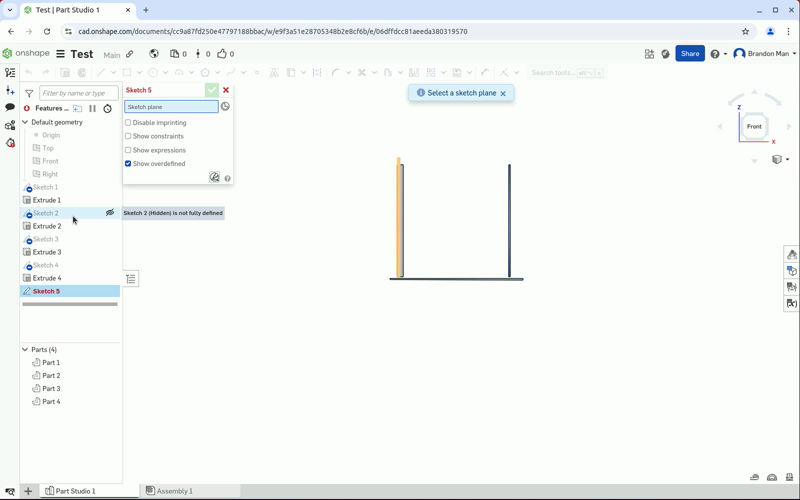
mouse_move(73, 163)
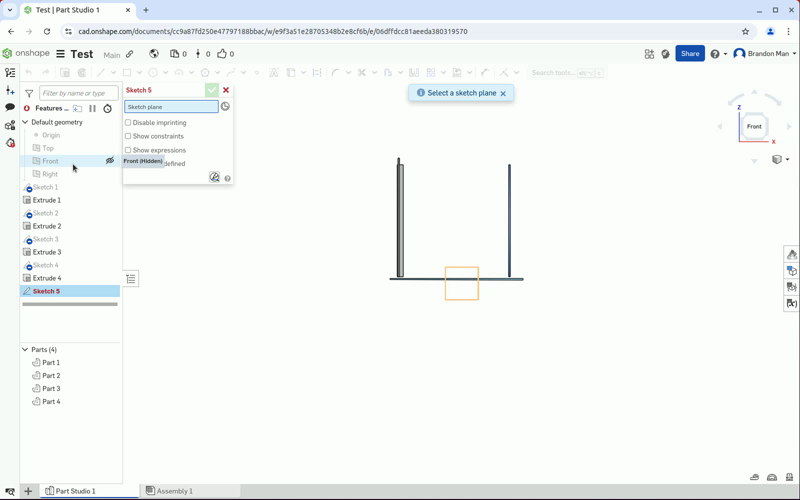
click(73, 163)
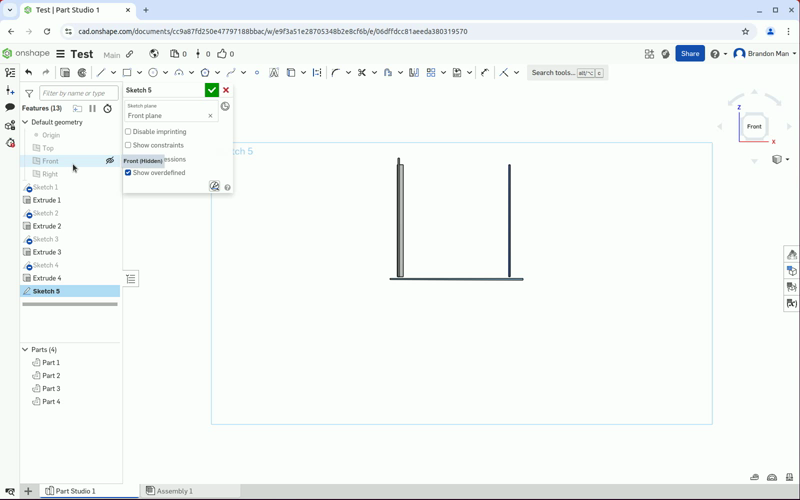
mouse_move(73, 352)
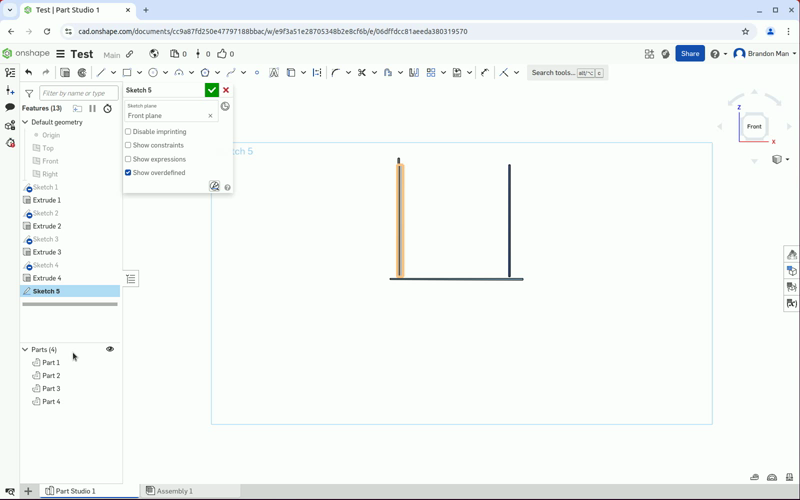
key(y)
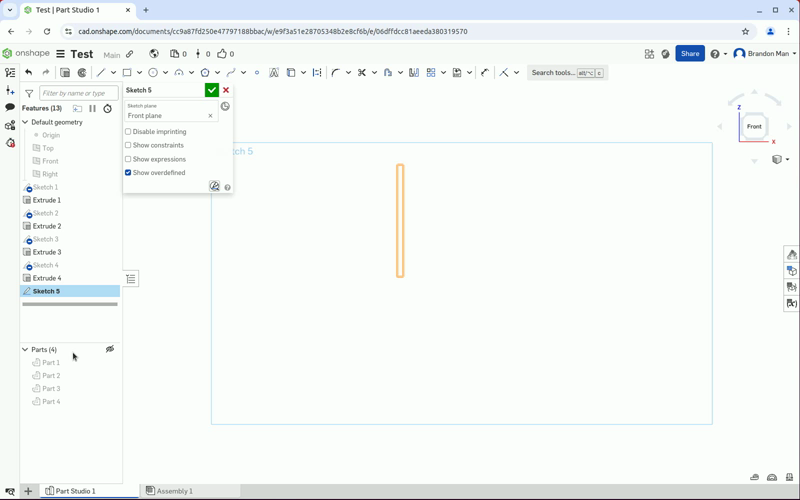
key(l)
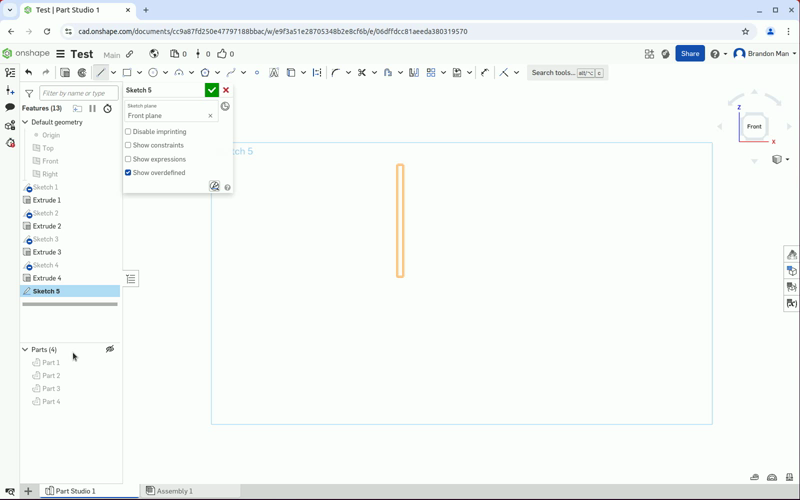
key_down(shift)
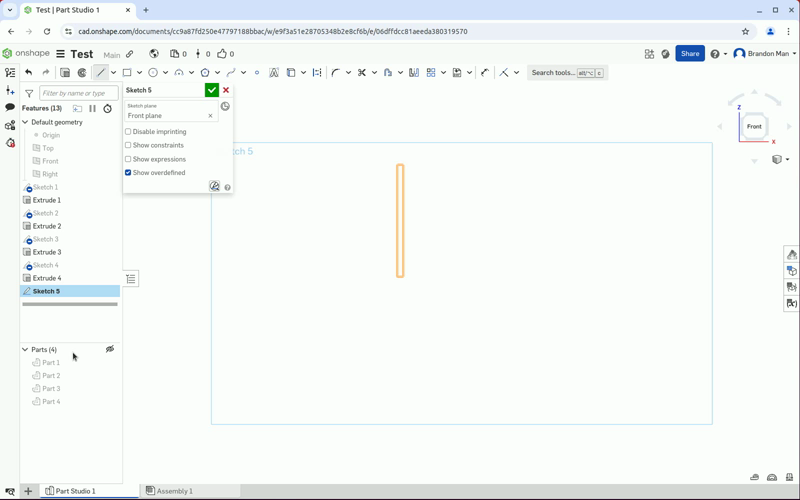
mouse_move(397, 285)
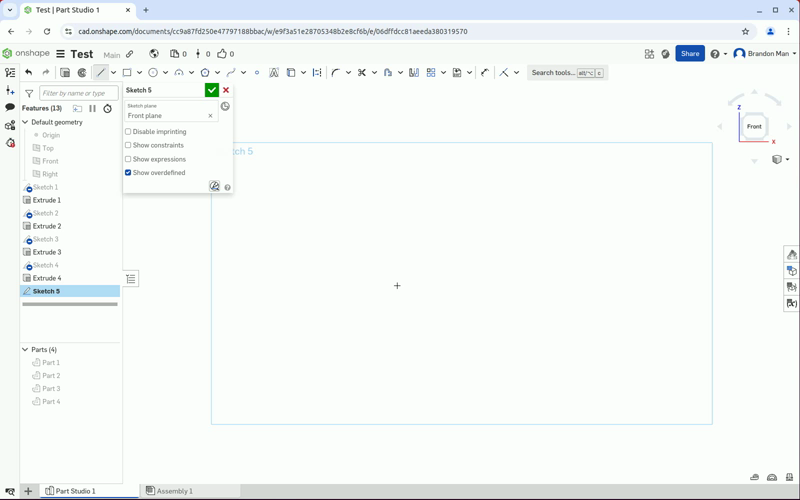
click(397, 285)
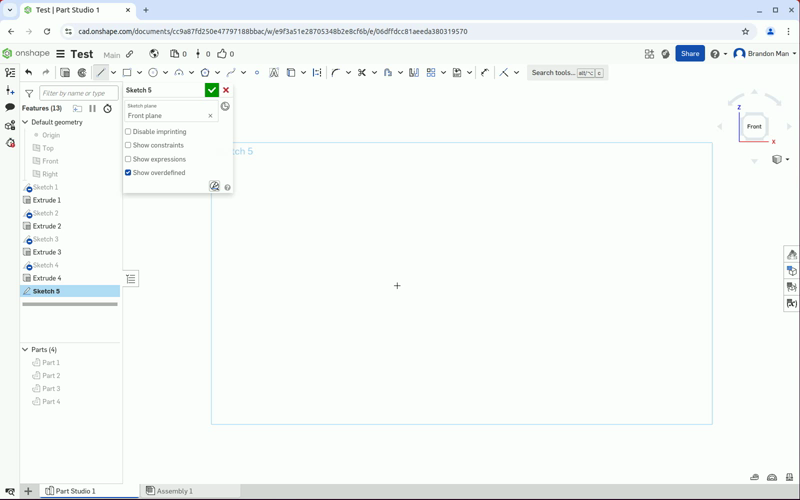
key_up(shift)
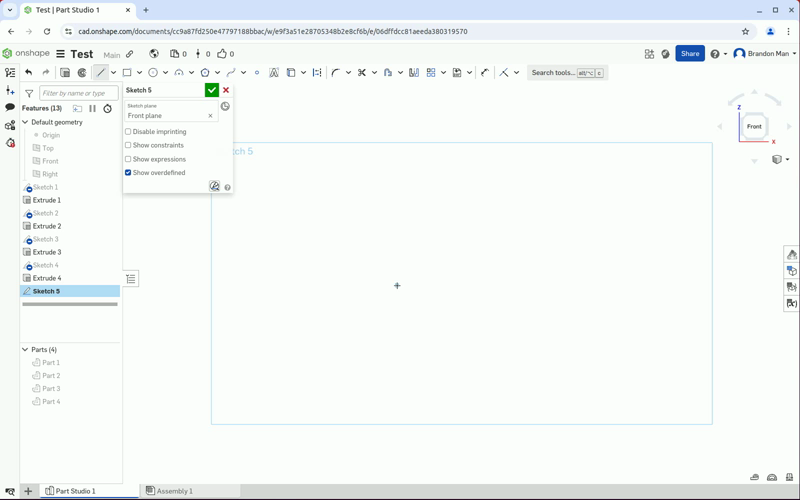
key_down(shift)
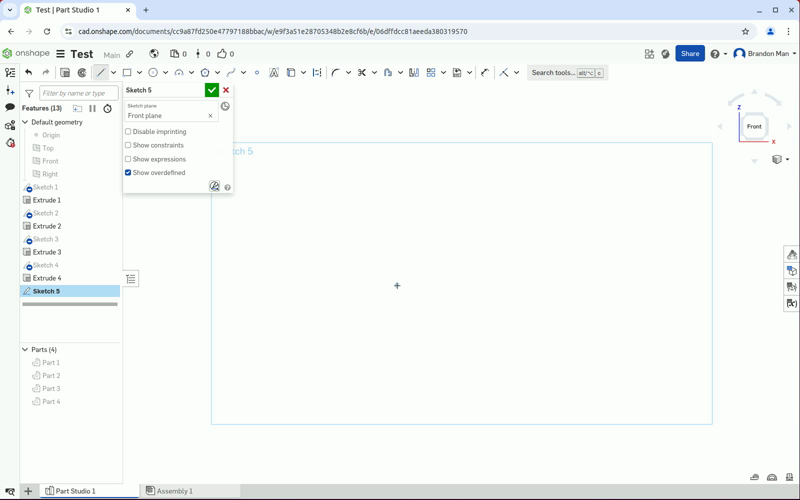
mouse_move(515, 285)
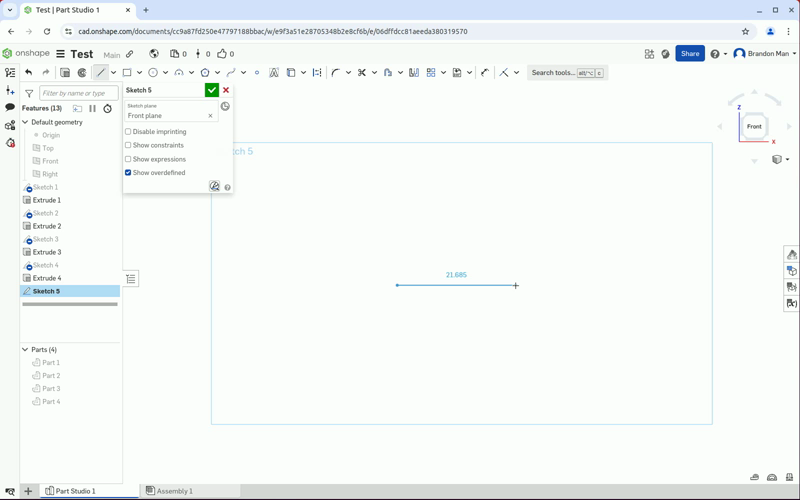
click(515, 285)
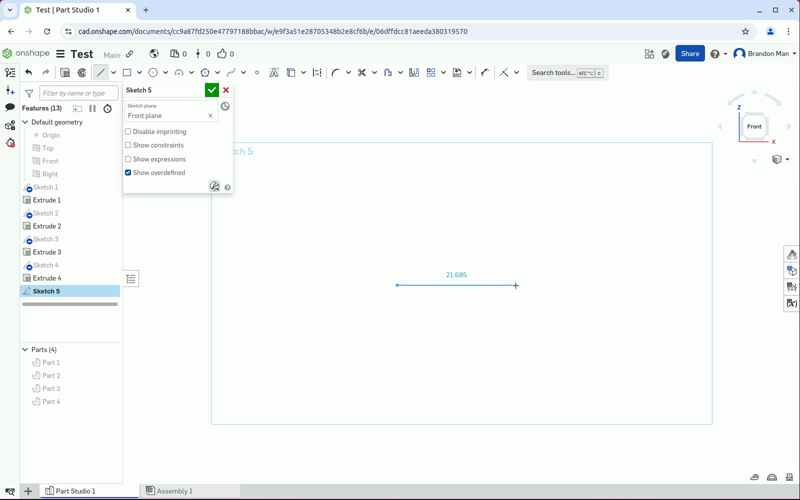
key_up(shift)
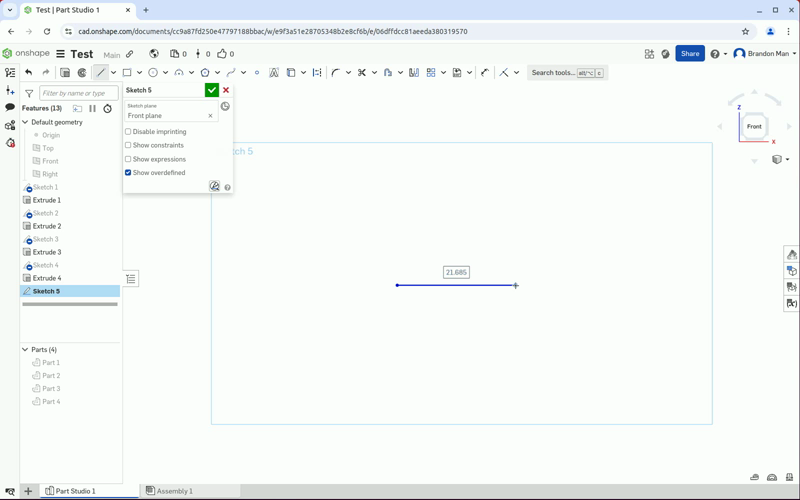
key_down(shift)
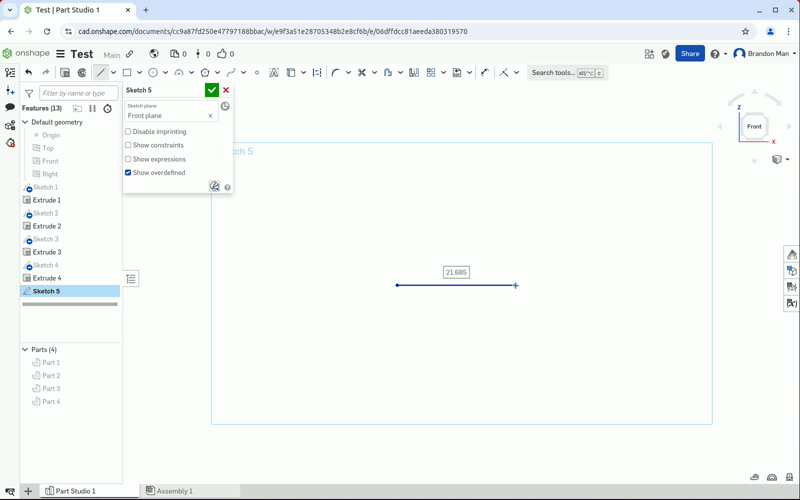
mouse_move(545, 285)
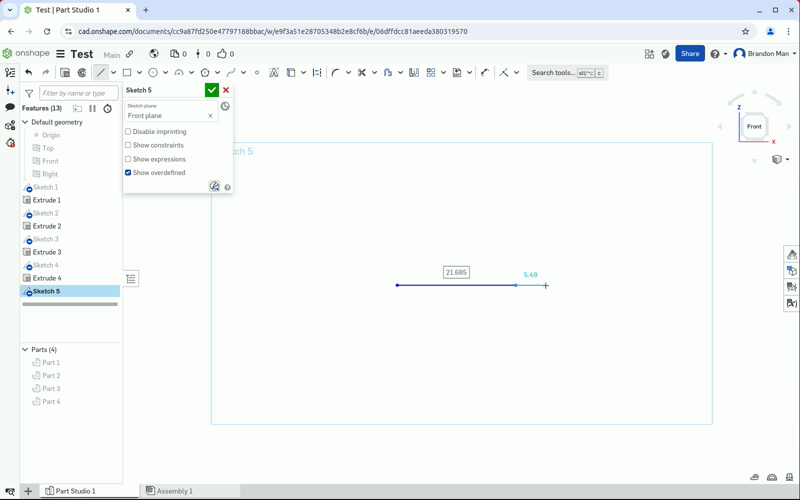
mouse_move(515, 279)
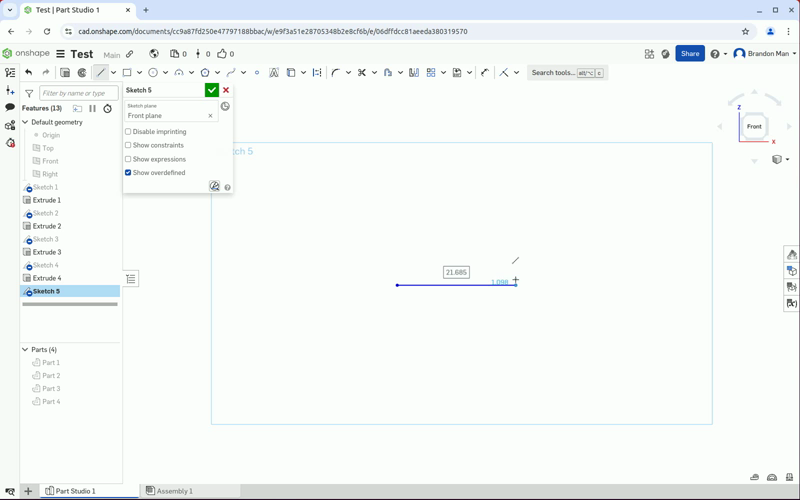
scroll(6)
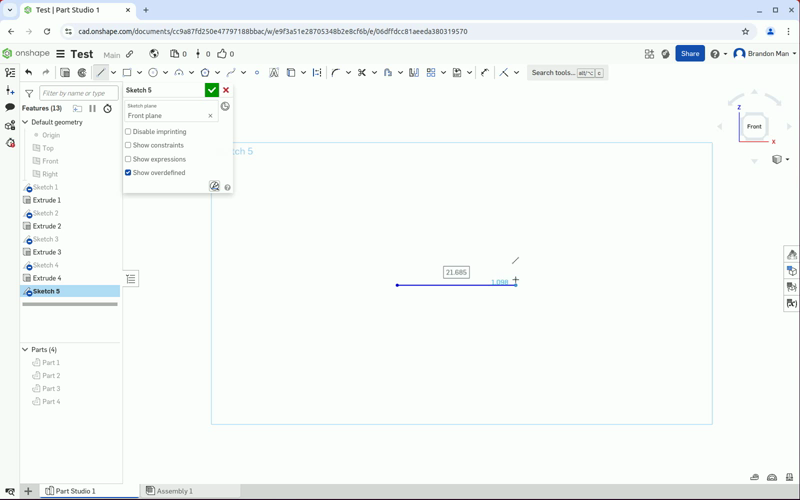
scroll(6)
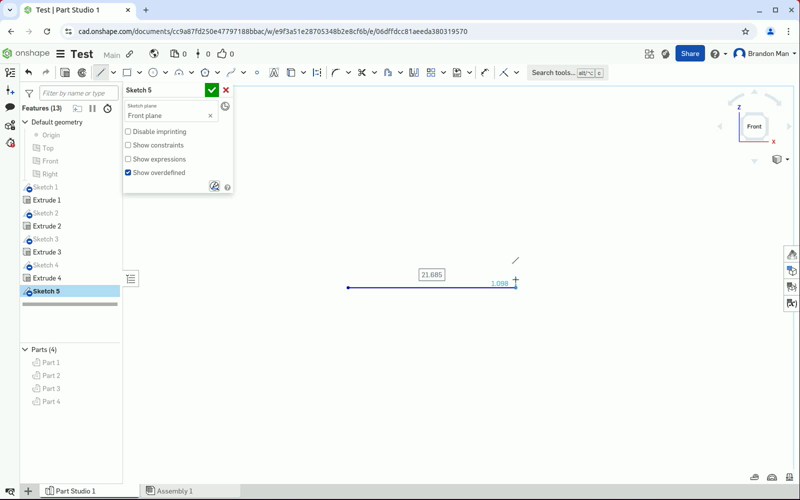
scroll(6)
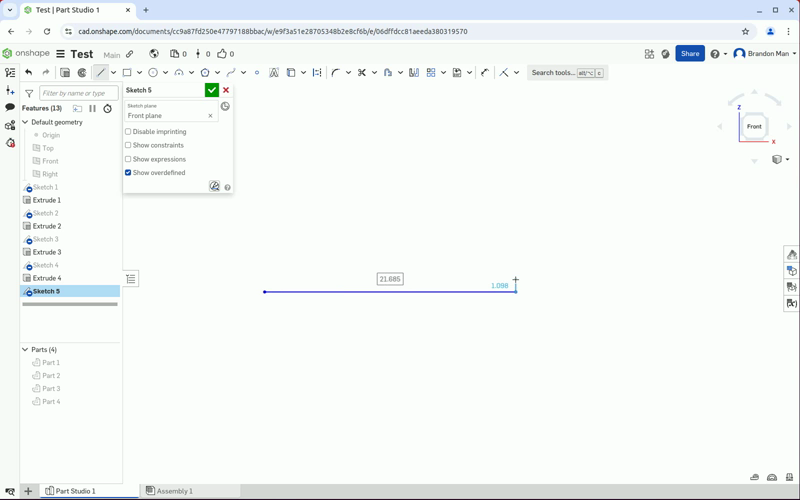
scroll(6)
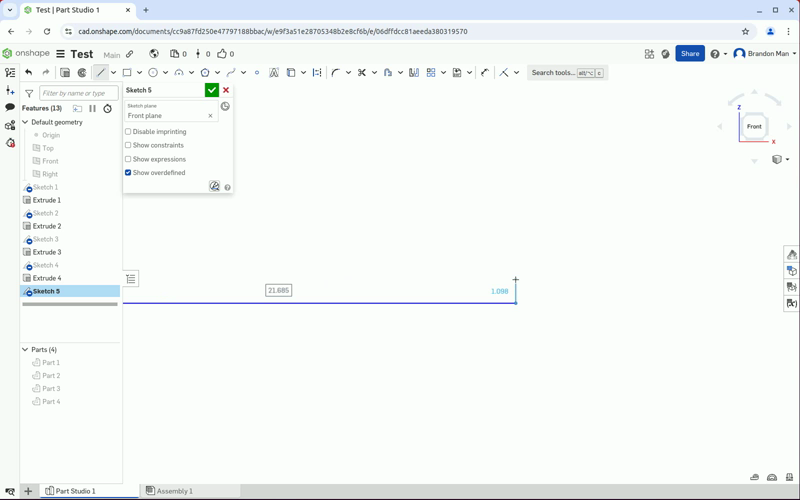
scroll(6)
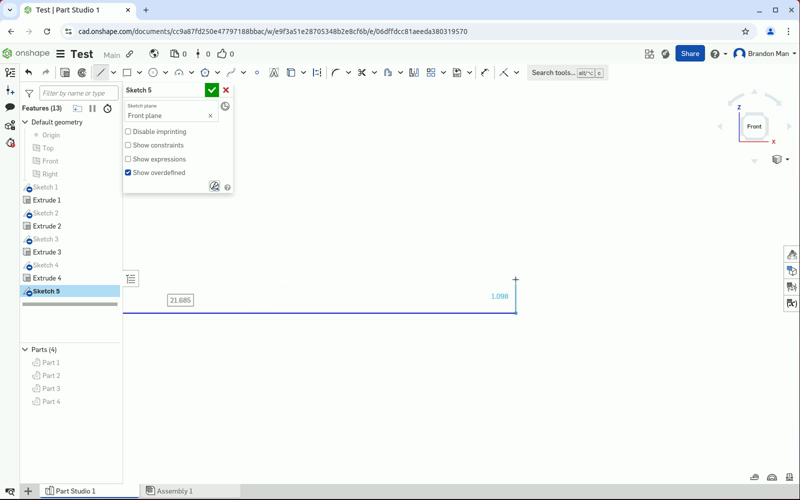
scroll(6)
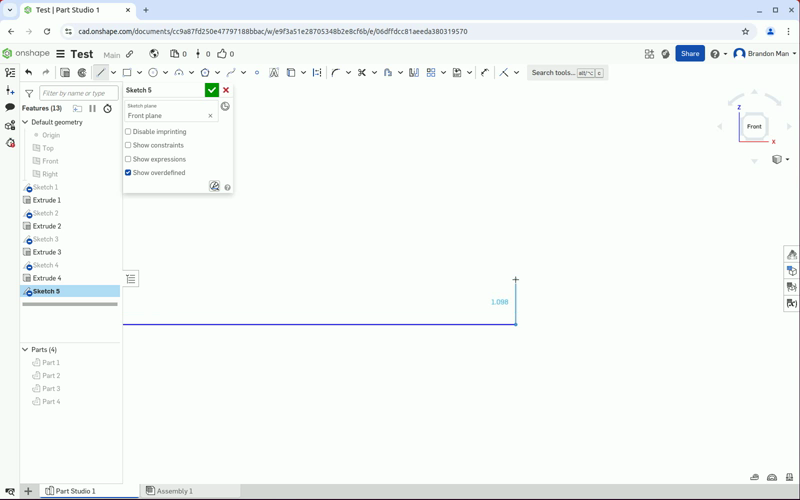
scroll(6)
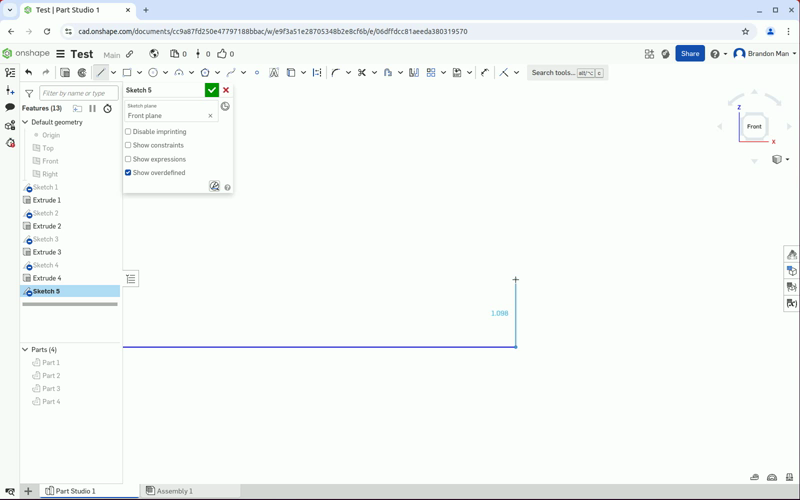
click(515, 279)
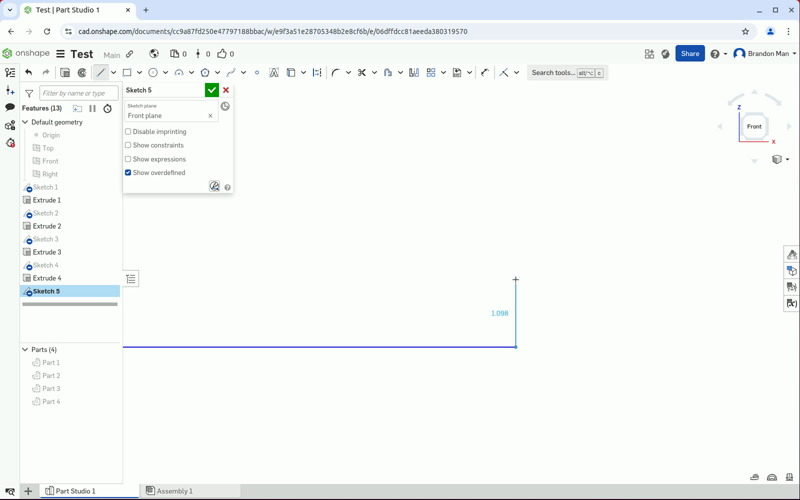
scroll(-6)
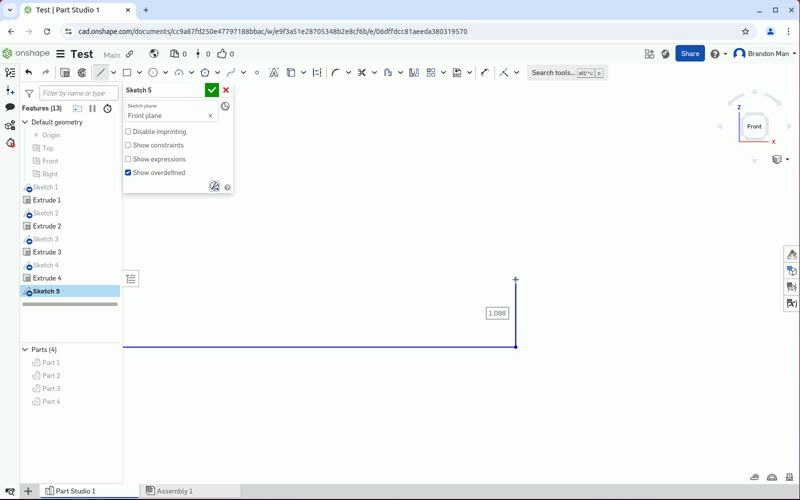
scroll(-6)
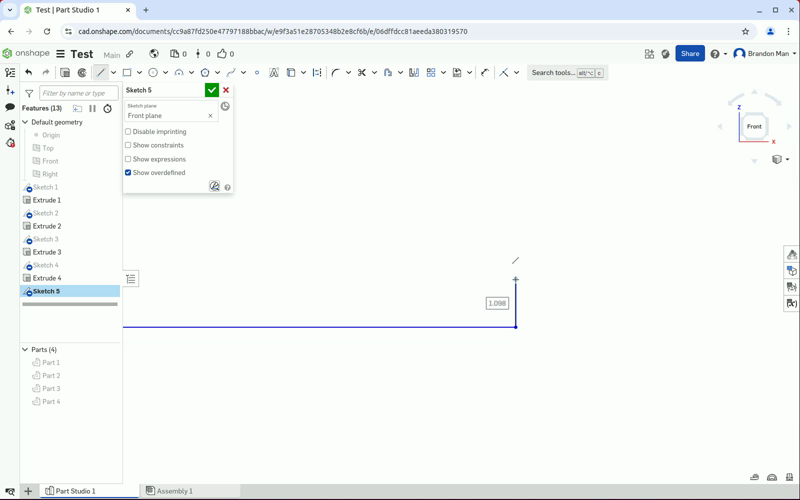
scroll(-6)
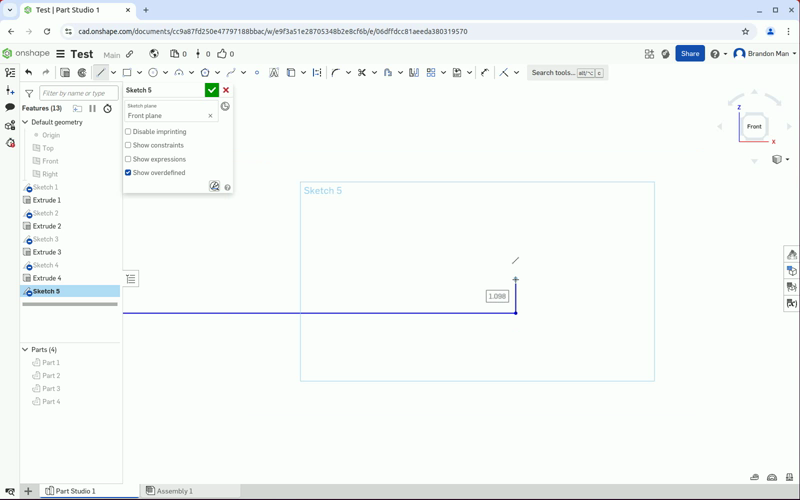
scroll(-6)
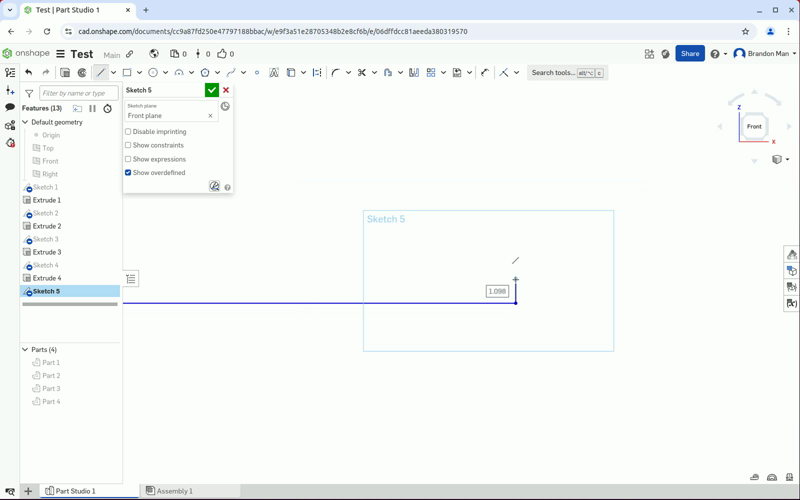
scroll(-6)
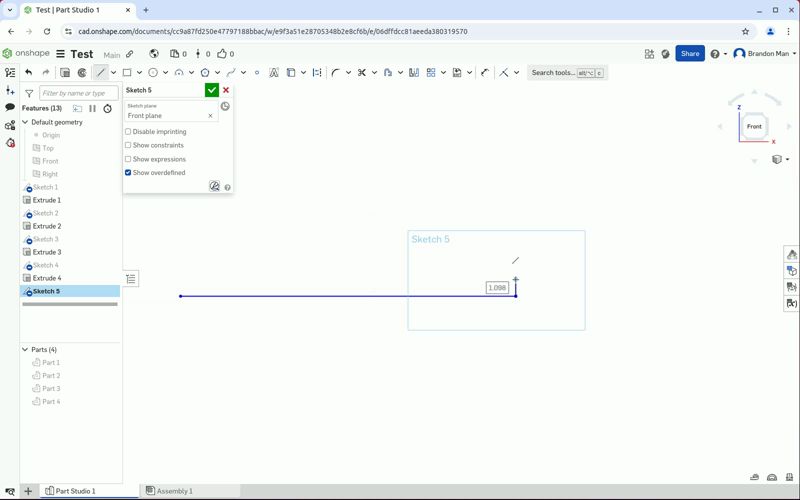
scroll(-6)
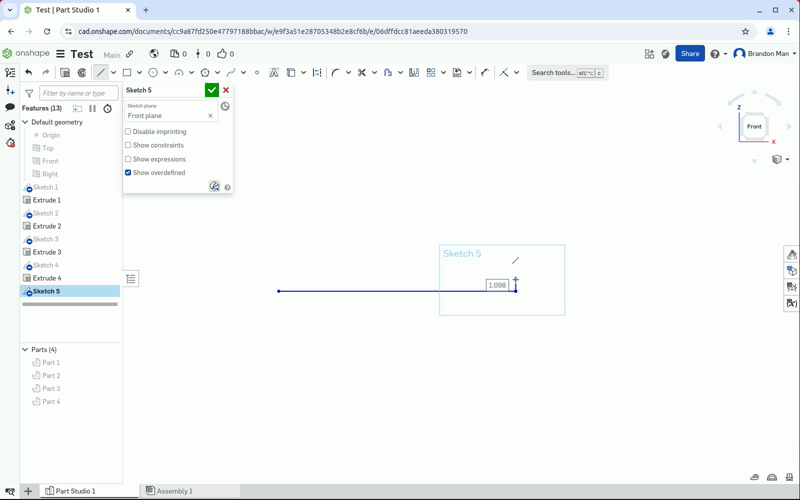
scroll(-6)
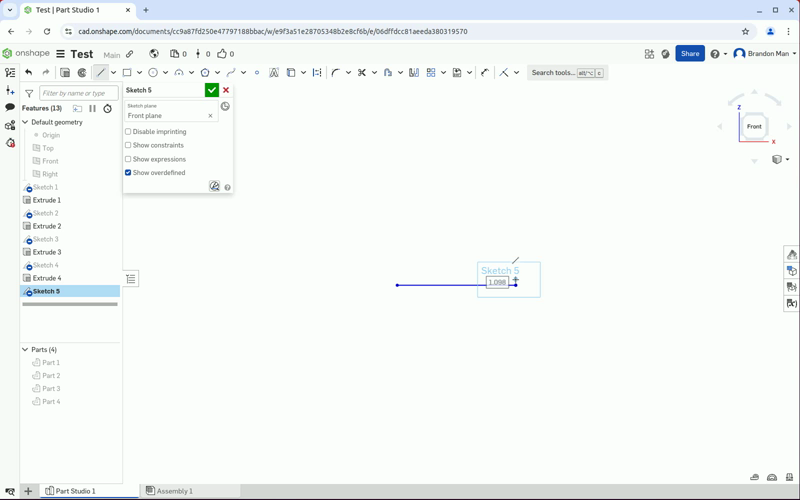
key_up(shift)
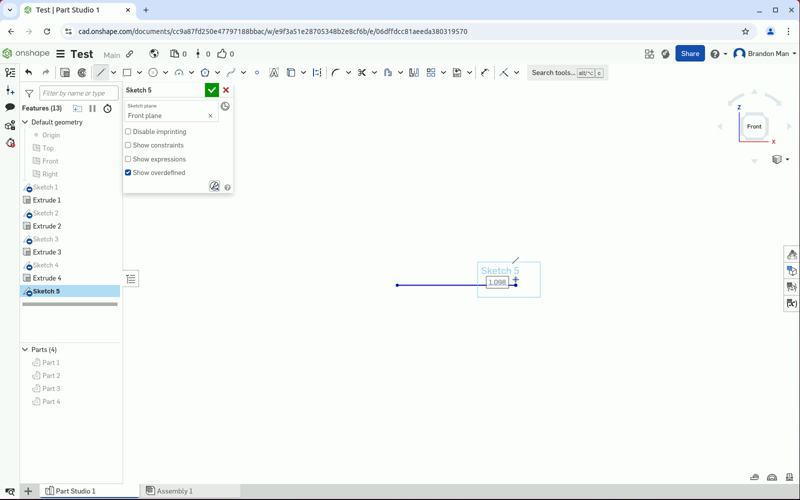
key_down(shift)
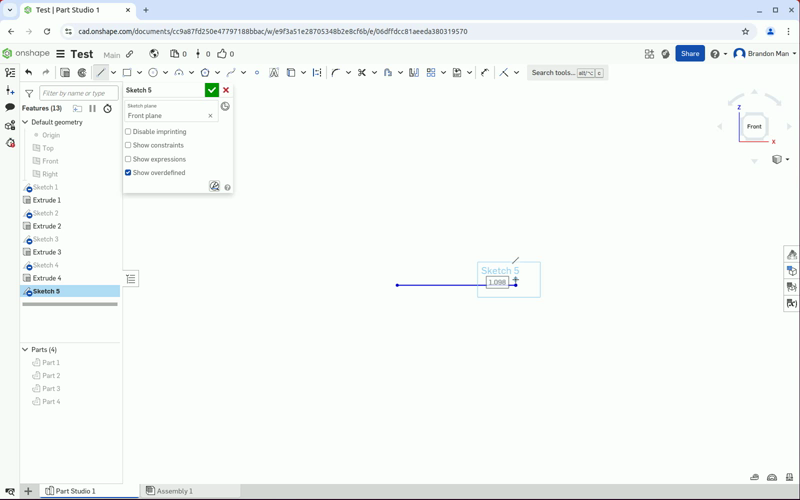
mouse_move(397, 279)
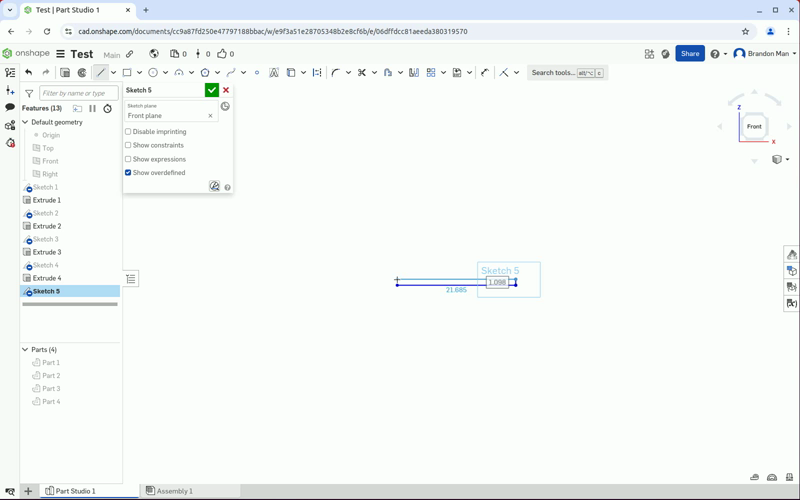
click(397, 279)
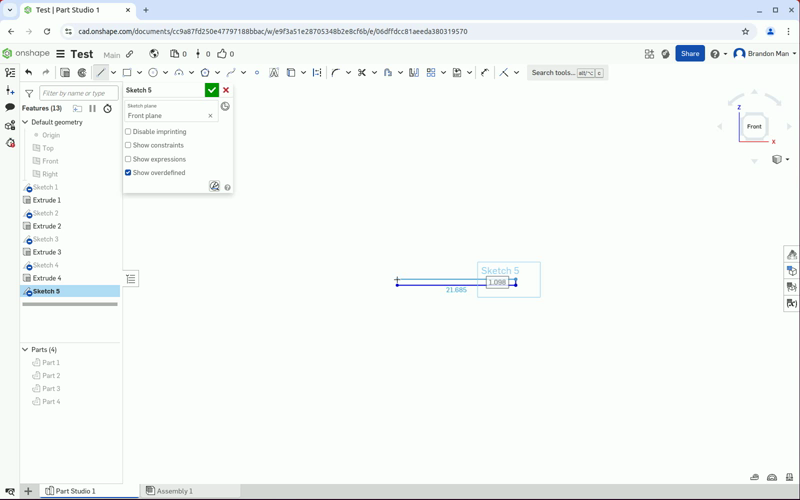
key_up(shift)
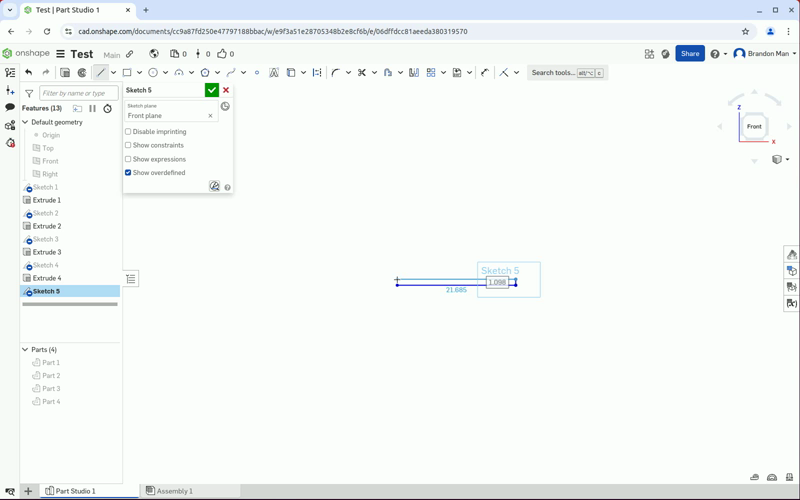
mouse_move(427, 279)
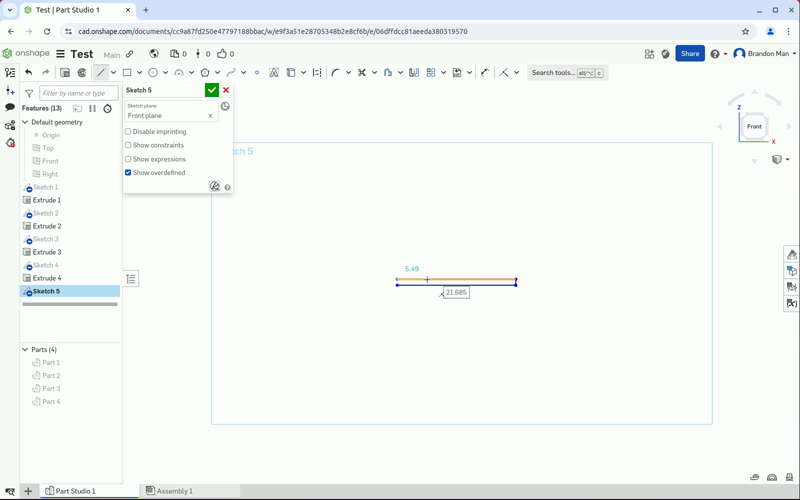
key_down(shift)
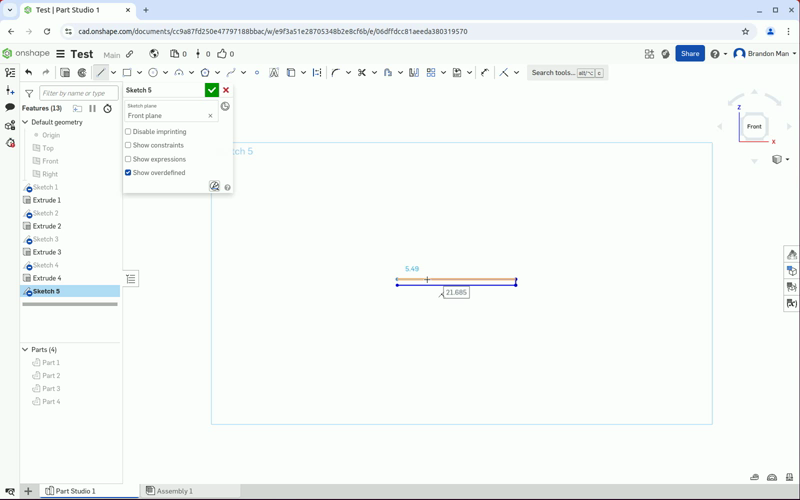
mouse_move(397, 285)
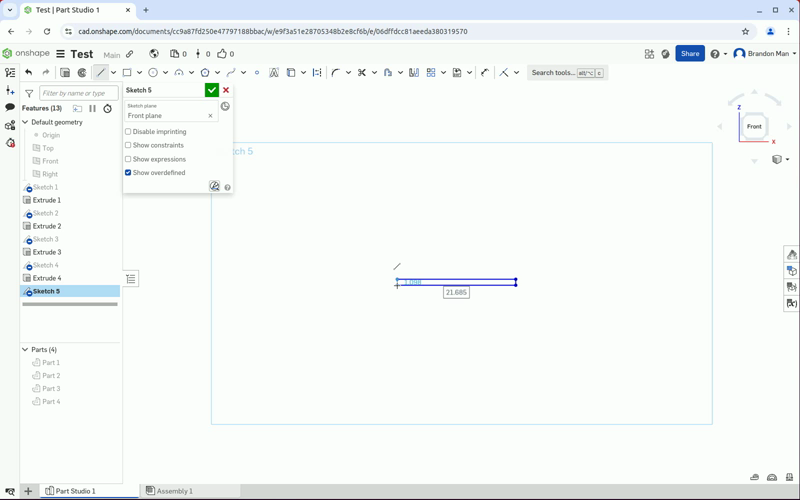
scroll(6)
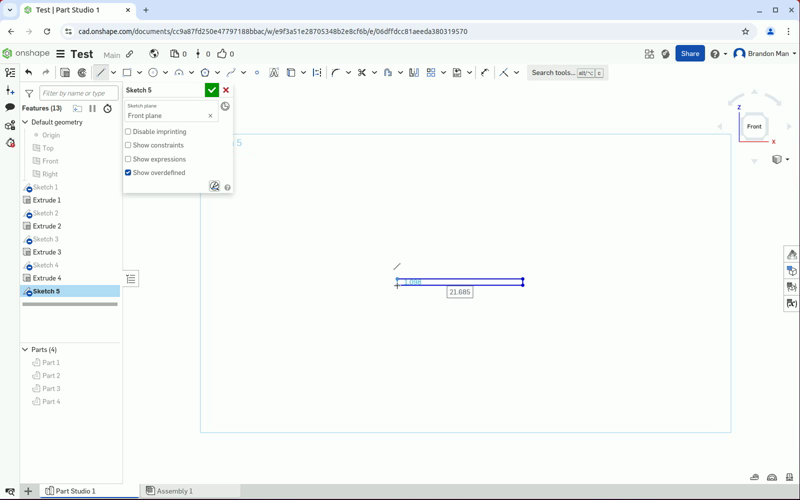
scroll(6)
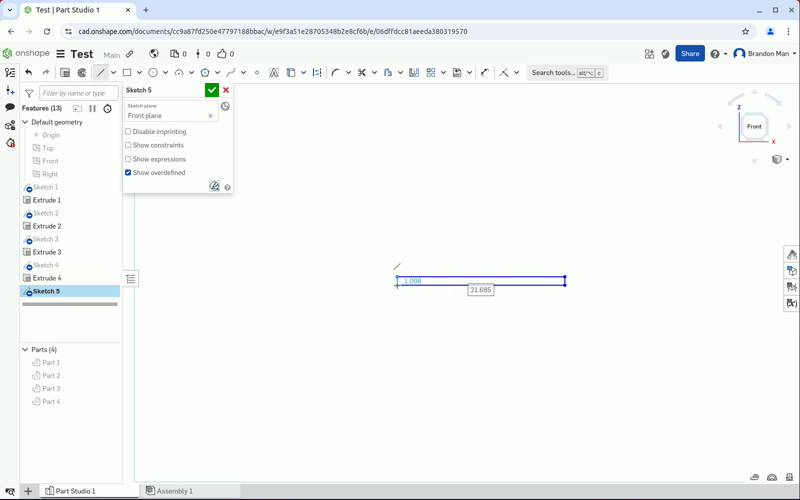
scroll(6)
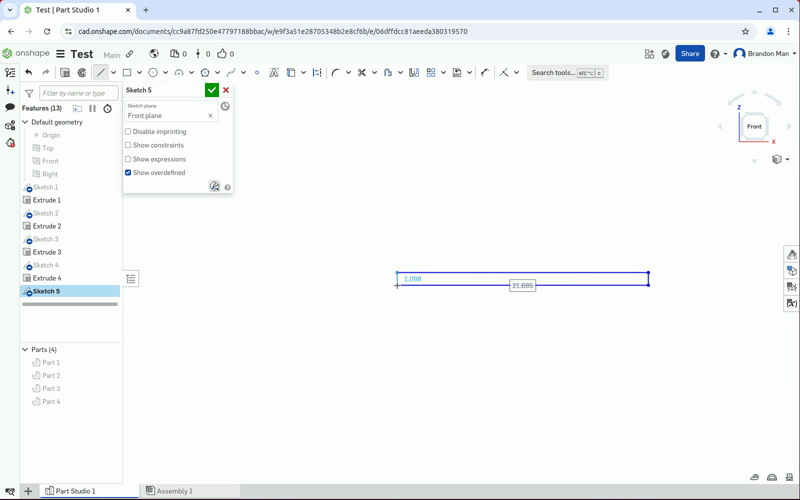
scroll(6)
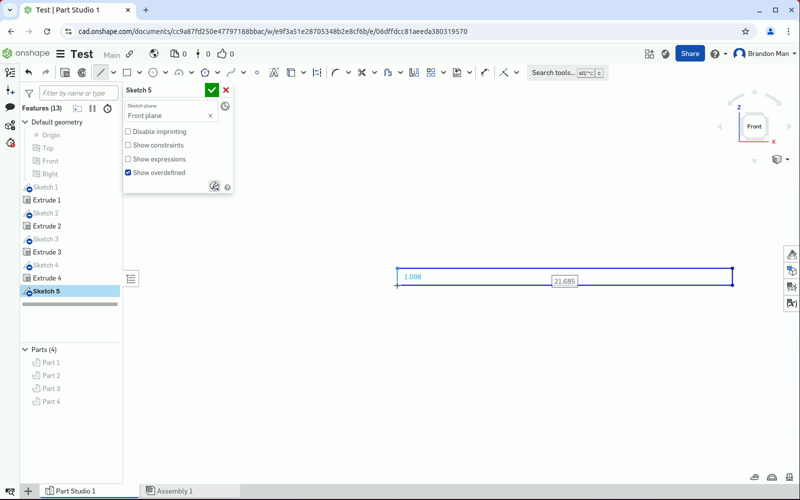
scroll(6)
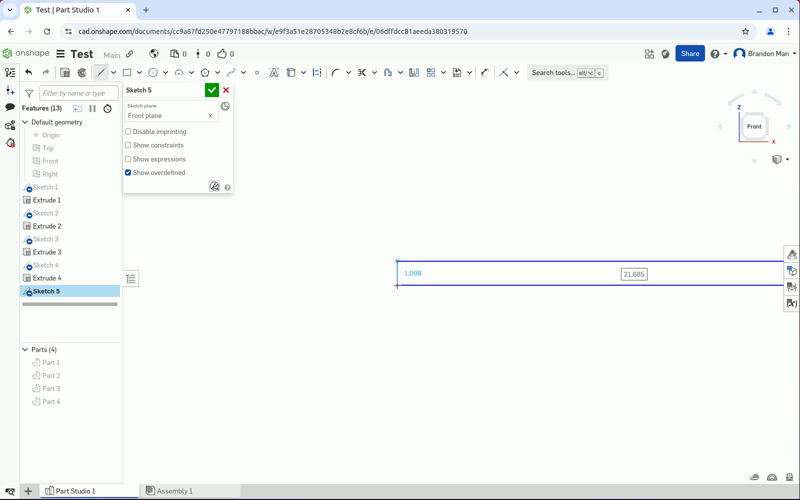
scroll(6)
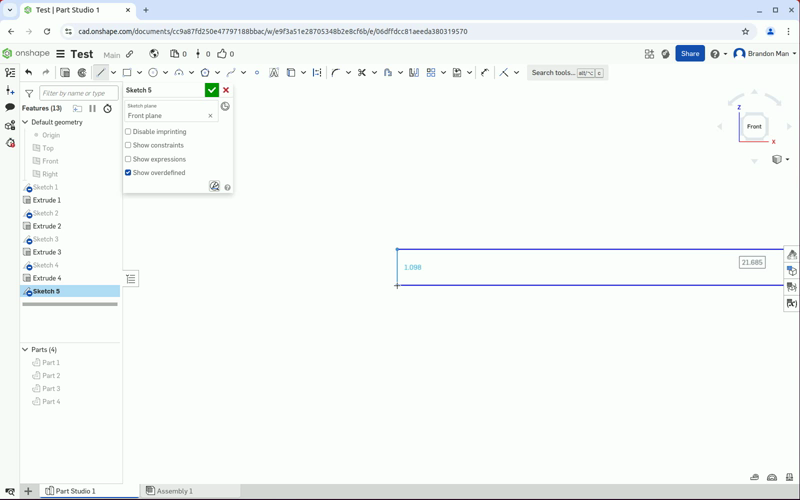
scroll(6)
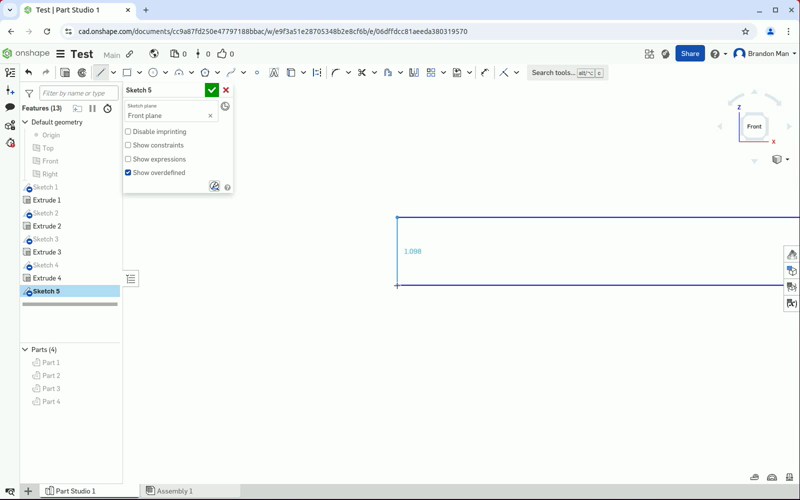
key_up(shift)
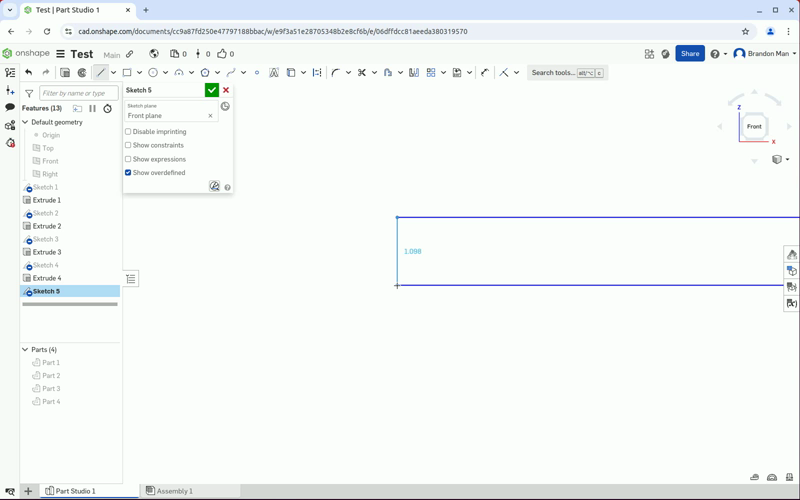
click(397, 285)
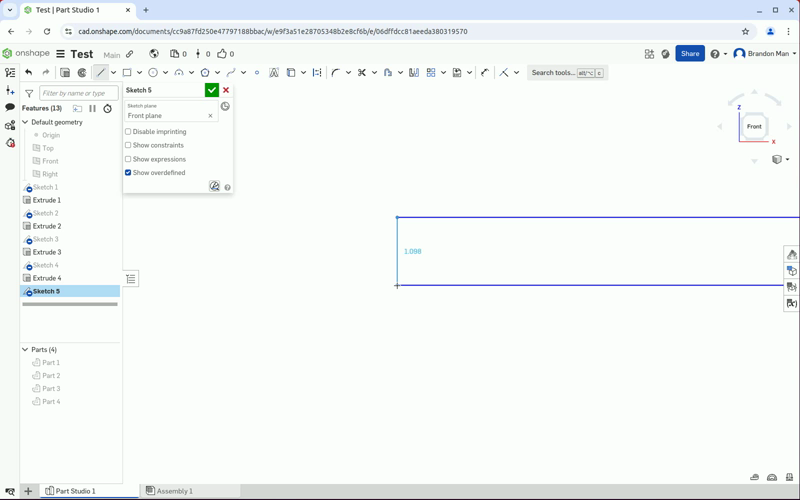
scroll(-6)
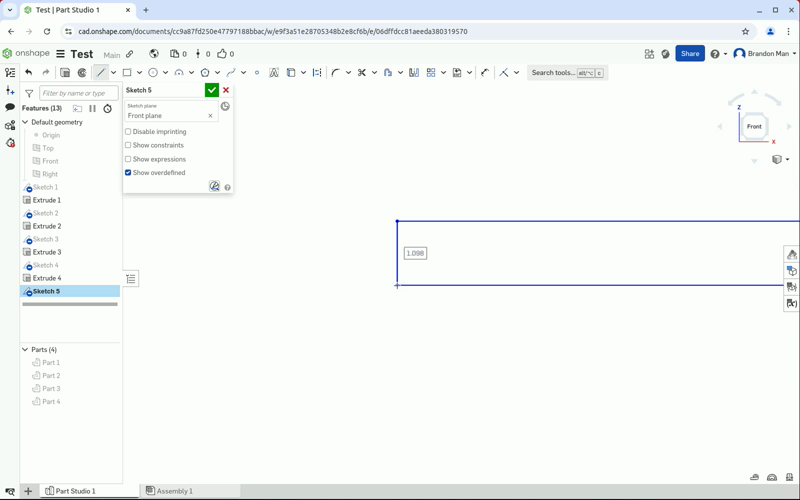
scroll(-6)
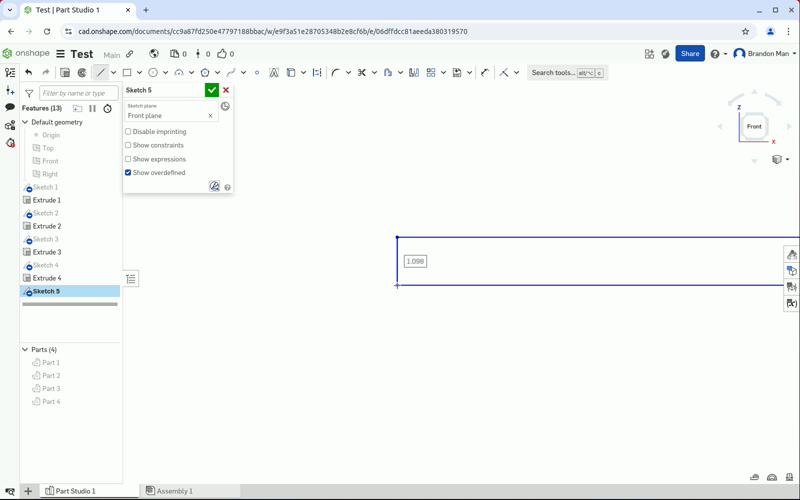
scroll(-6)
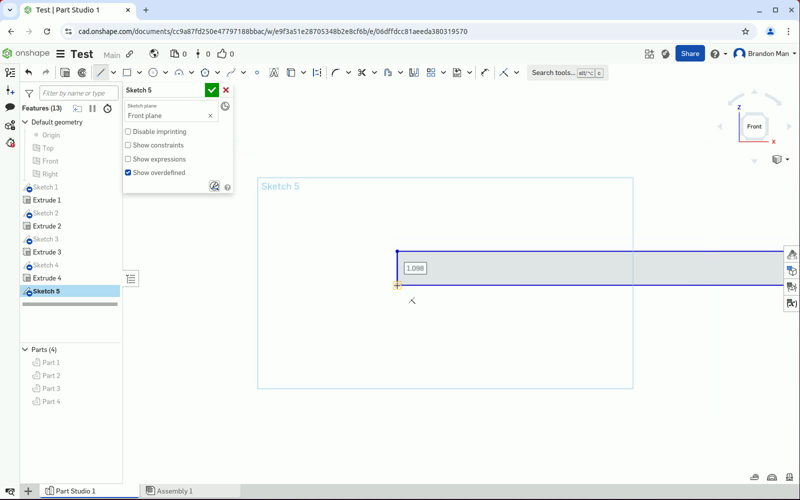
scroll(-6)
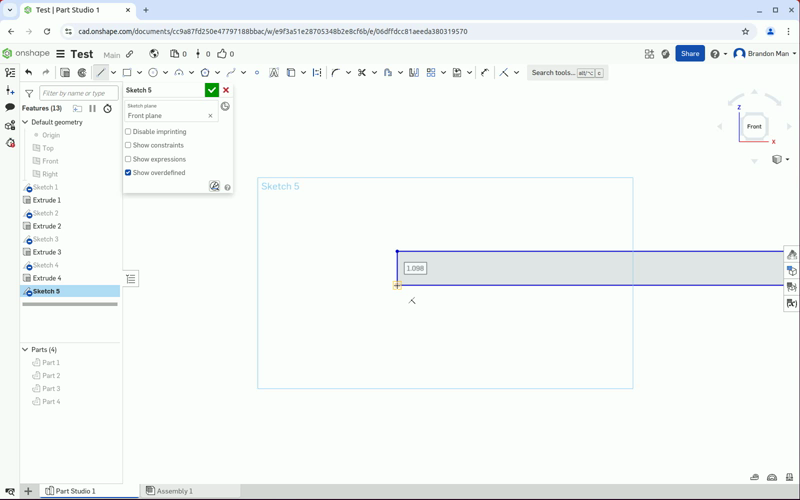
scroll(-6)
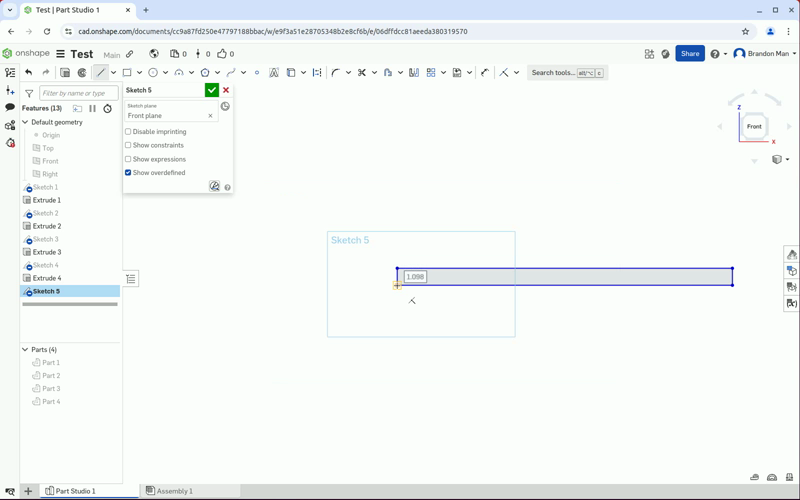
scroll(-6)
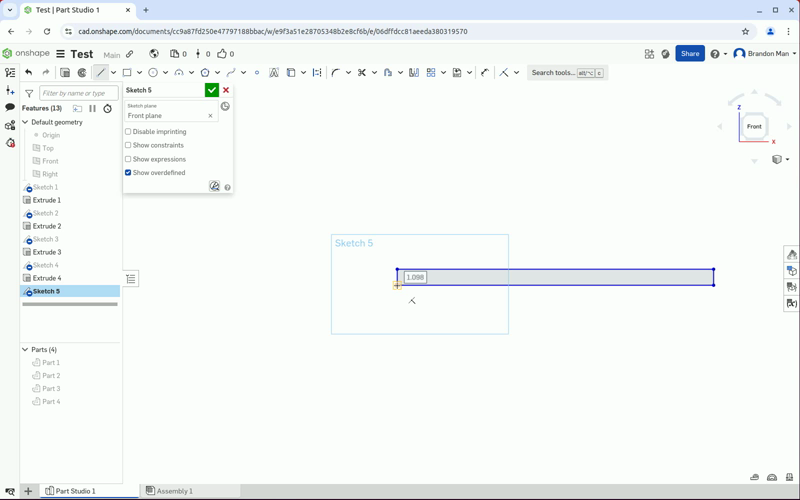
scroll(-6)
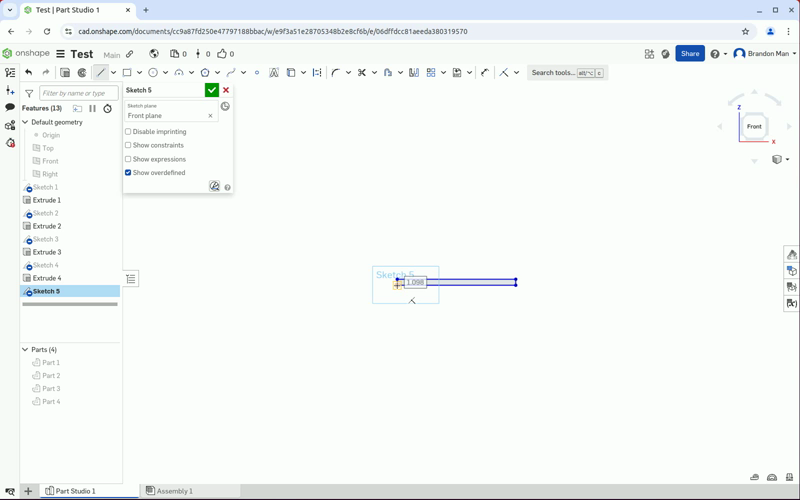
key(esc)
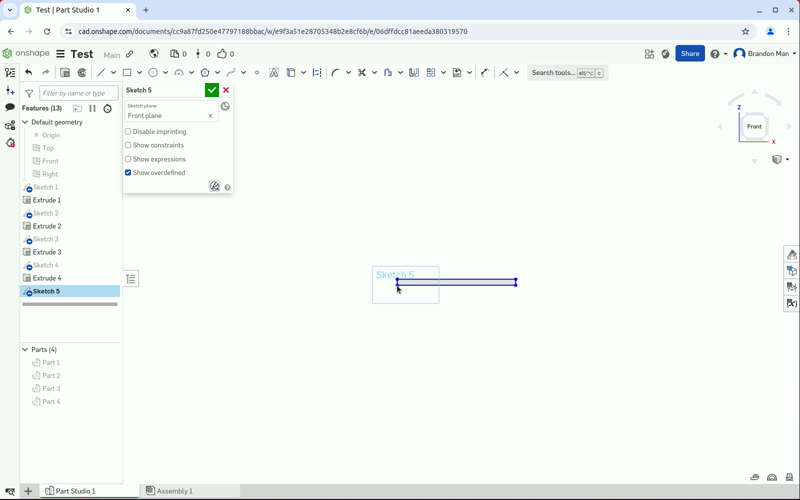
mouse_move(441, 283)
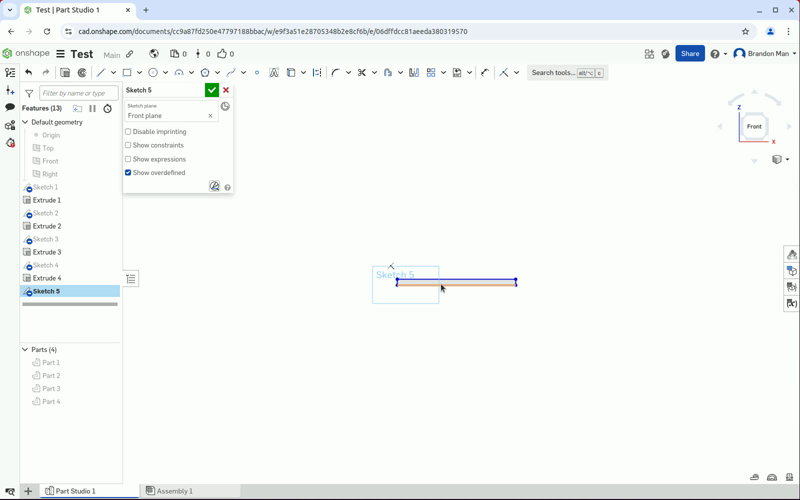
scroll(6)
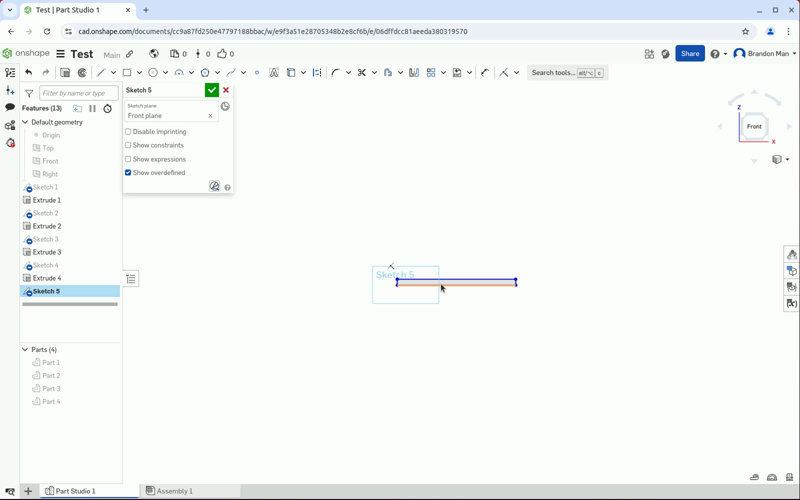
scroll(6)
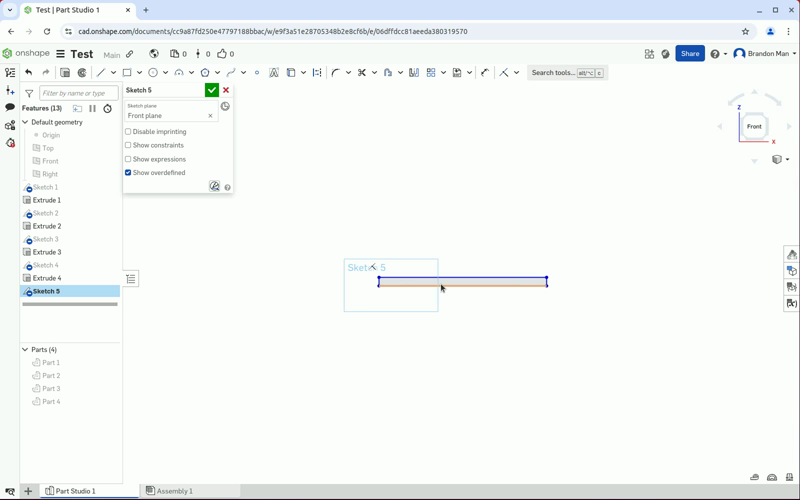
scroll(6)
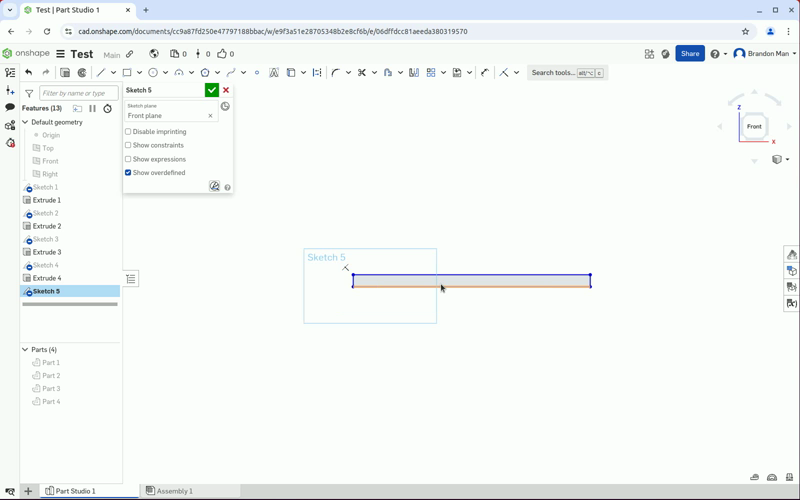
scroll(6)
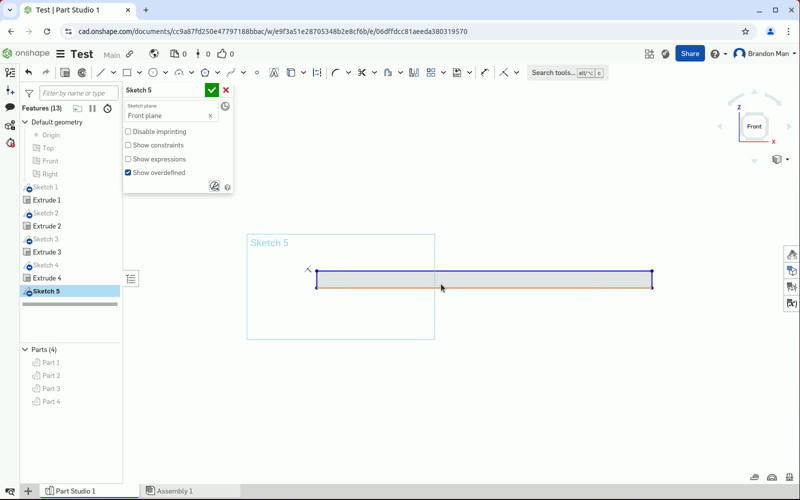
scroll(6)
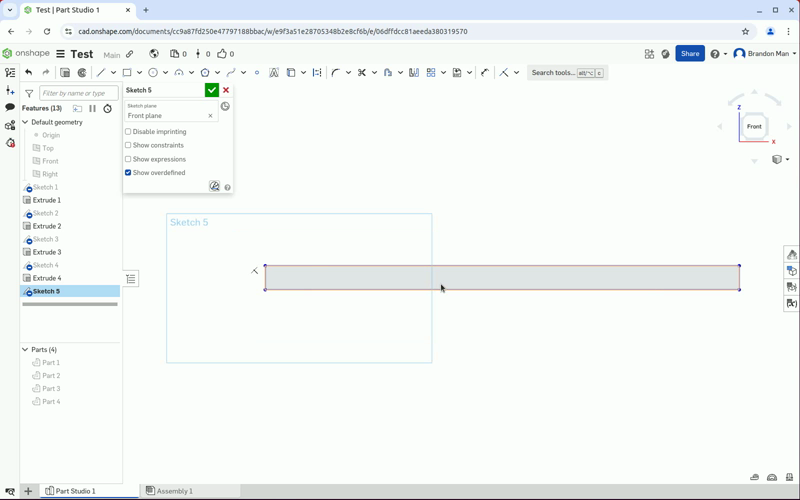
scroll(6)
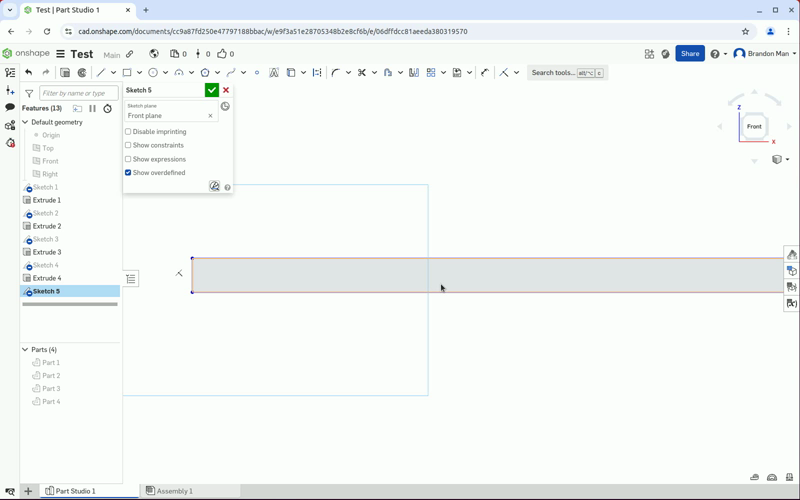
scroll(6)
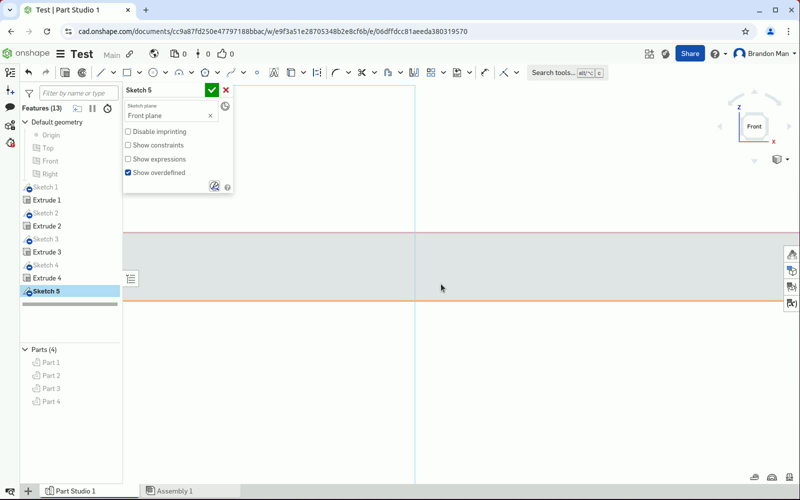
click(441, 283)
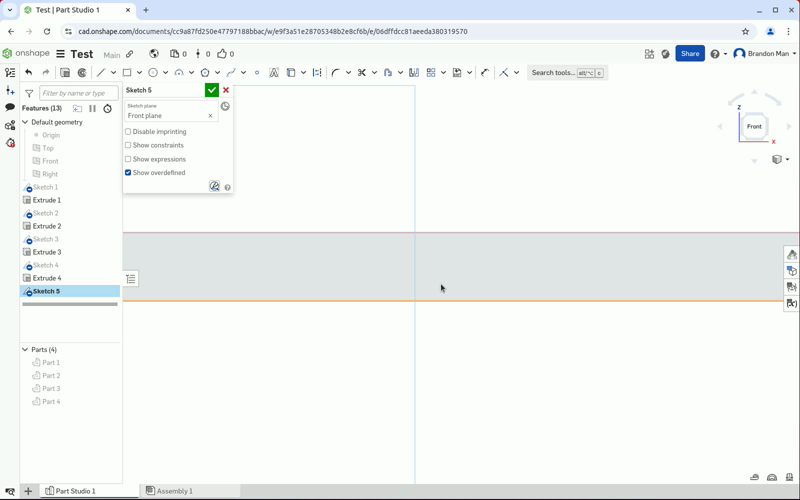
scroll(-6)
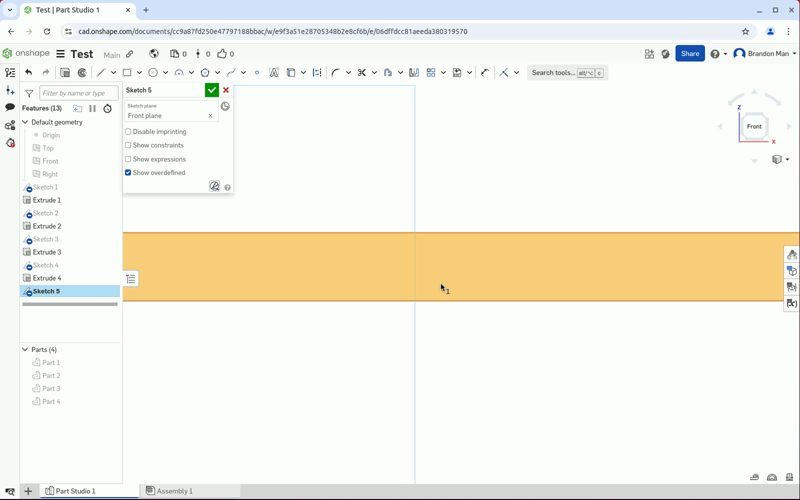
scroll(-6)
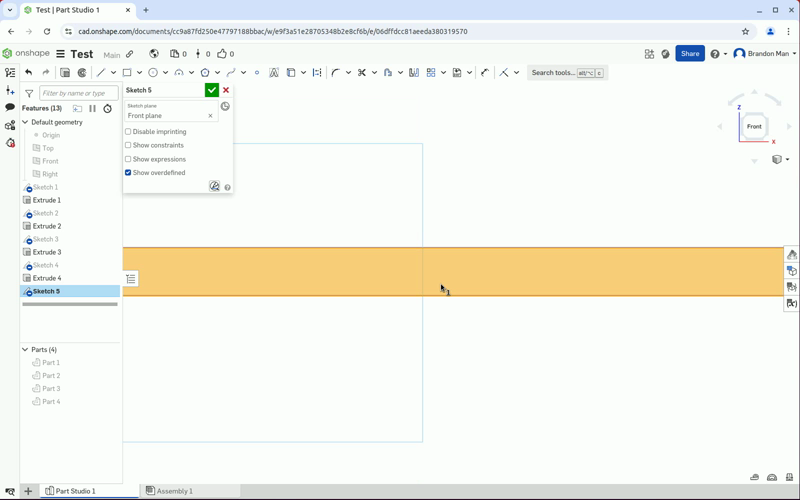
scroll(-6)
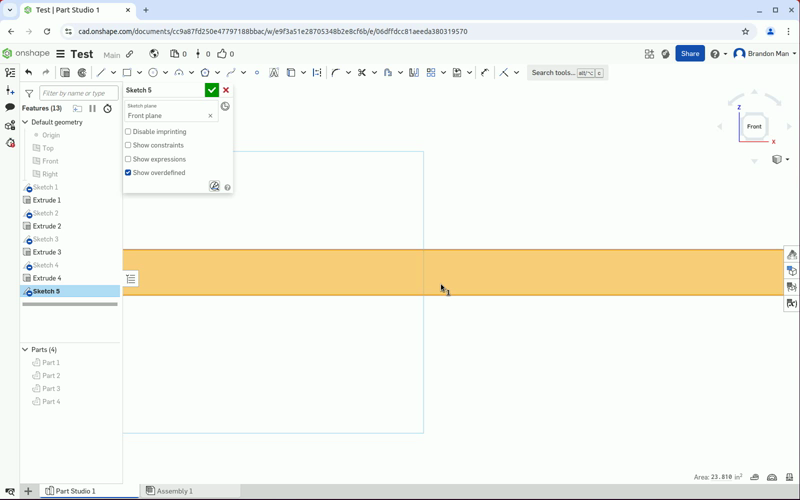
scroll(-6)
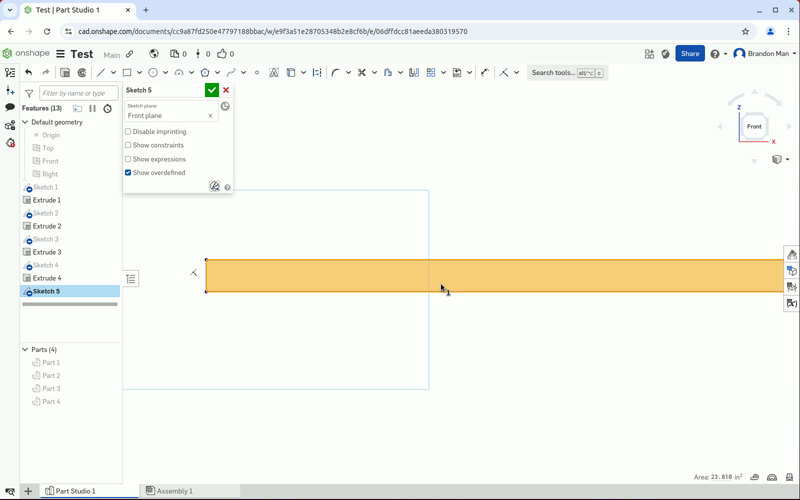
scroll(-6)
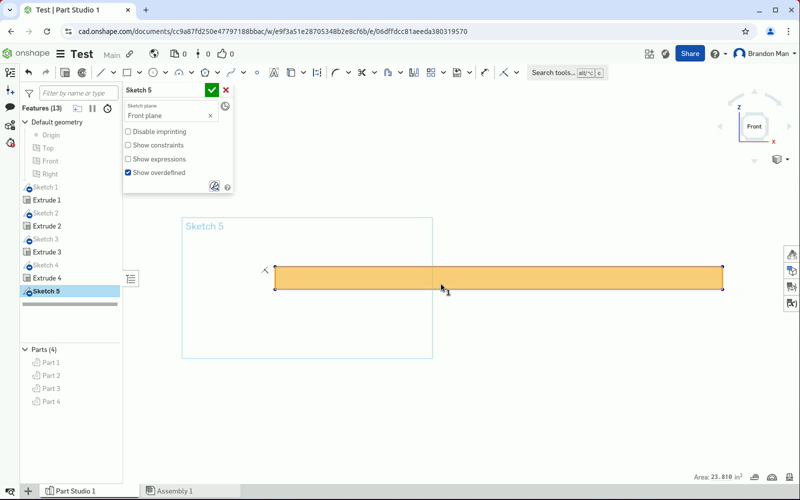
scroll(-6)
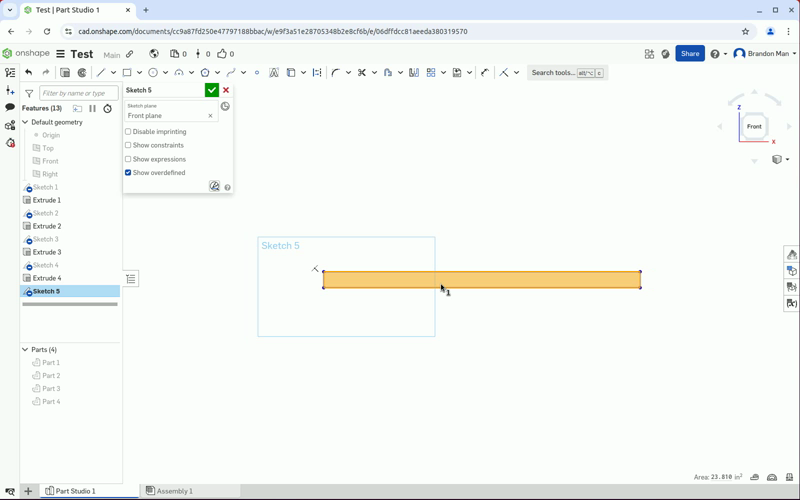
scroll(-6)
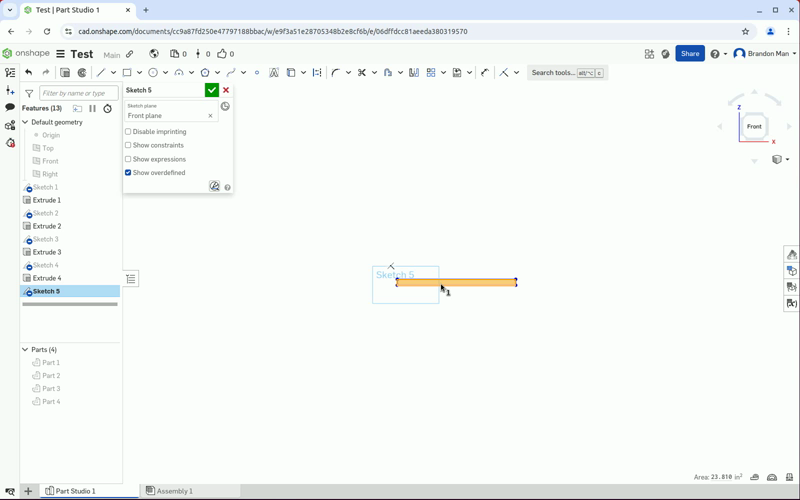
mouse_move(73, 352)
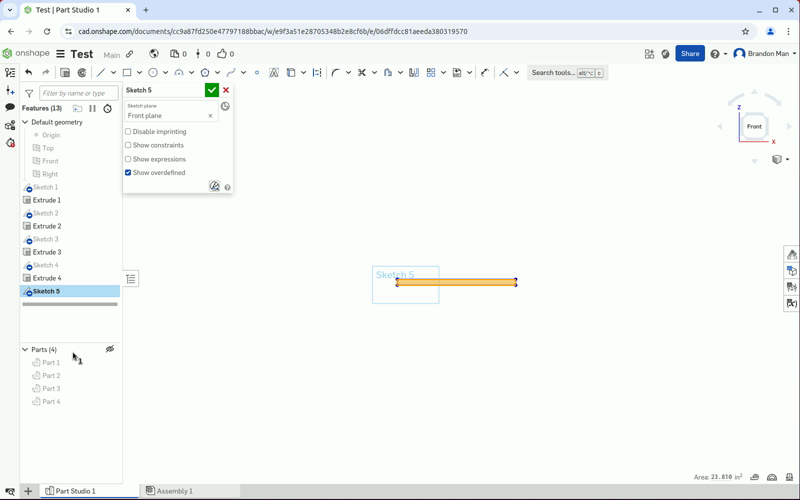
key(shift+y)
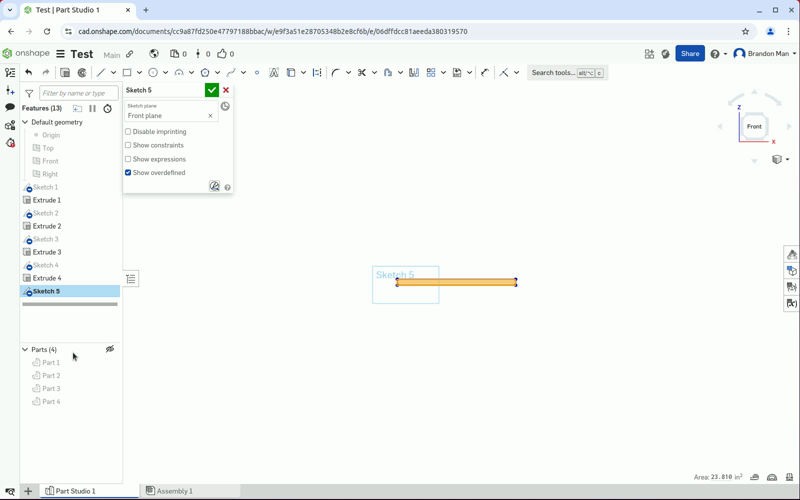
key(shift+e)
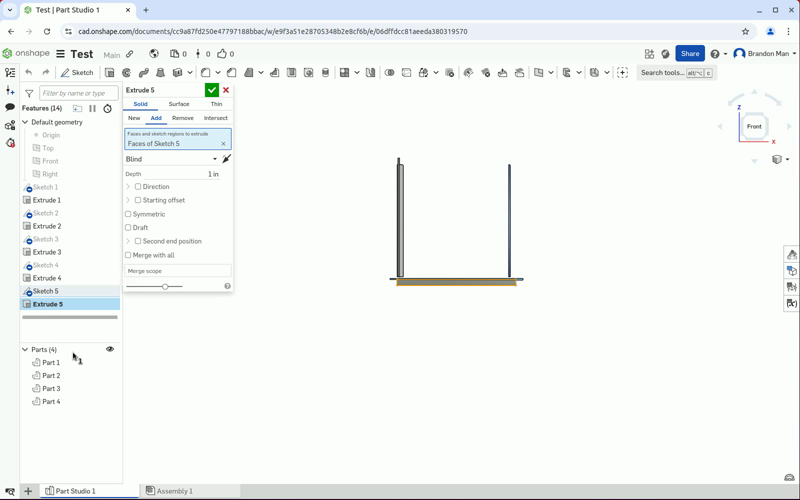
mouse_move(143, 106)
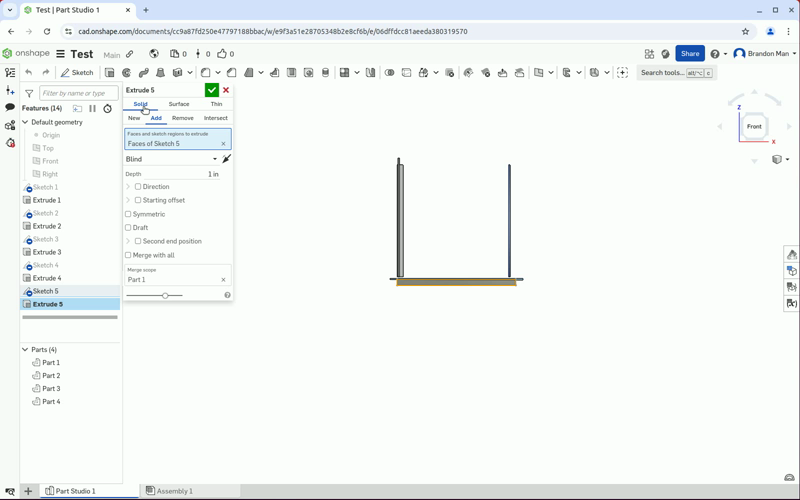
click(143, 106)
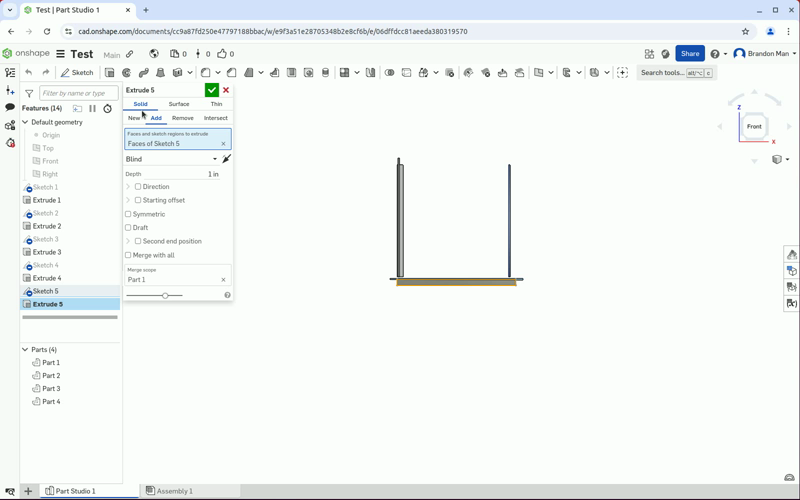
mouse_move(137, 120)
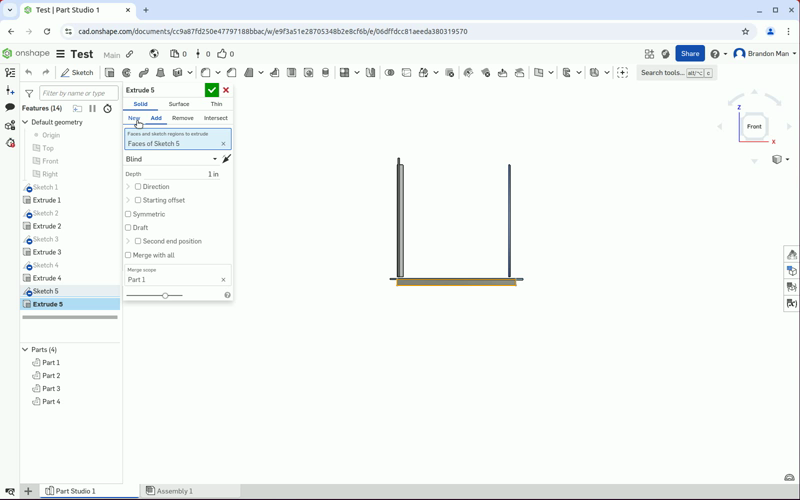
click(137, 120)
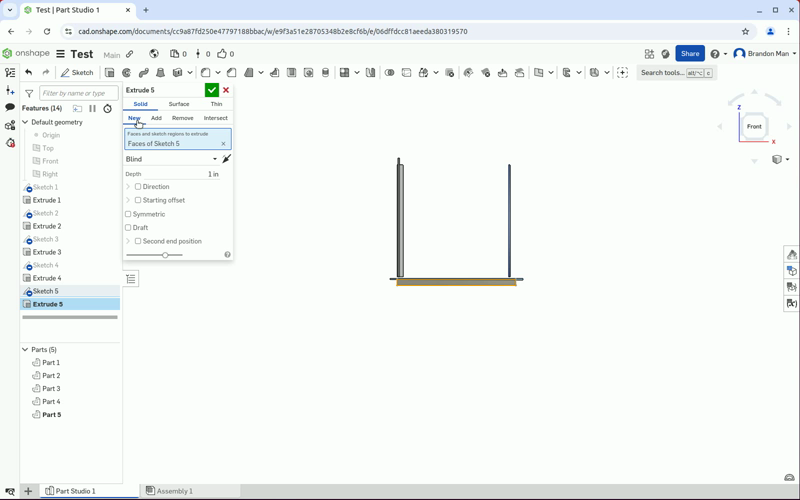
key(tab, 4)
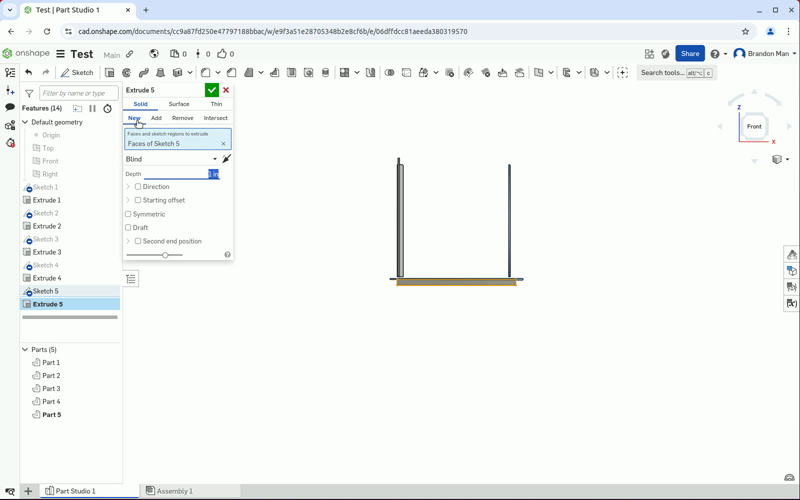
text(0.241)
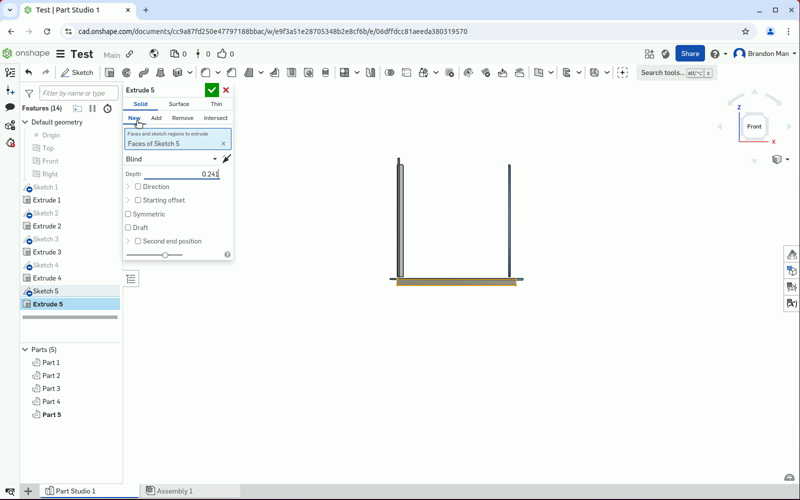
key(enter)
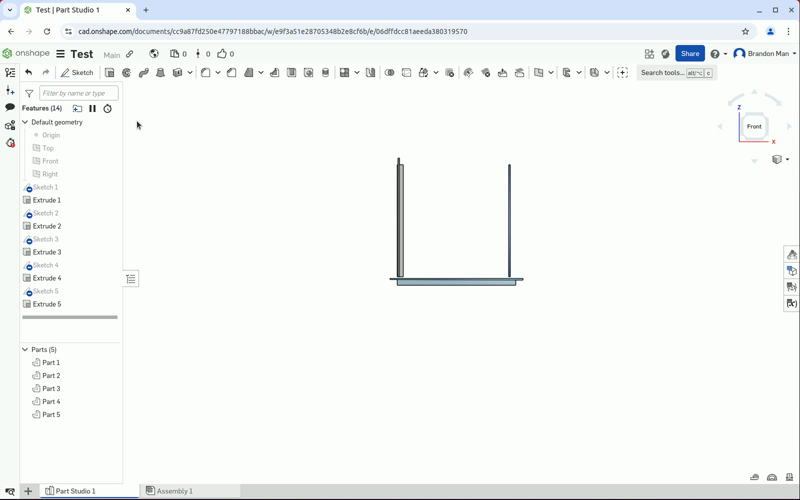
key(shift+h)
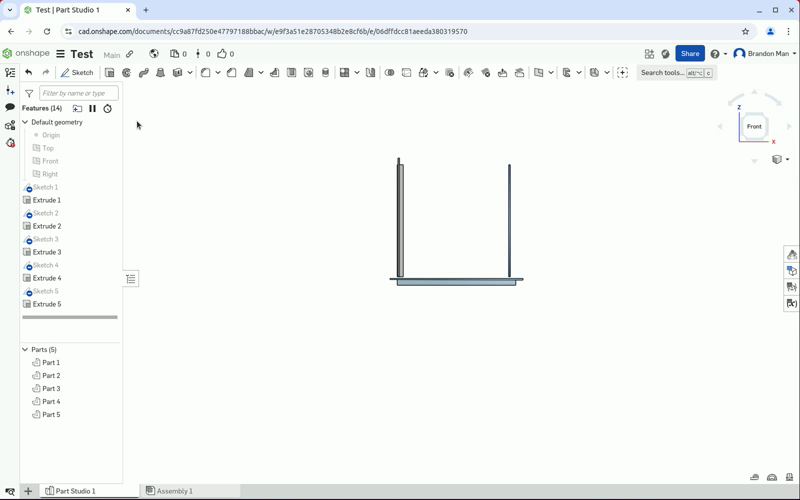
key(shift+h)
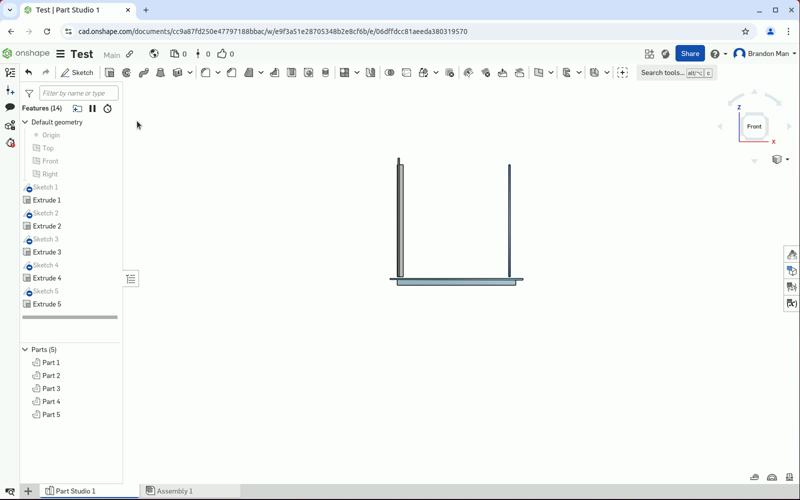
mouse_move(73, 189)
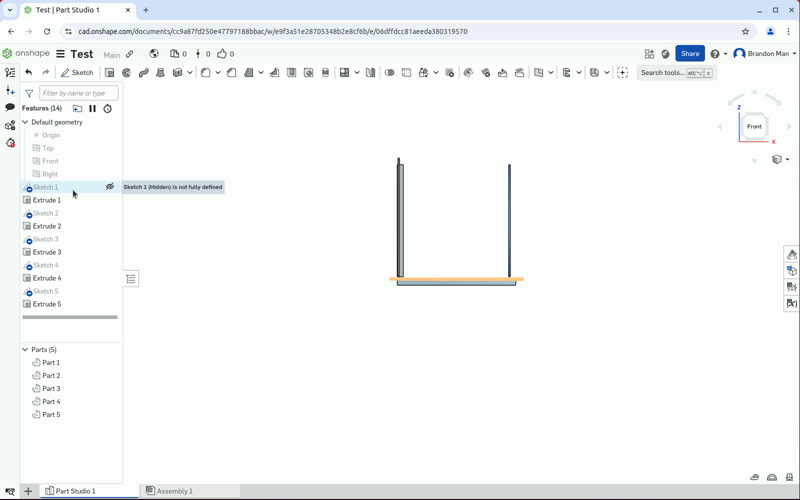
click(73, 189)
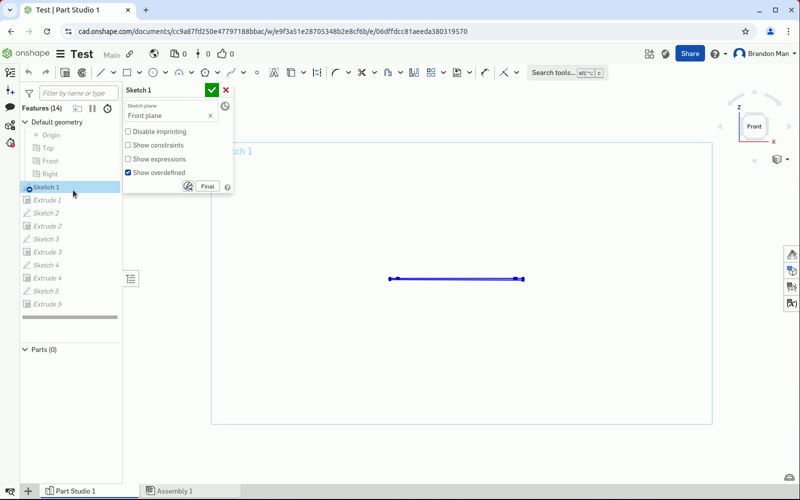
mouse_move(229, 92)
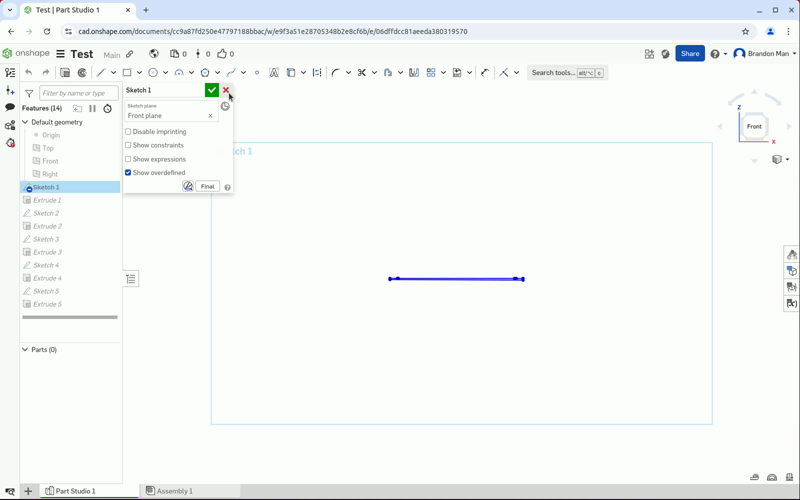
click(229, 92)
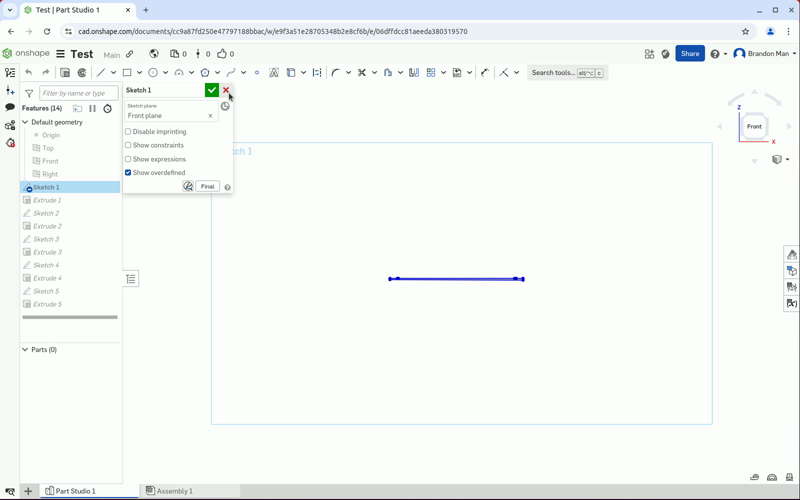
key(shift+s)
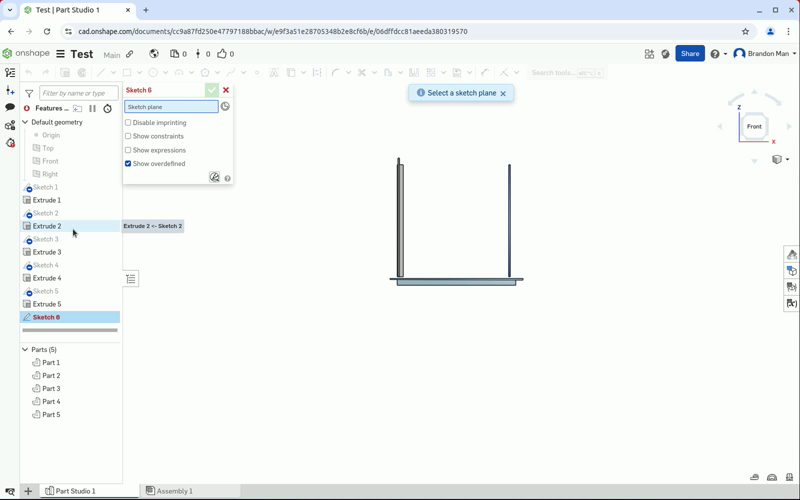
scroll(3)
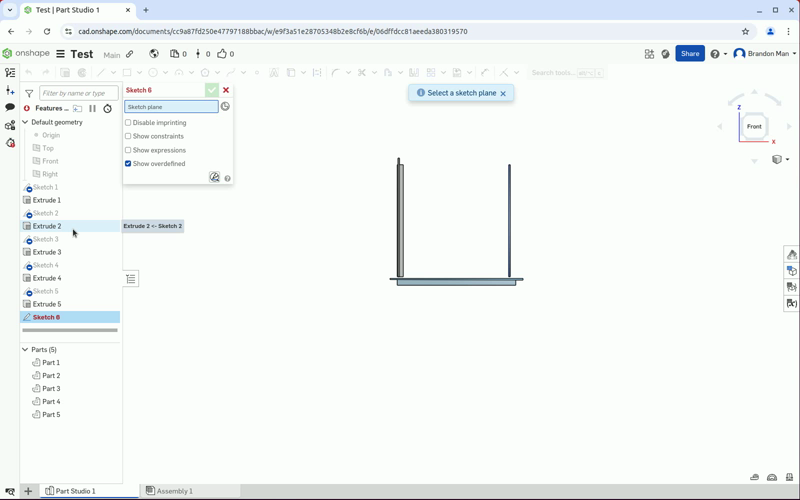
mouse_move(73, 163)
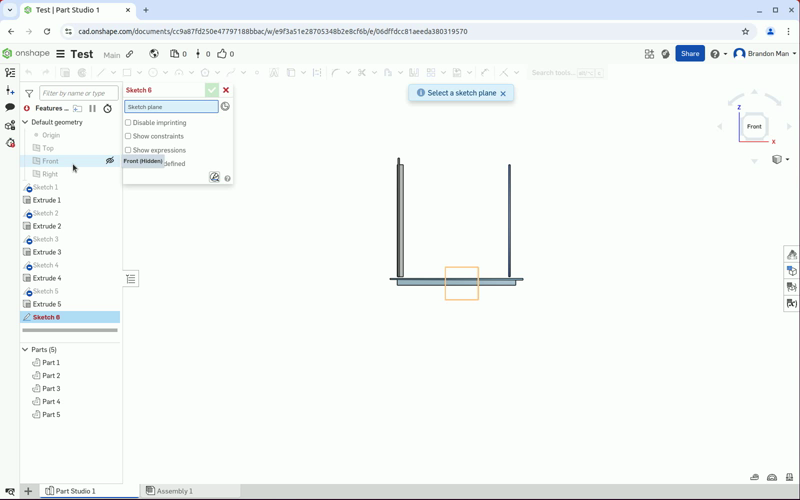
click(73, 163)
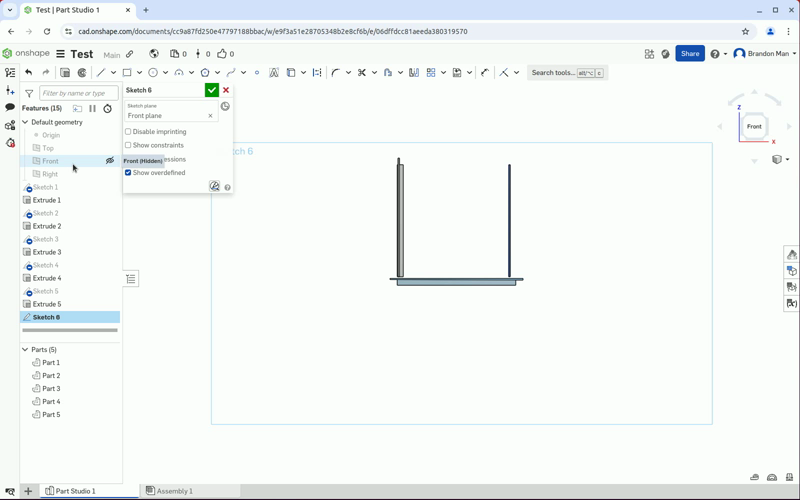
mouse_move(73, 352)
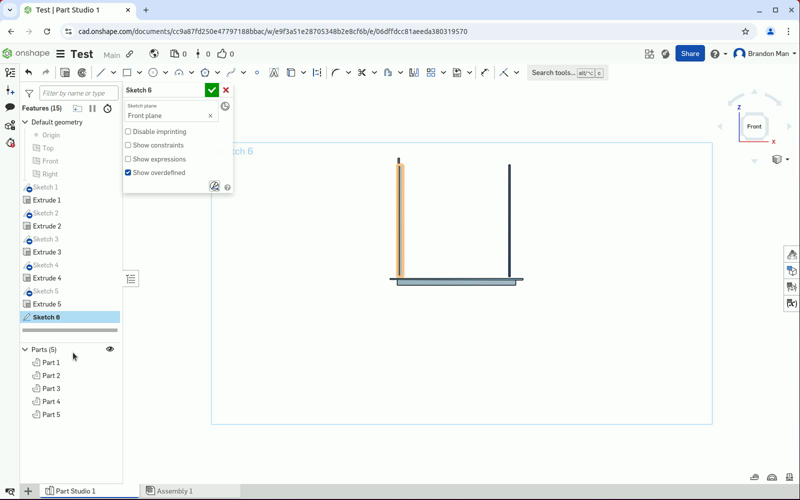
key(y)
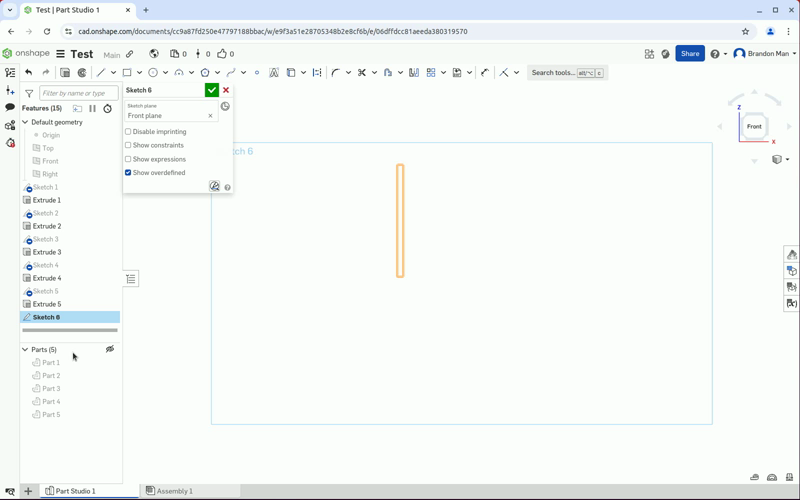
key(l)
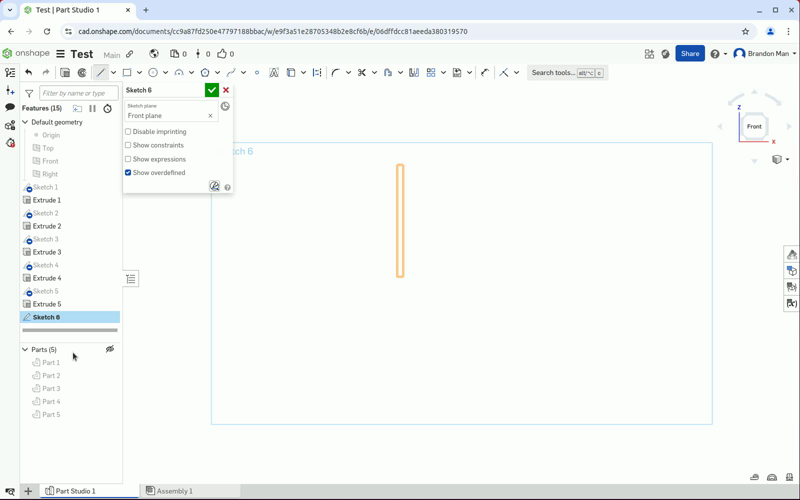
key_down(shift)
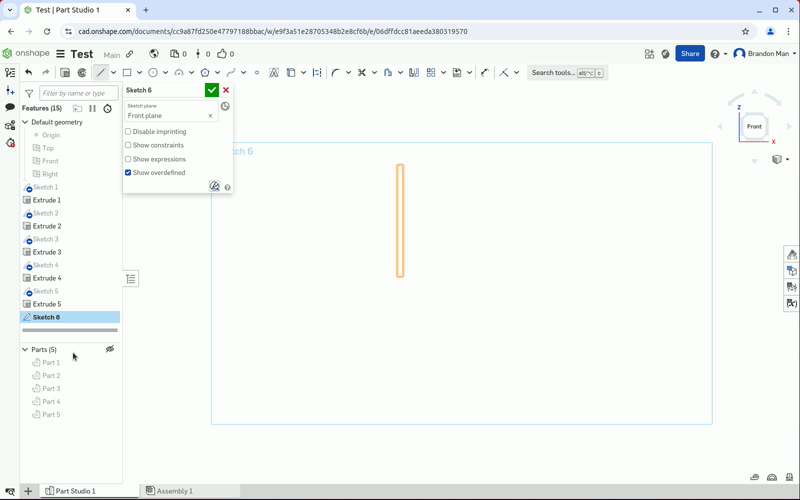
mouse_move(511, 276)
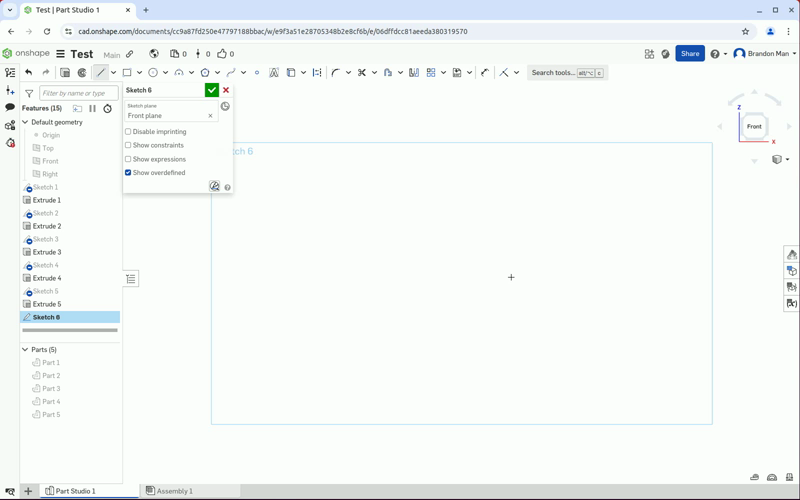
click(511, 276)
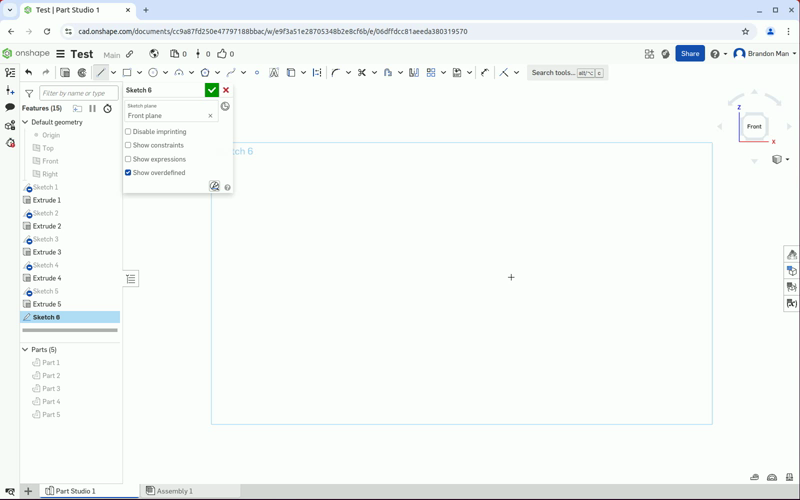
key_up(shift)
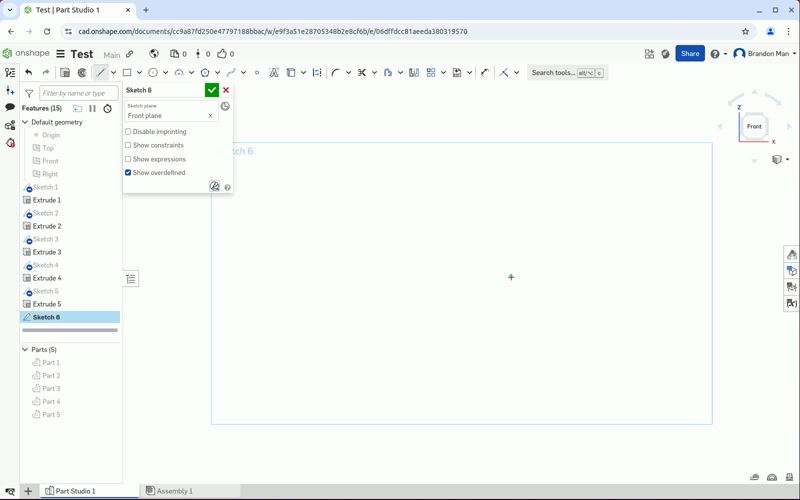
key_down(shift)
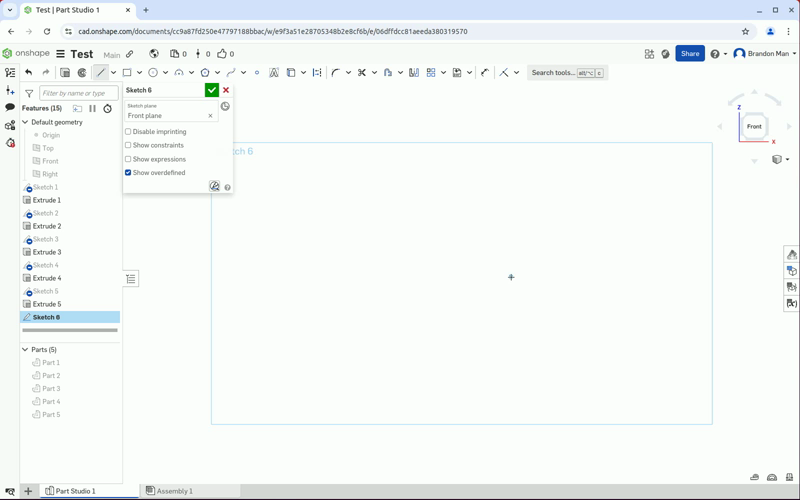
mouse_move(541, 276)
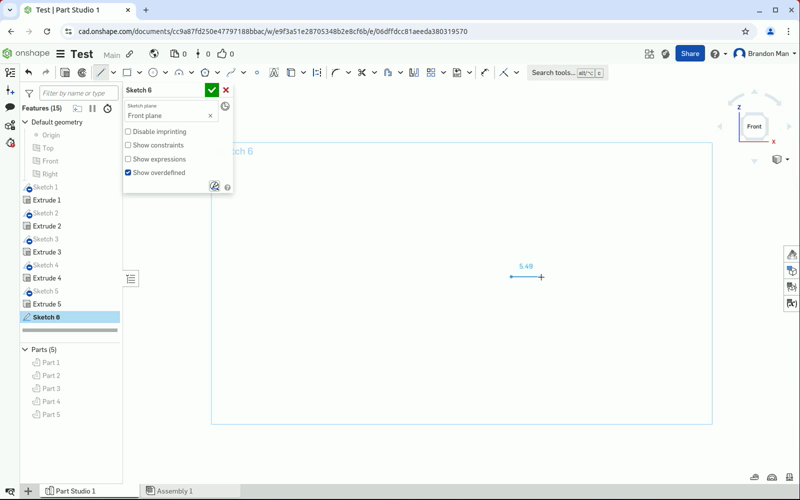
mouse_move(517, 276)
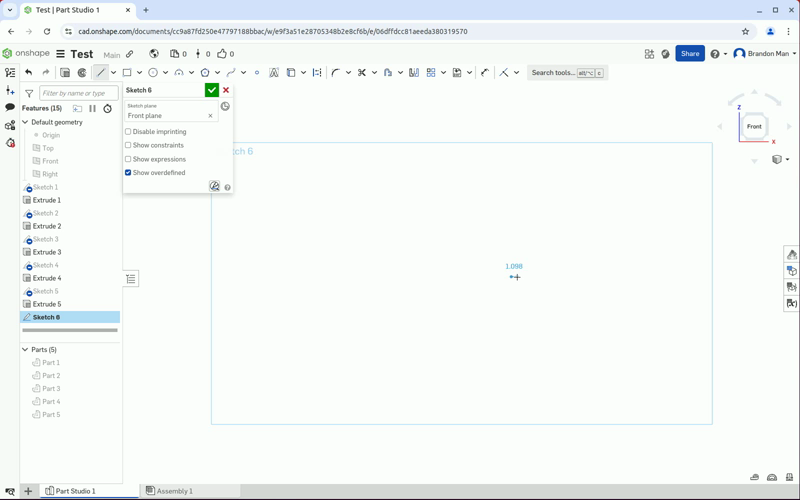
scroll(6)
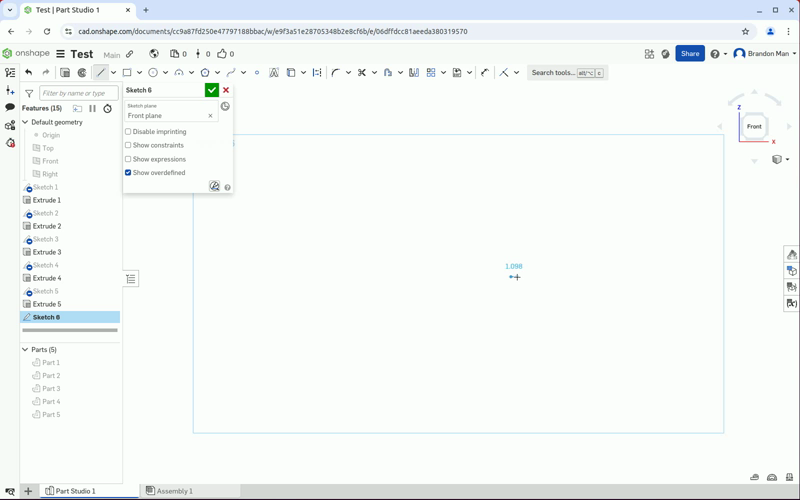
scroll(6)
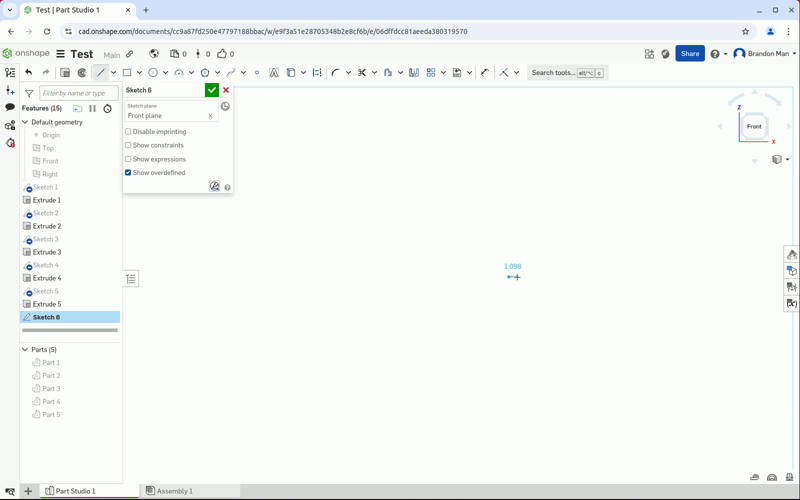
scroll(6)
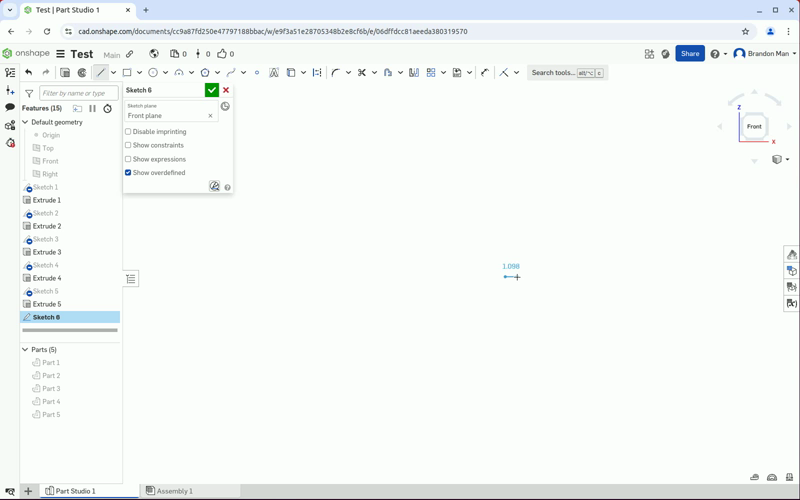
scroll(6)
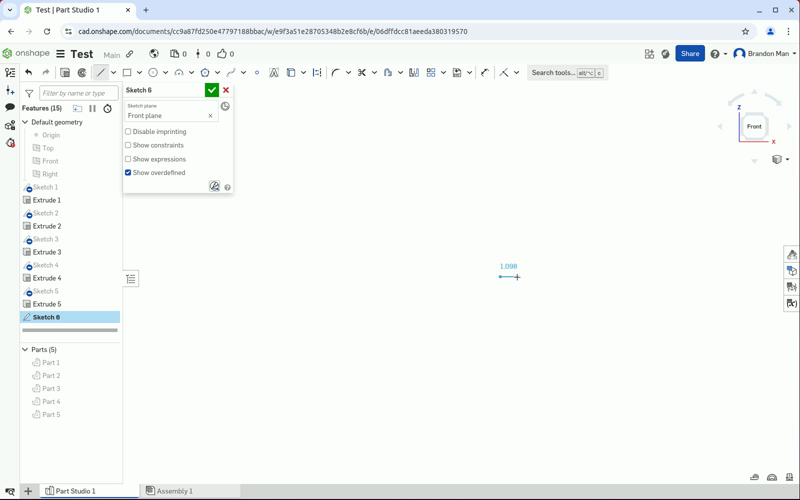
scroll(6)
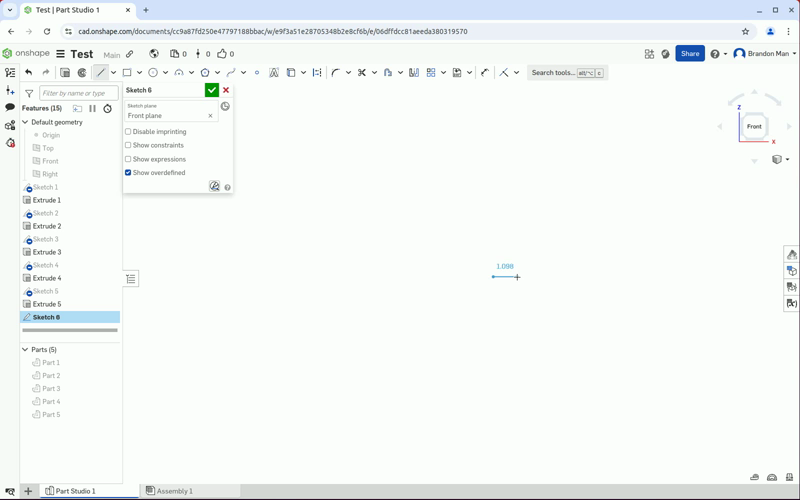
scroll(6)
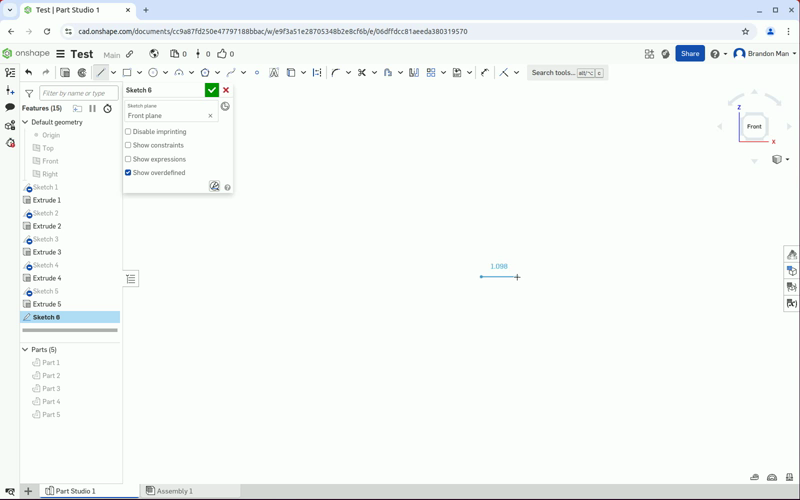
scroll(6)
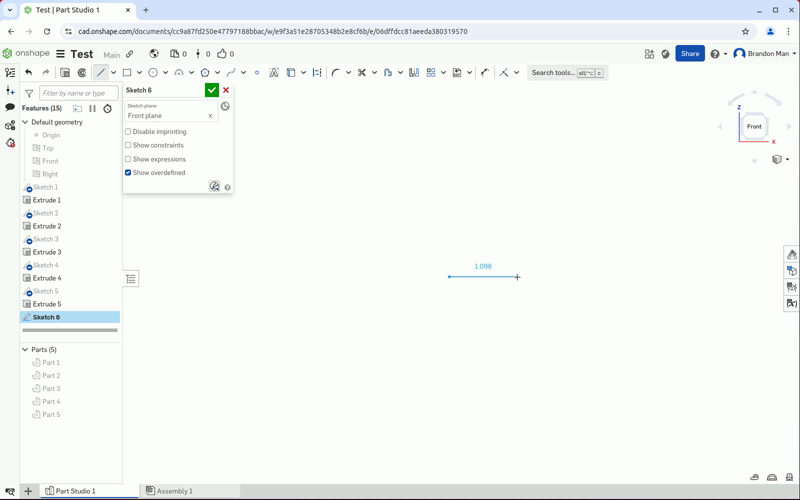
click(517, 276)
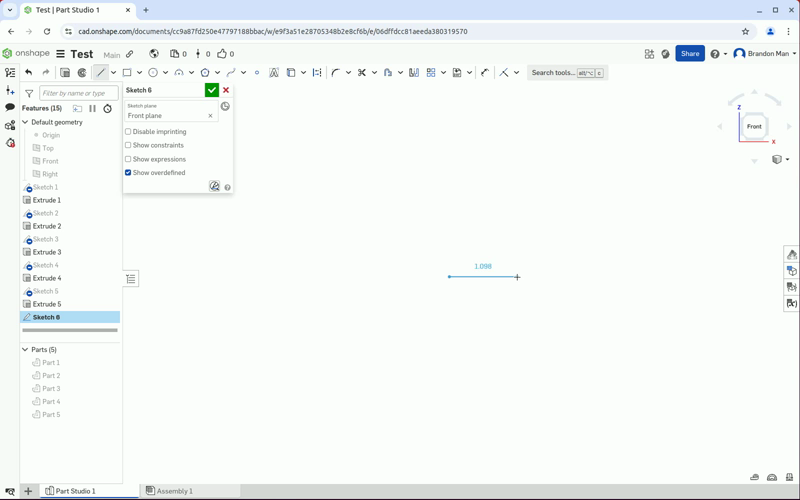
scroll(-6)
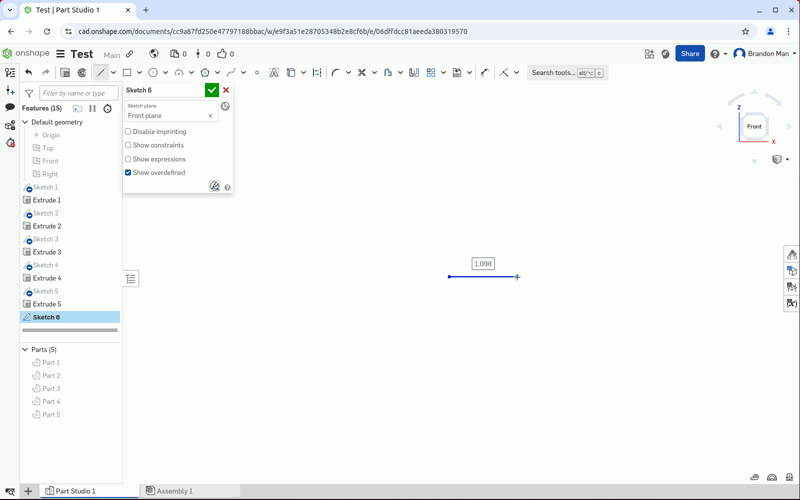
scroll(-6)
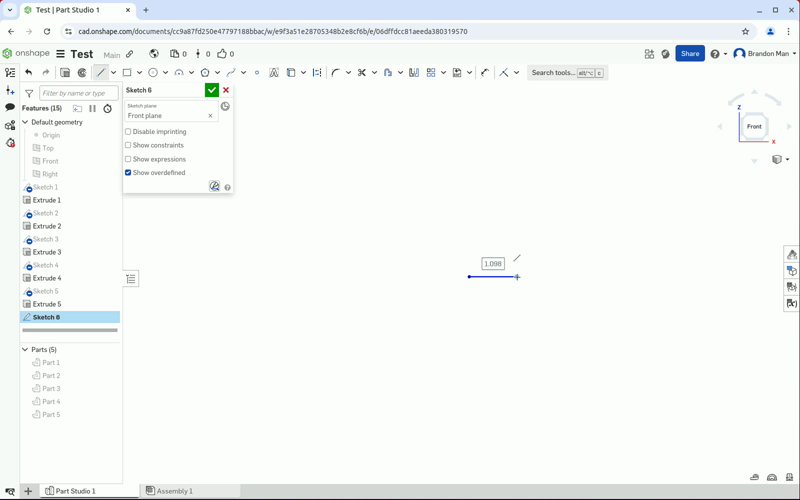
scroll(-6)
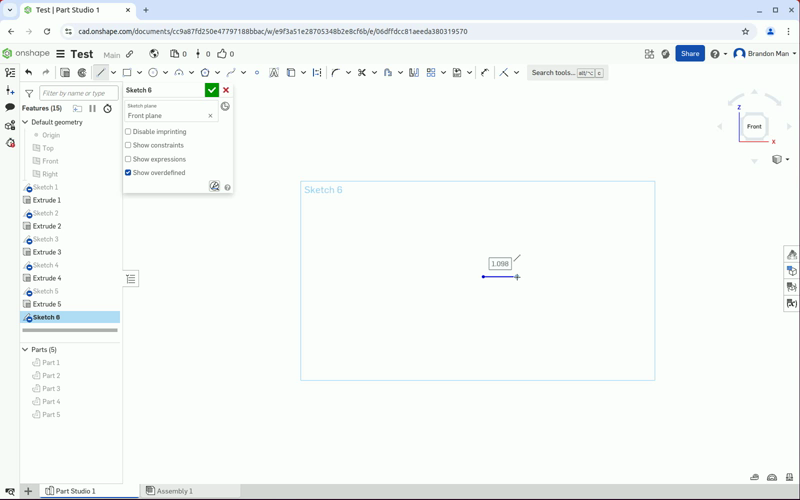
scroll(-6)
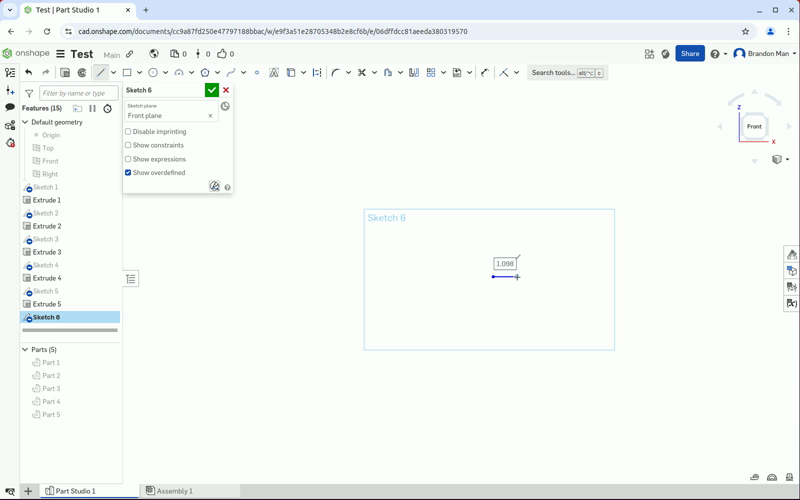
scroll(-6)
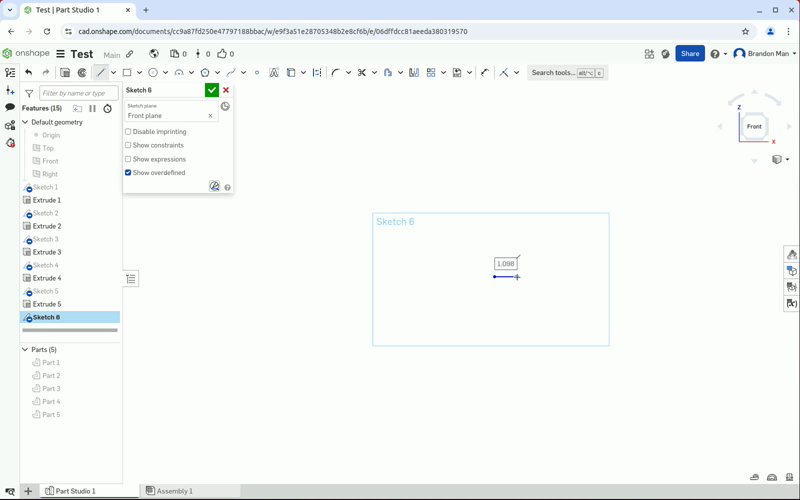
scroll(-6)
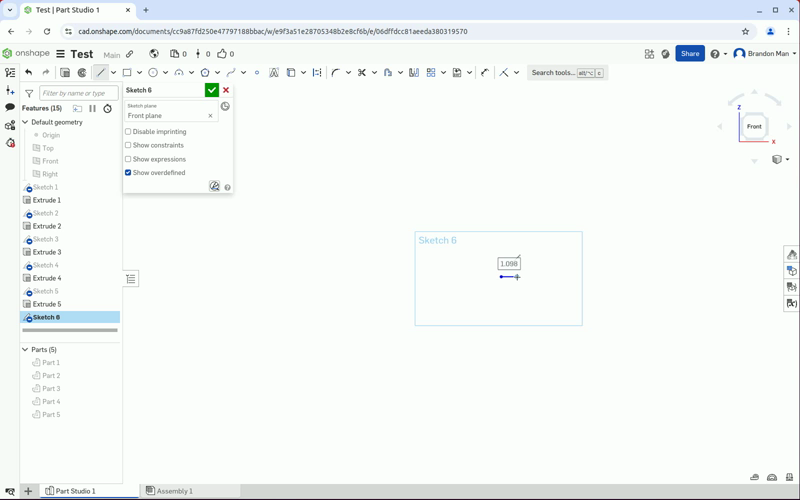
scroll(-6)
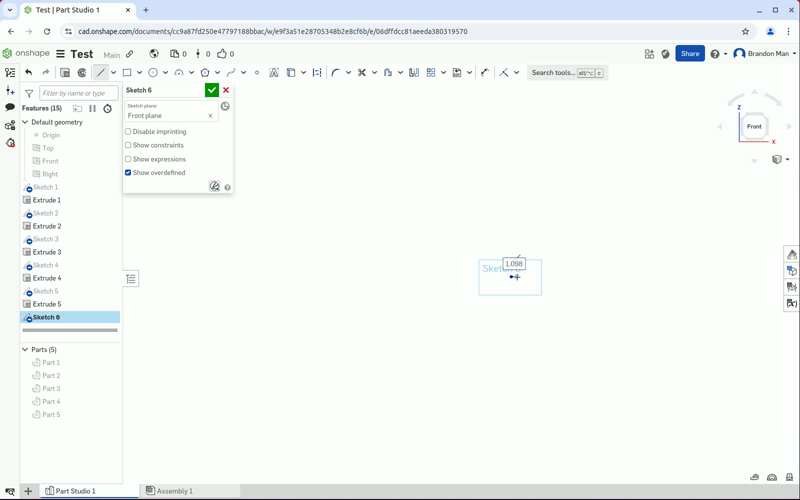
key_up(shift)
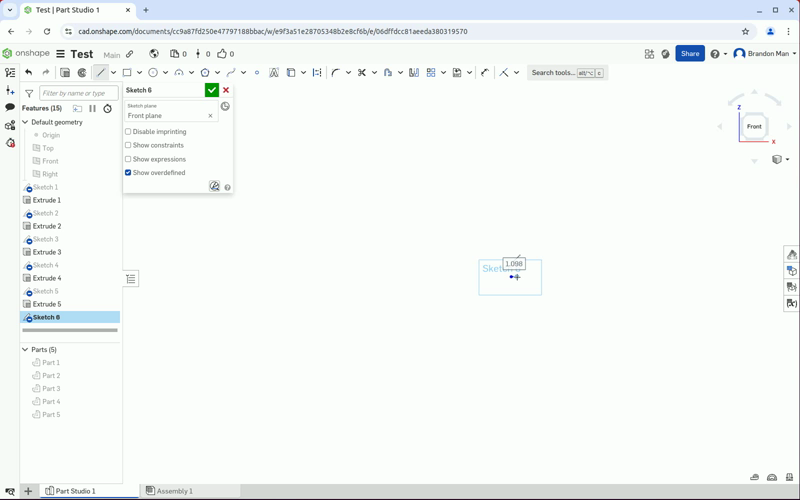
key_down(shift)
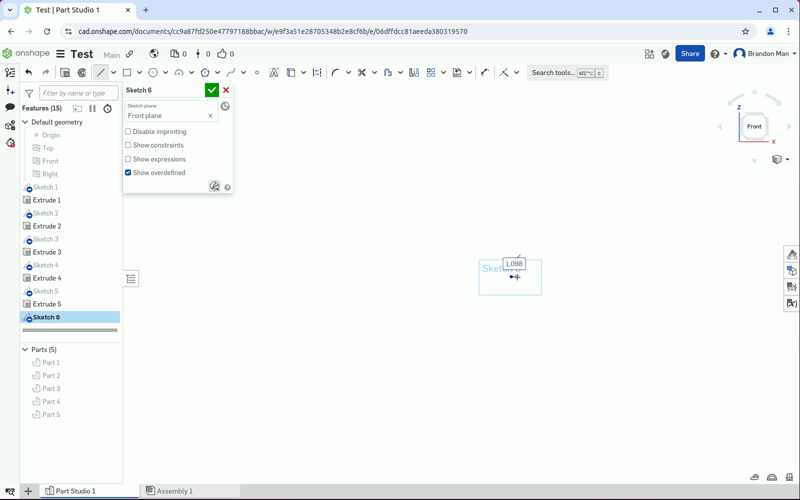
mouse_move(517, 164)
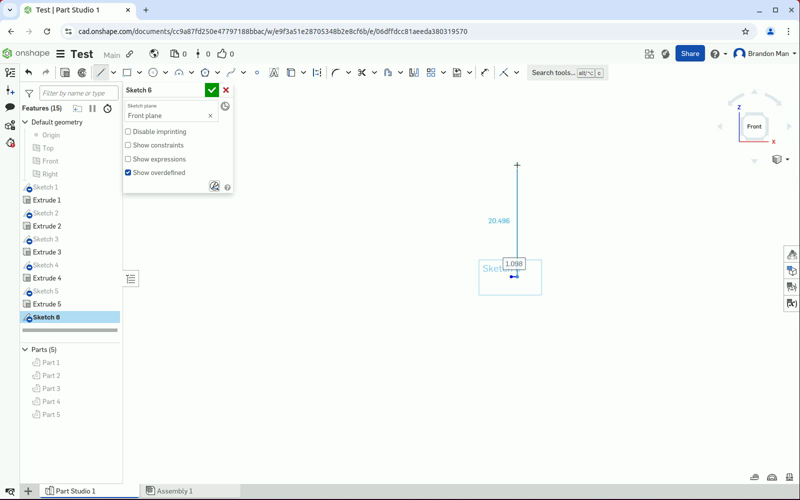
click(517, 164)
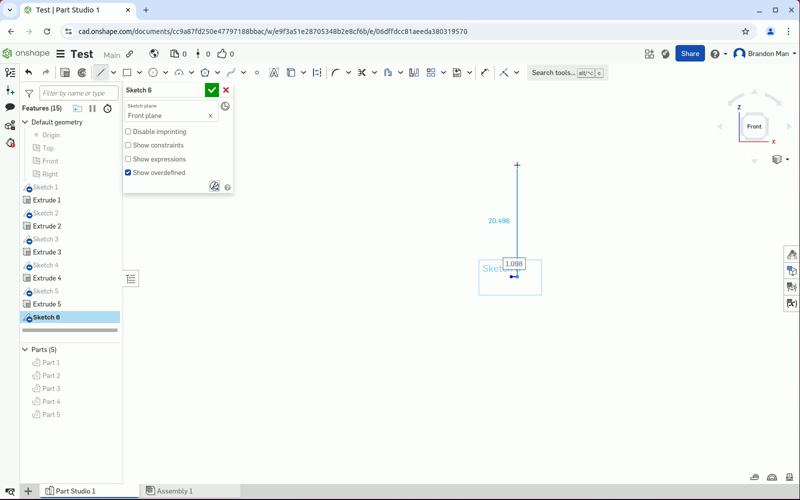
key_up(shift)
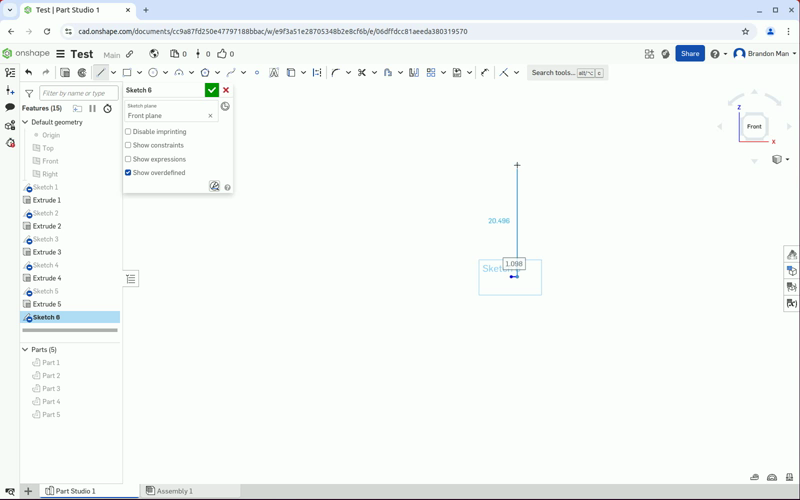
key_down(shift)
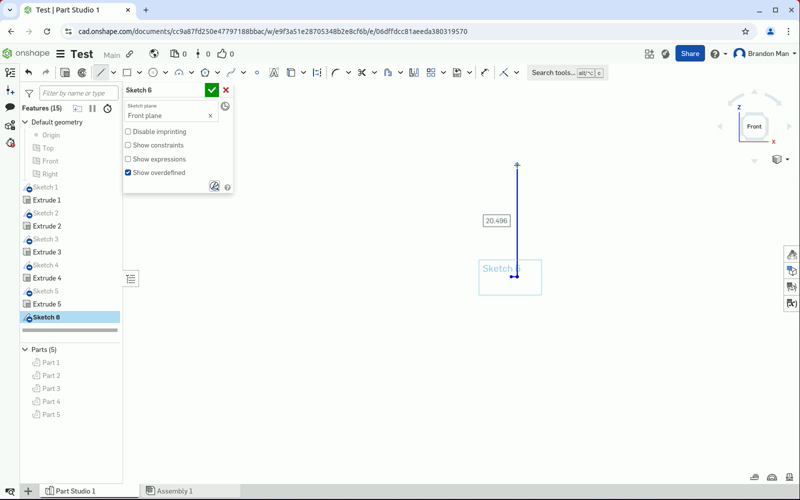
mouse_move(547, 164)
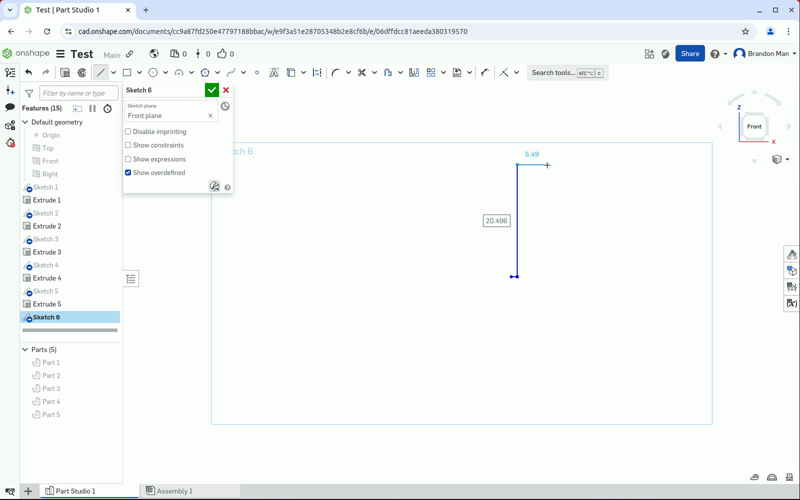
mouse_move(511, 164)
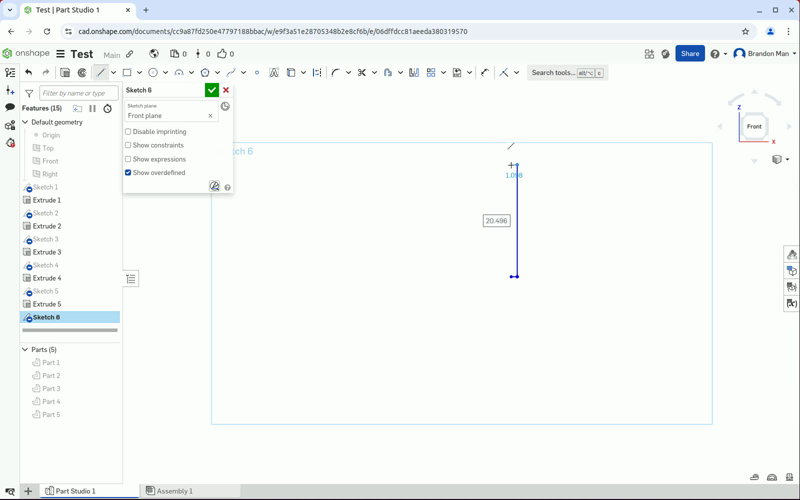
scroll(6)
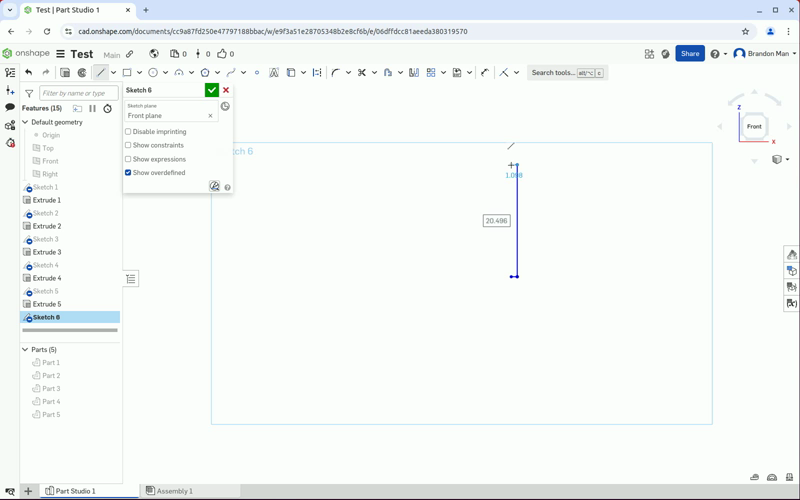
scroll(6)
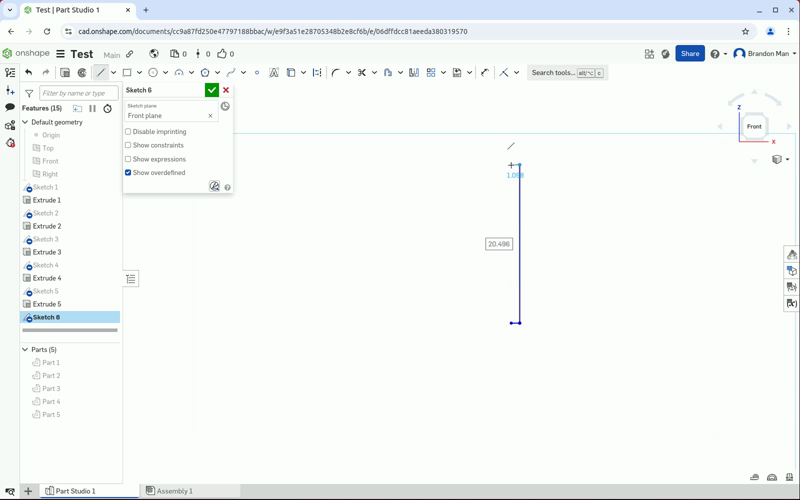
scroll(6)
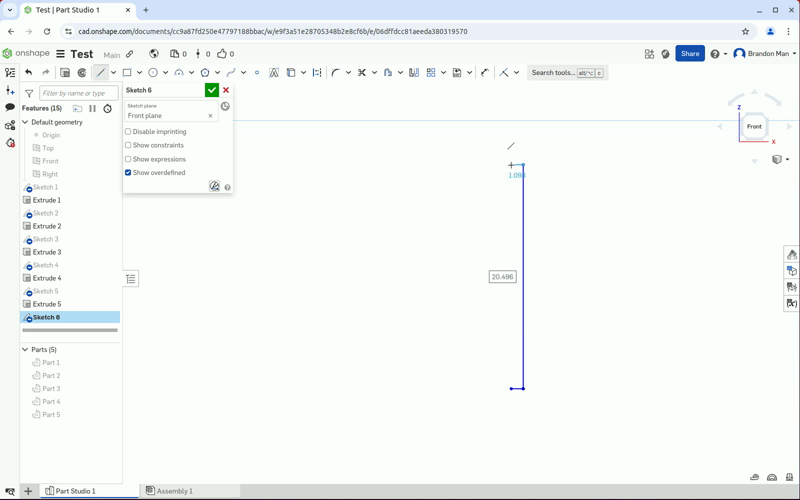
scroll(6)
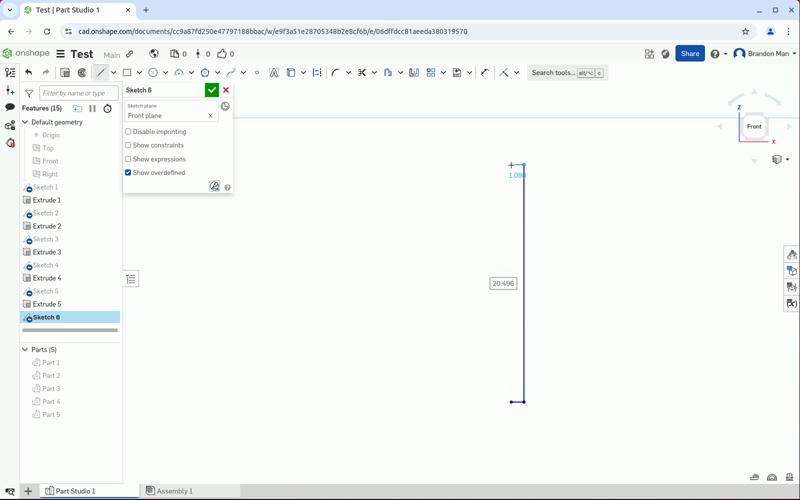
scroll(6)
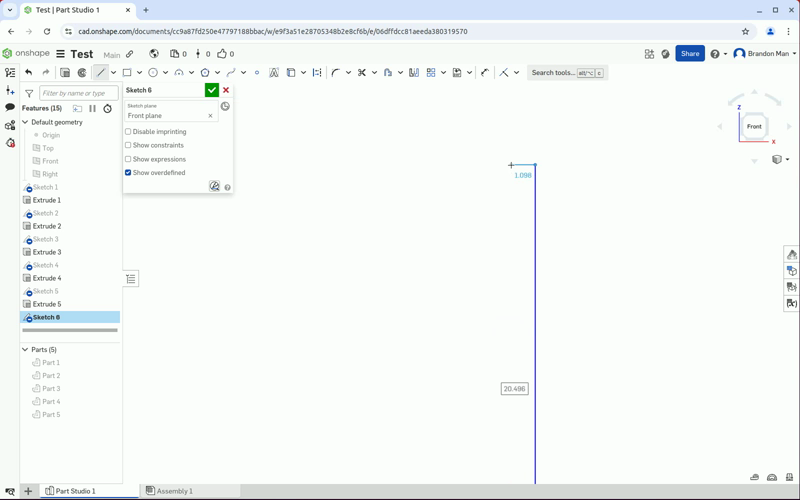
scroll(6)
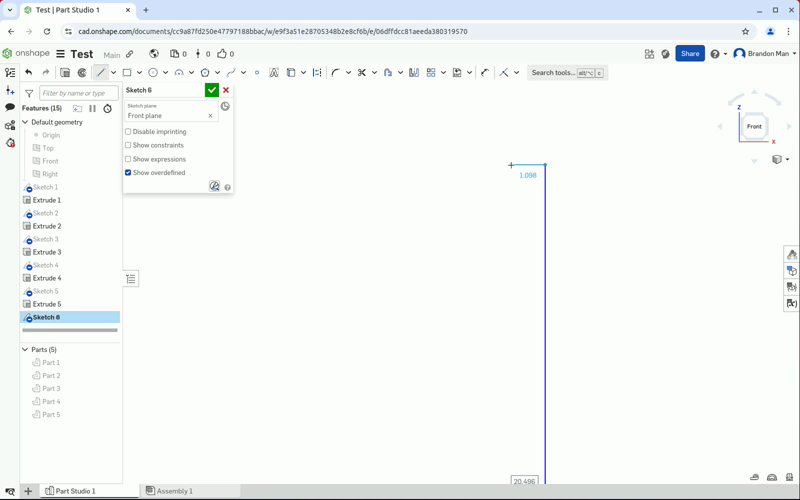
scroll(6)
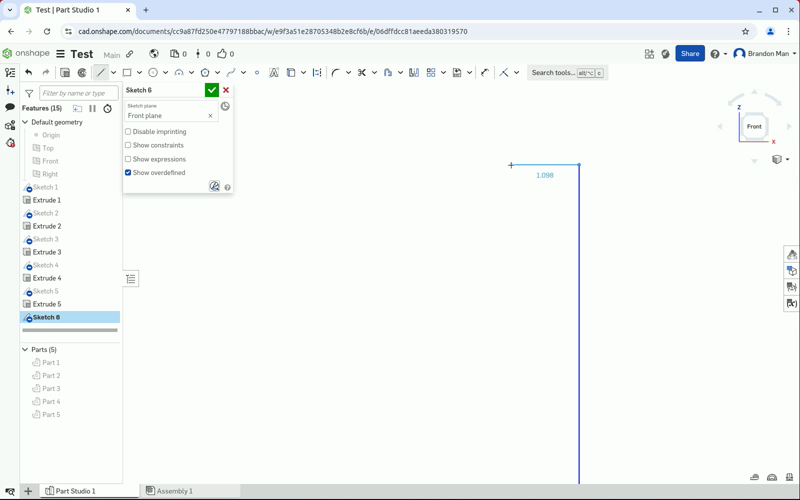
click(511, 164)
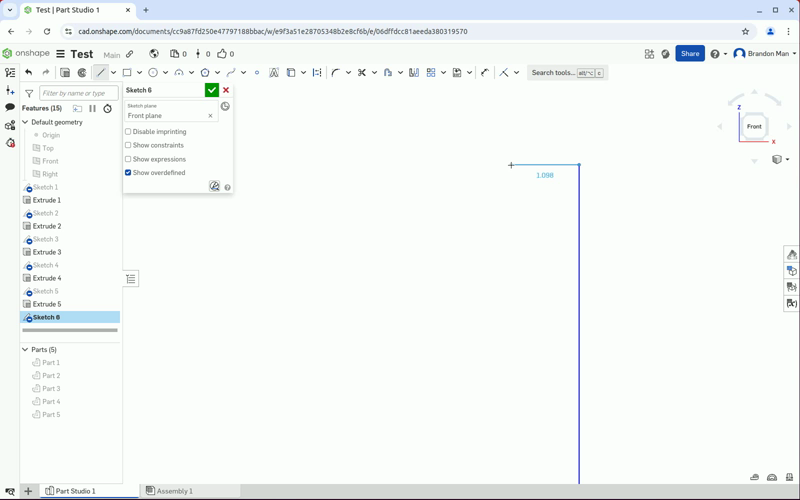
scroll(-6)
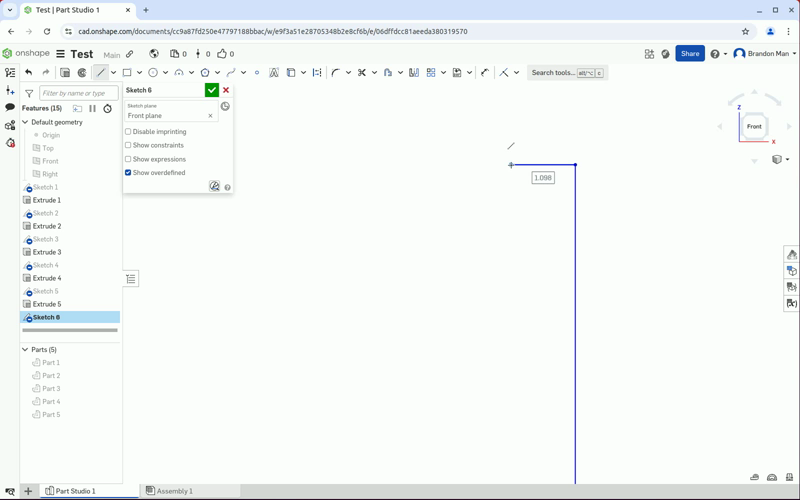
scroll(-6)
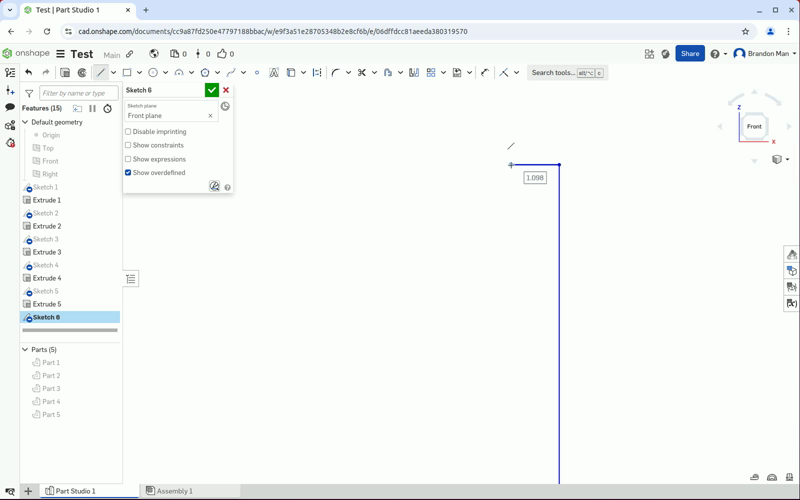
scroll(-6)
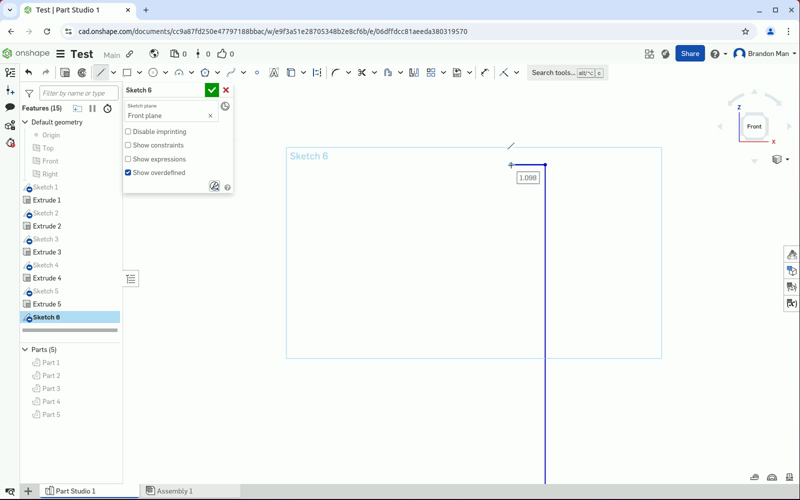
scroll(-6)
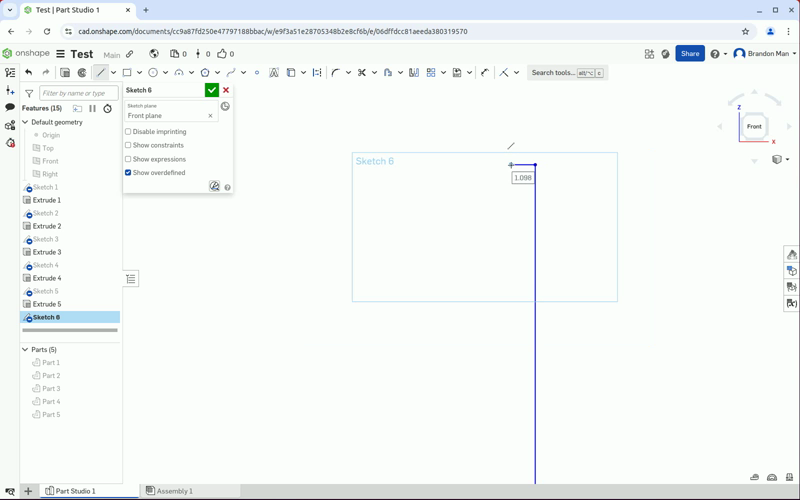
scroll(-6)
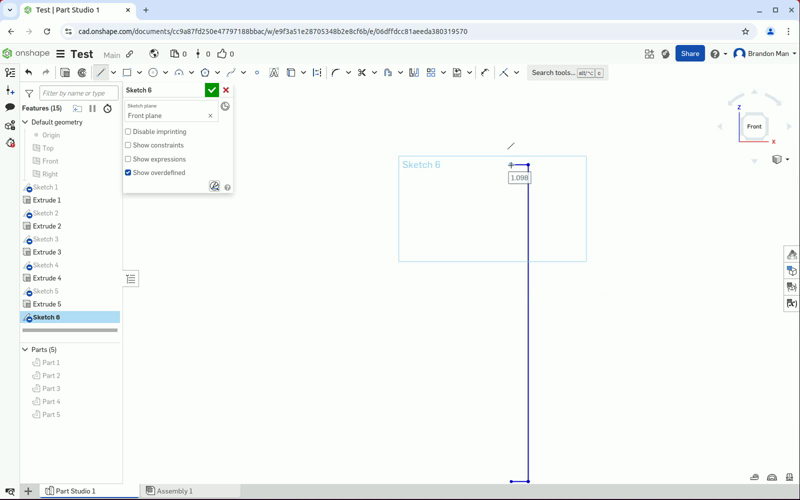
scroll(-6)
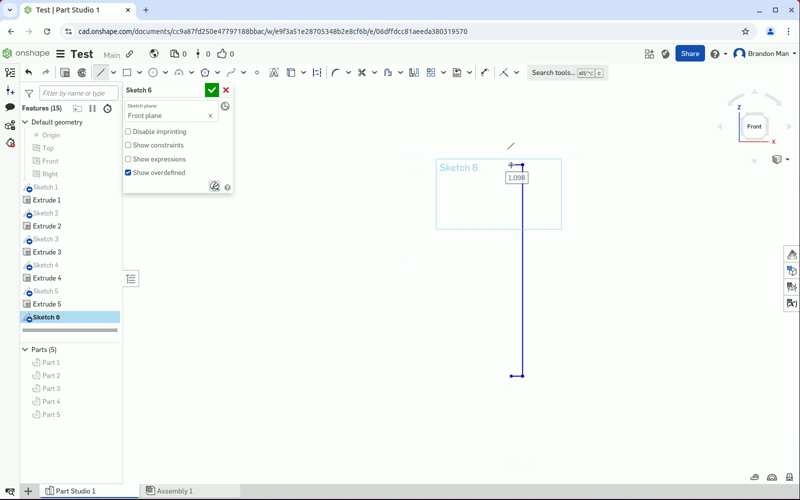
scroll(-6)
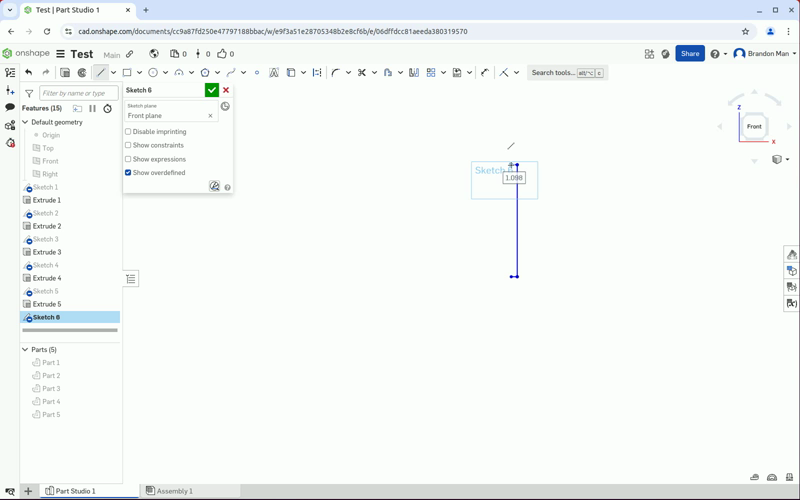
key_up(shift)
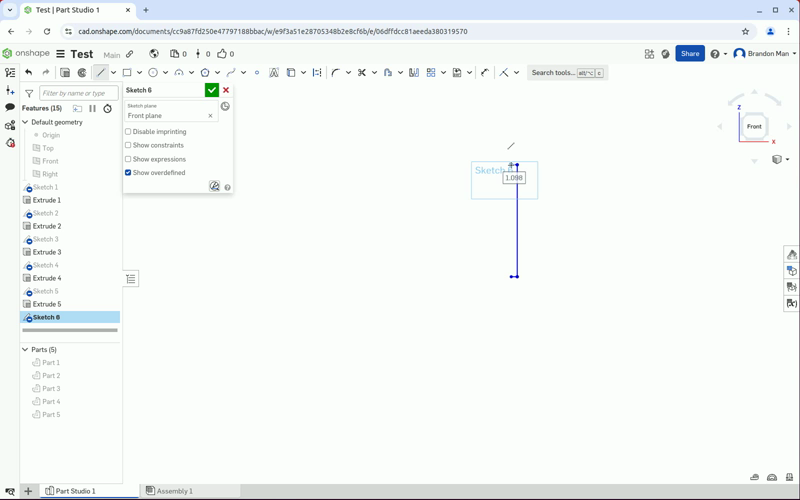
key_down(shift)
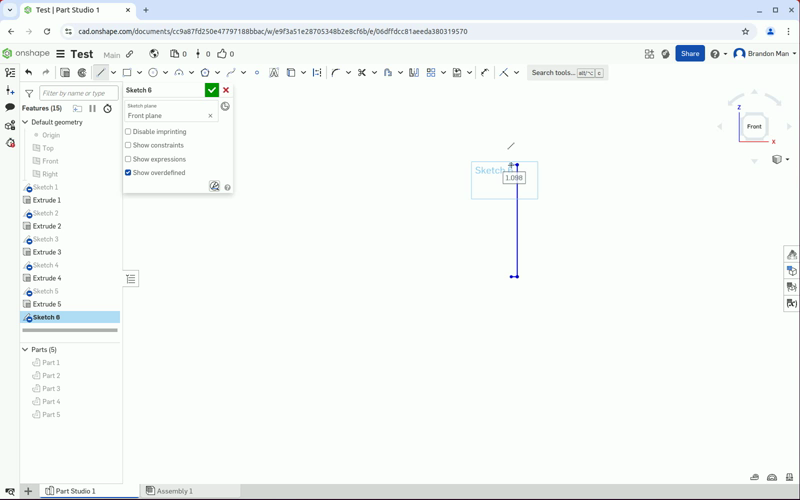
mouse_move(511, 276)
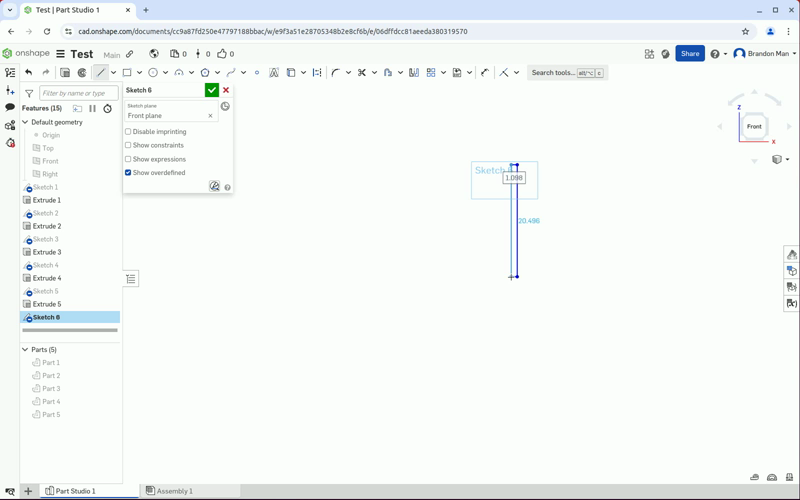
key_up(shift)
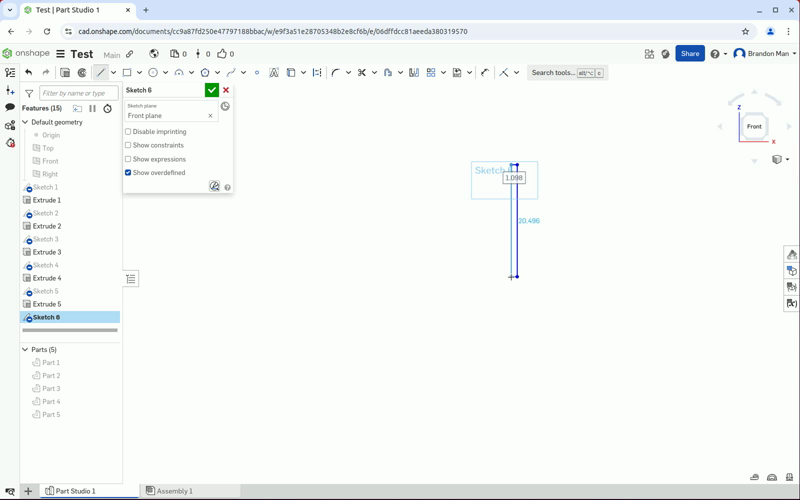
click(511, 276)
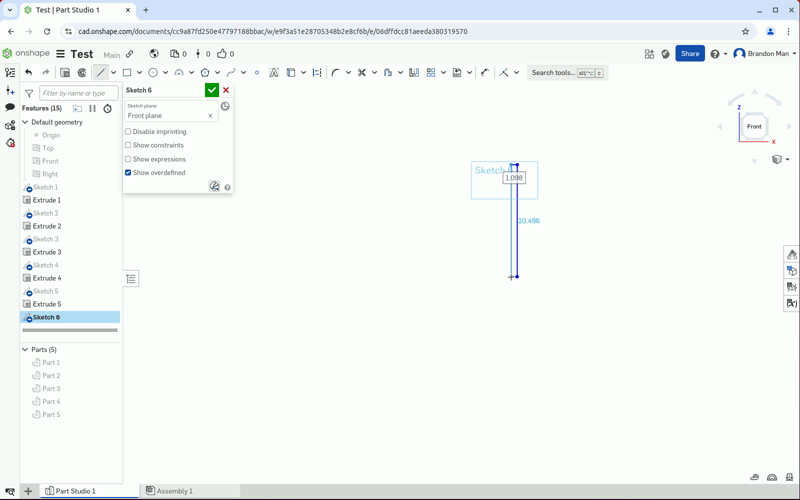
key(esc)
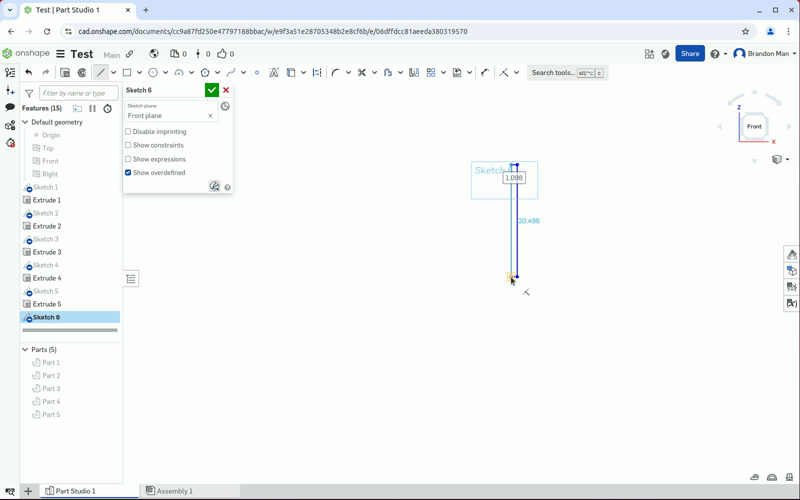
mouse_move(512, 247)
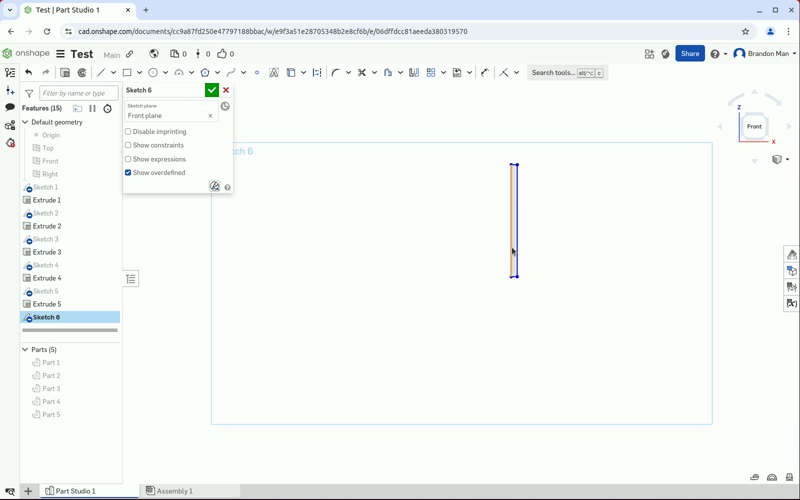
scroll(6)
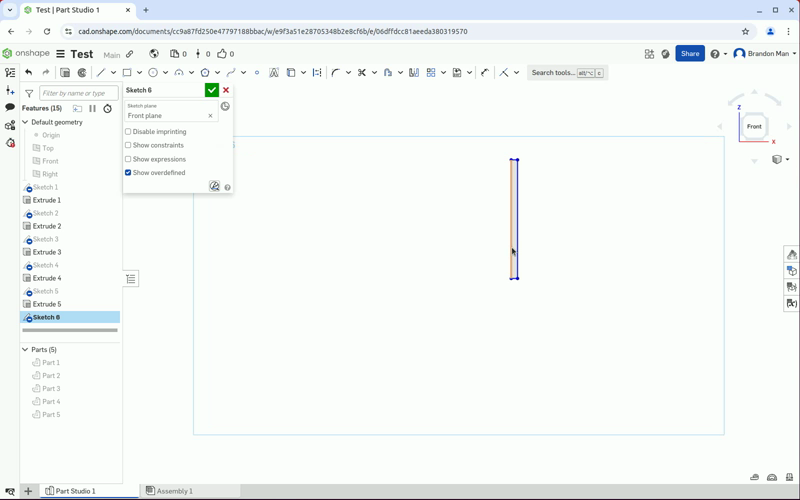
scroll(6)
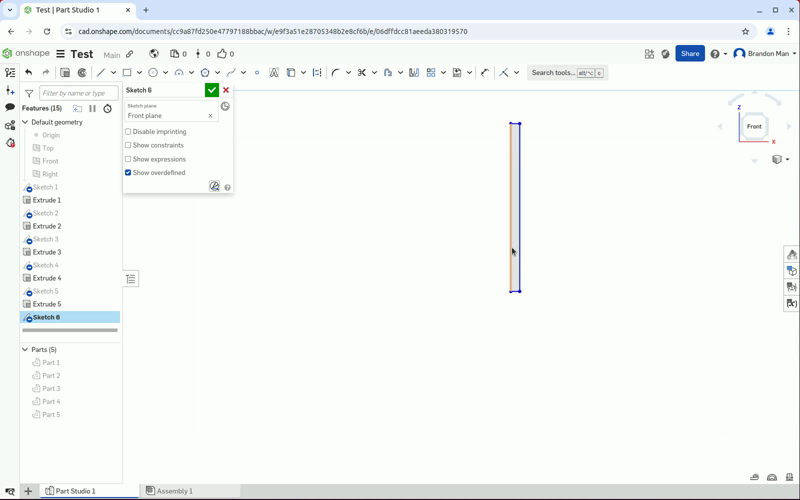
scroll(6)
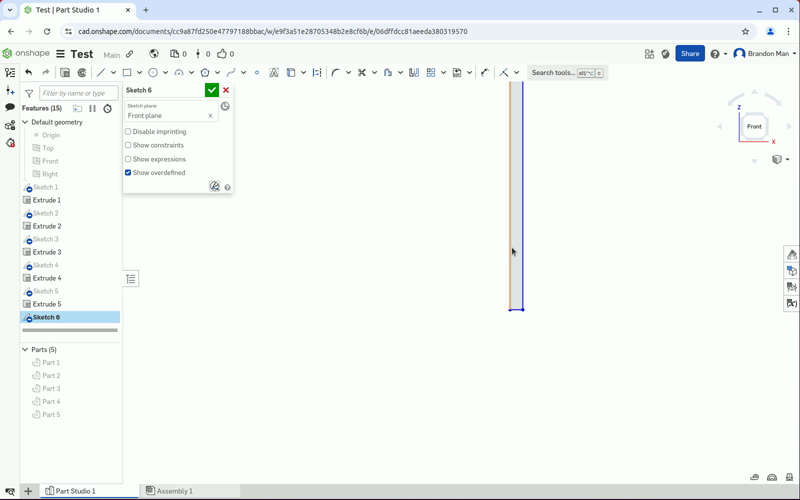
scroll(6)
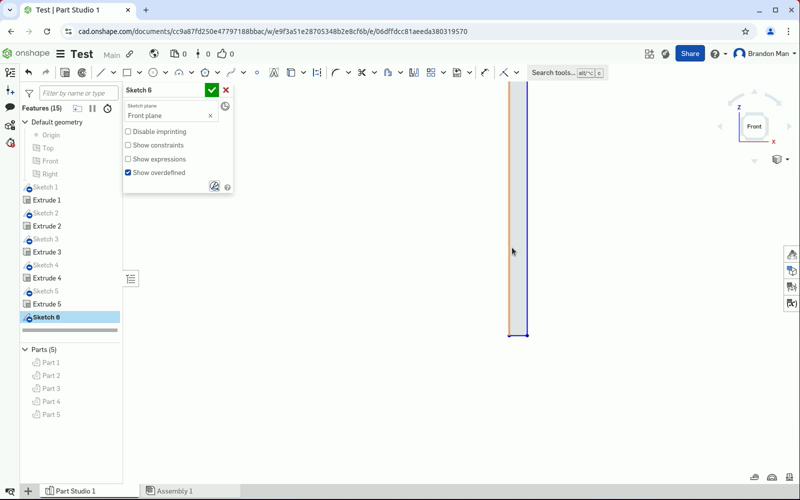
scroll(6)
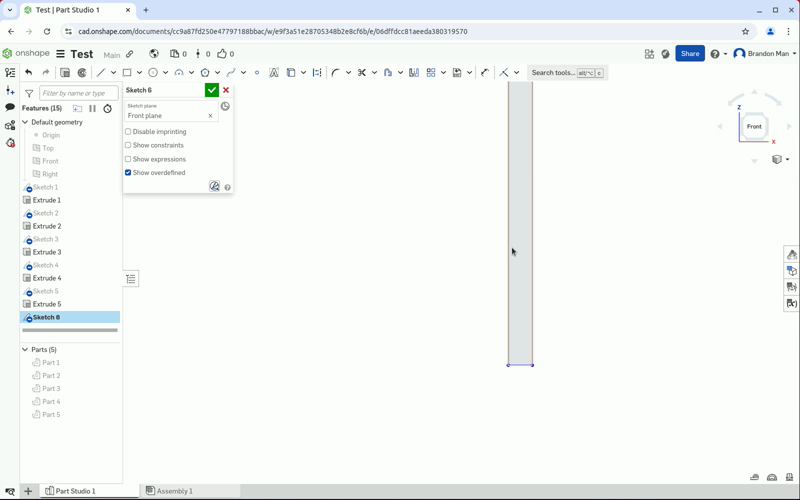
scroll(6)
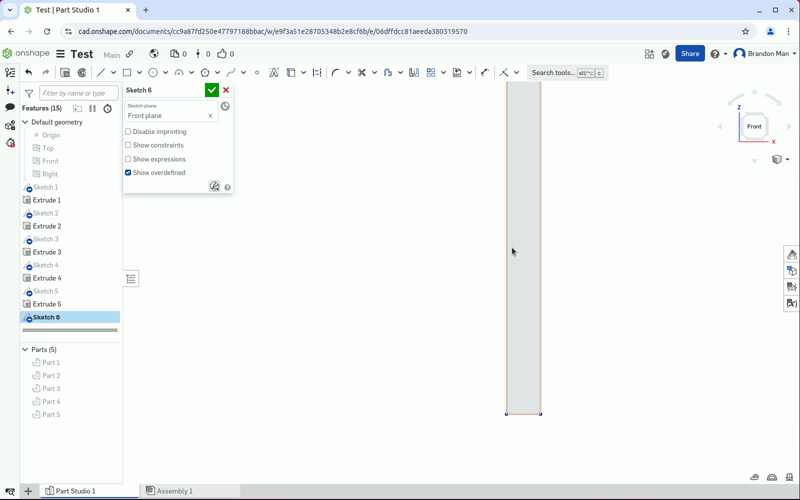
scroll(6)
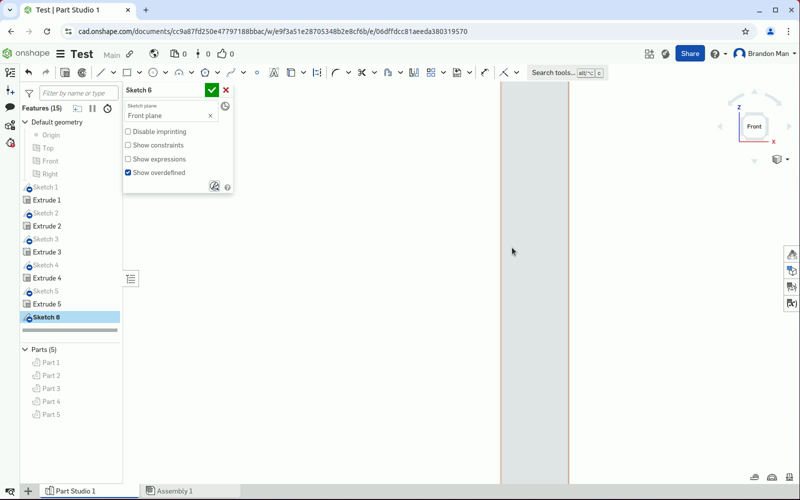
click(512, 247)
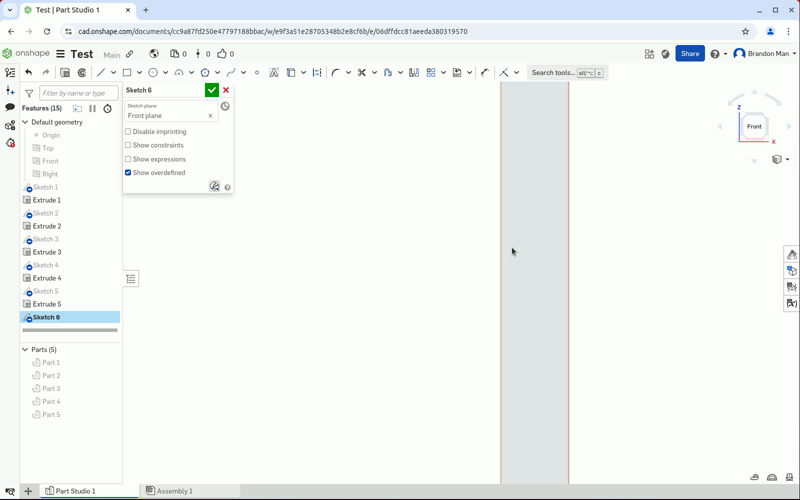
scroll(-6)
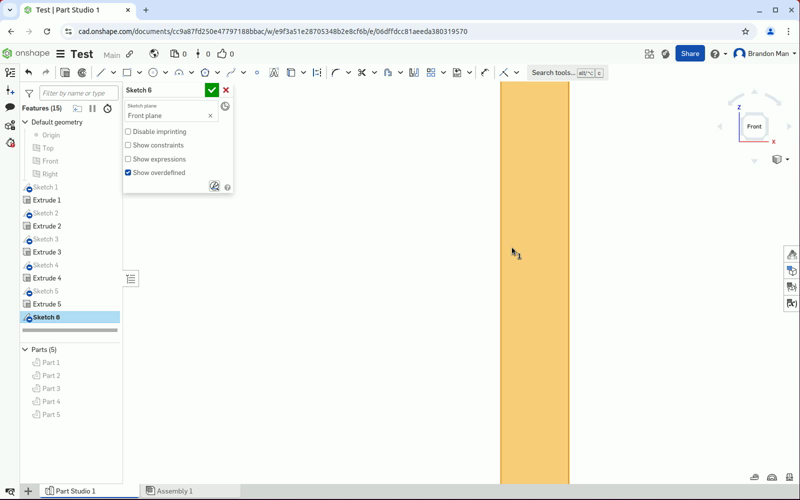
scroll(-6)
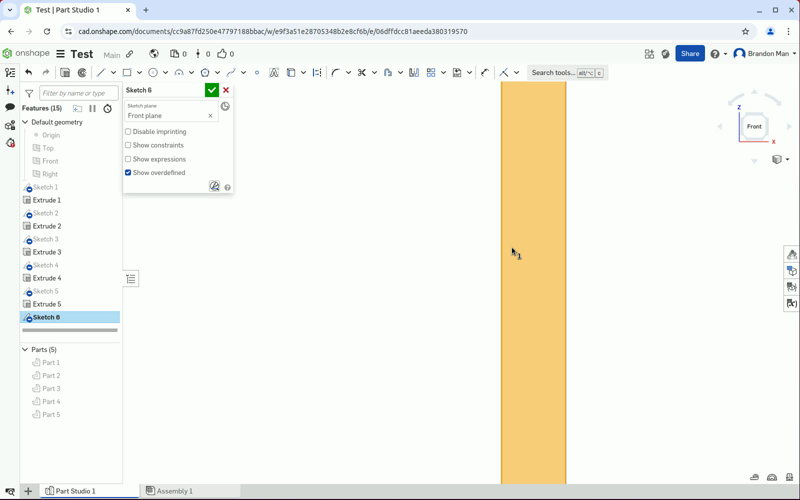
scroll(-6)
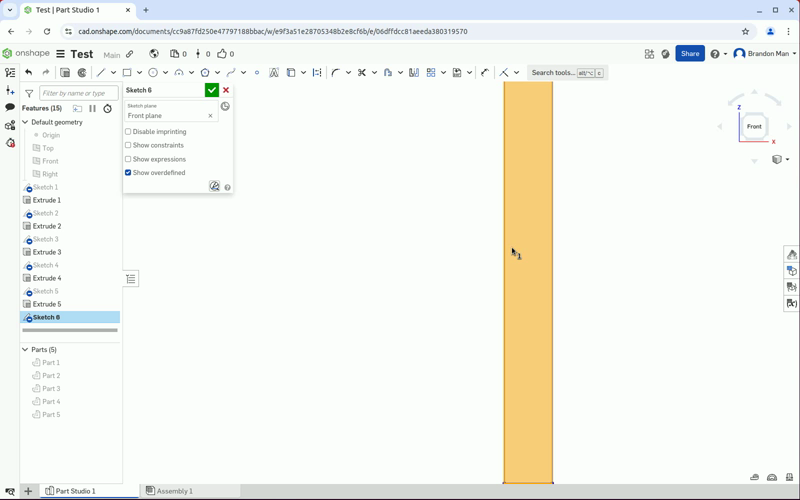
scroll(-6)
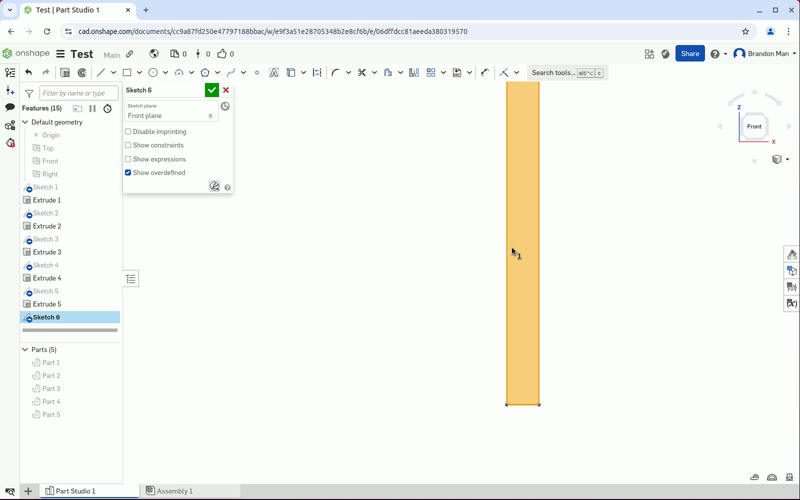
scroll(-6)
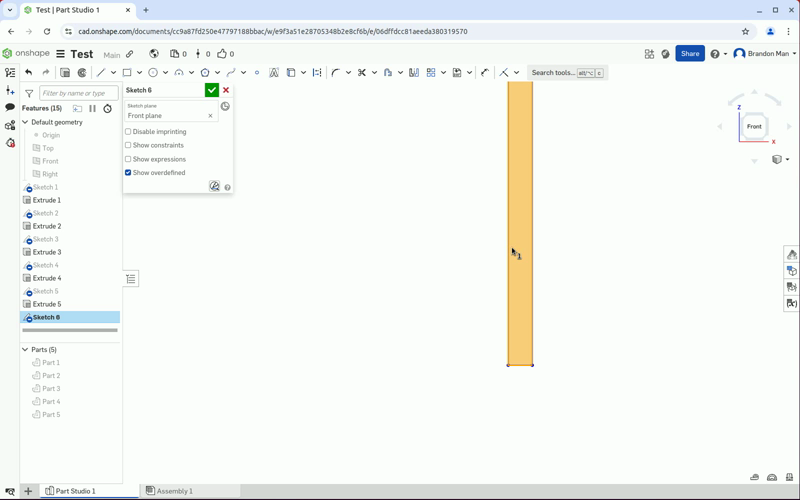
scroll(-6)
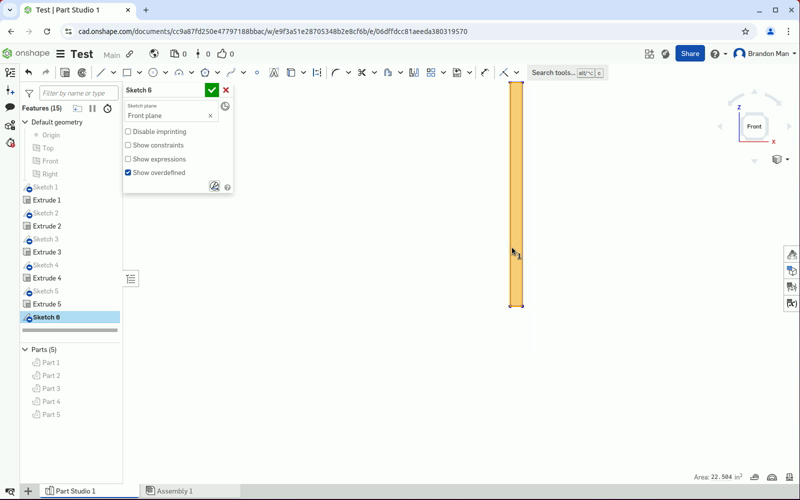
scroll(-6)
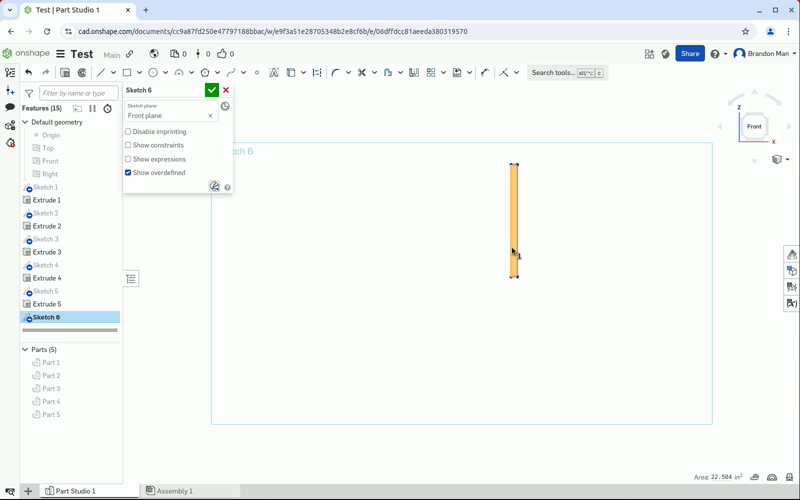
mouse_move(73, 352)
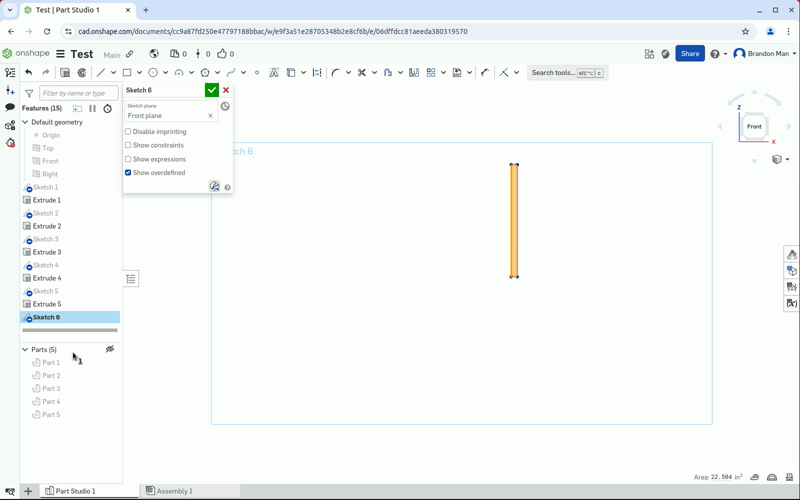
key(shift+y)
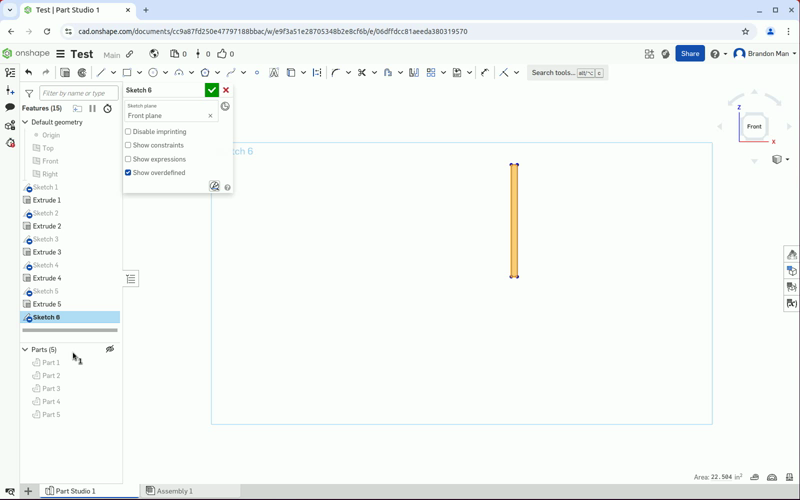
key(shift+e)
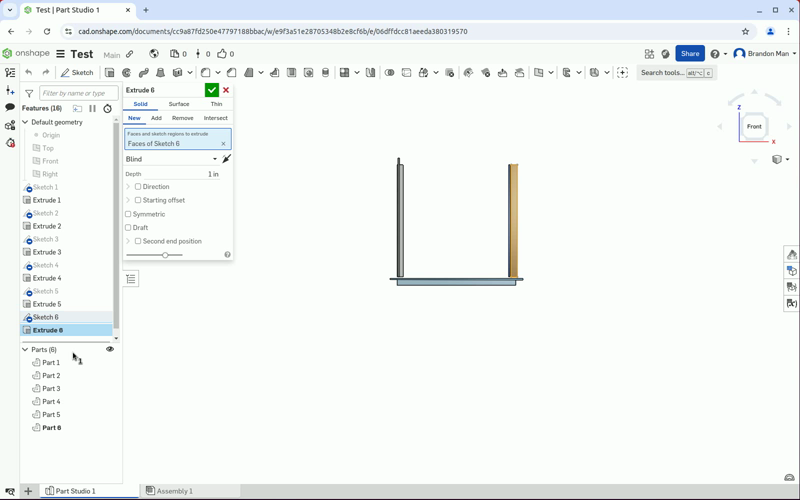
mouse_move(143, 106)
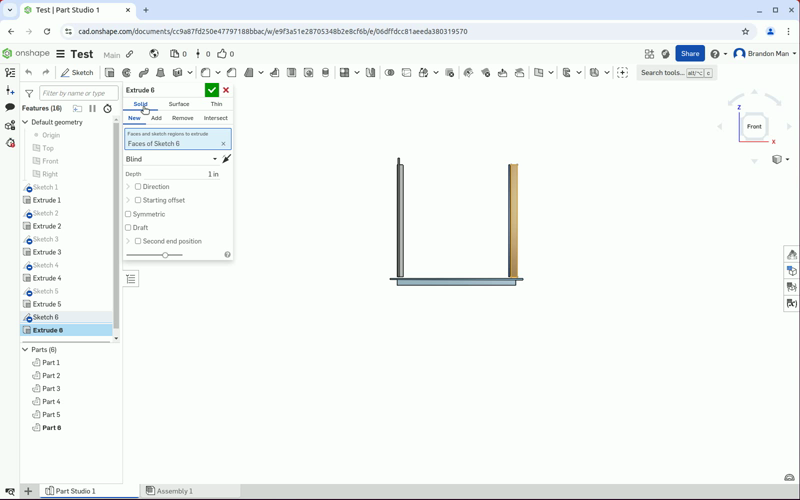
click(143, 106)
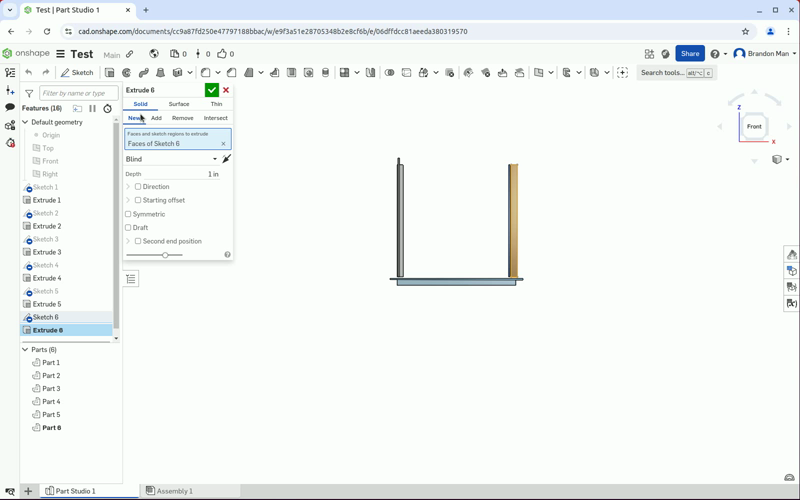
mouse_move(137, 120)
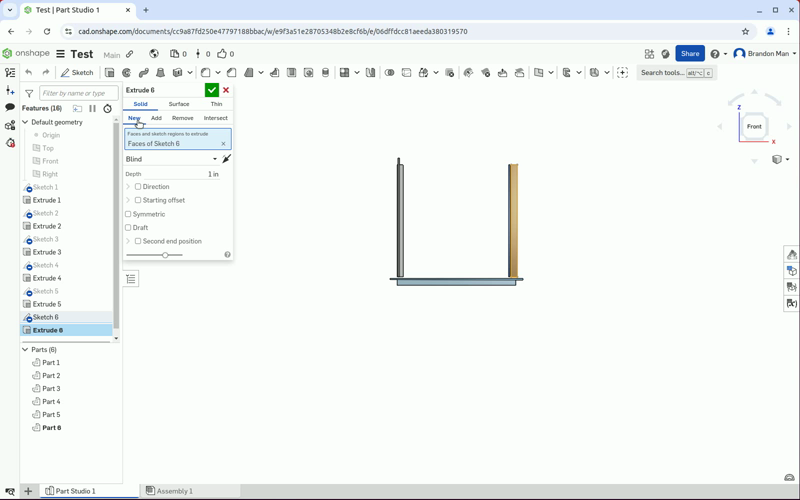
click(137, 120)
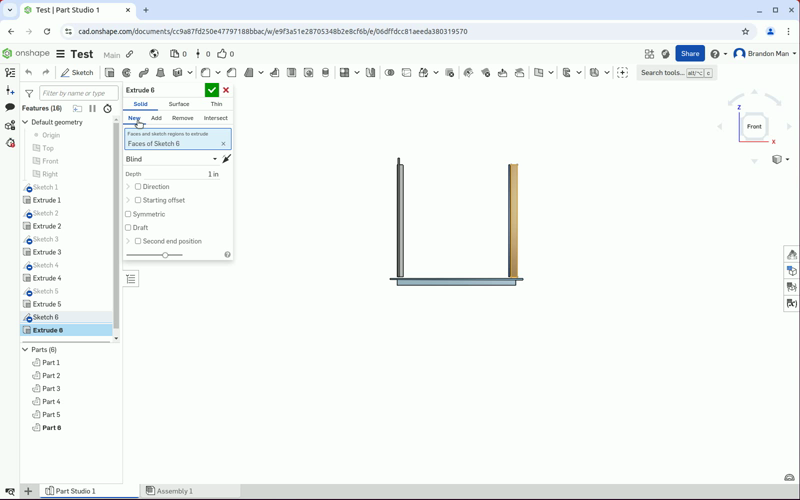
key(tab, 4)
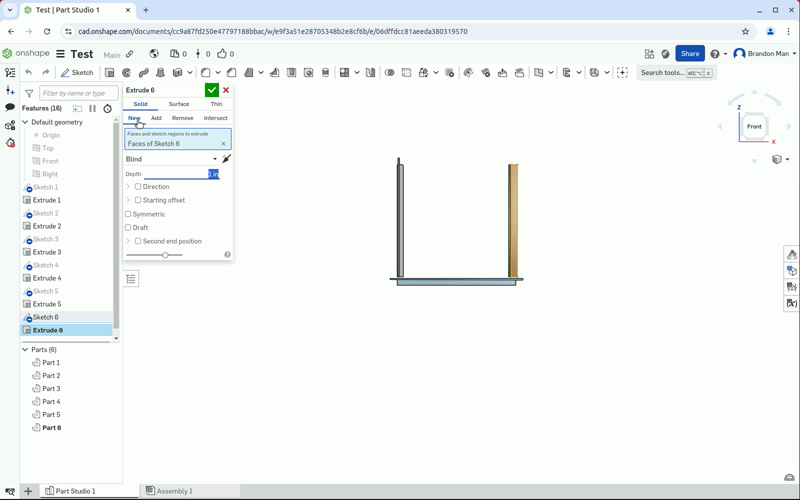
text(0.241)
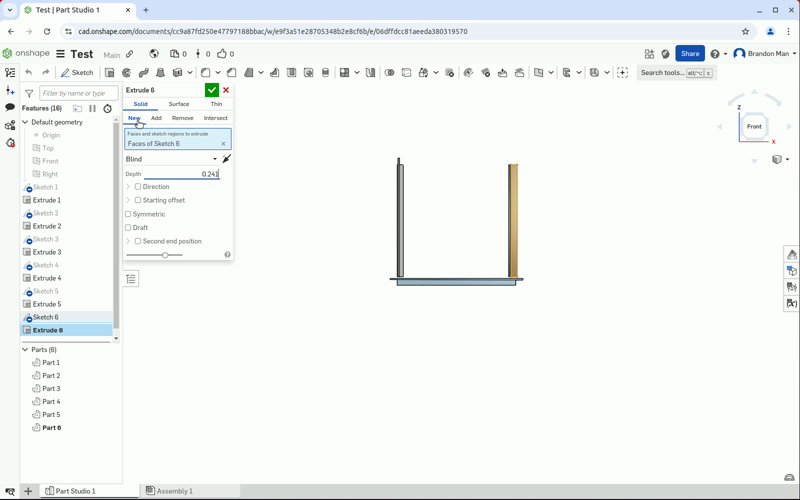
key(enter)
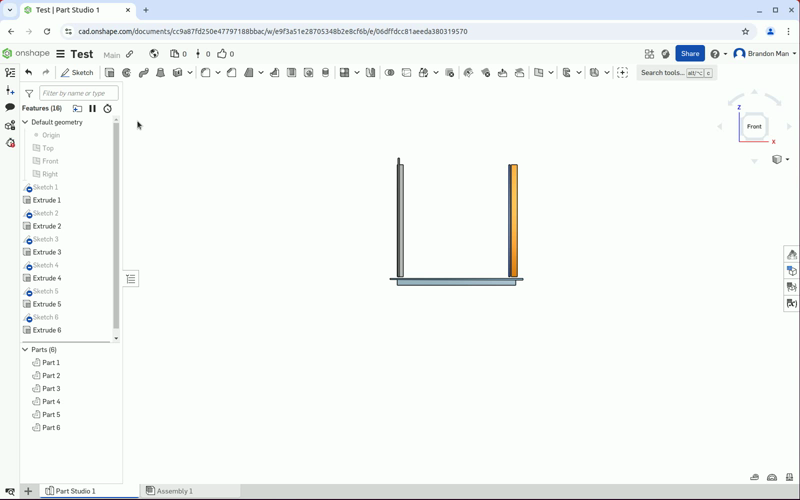
key(shift+h)
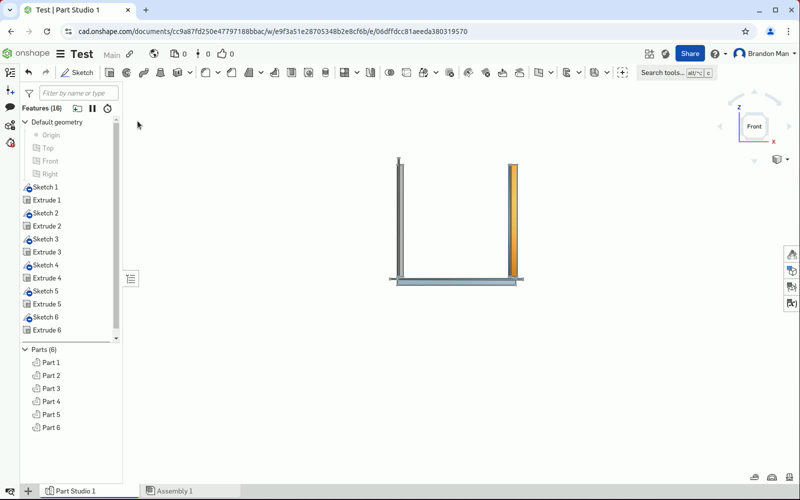
key(shift+h)
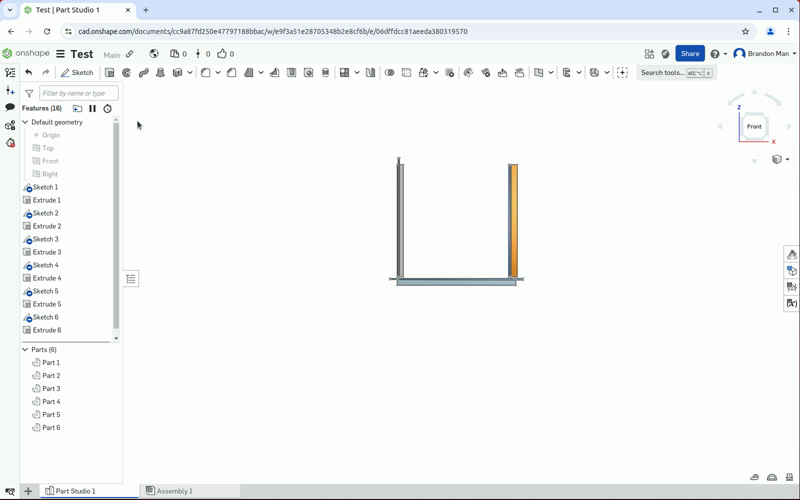
key(shift+7)
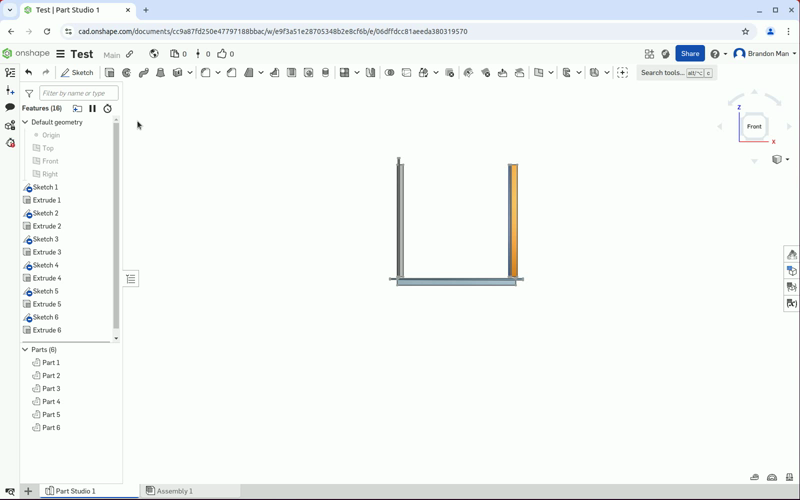
key(left, 2)
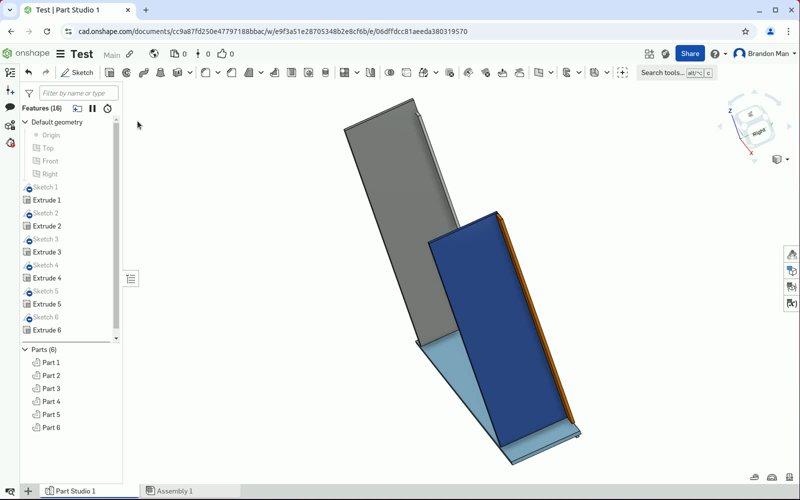
key(down, 2)
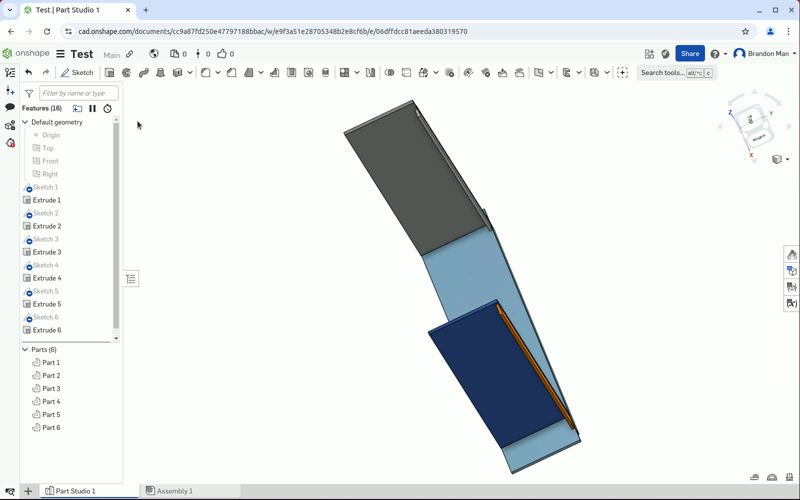
key(up, 2)
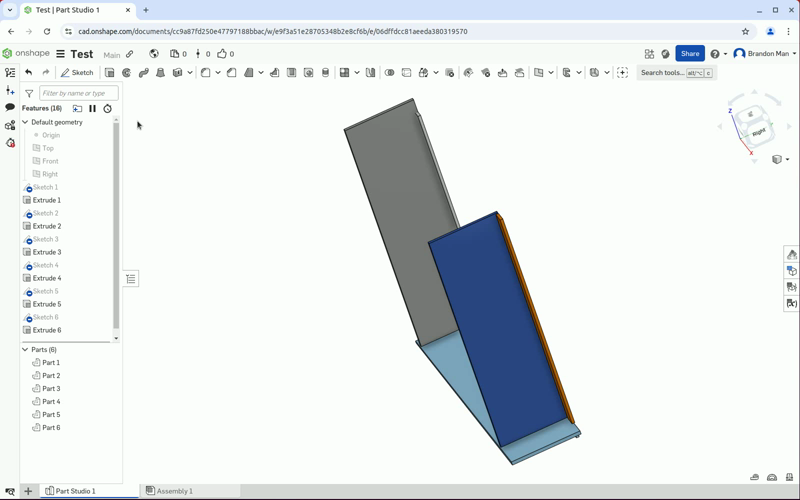
key(right, 2)
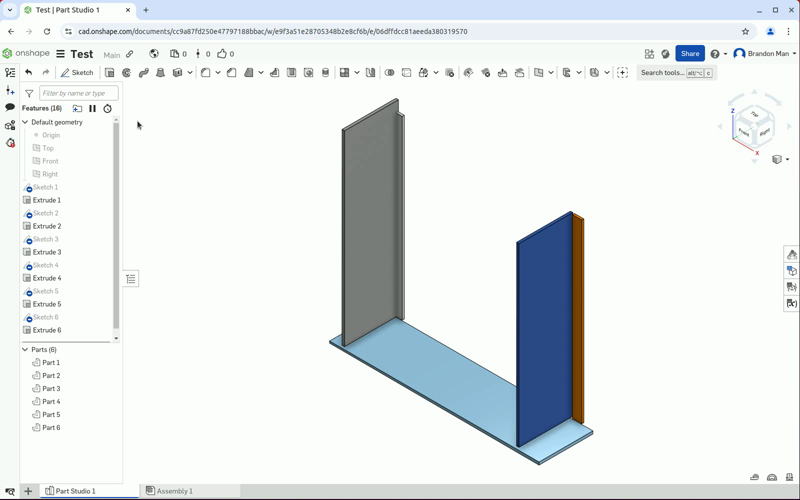
mouse_move(69, 189)
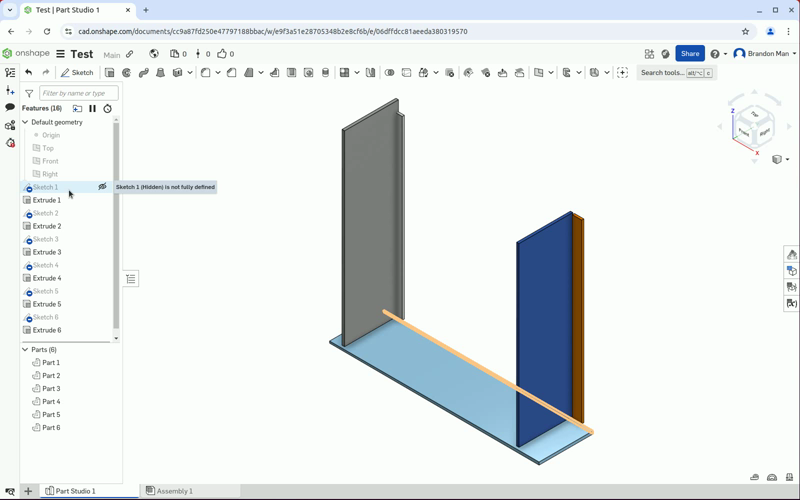
click(69, 189)